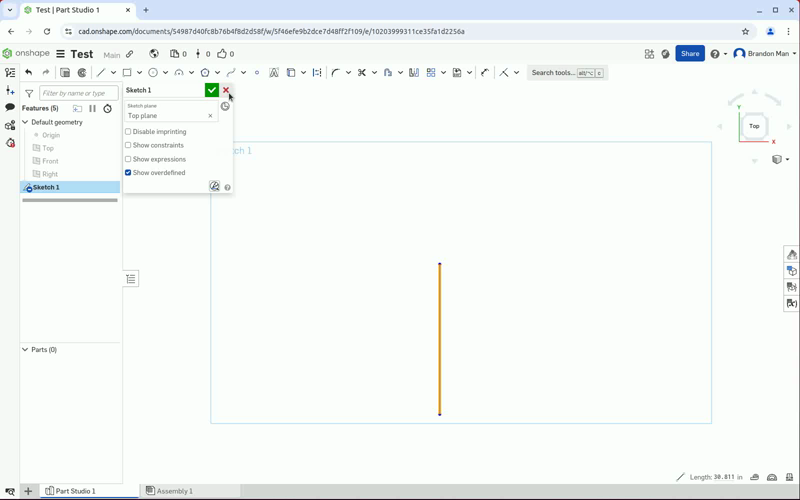
key(shift+h)
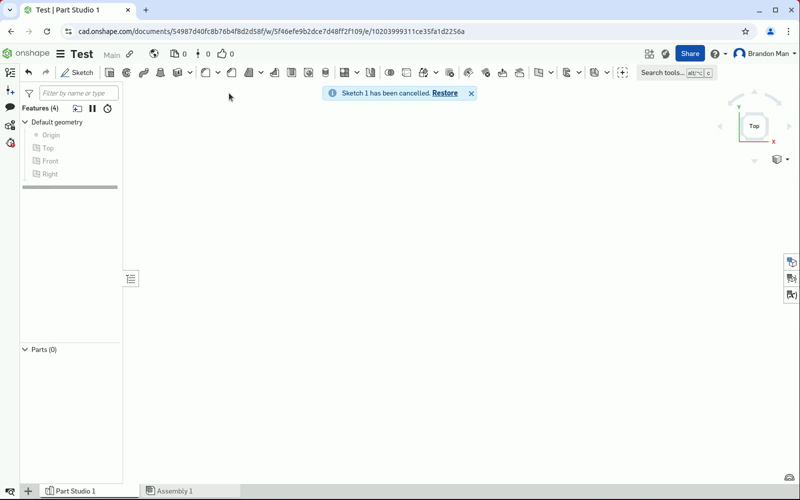
mouse_move(73, 352)
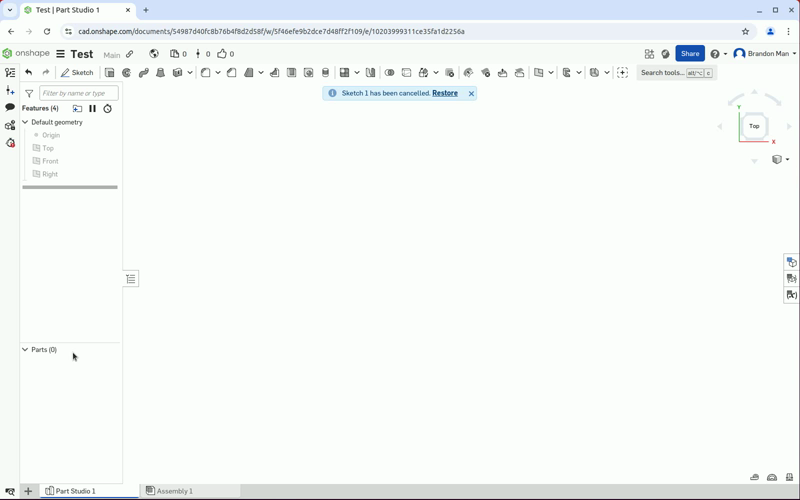
key(y)
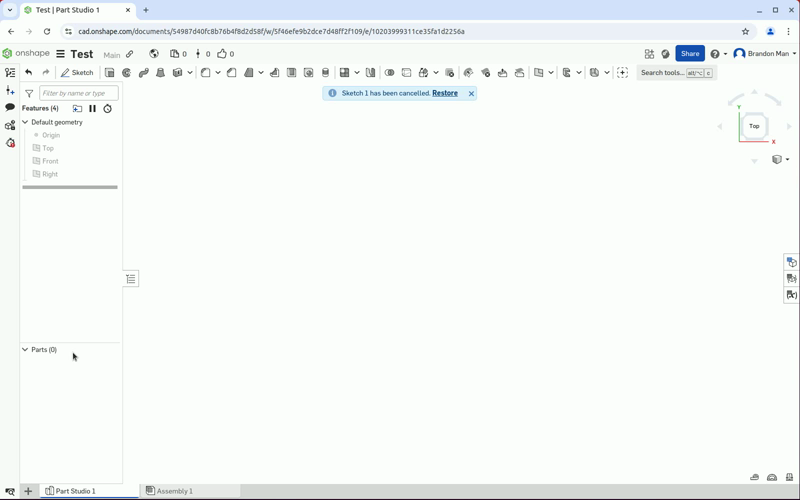
key(shift+p)
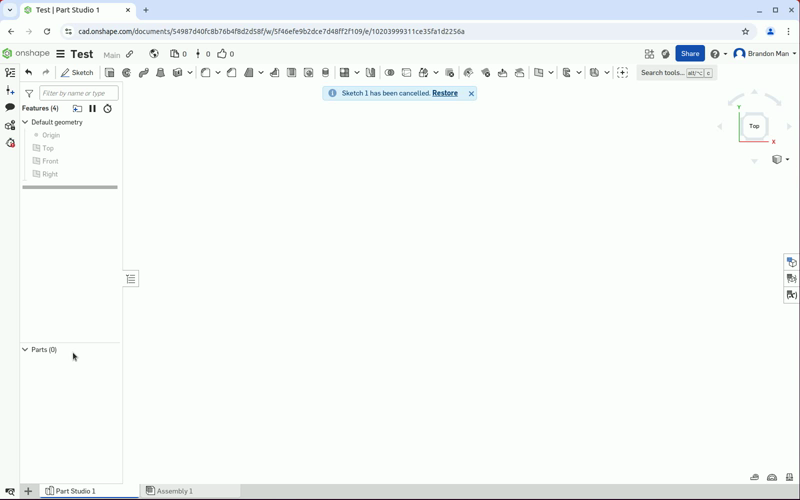
key(space)
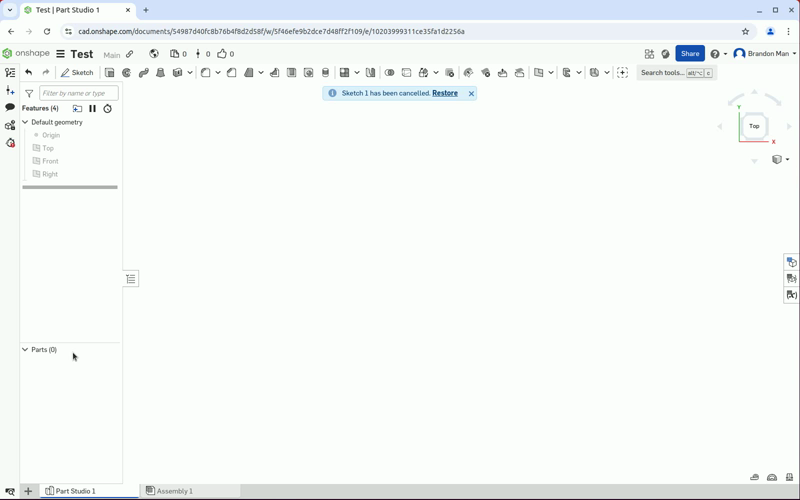
key_down(shift)
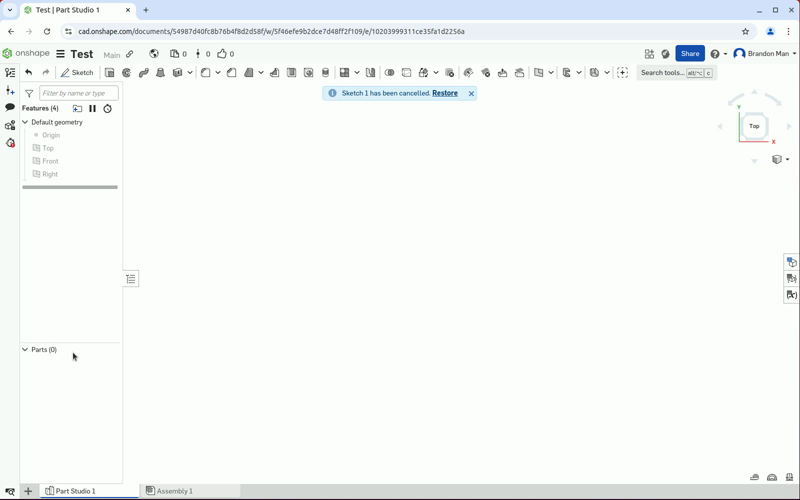
key(up)
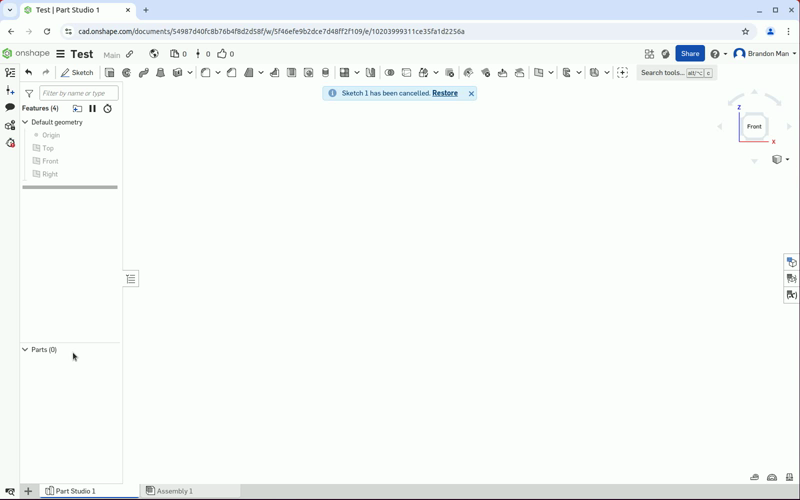
key_up(shift)
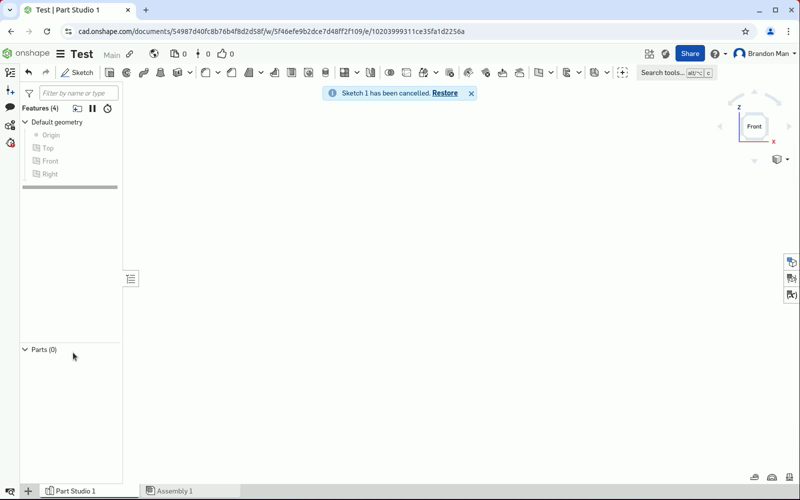
mouse_move(73, 352)
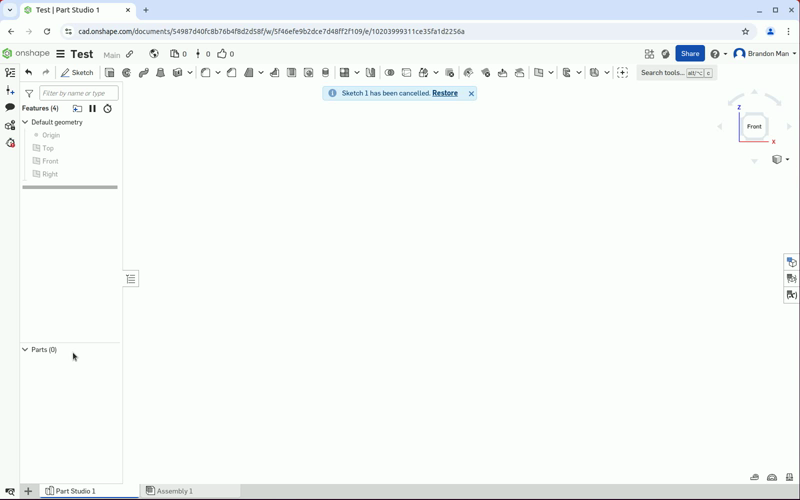
key(shift+y)
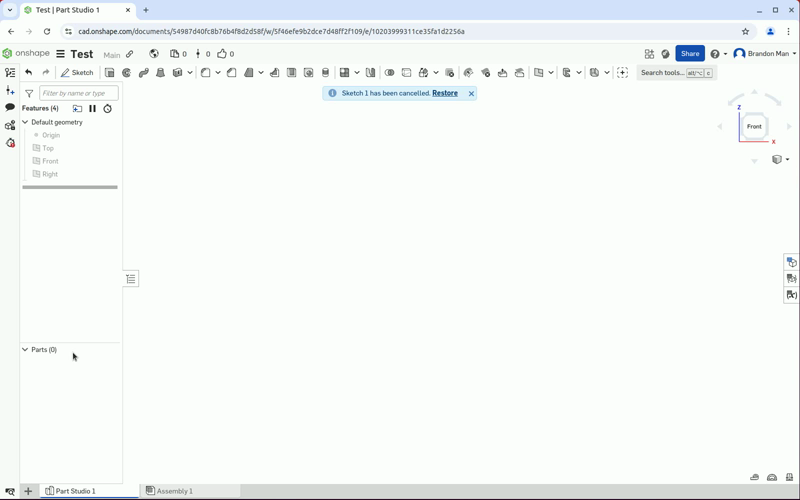
key(shift+s)
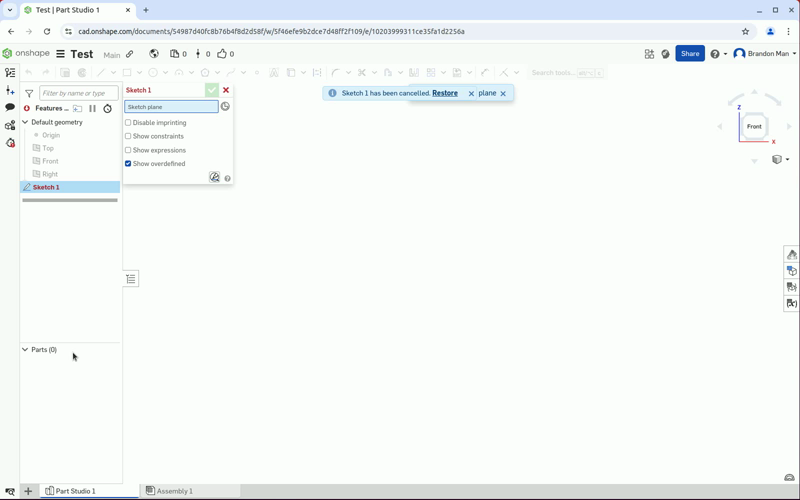
mouse_move(73, 163)
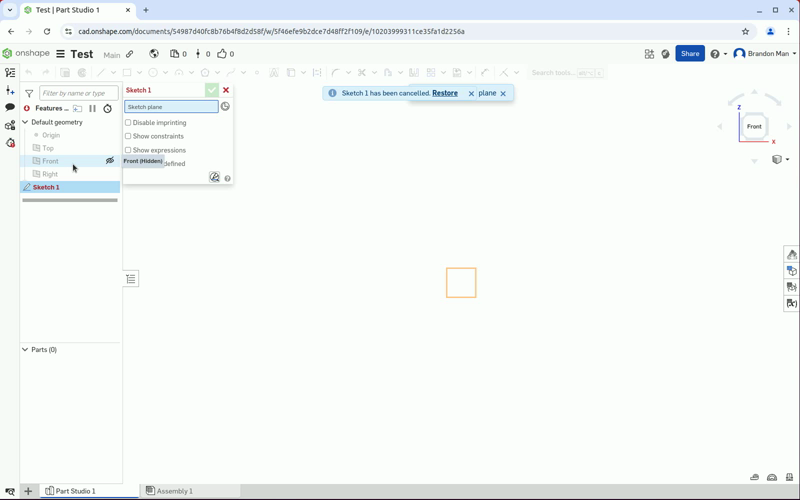
click(73, 163)
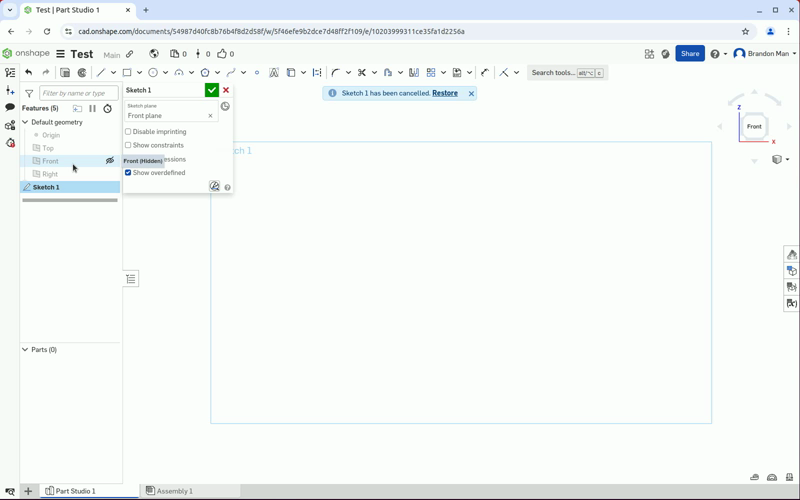
mouse_move(73, 352)
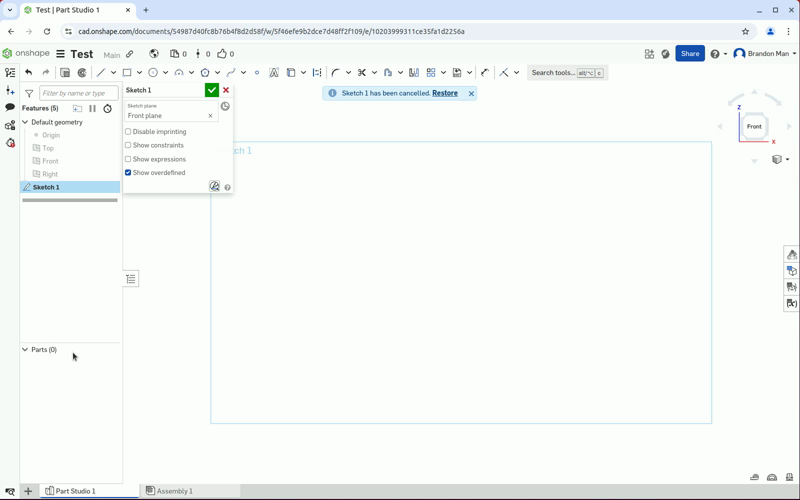
key(y)
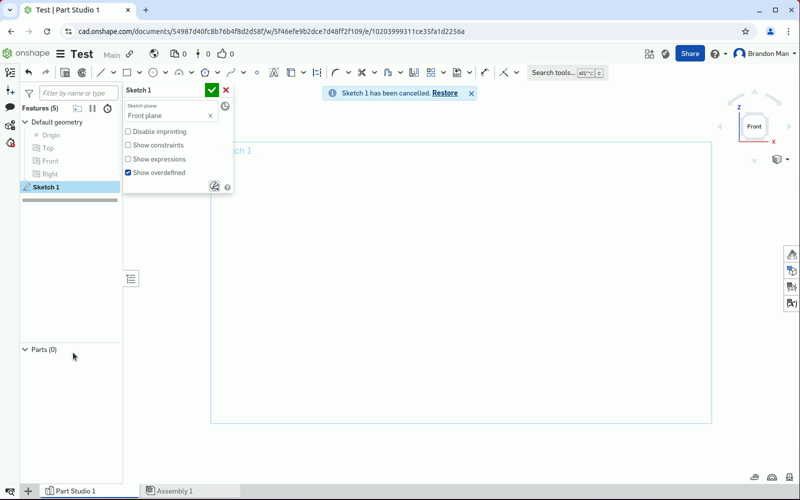
key(l)
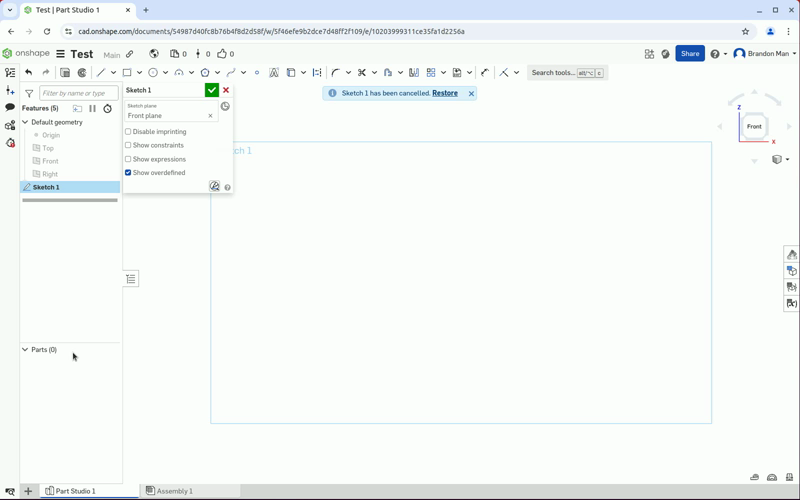
key_down(shift)
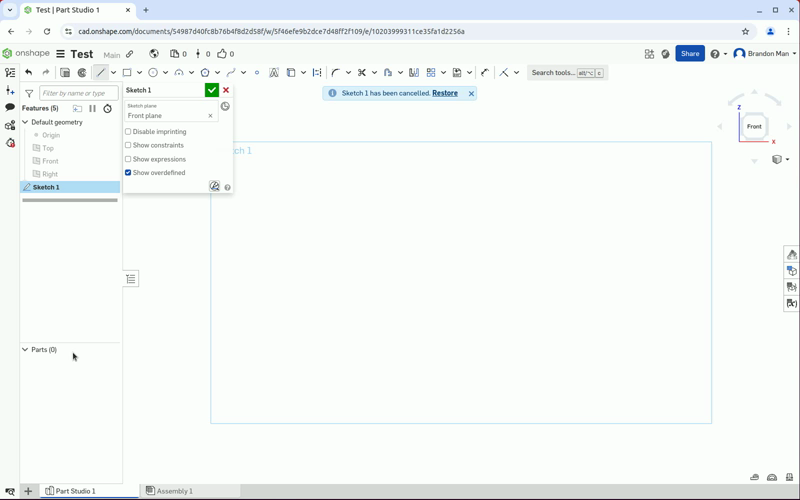
mouse_move(458, 282)
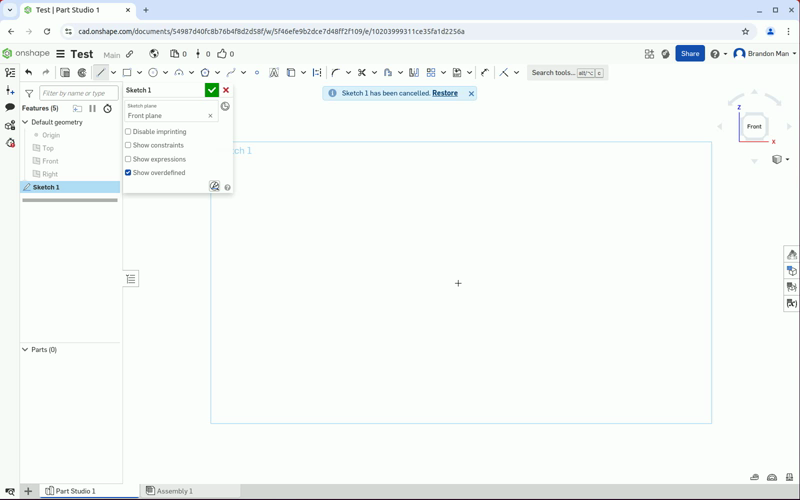
click(458, 282)
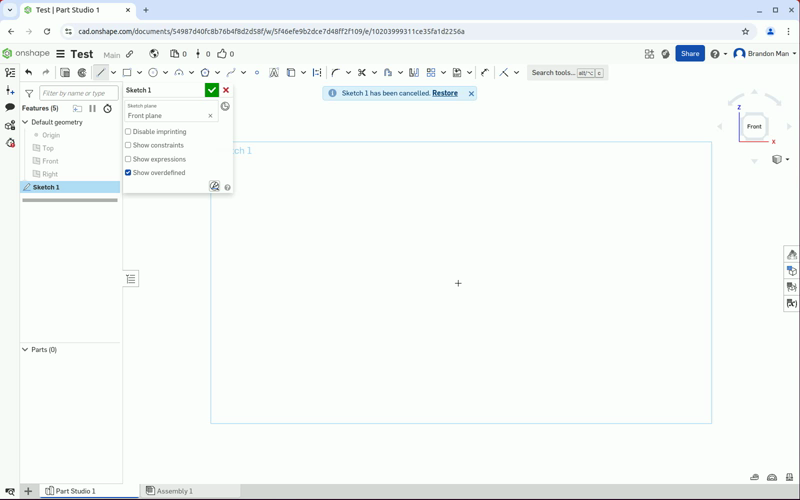
key_up(shift)
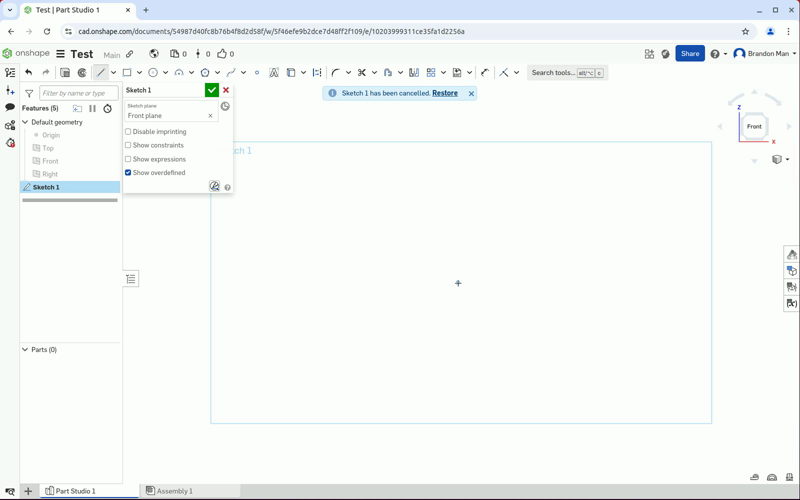
key_down(shift)
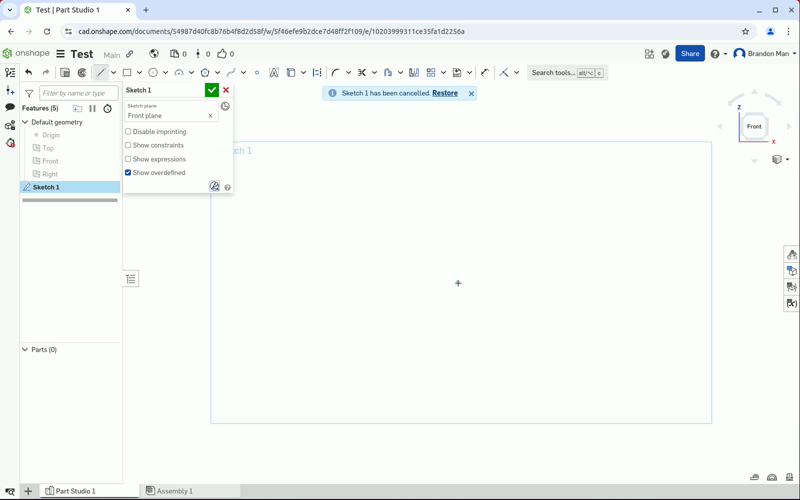
mouse_move(488, 282)
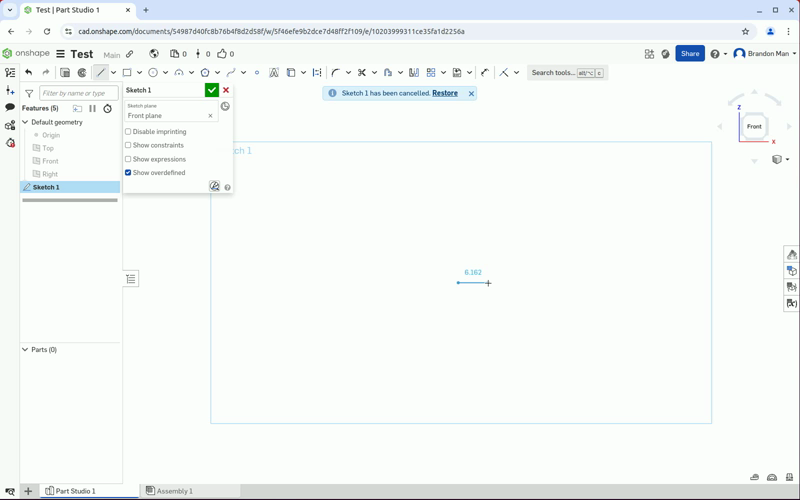
mouse_move(460, 282)
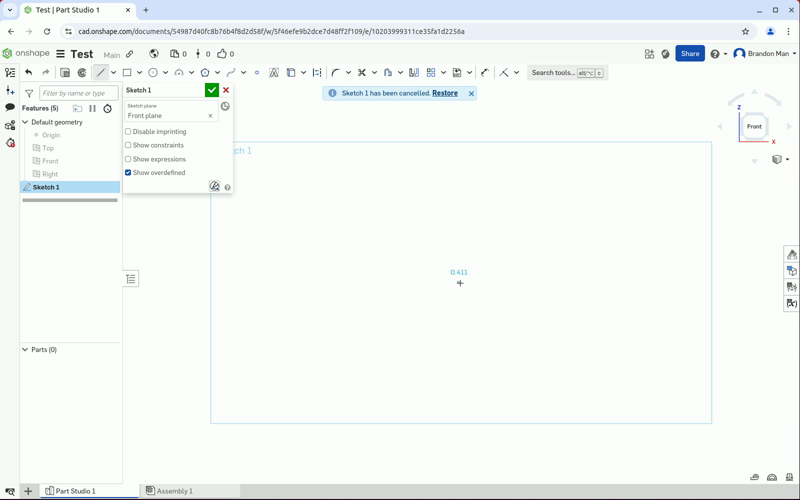
scroll(6)
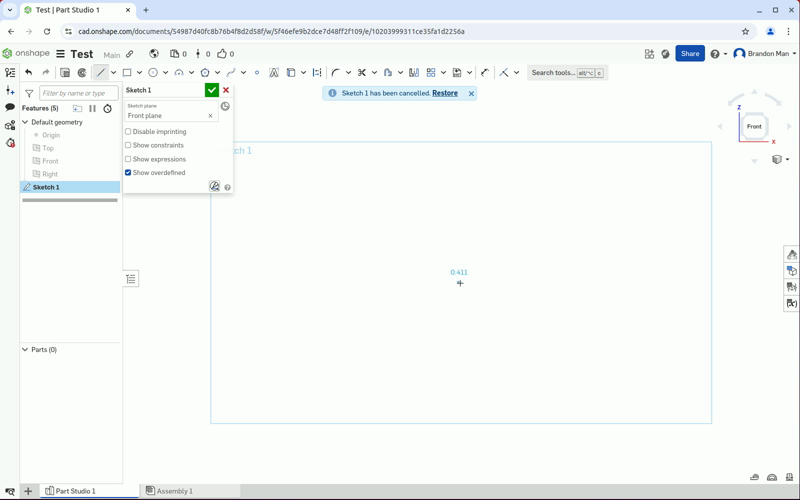
scroll(6)
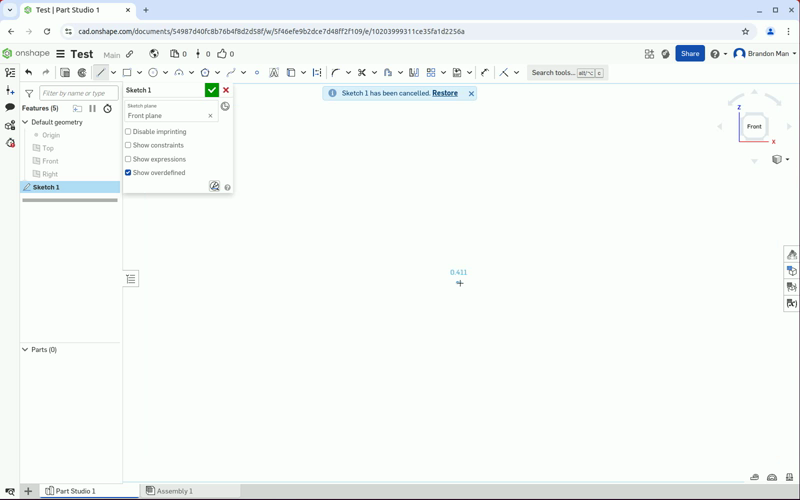
scroll(6)
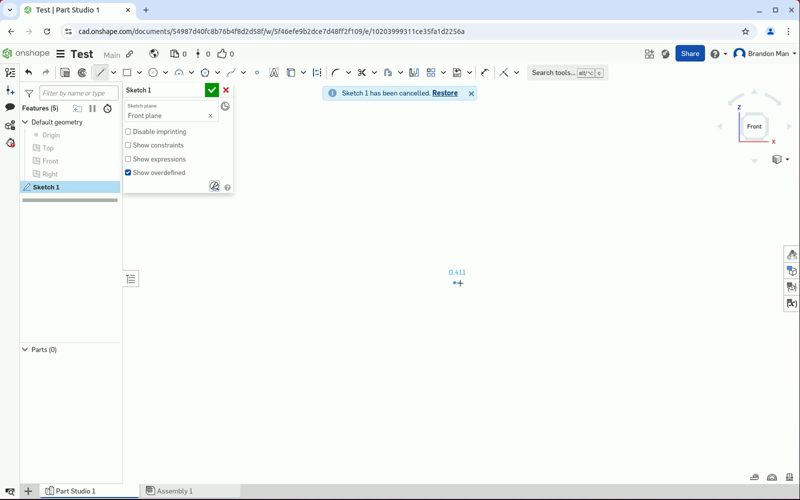
scroll(6)
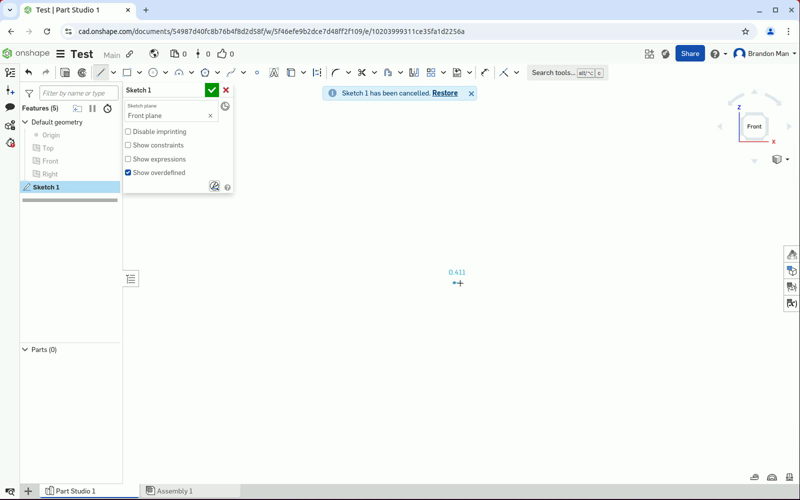
scroll(6)
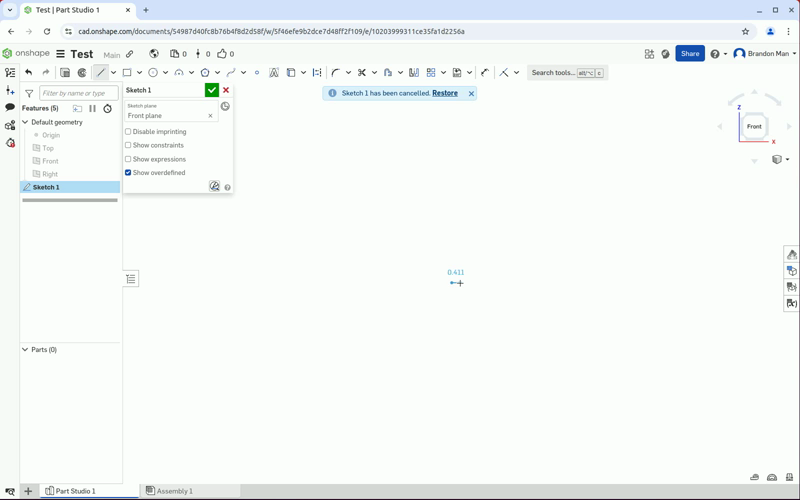
scroll(6)
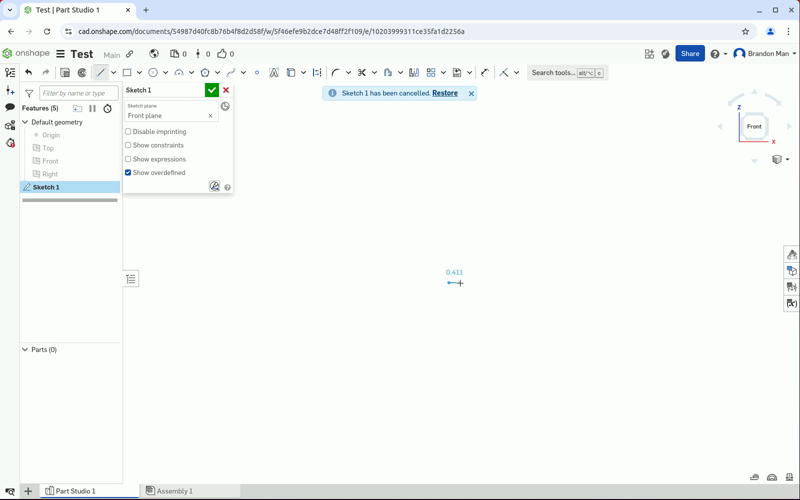
scroll(6)
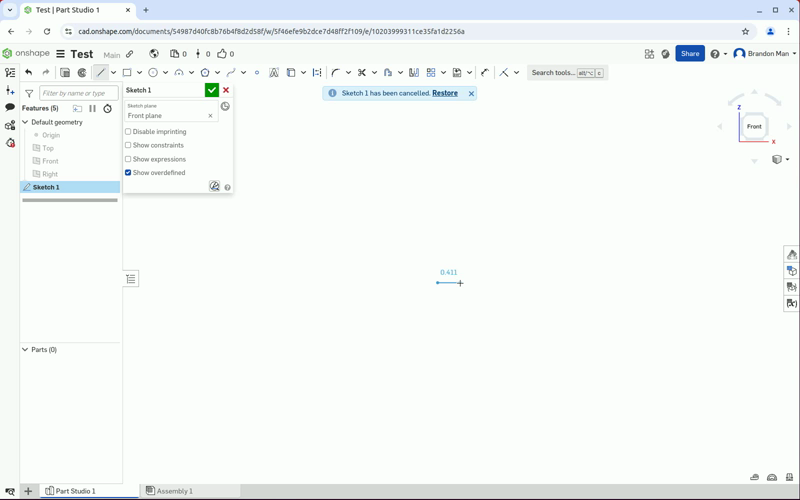
click(460, 282)
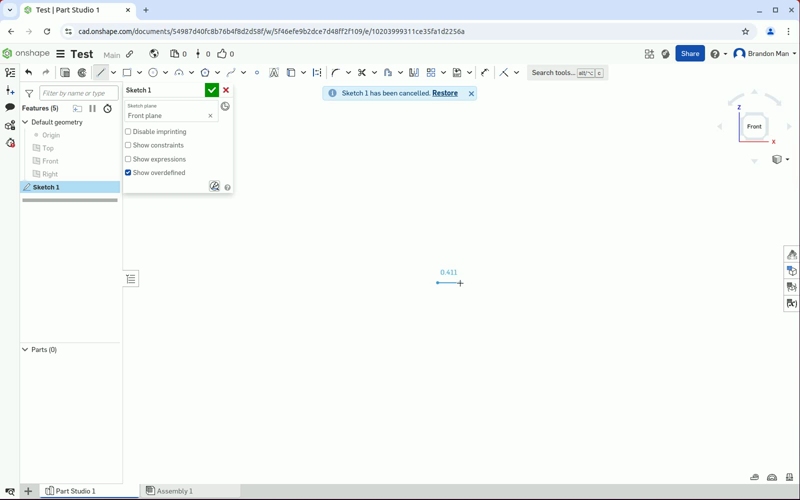
scroll(-6)
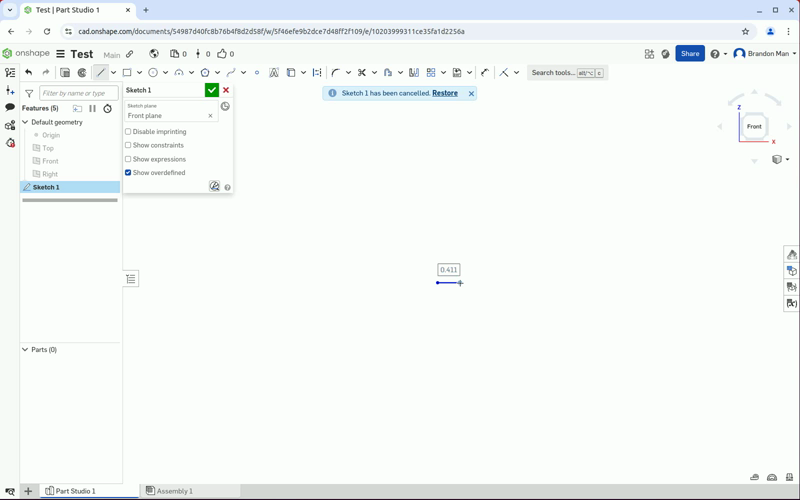
scroll(-6)
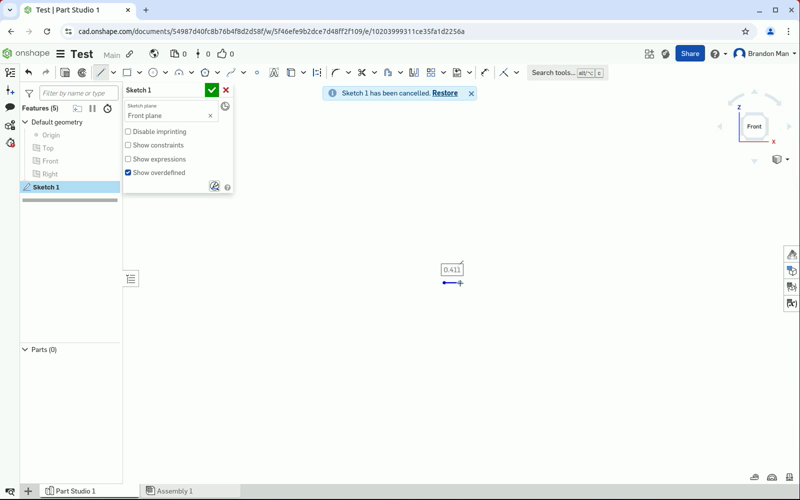
scroll(-6)
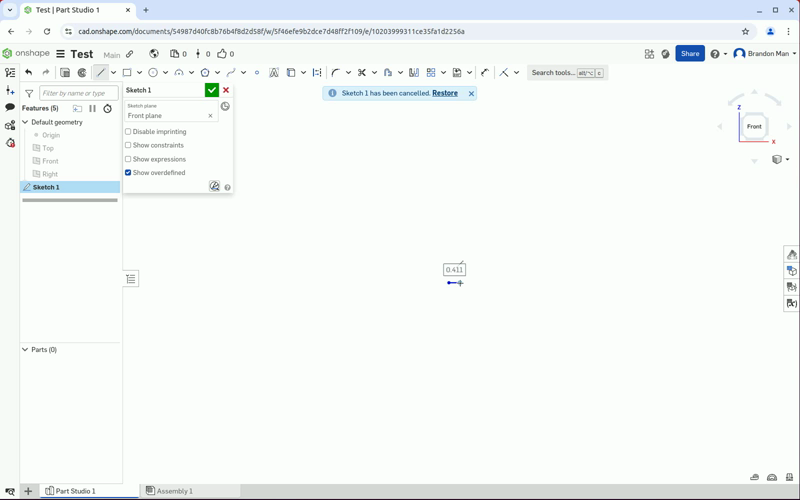
scroll(-6)
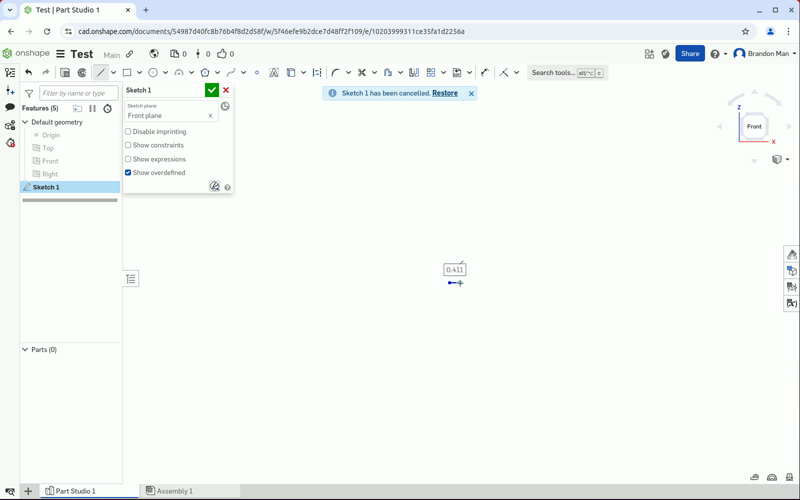
scroll(-6)
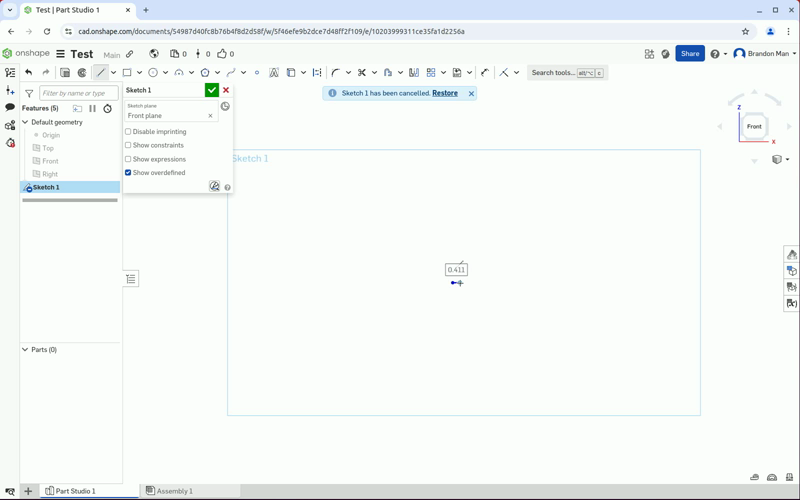
scroll(-6)
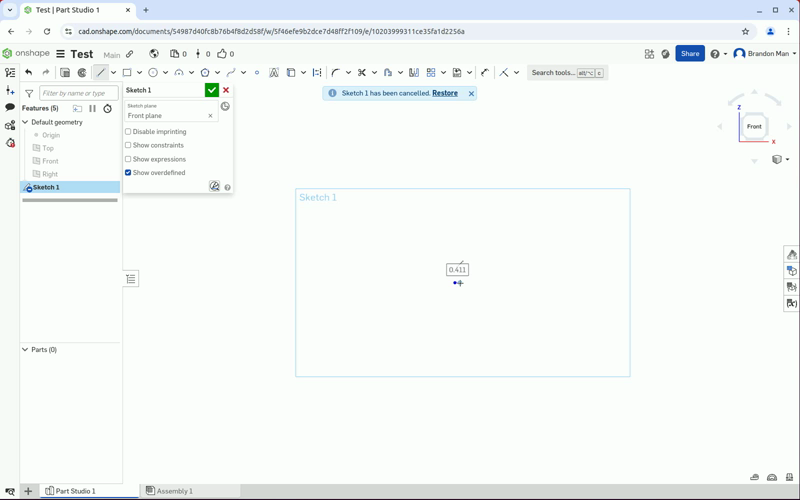
scroll(-6)
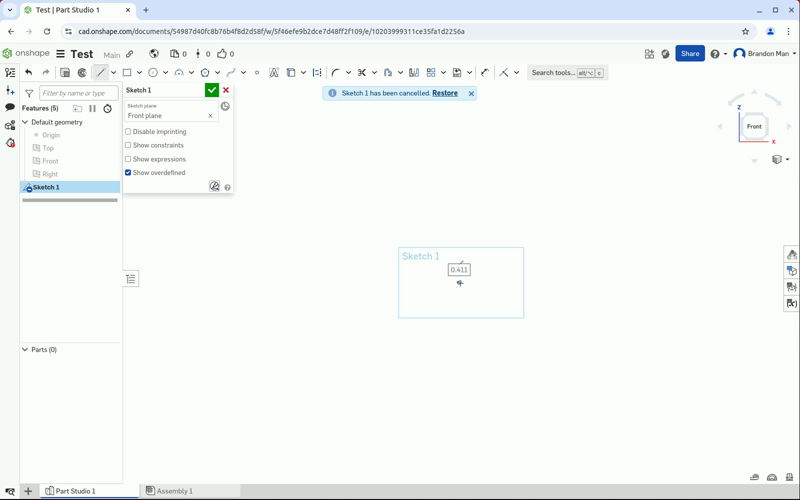
key_up(shift)
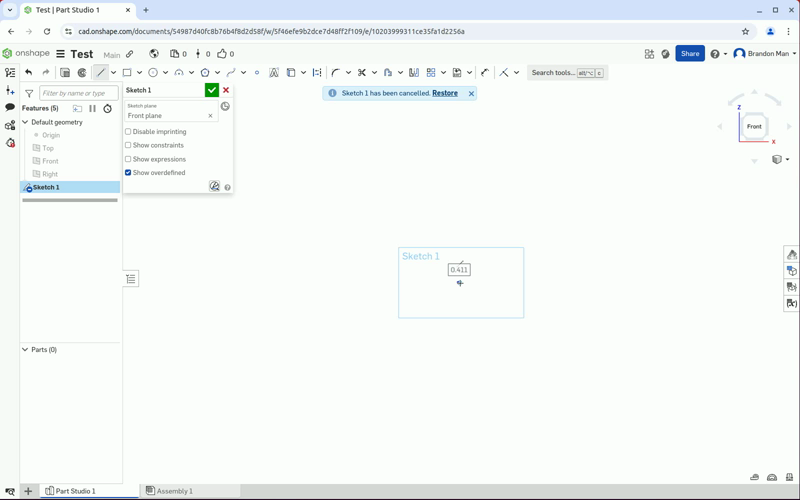
key_down(shift)
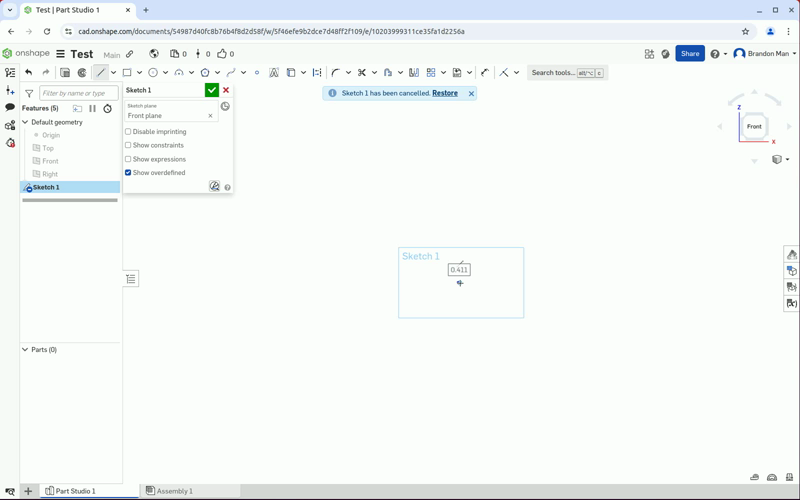
mouse_move(460, 183)
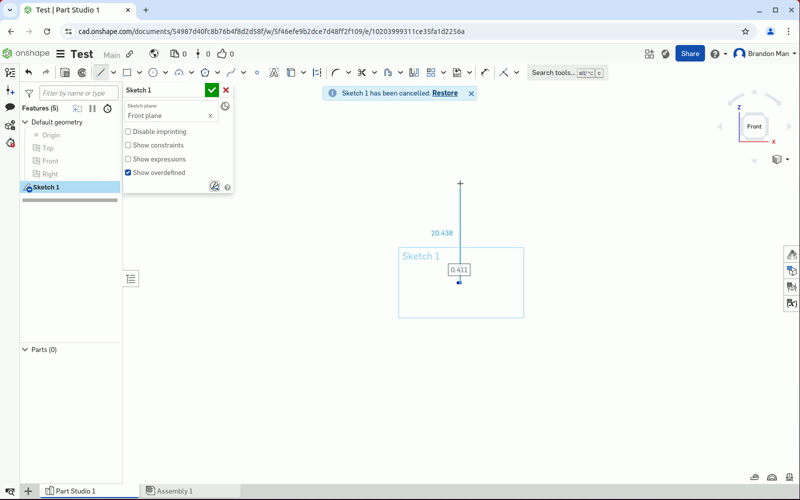
click(460, 183)
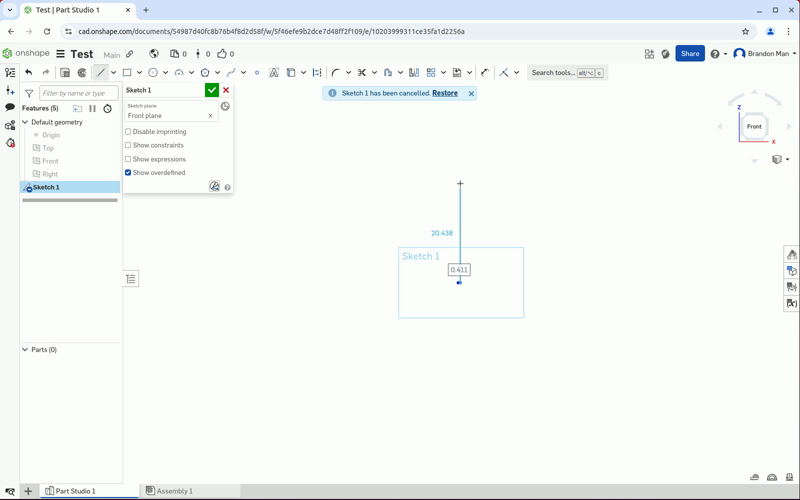
key_up(shift)
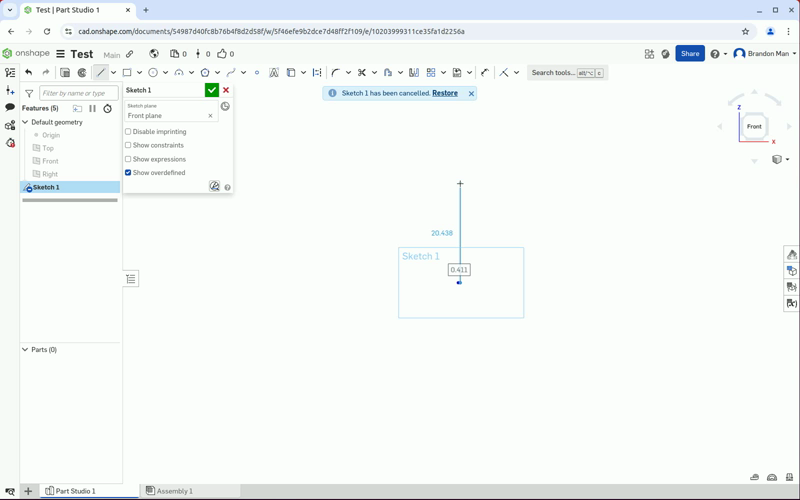
key_down(shift)
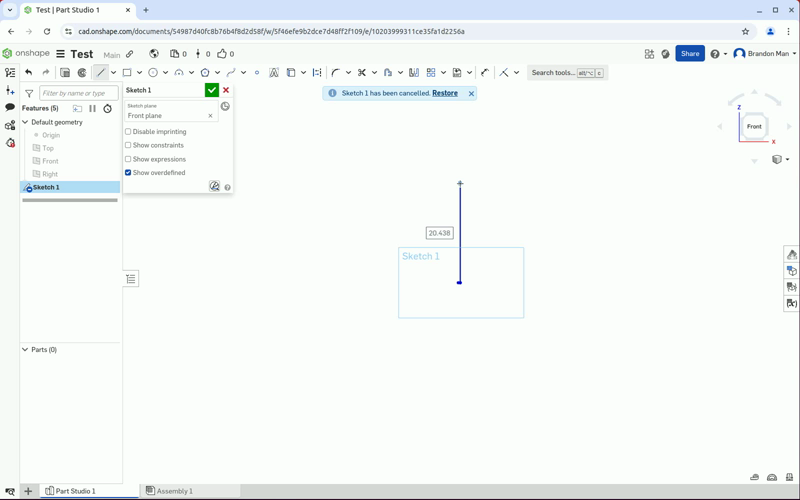
mouse_move(490, 183)
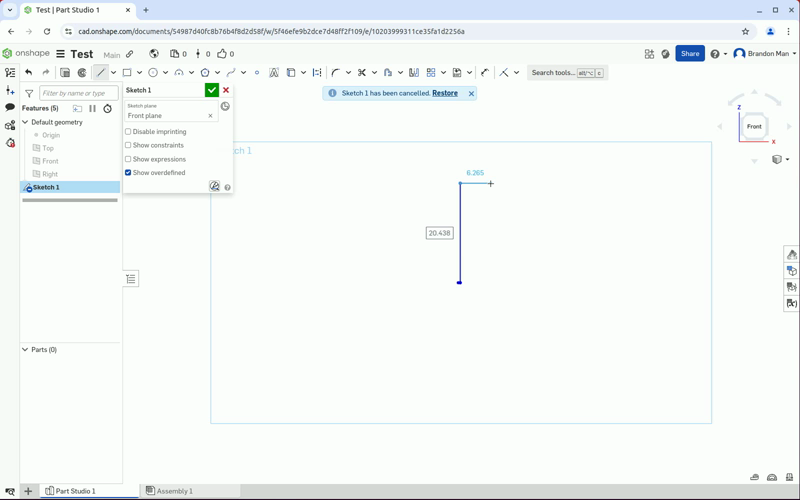
mouse_move(458, 183)
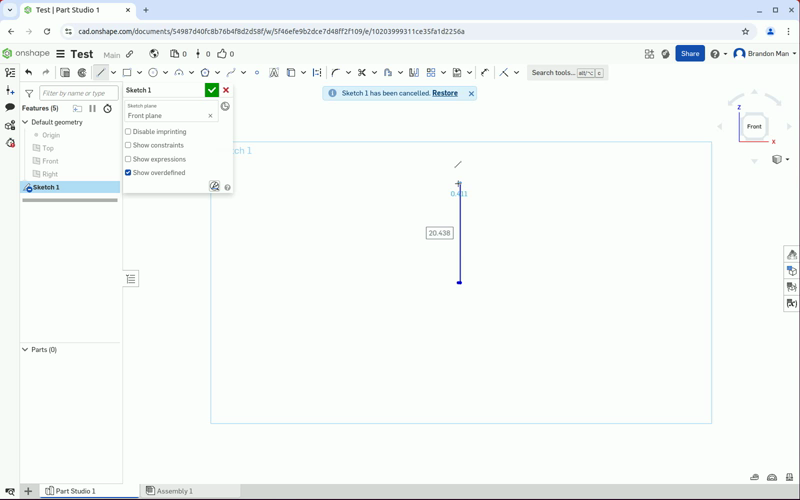
scroll(6)
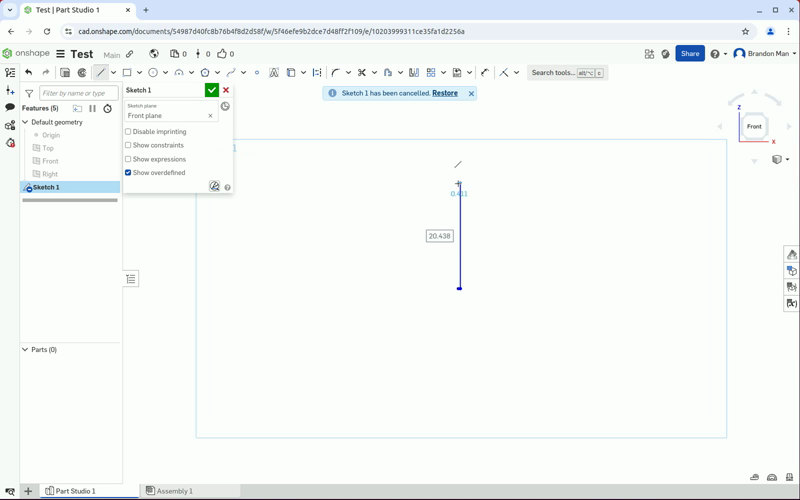
scroll(6)
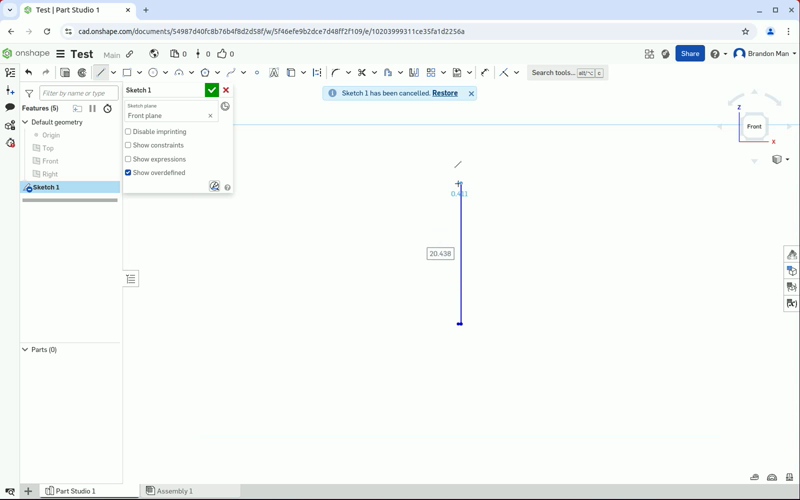
scroll(6)
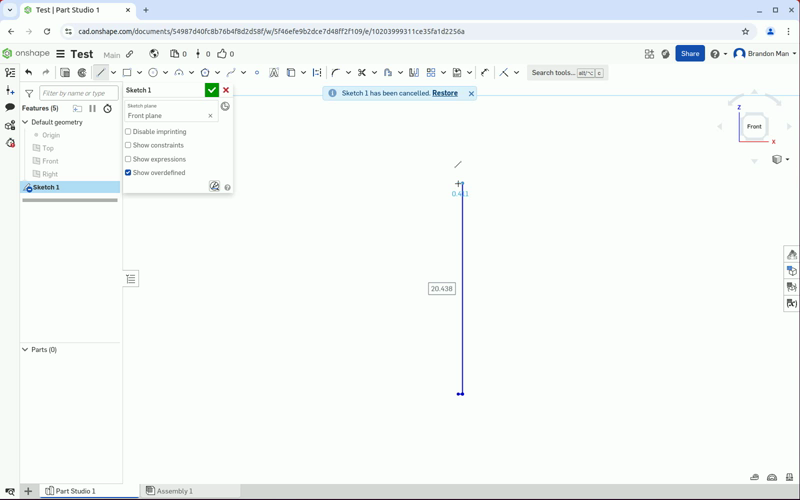
scroll(6)
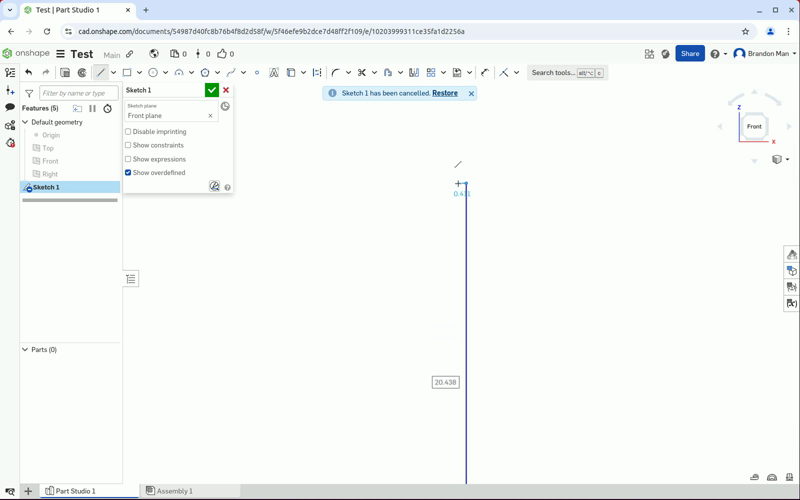
scroll(6)
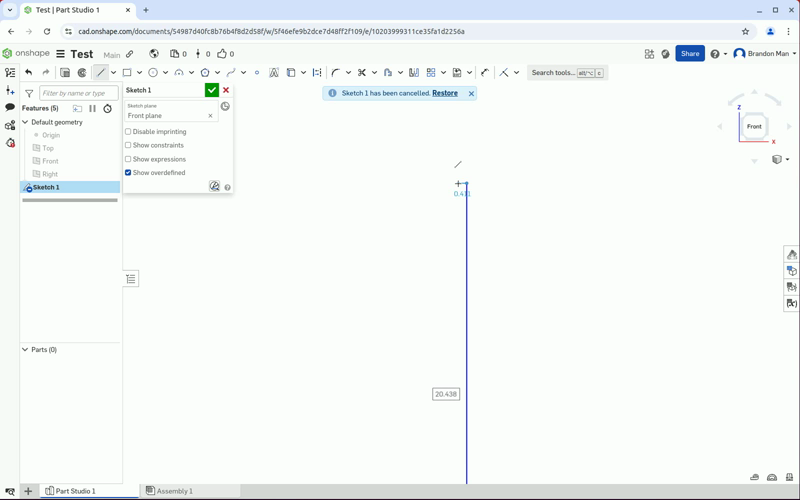
scroll(6)
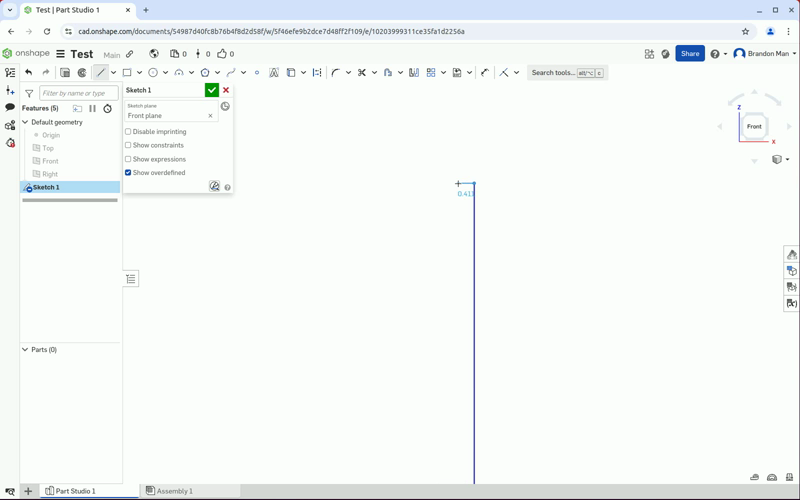
scroll(6)
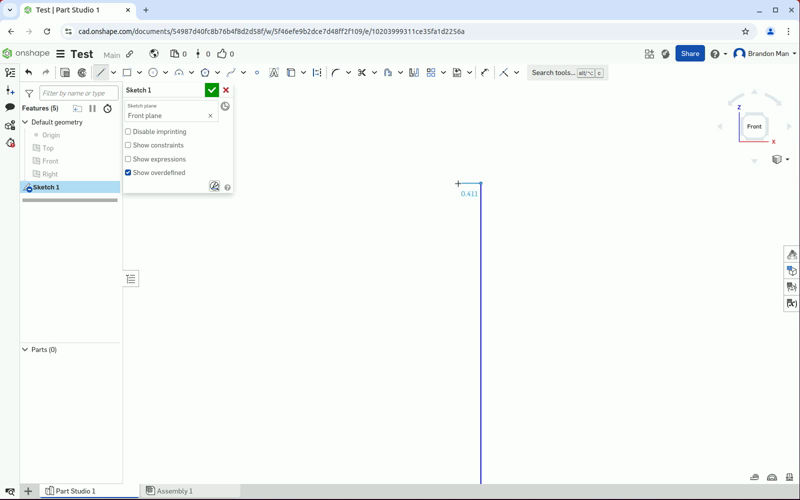
click(458, 183)
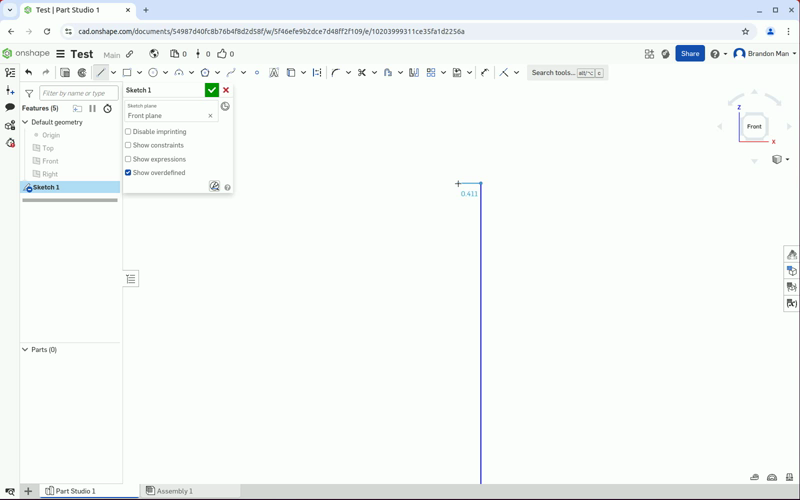
scroll(-6)
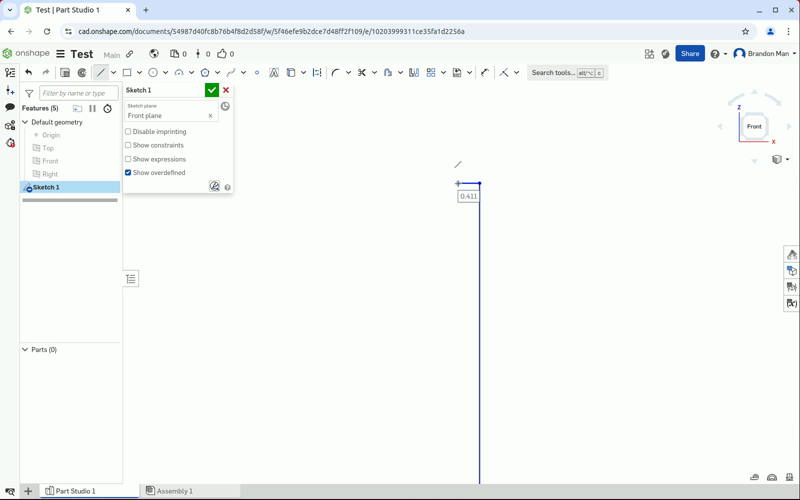
scroll(-6)
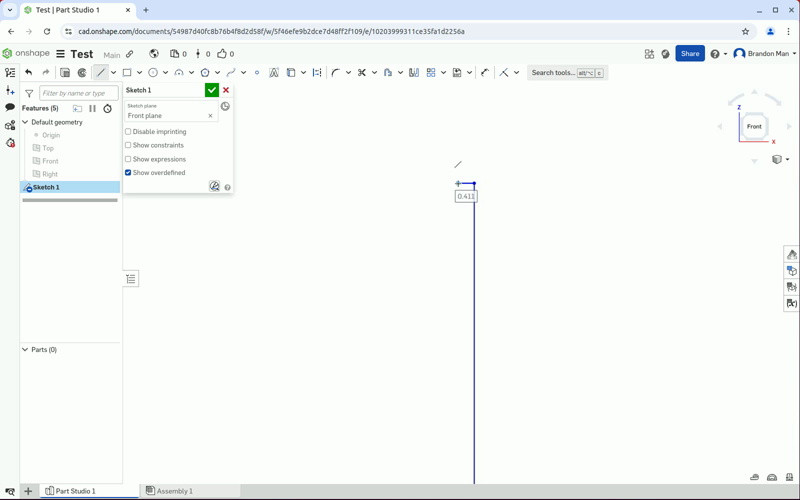
scroll(-6)
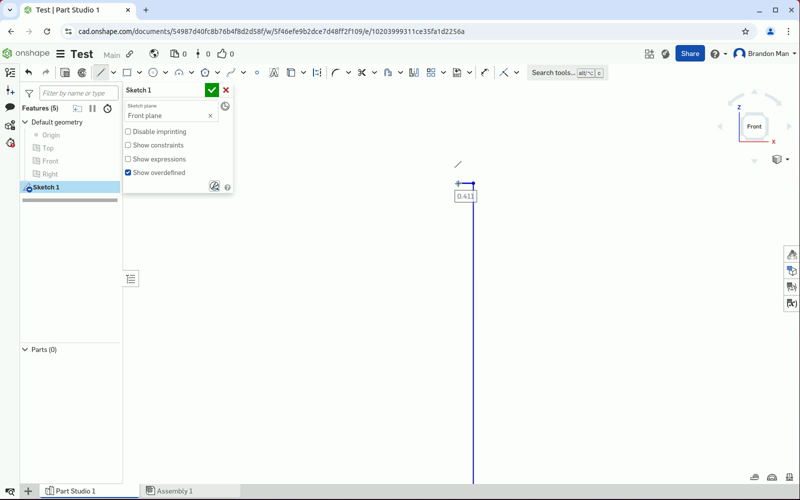
scroll(-6)
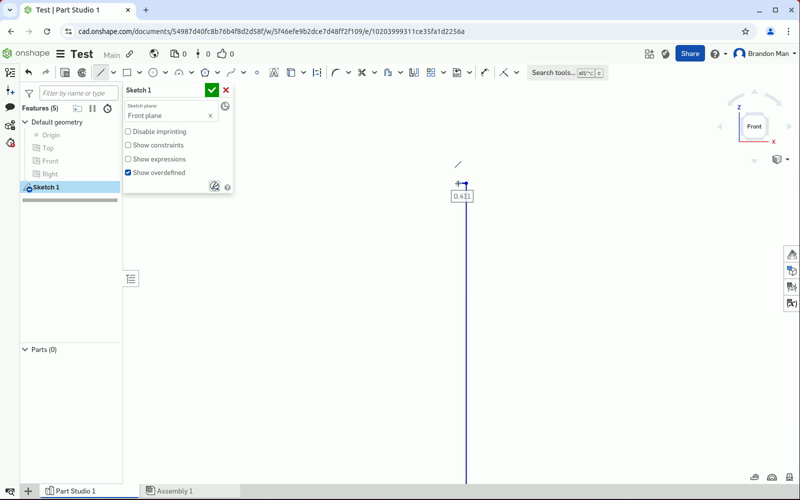
scroll(-6)
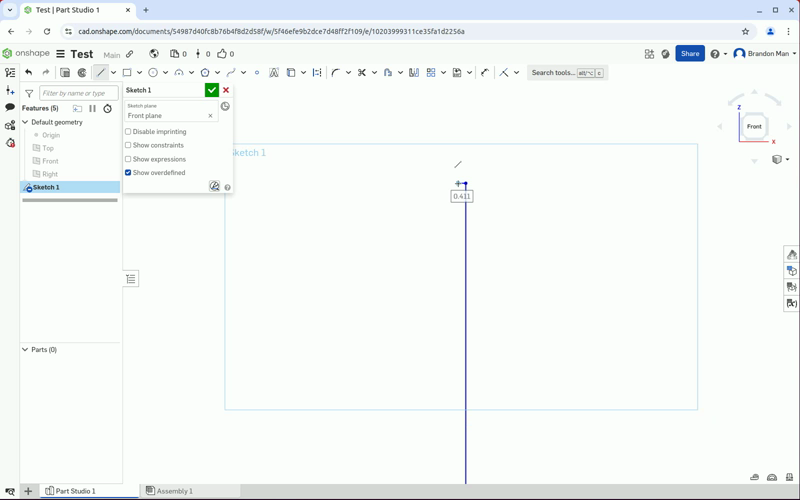
scroll(-6)
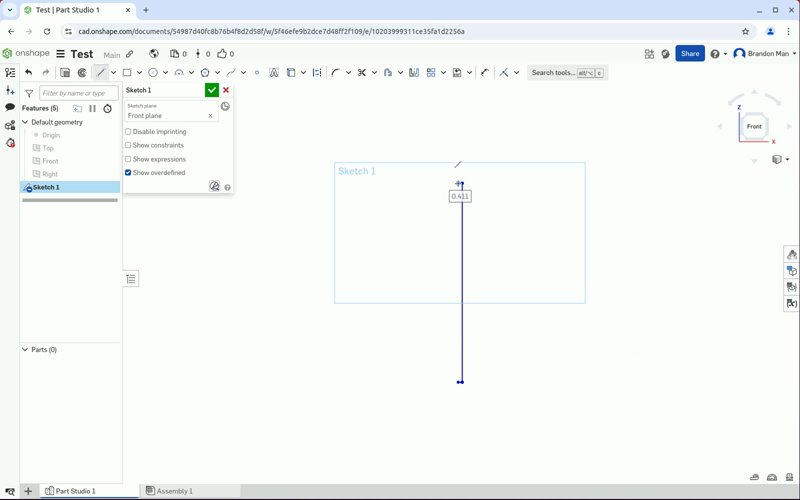
scroll(-6)
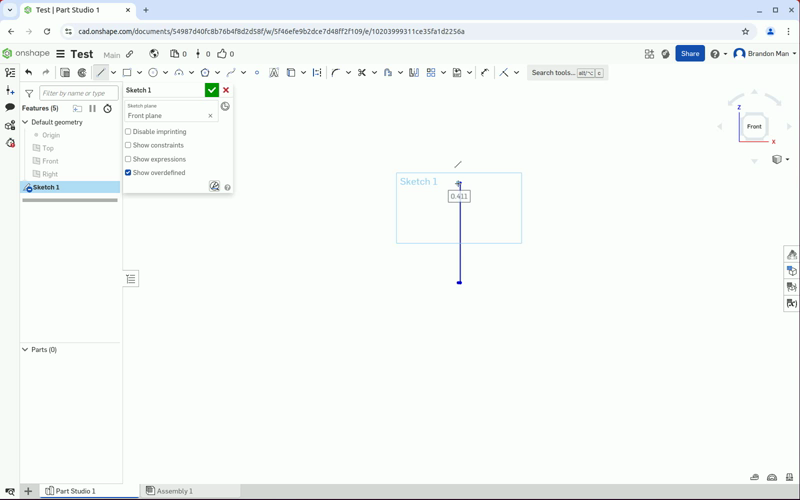
key_up(shift)
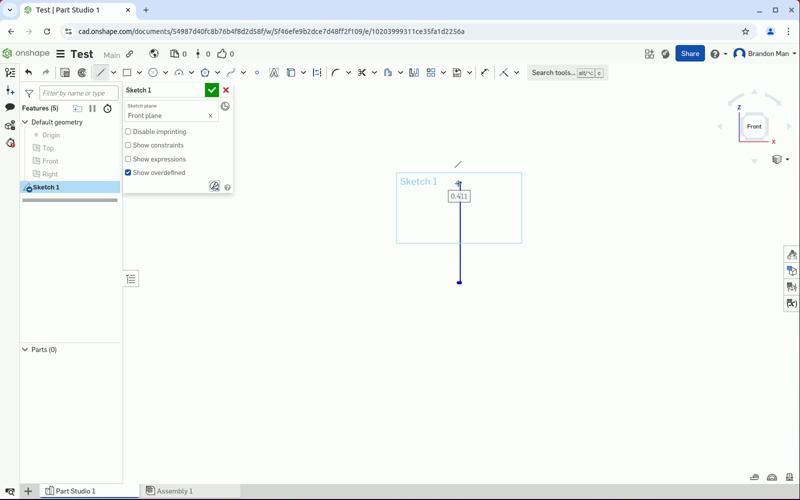
key_down(shift)
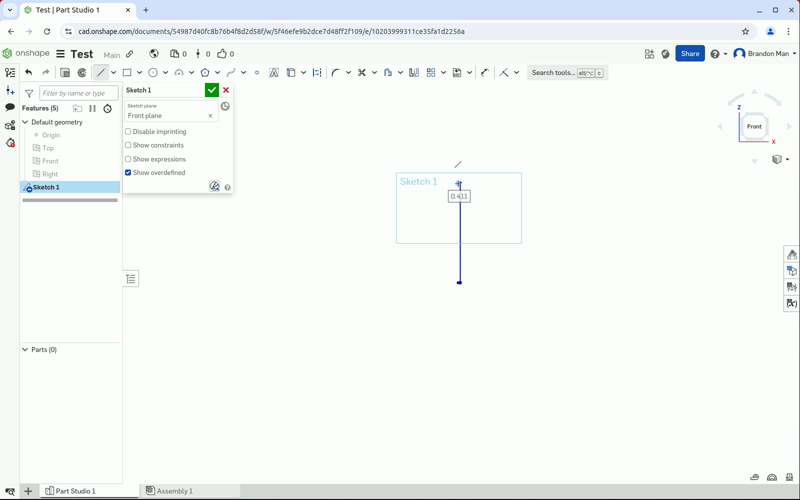
mouse_move(458, 282)
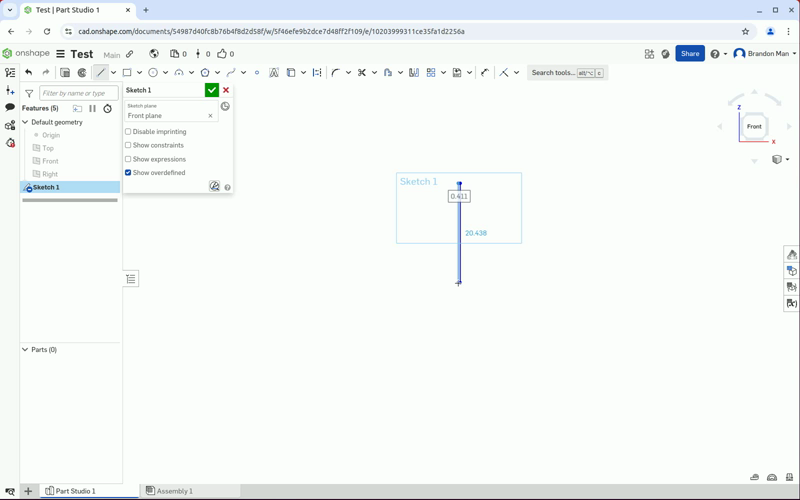
scroll(6)
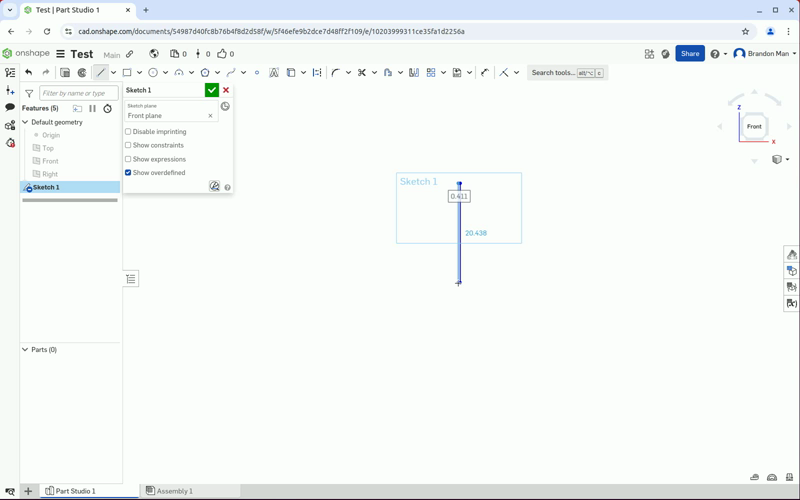
scroll(6)
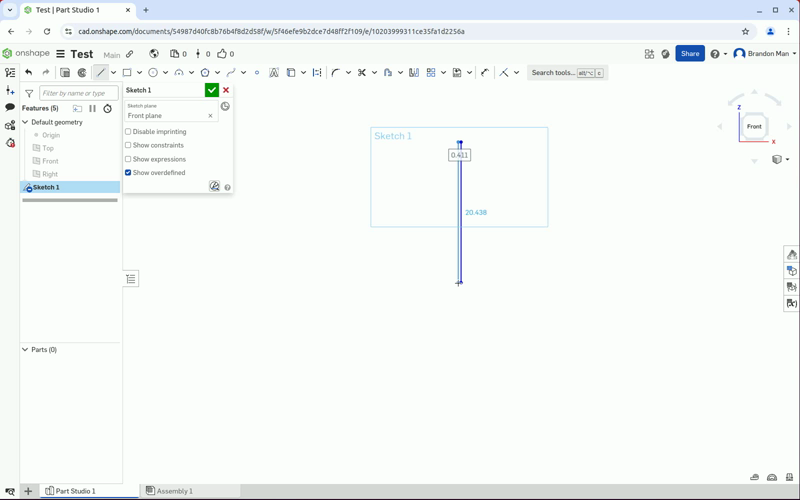
scroll(6)
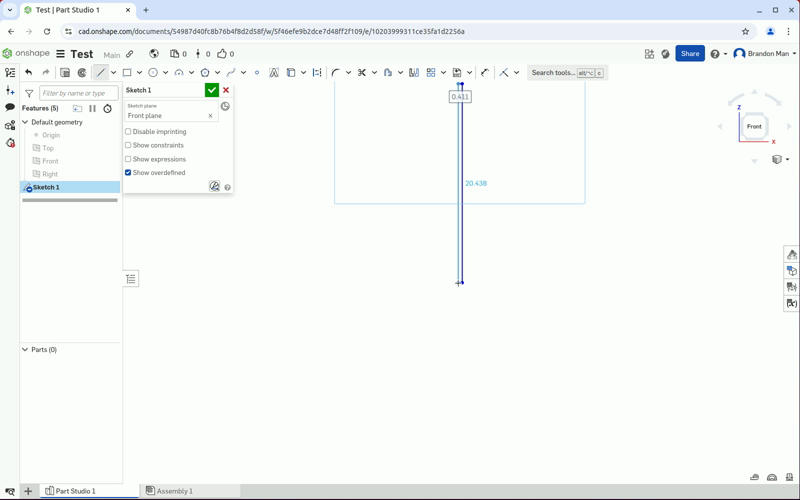
scroll(6)
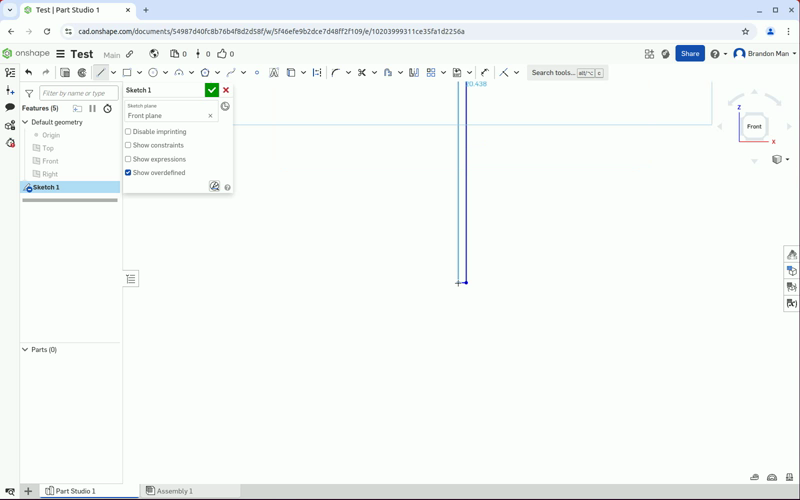
scroll(6)
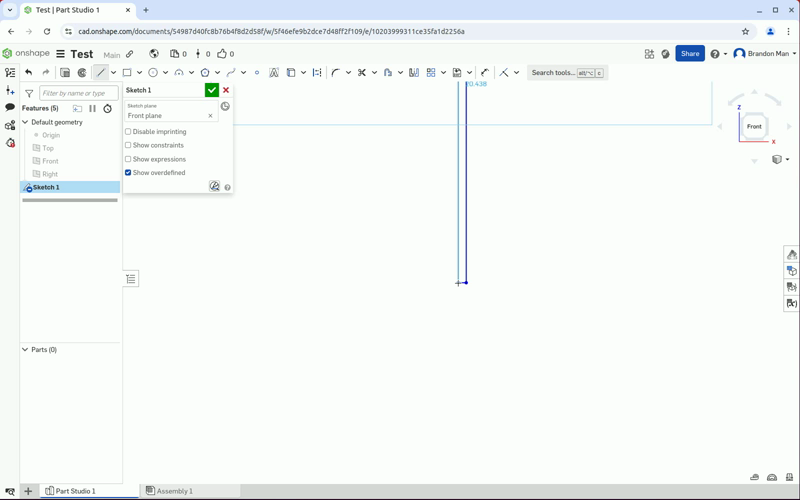
scroll(6)
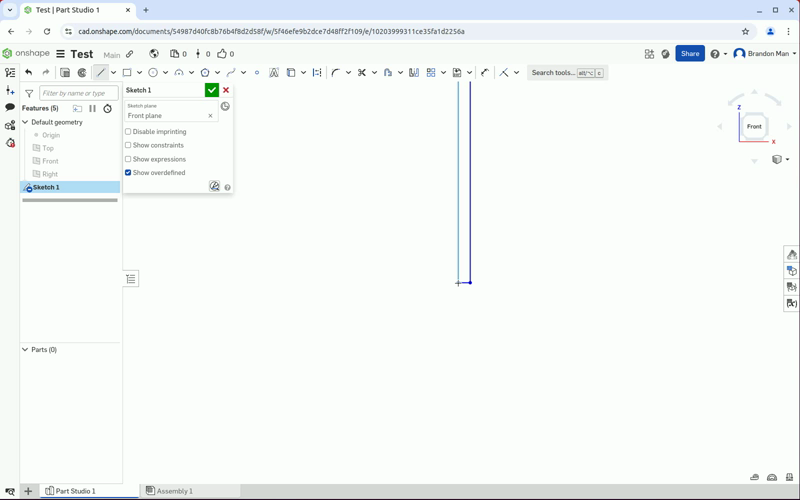
scroll(6)
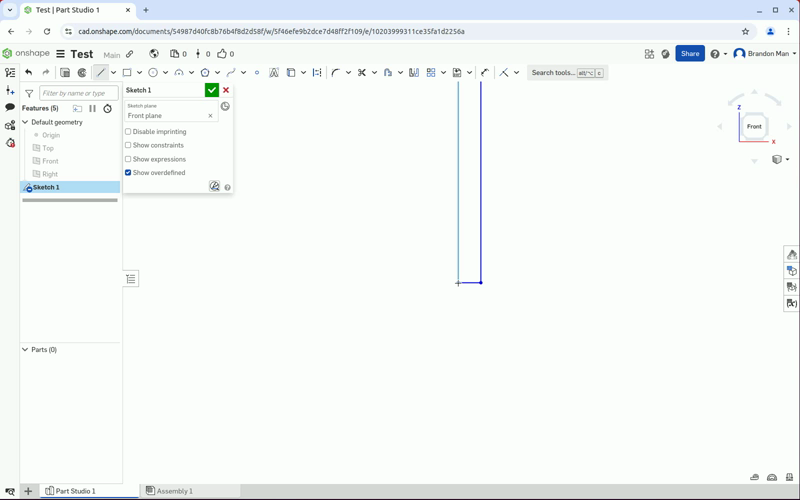
key_up(shift)
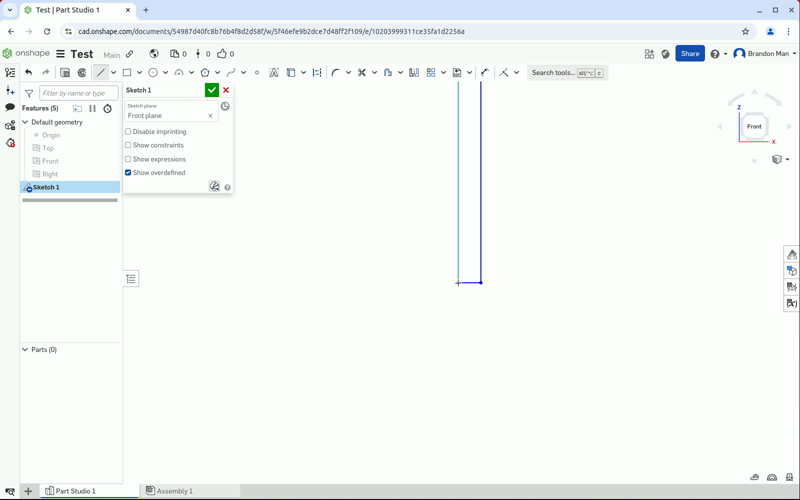
click(458, 282)
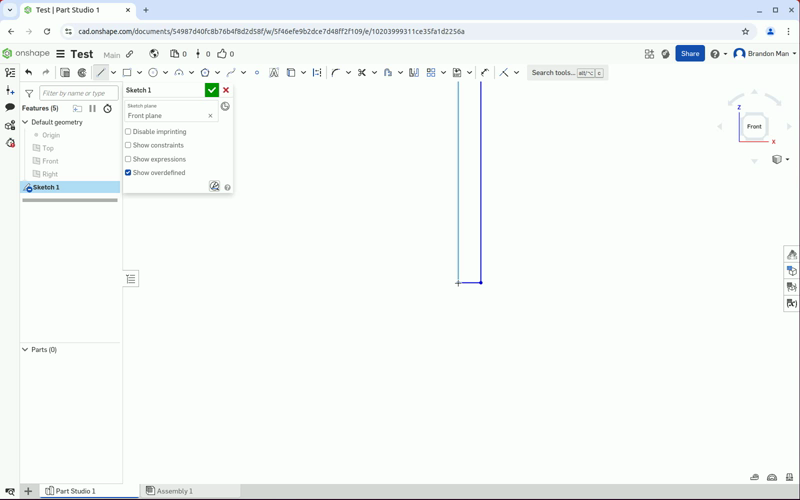
scroll(-6)
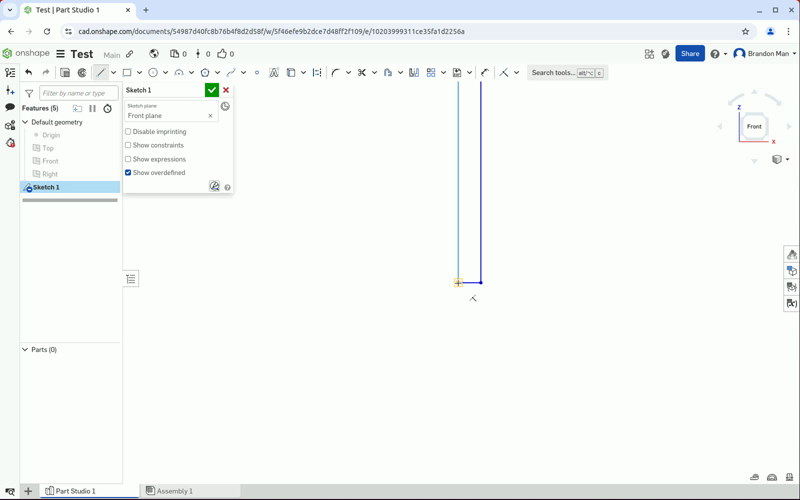
scroll(-6)
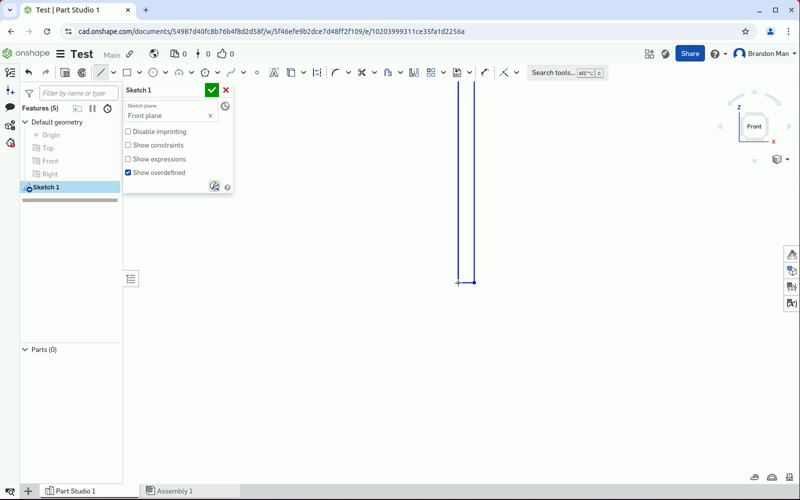
scroll(-6)
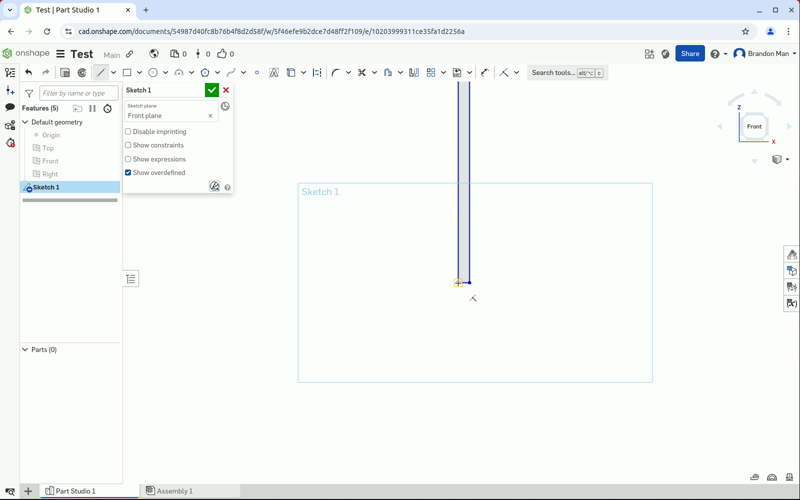
scroll(-6)
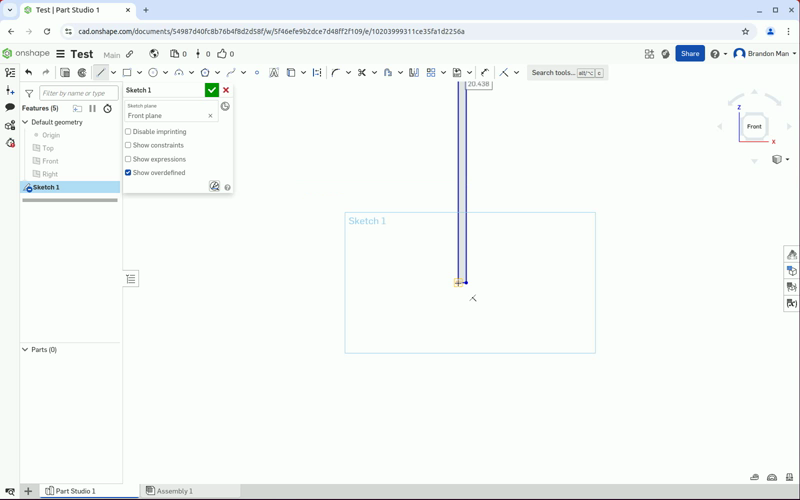
scroll(-6)
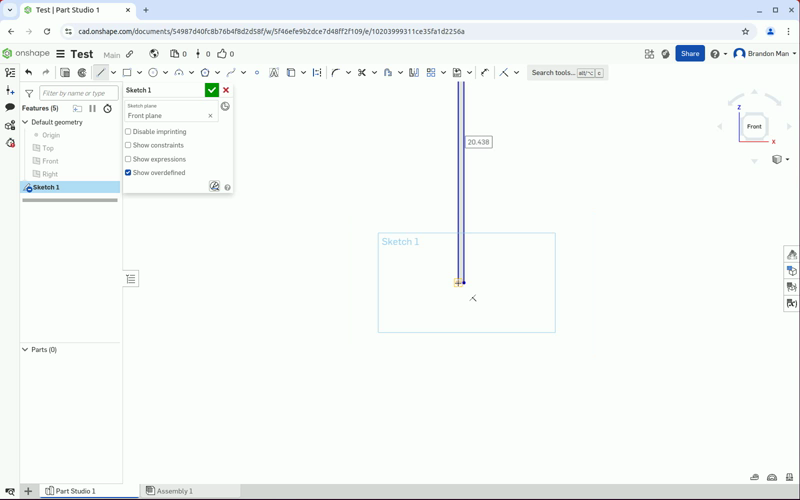
scroll(-6)
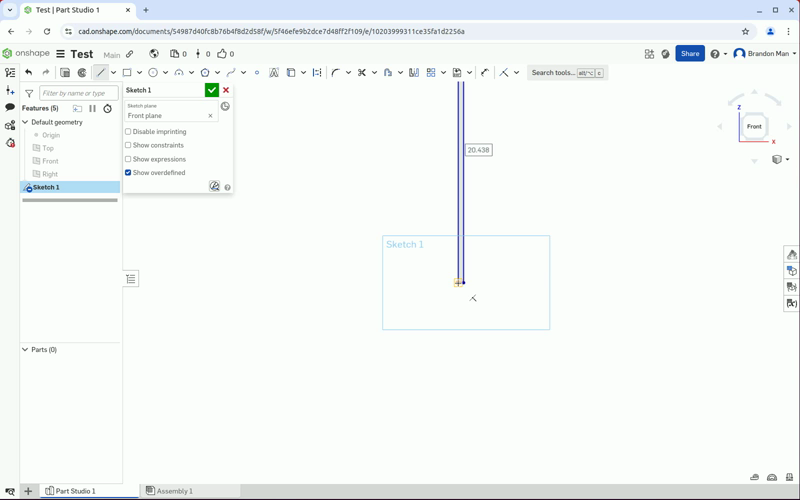
scroll(-6)
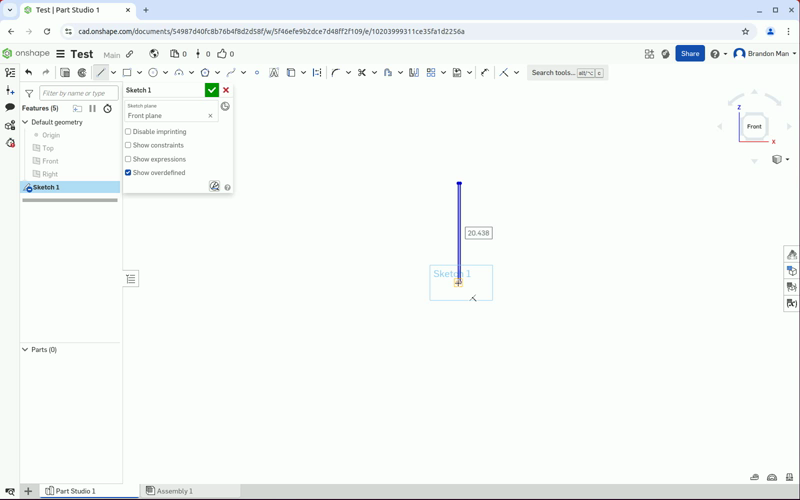
key(esc)
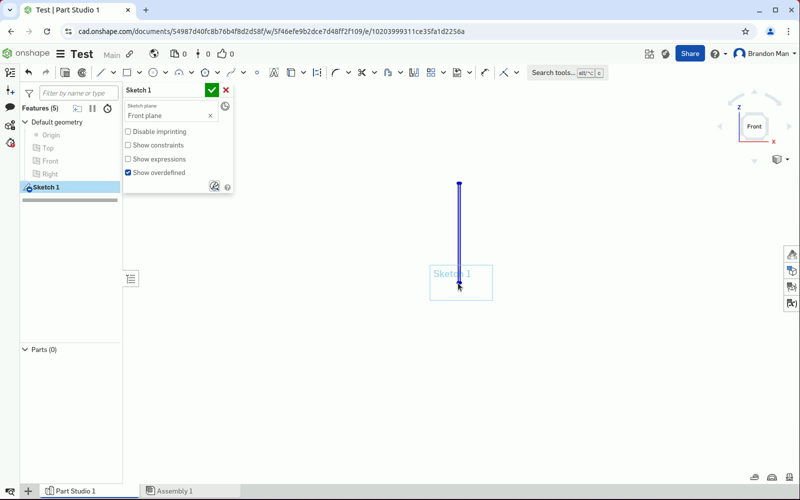
mouse_move(459, 185)
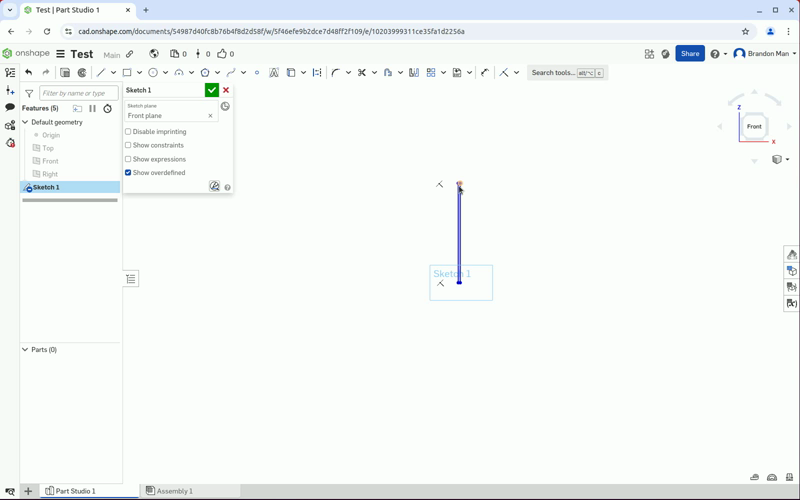
scroll(6)
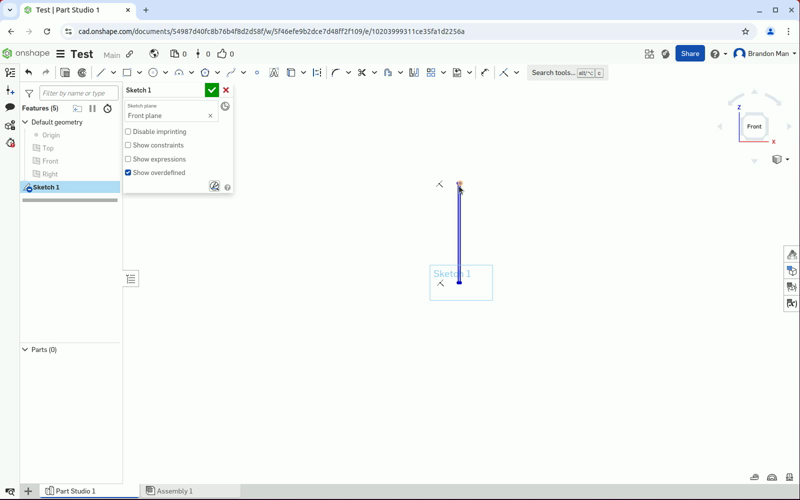
scroll(6)
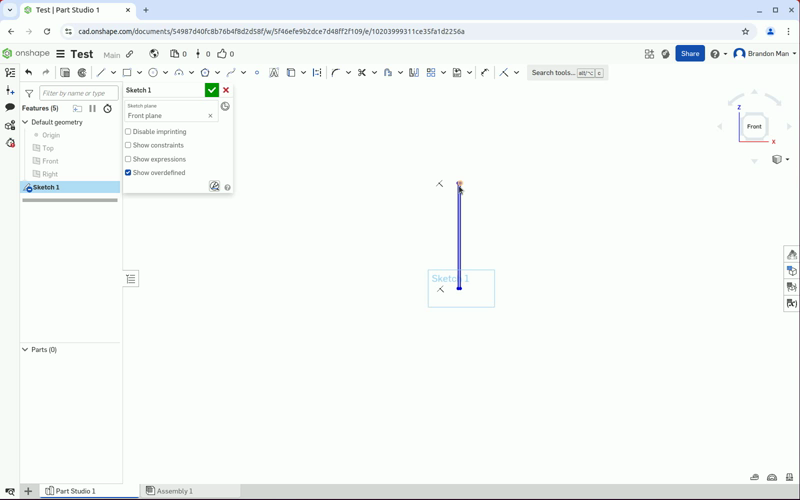
scroll(6)
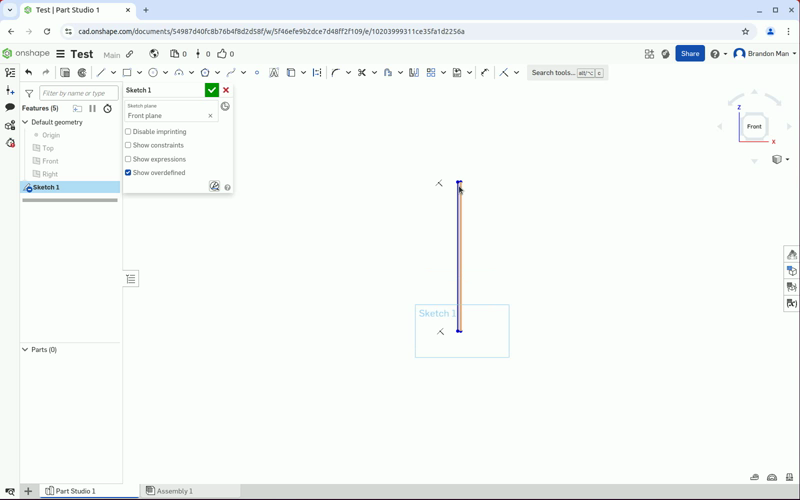
scroll(6)
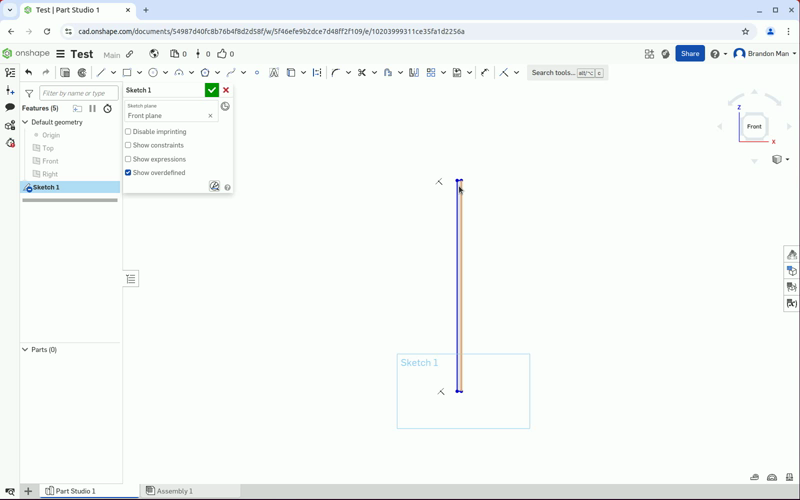
scroll(6)
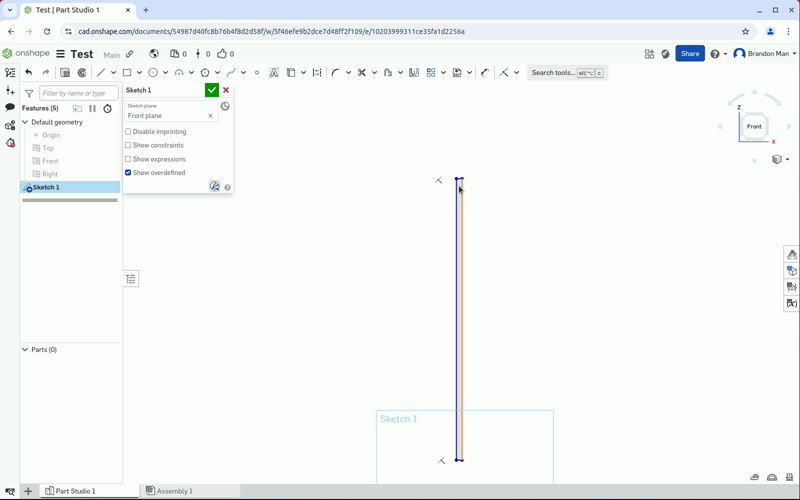
scroll(6)
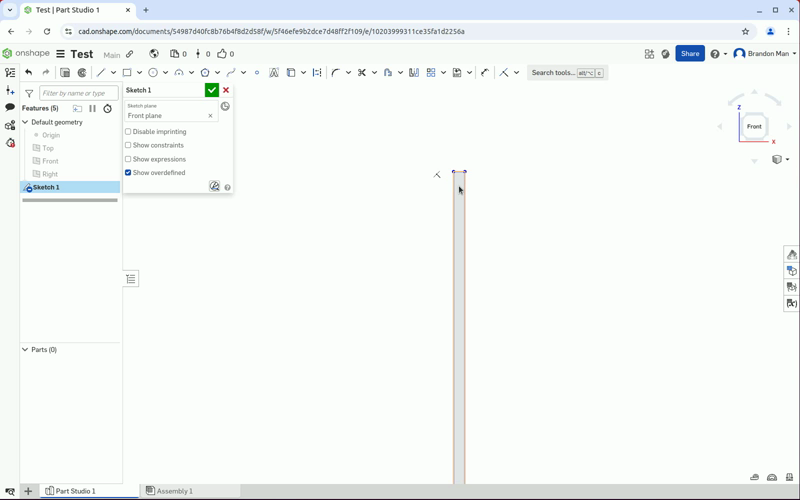
scroll(6)
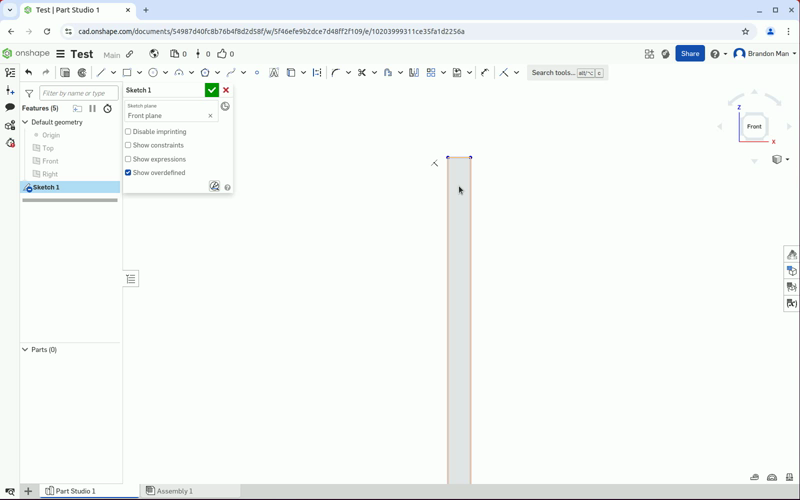
click(459, 185)
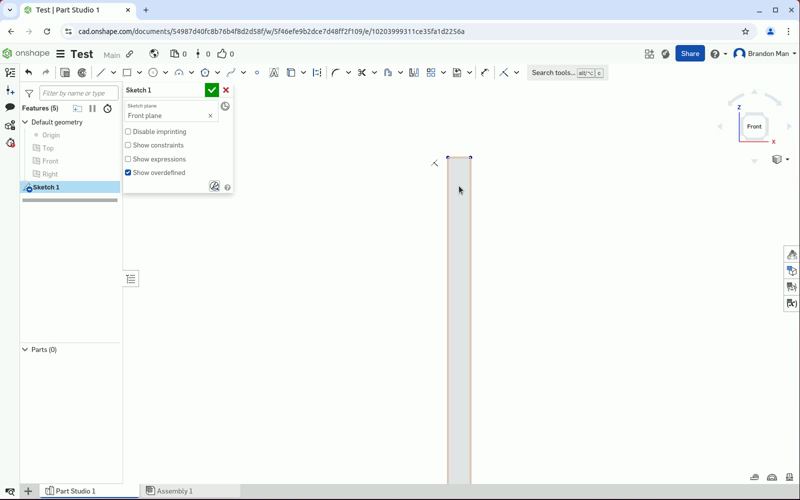
scroll(-6)
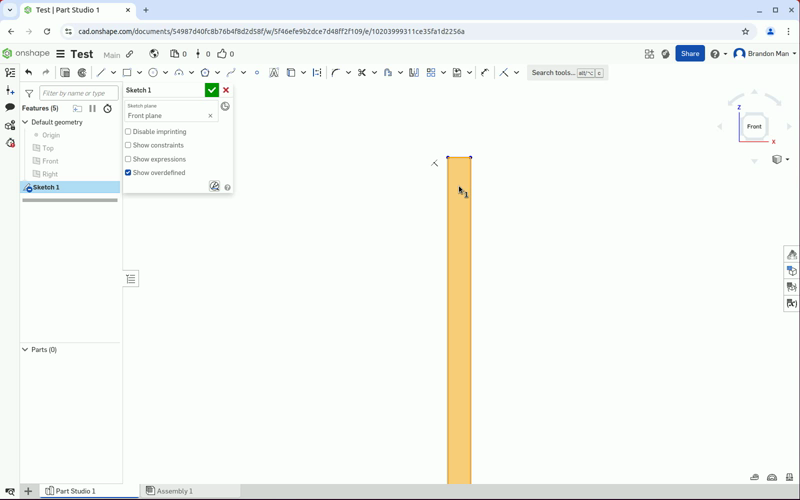
scroll(-6)
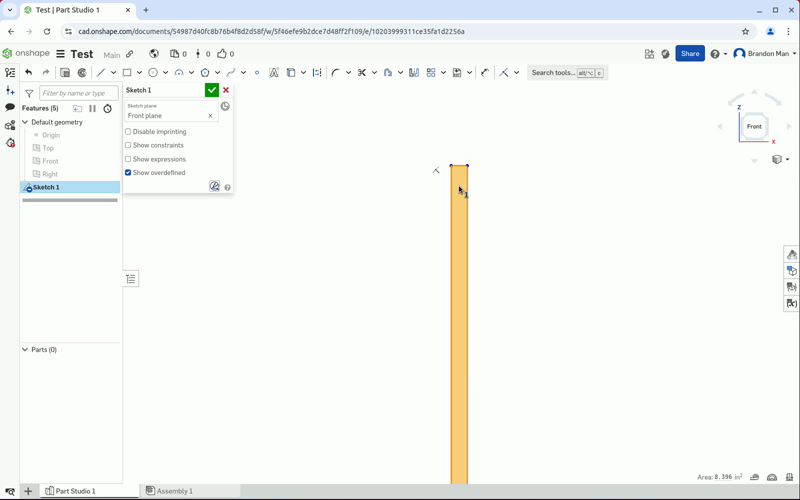
scroll(-6)
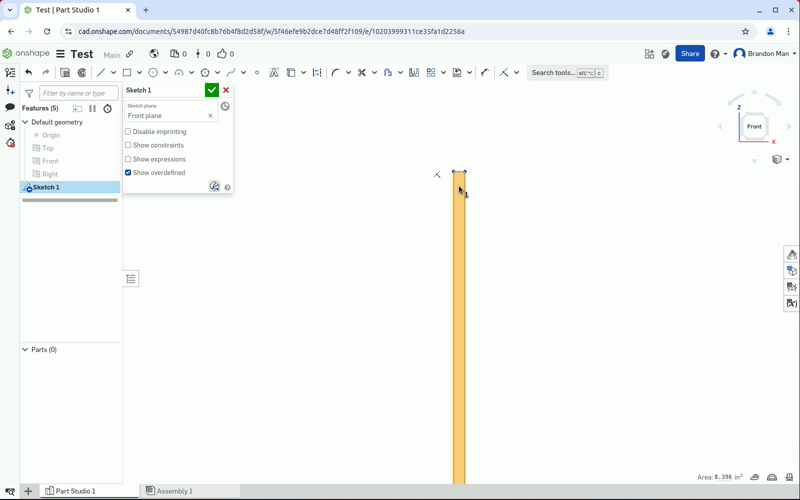
scroll(-6)
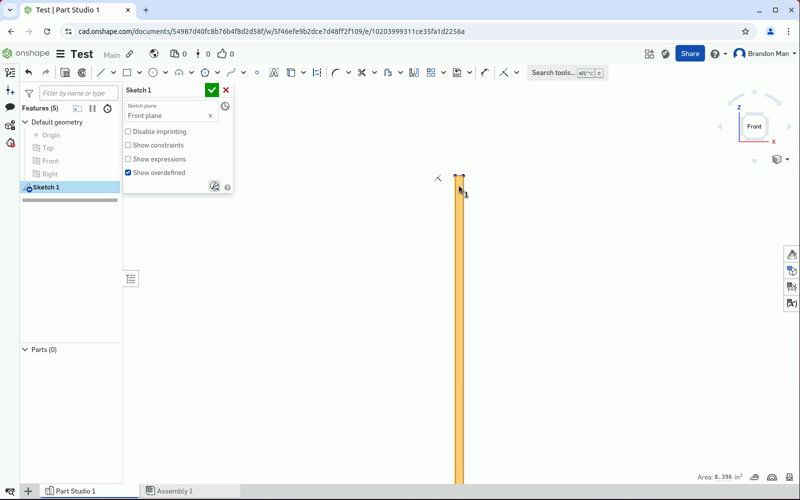
scroll(-6)
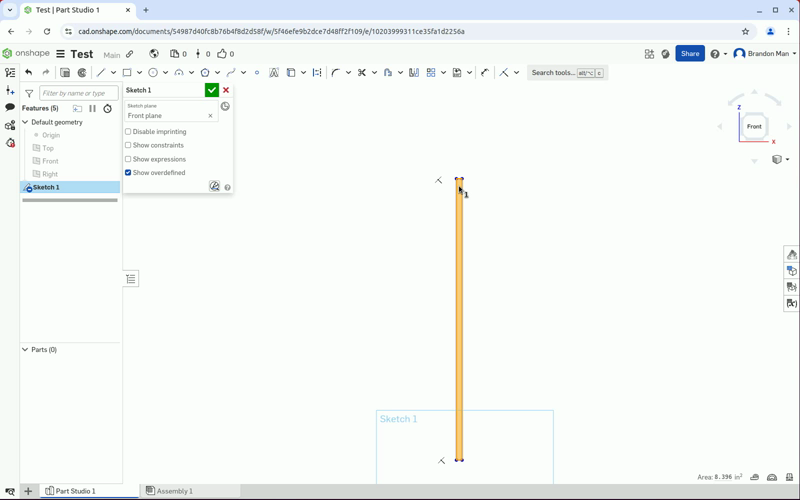
scroll(-6)
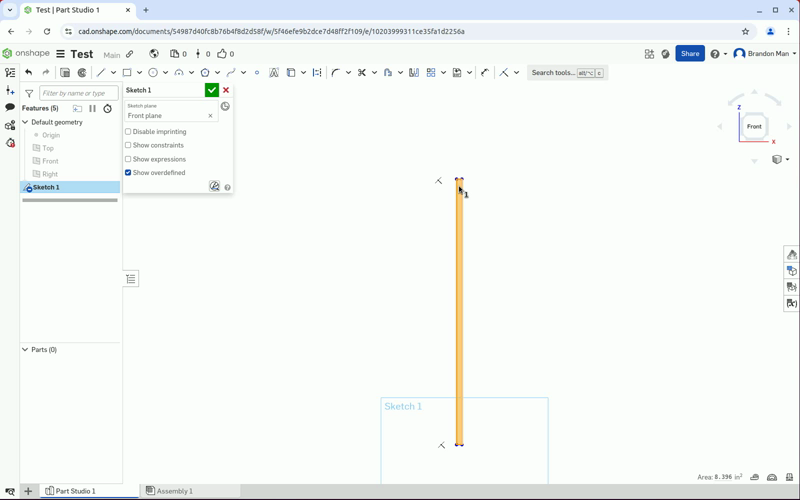
scroll(-6)
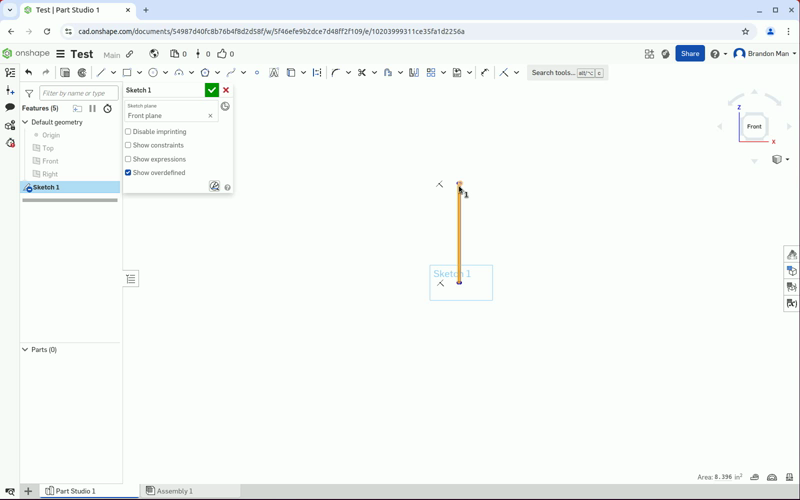
mouse_move(73, 352)
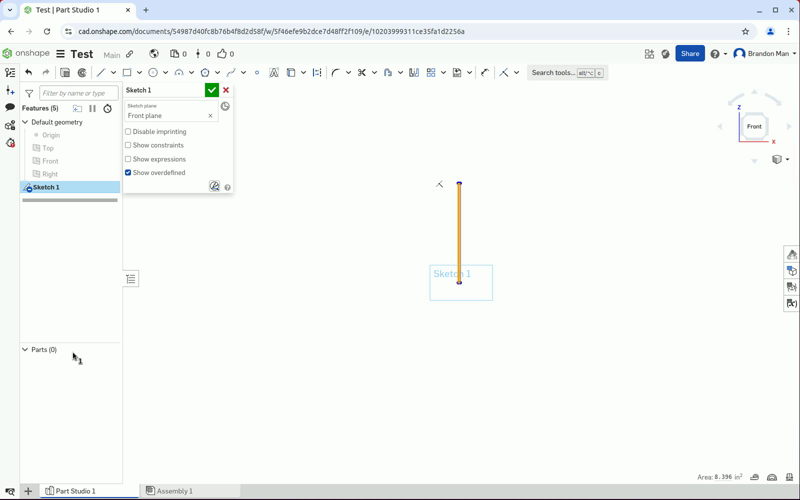
key(shift+y)
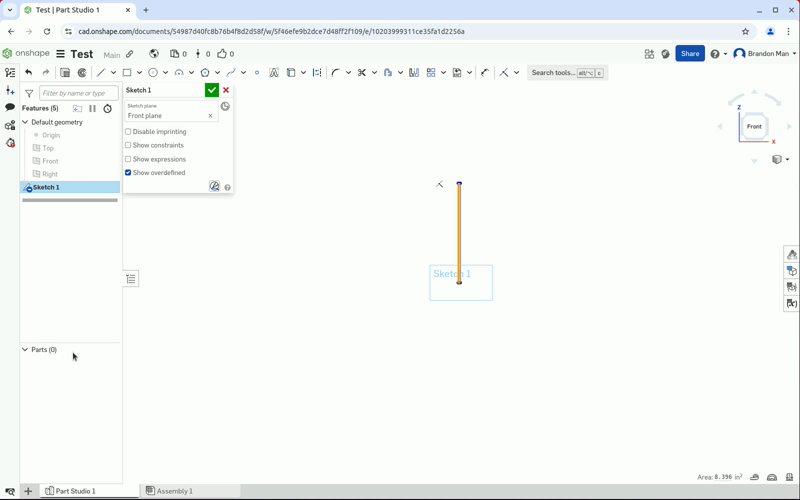
key(shift+e)
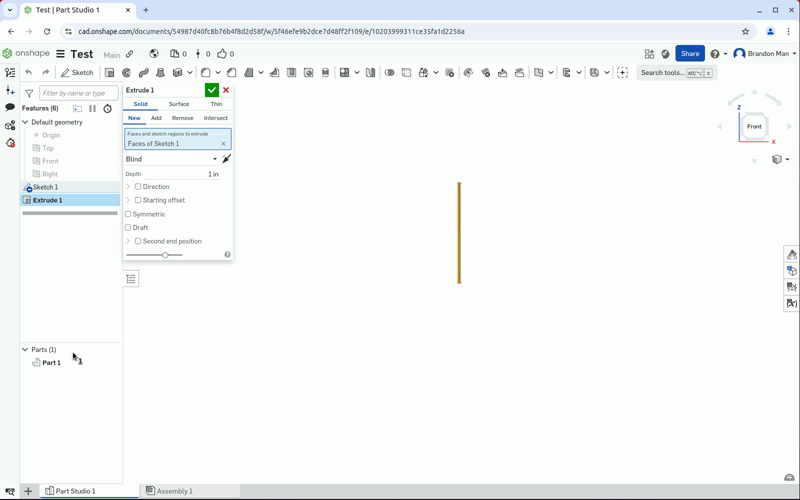
mouse_move(143, 106)
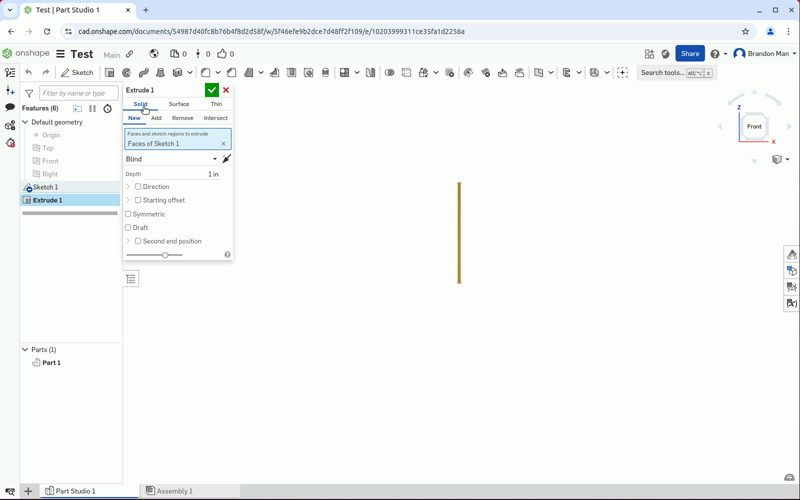
click(143, 106)
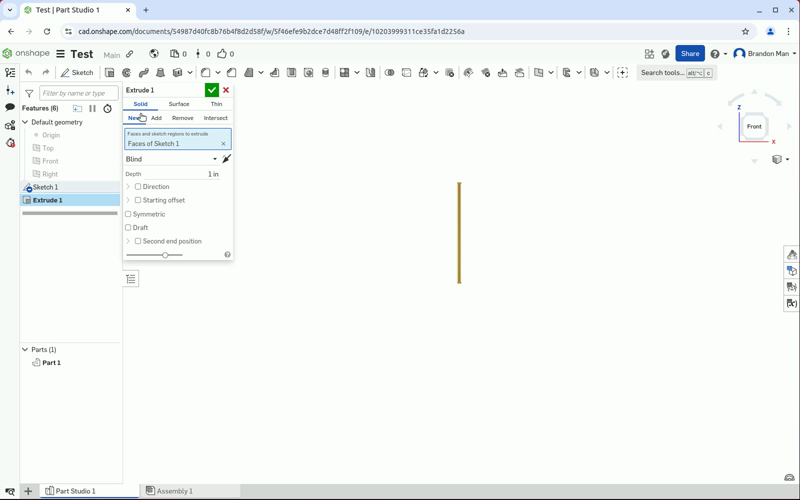
mouse_move(137, 120)
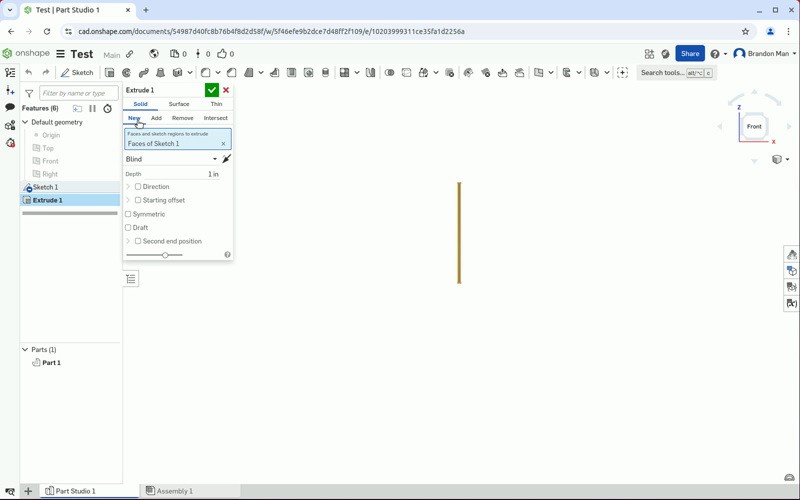
click(137, 120)
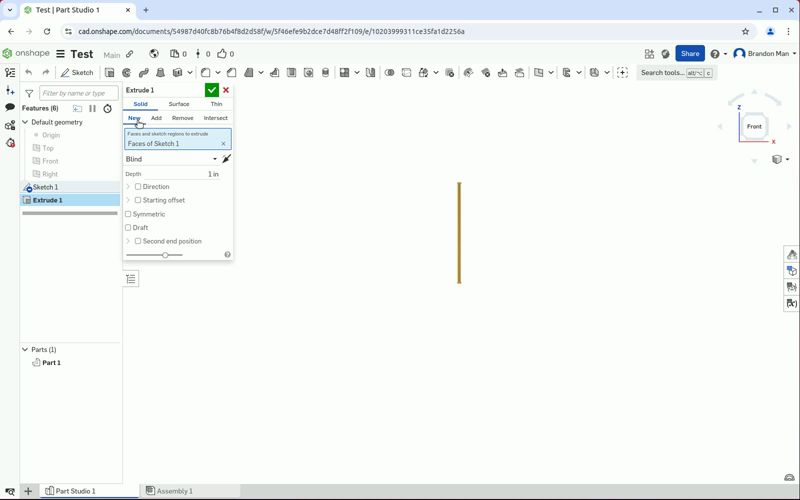
key(tab, 4)
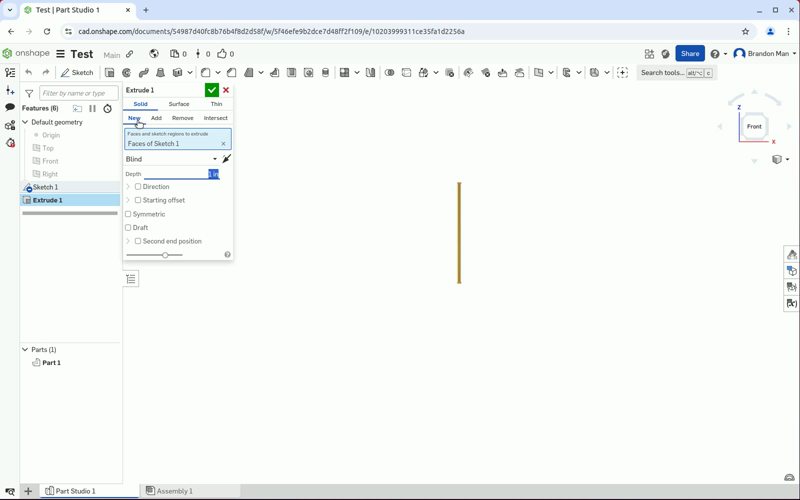
text(0.481)
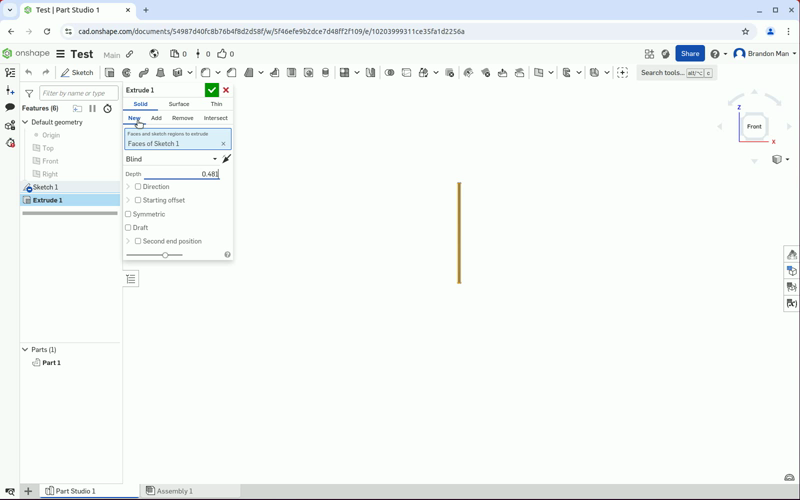
key(enter)
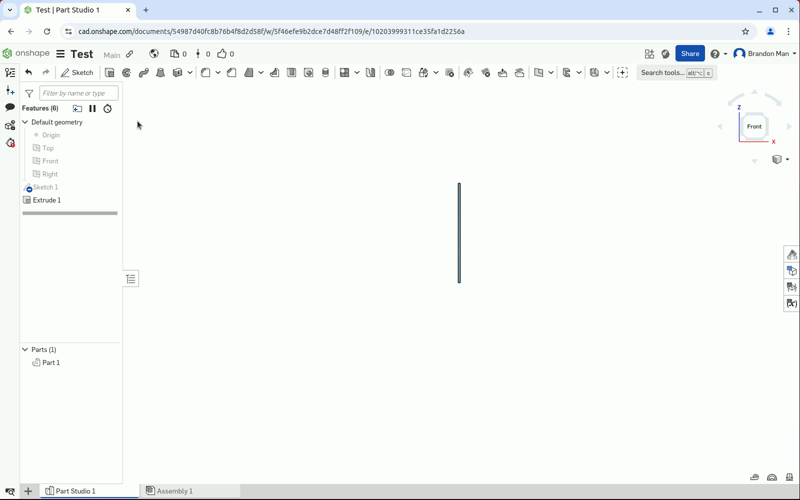
key(shift+h)
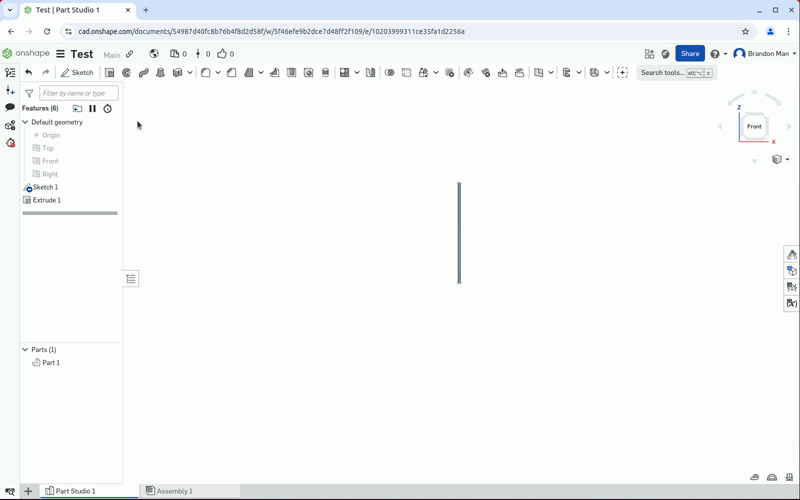
key(shift+h)
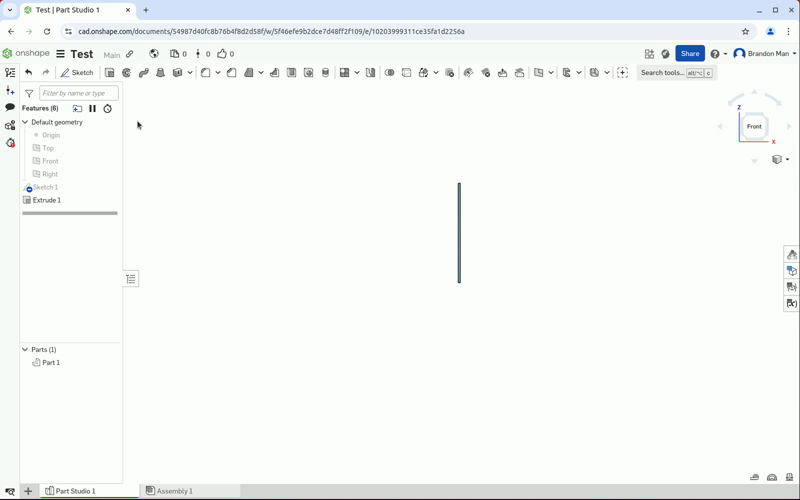
mouse_move(73, 189)
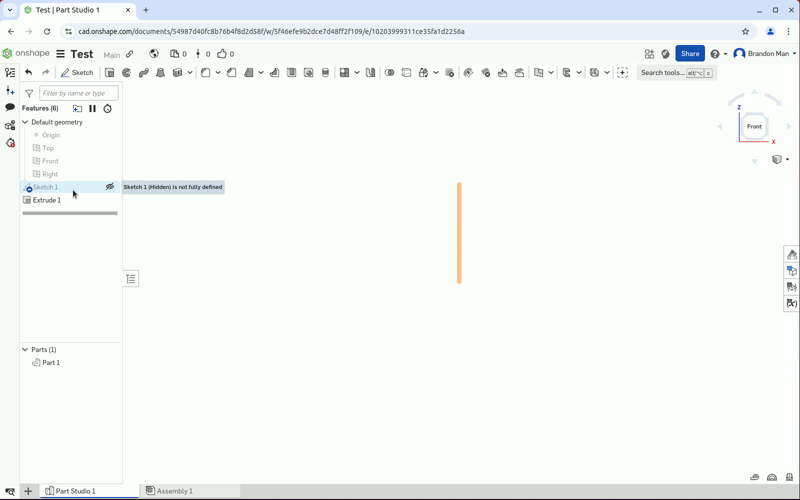
click(73, 189)
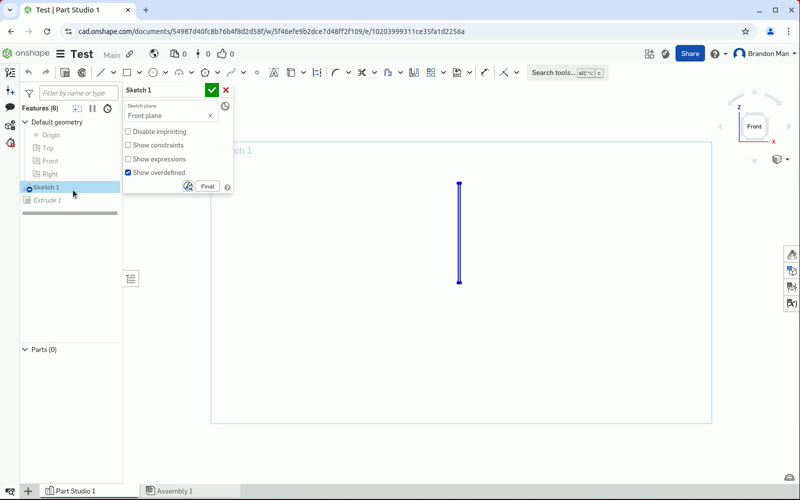
mouse_move(229, 92)
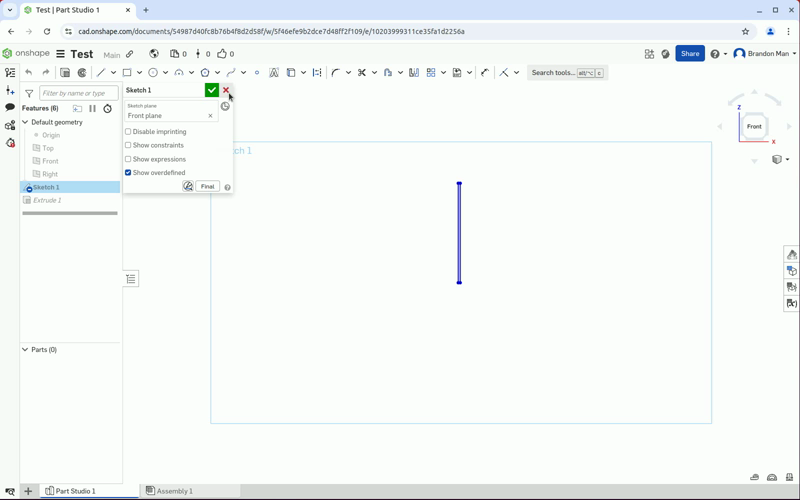
click(229, 92)
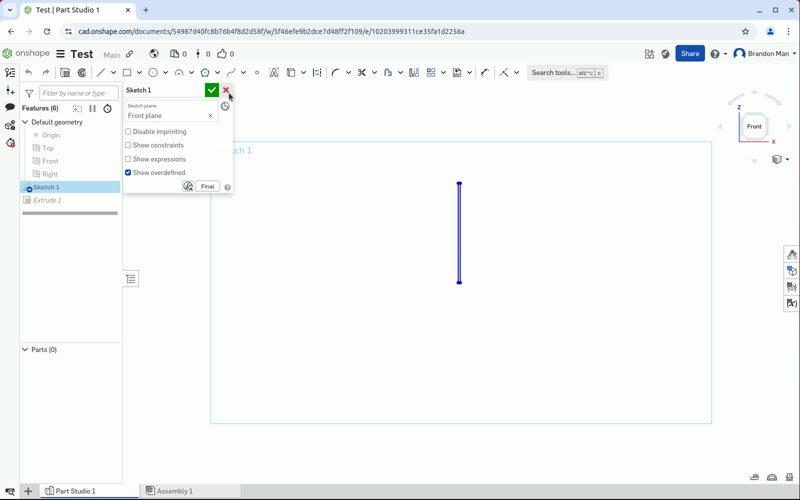
key(shift+s)
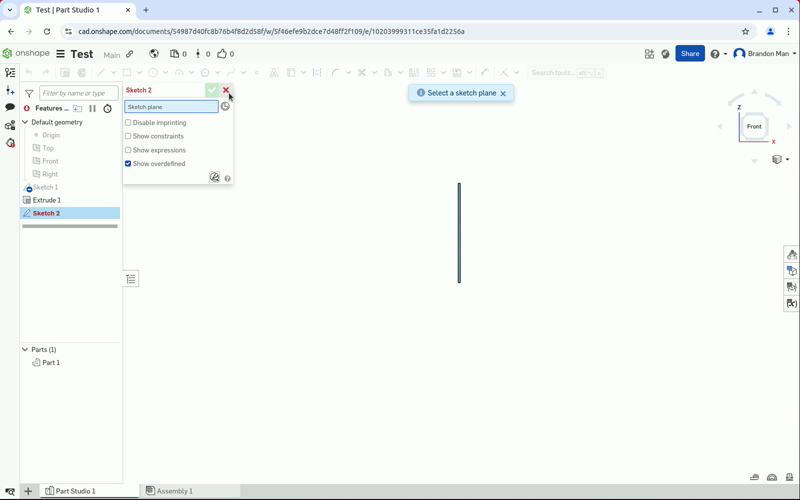
mouse_move(73, 163)
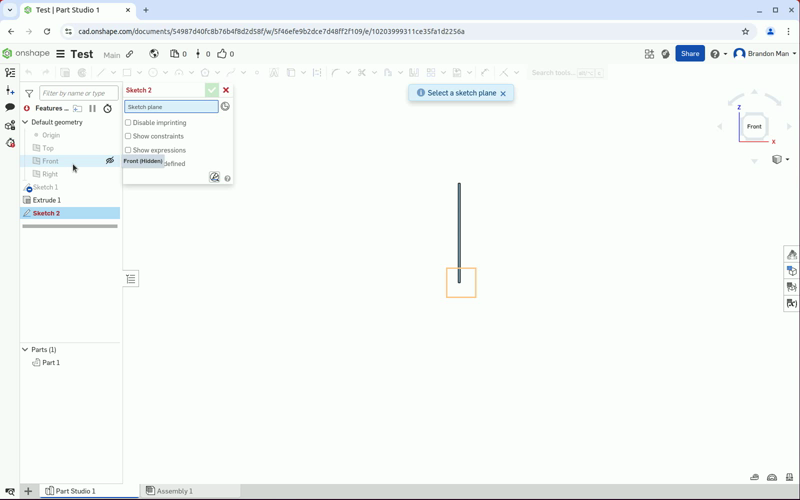
click(73, 163)
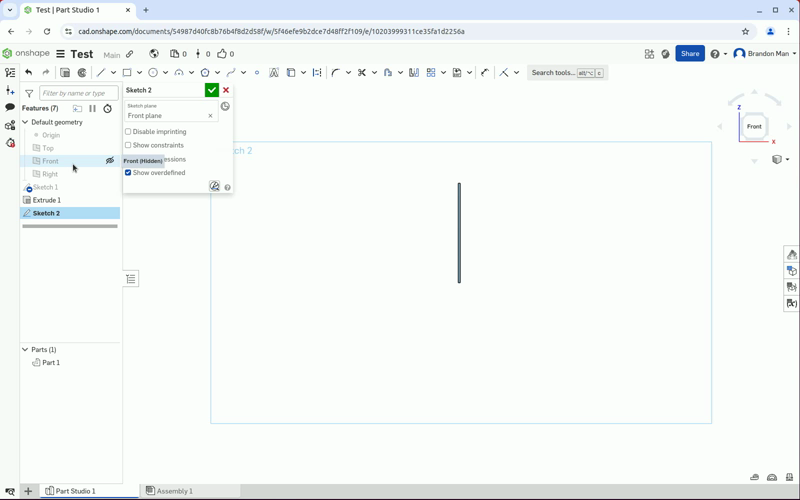
mouse_move(73, 352)
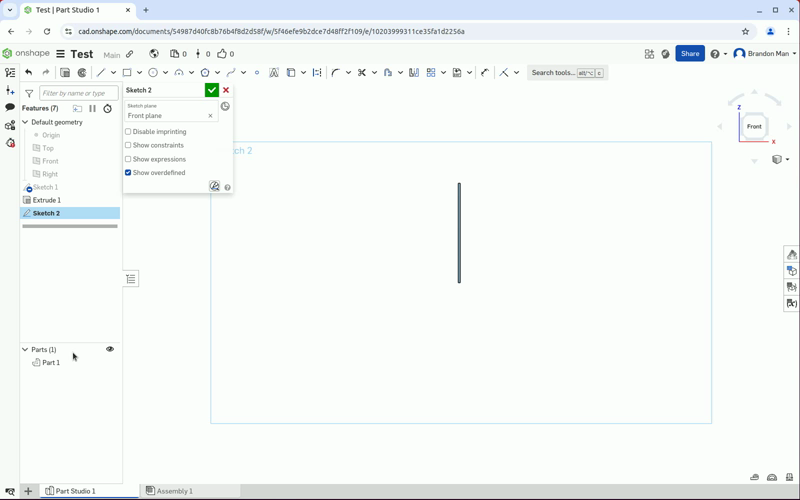
key(y)
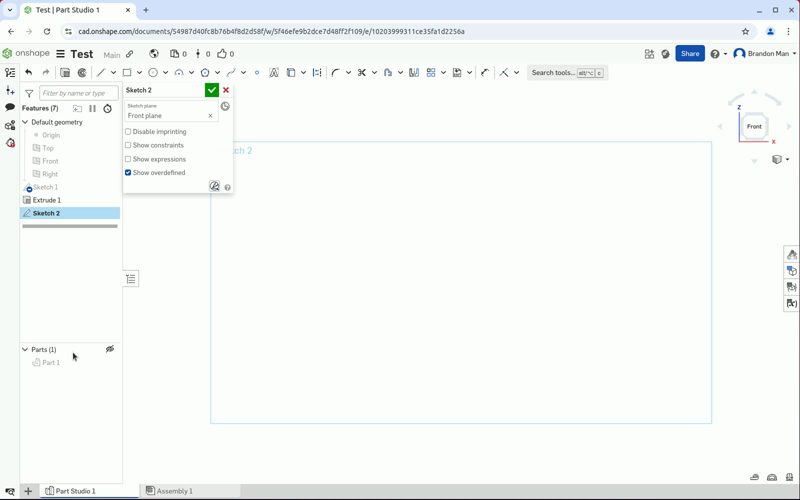
key(l)
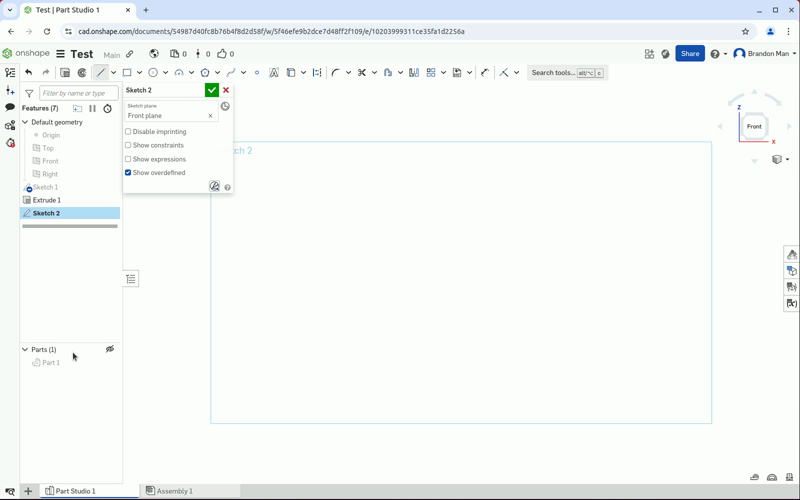
key_down(shift)
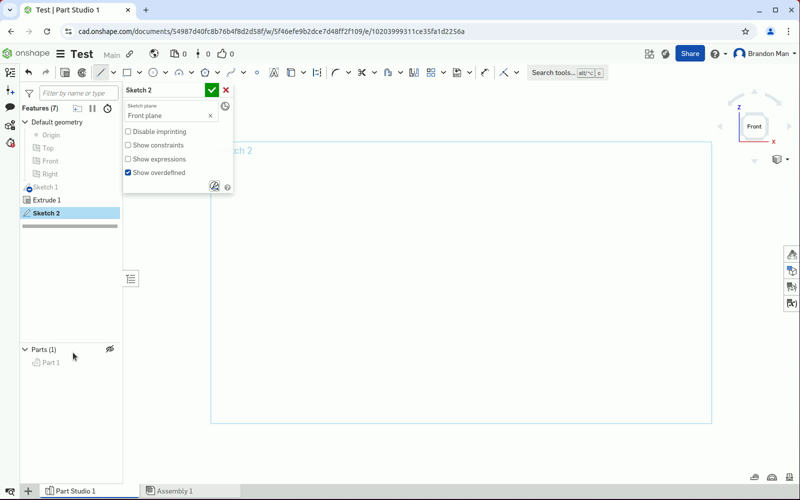
mouse_move(460, 282)
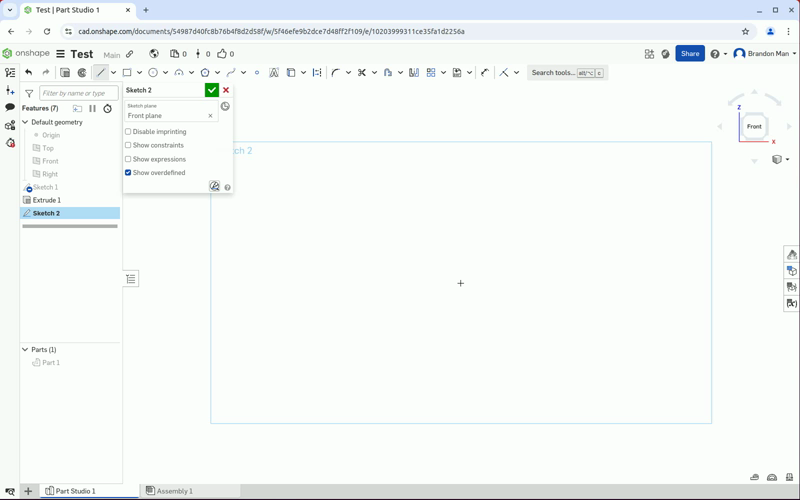
click(460, 282)
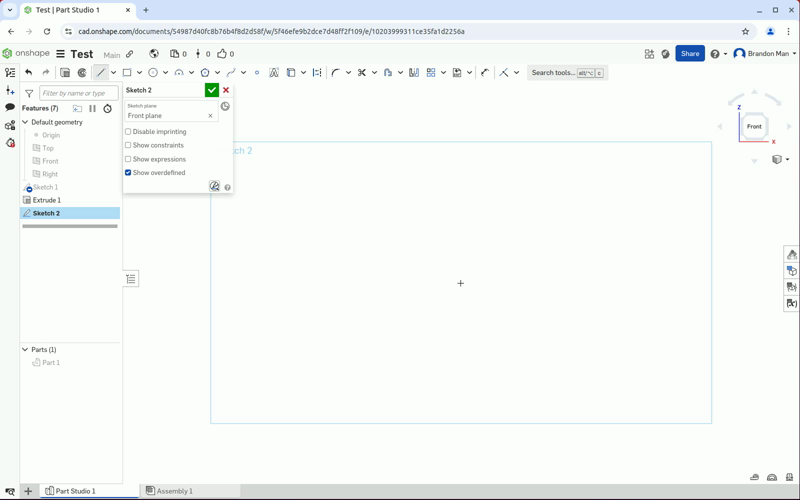
key_up(shift)
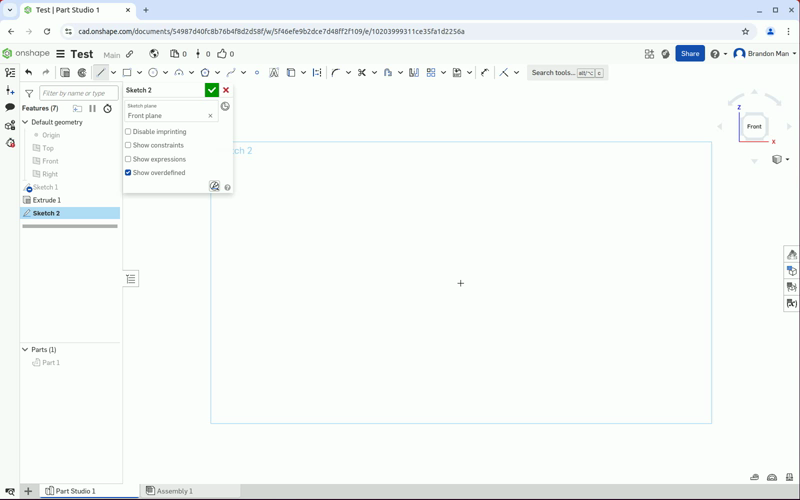
key_down(shift)
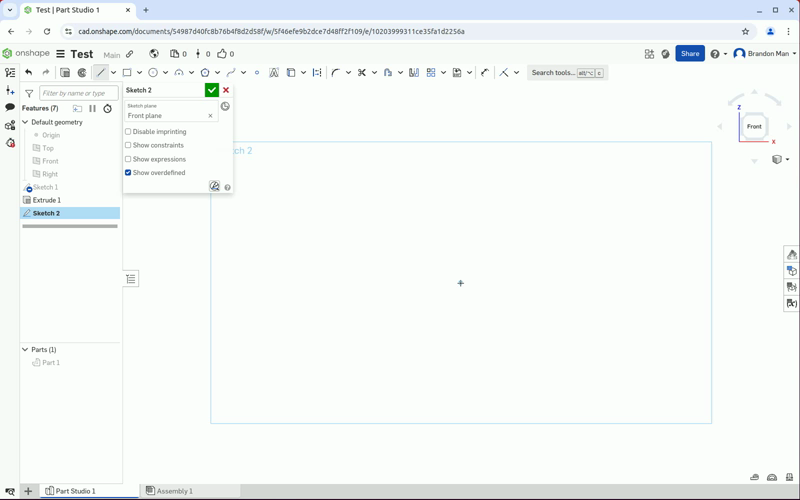
mouse_move(490, 282)
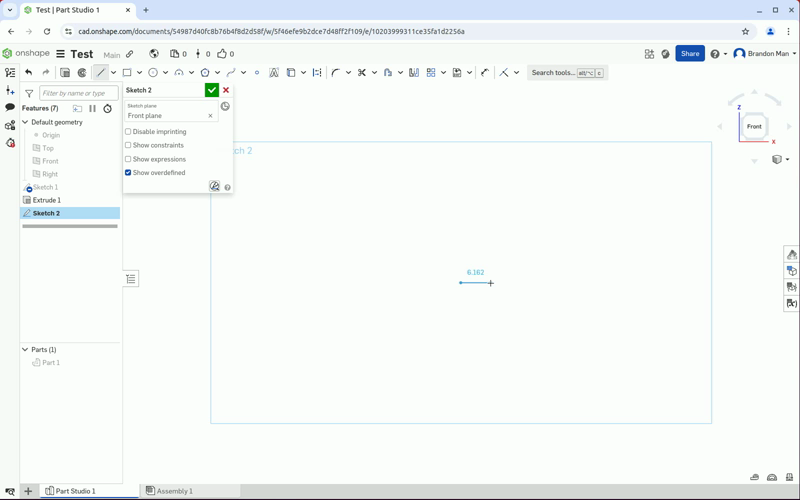
mouse_move(502, 282)
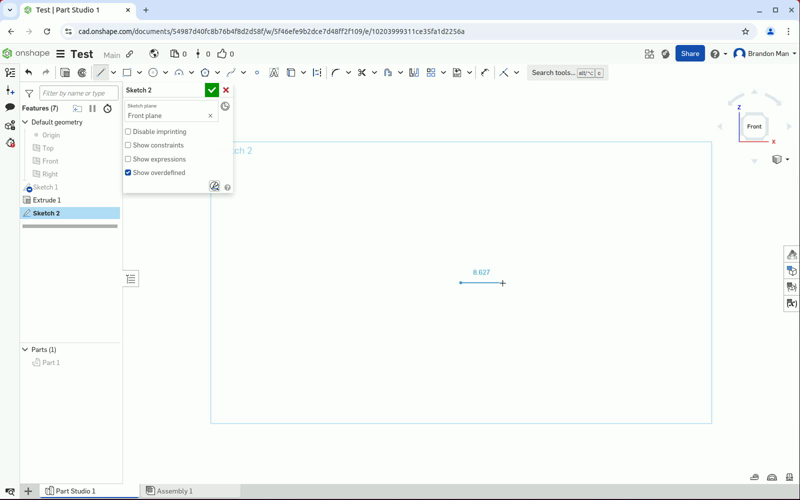
click(502, 282)
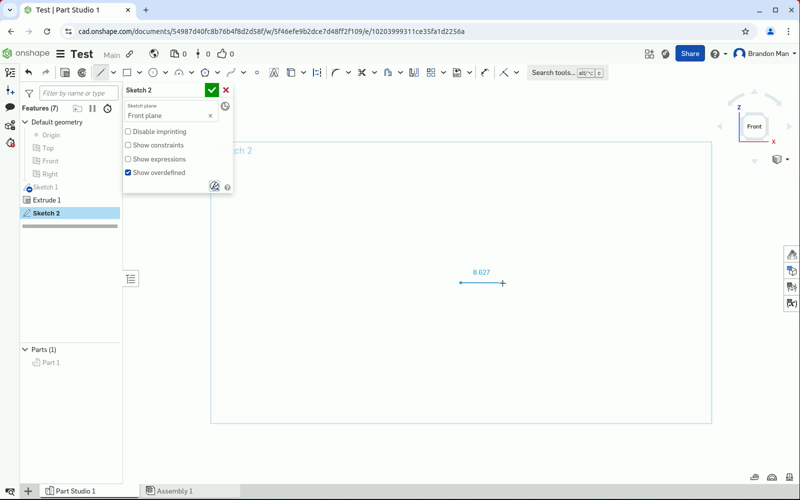
key_up(shift)
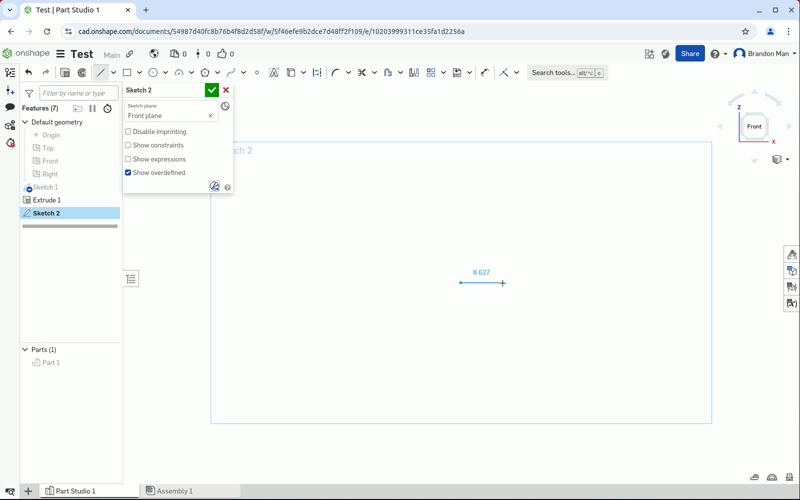
key_down(shift)
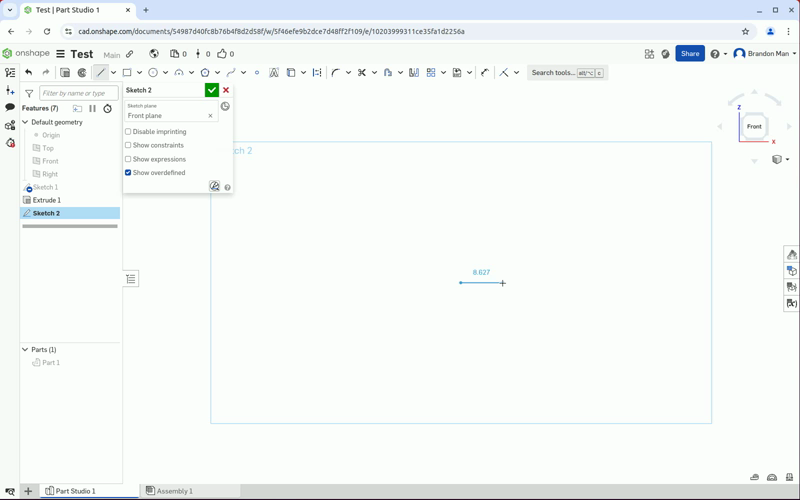
mouse_move(502, 183)
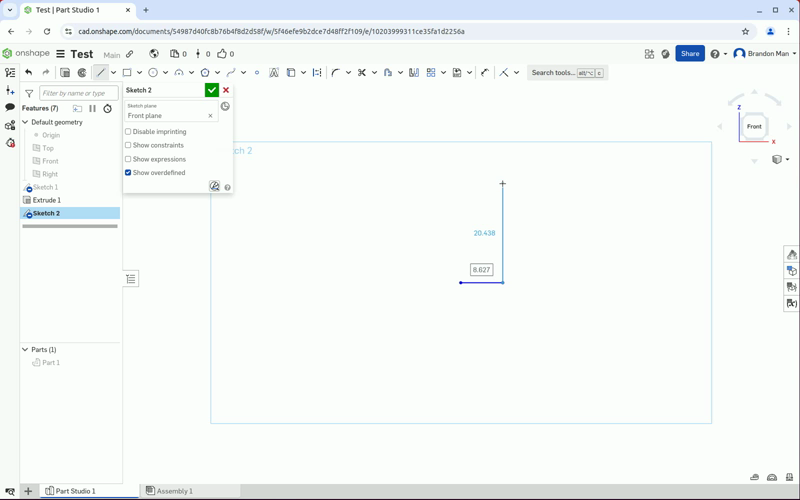
click(502, 183)
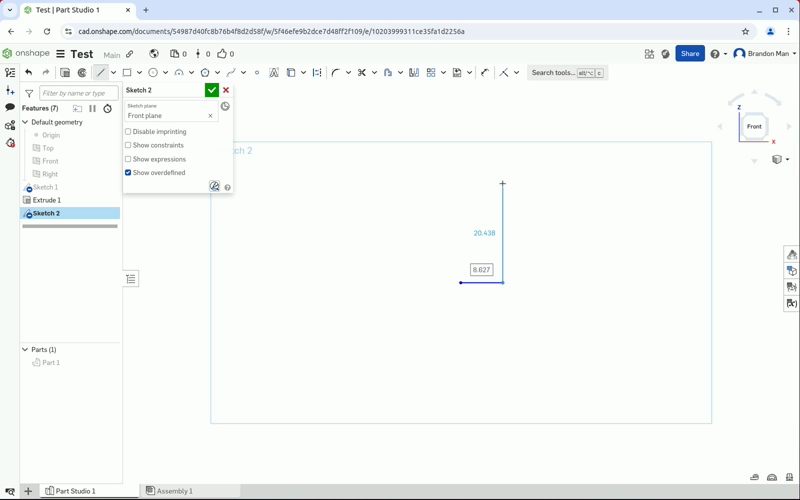
key_up(shift)
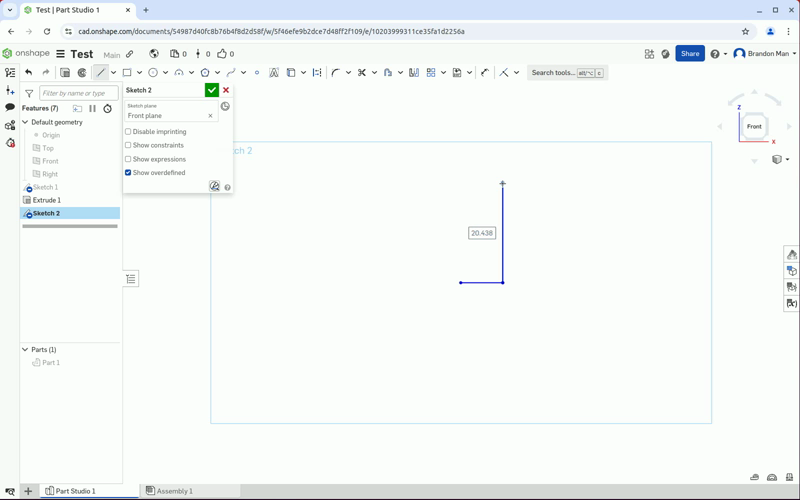
key_down(shift)
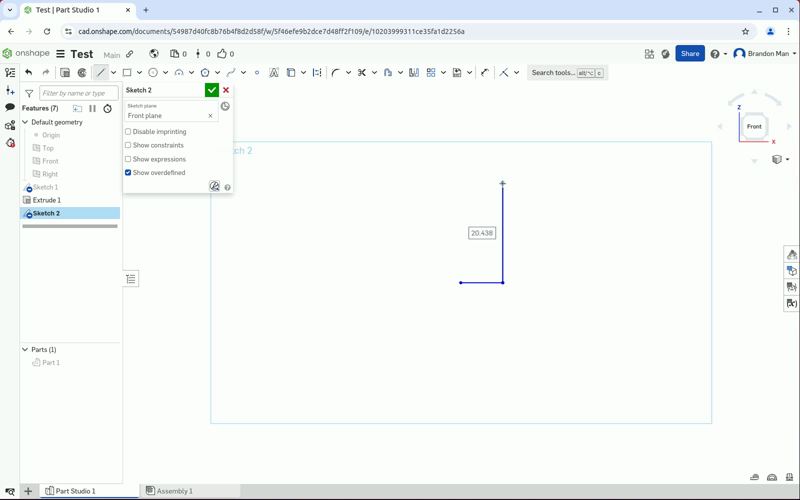
mouse_move(532, 183)
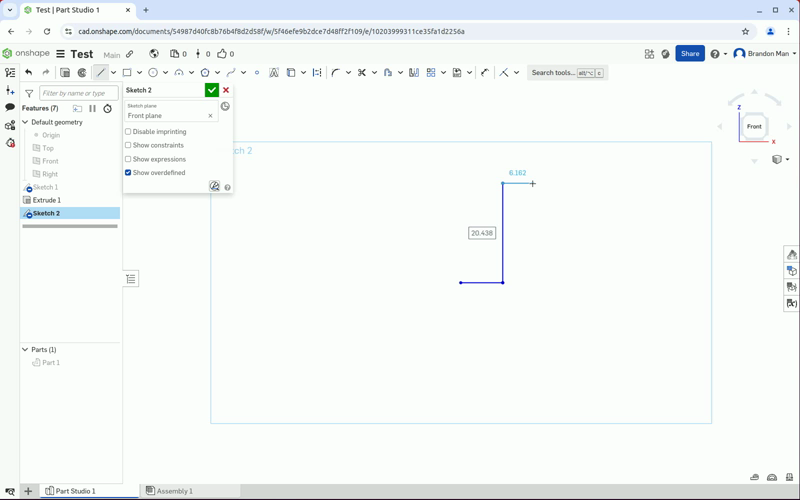
mouse_move(460, 183)
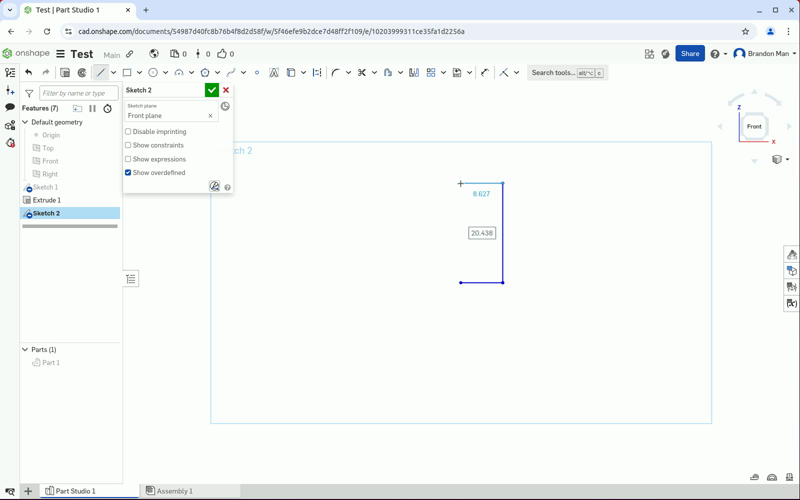
click(460, 183)
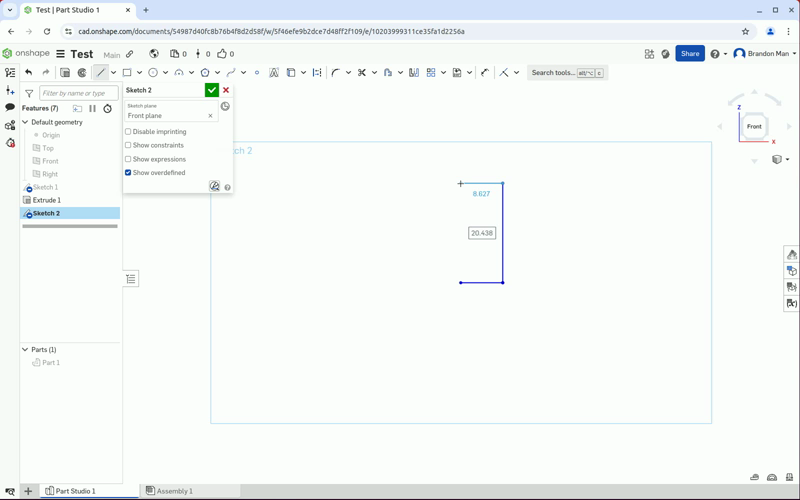
key_up(shift)
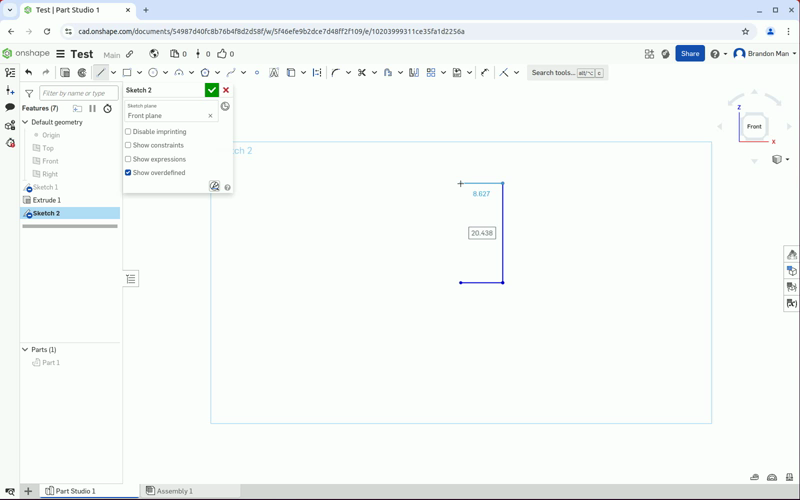
key_down(shift)
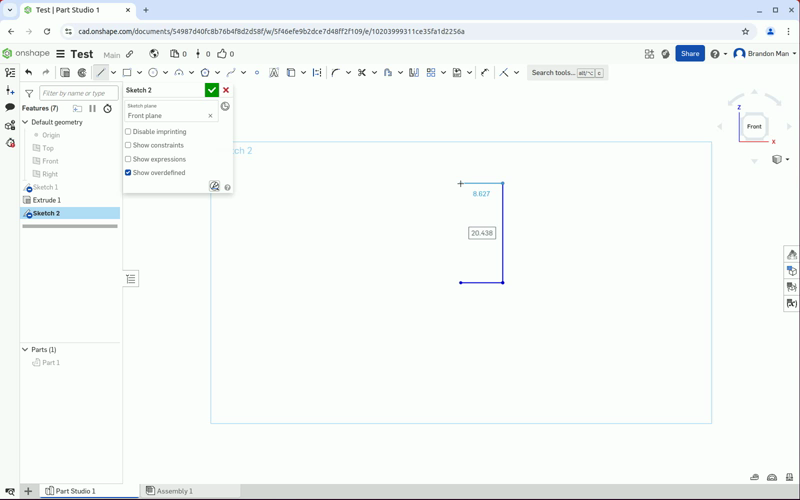
mouse_move(460, 282)
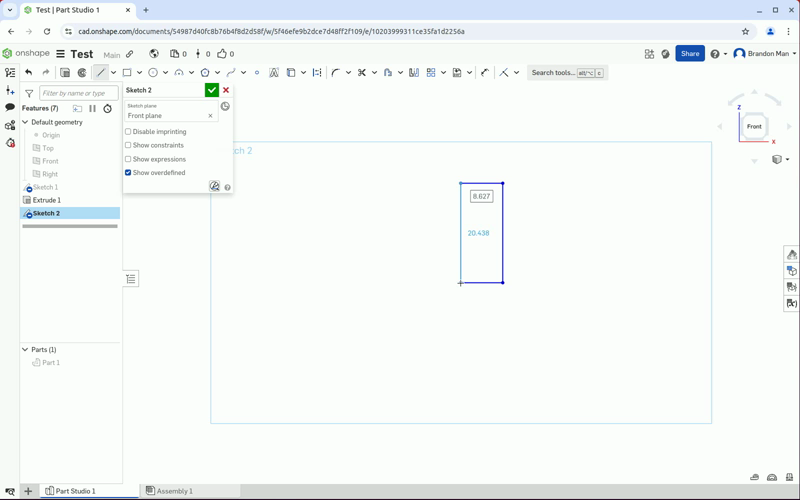
key_up(shift)
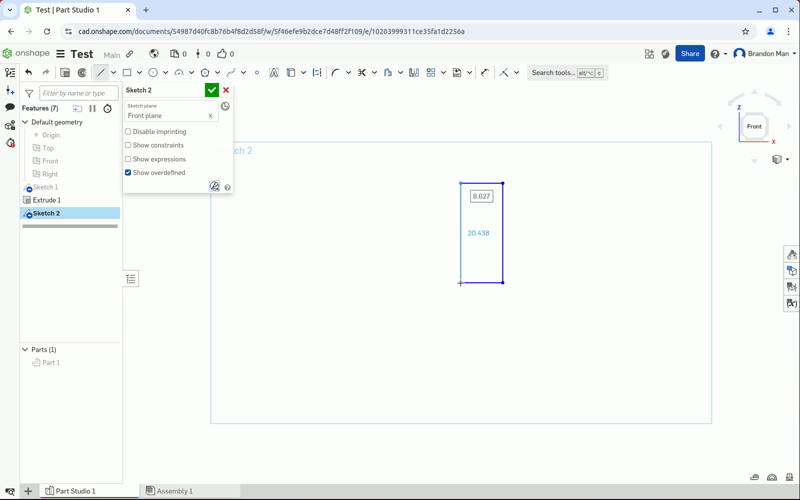
click(460, 282)
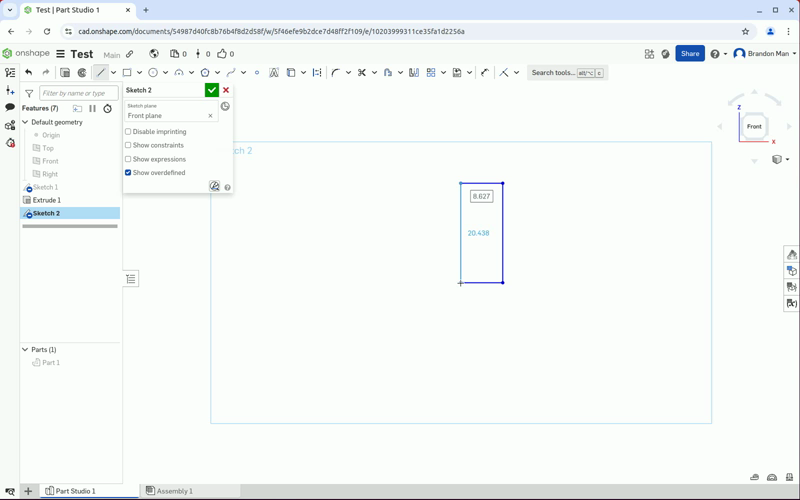
key(esc)
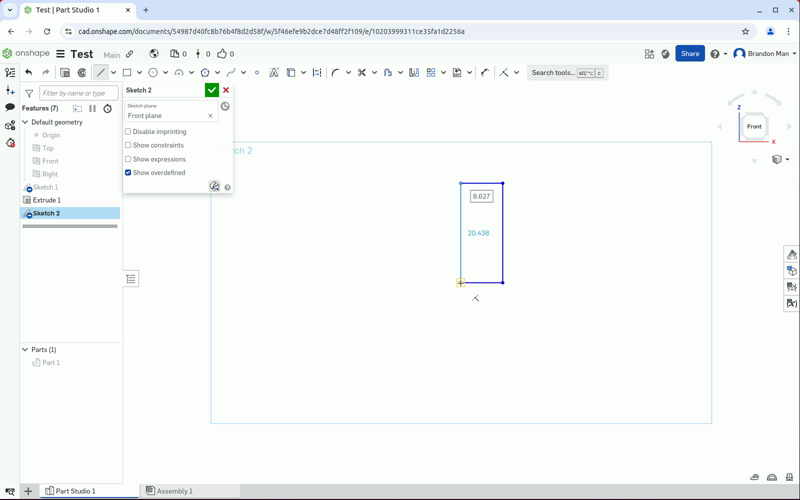
mouse_move(490, 276)
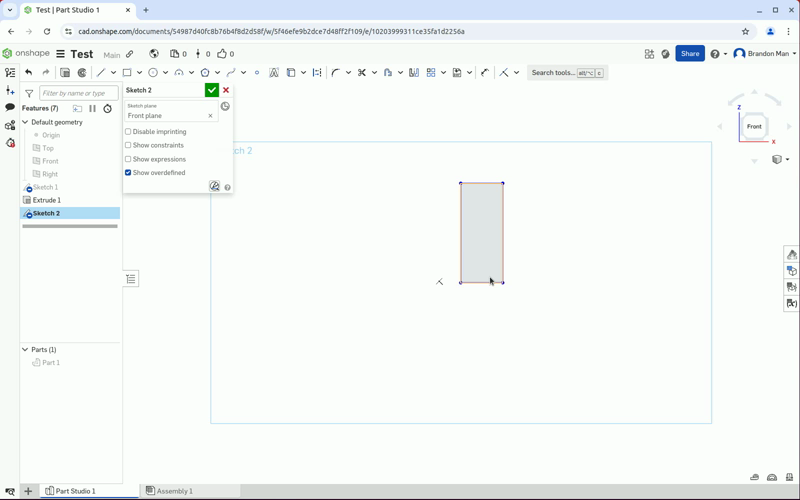
click(490, 276)
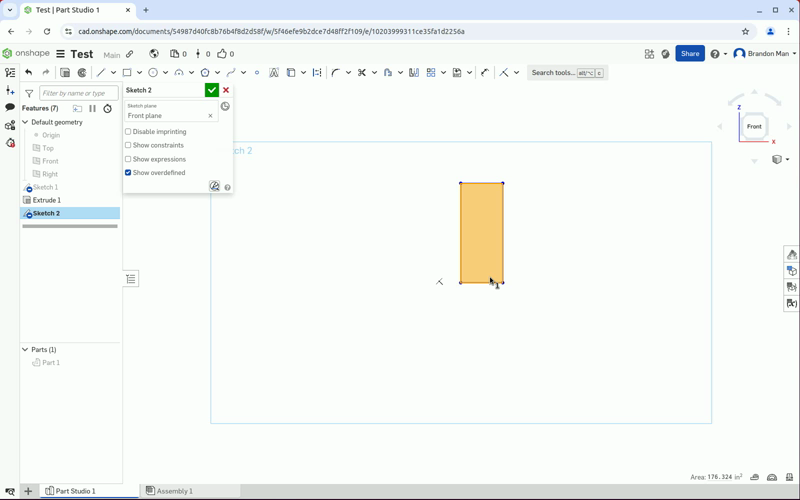
mouse_move(73, 352)
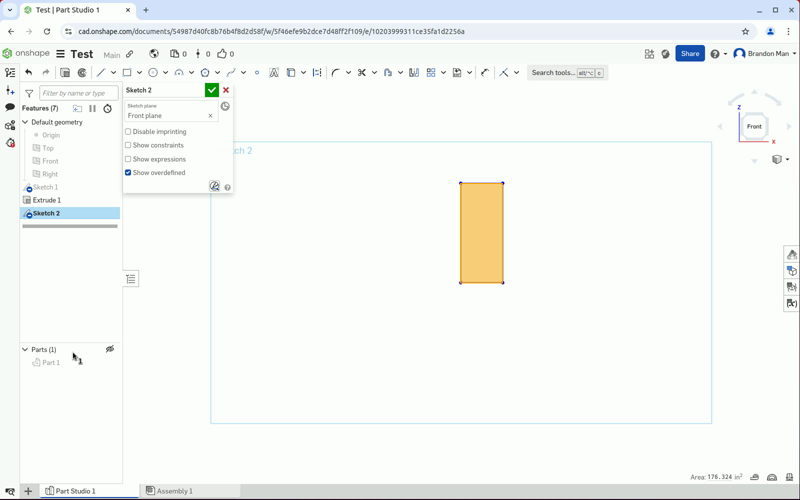
key(shift+y)
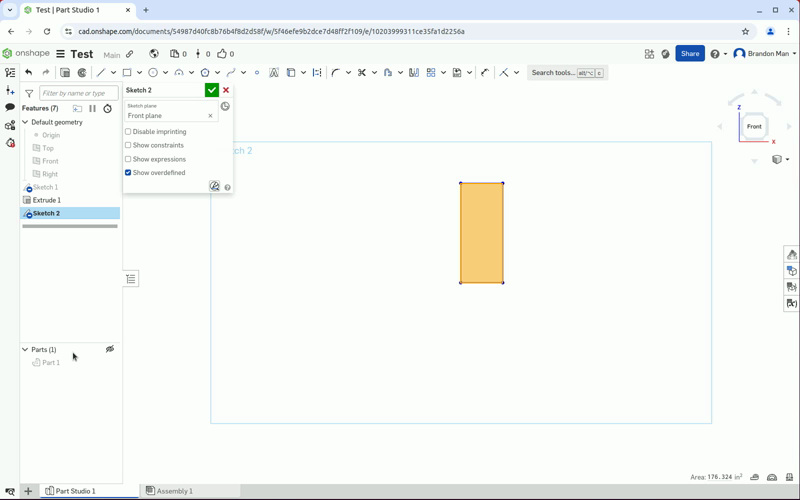
key(shift+e)
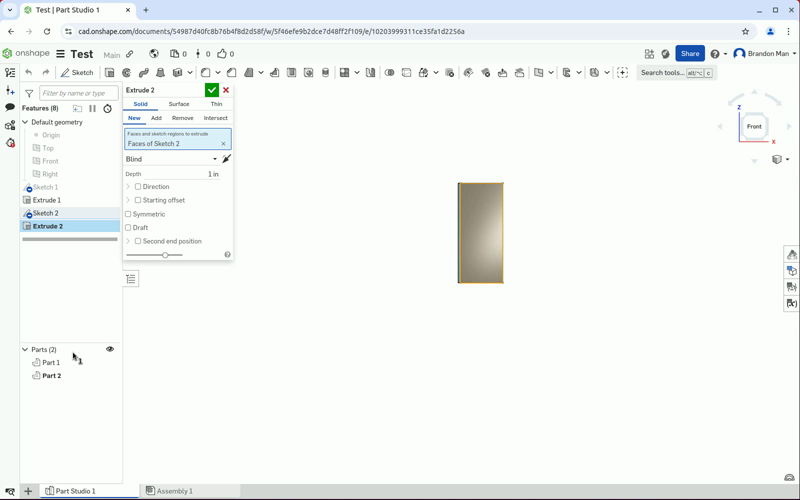
mouse_move(143, 106)
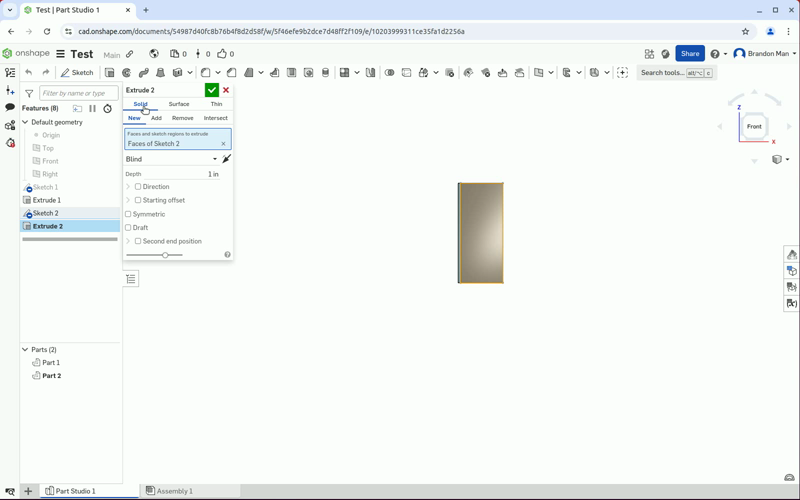
click(143, 106)
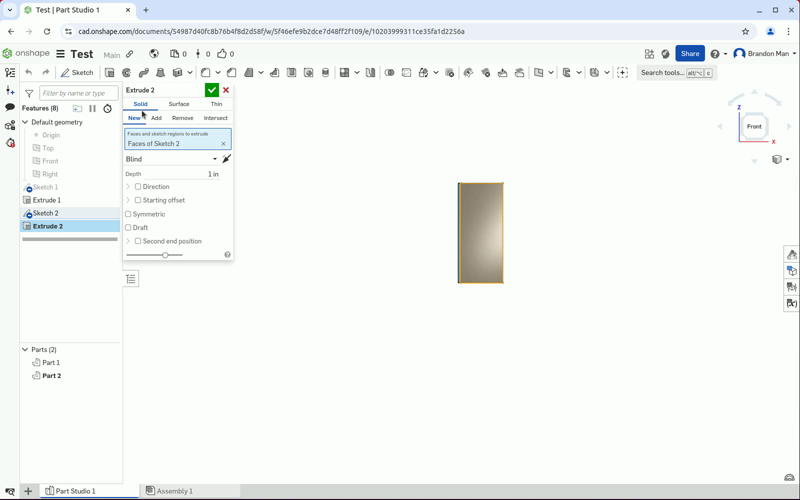
mouse_move(137, 120)
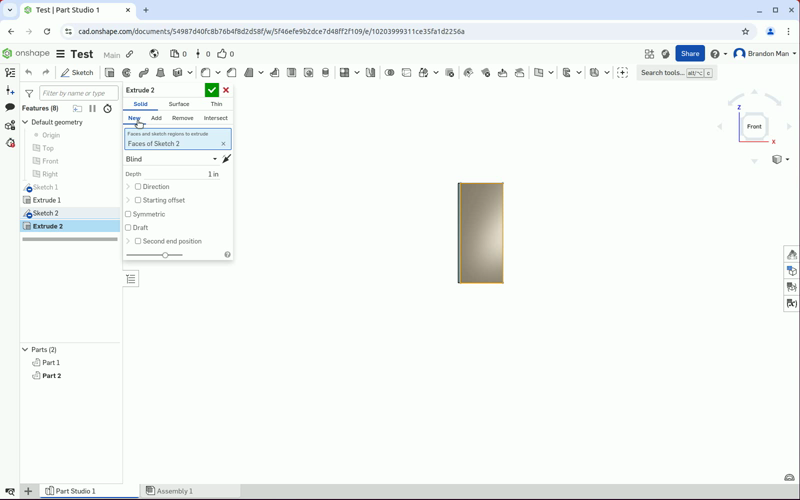
click(137, 120)
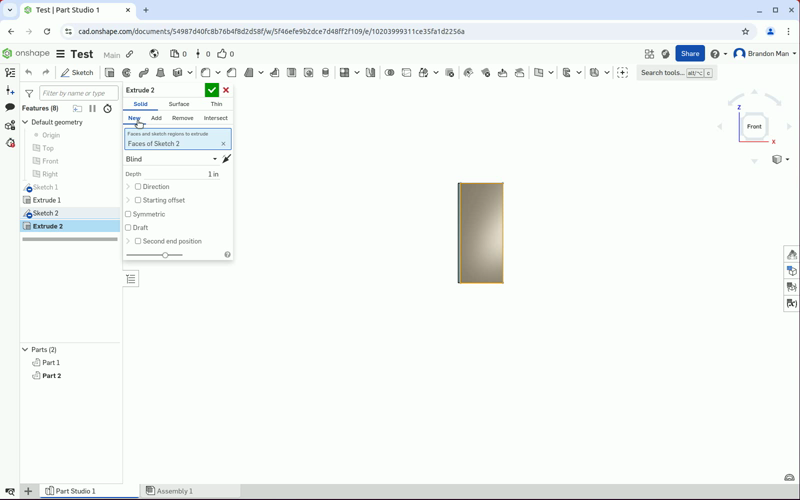
key(tab, 4)
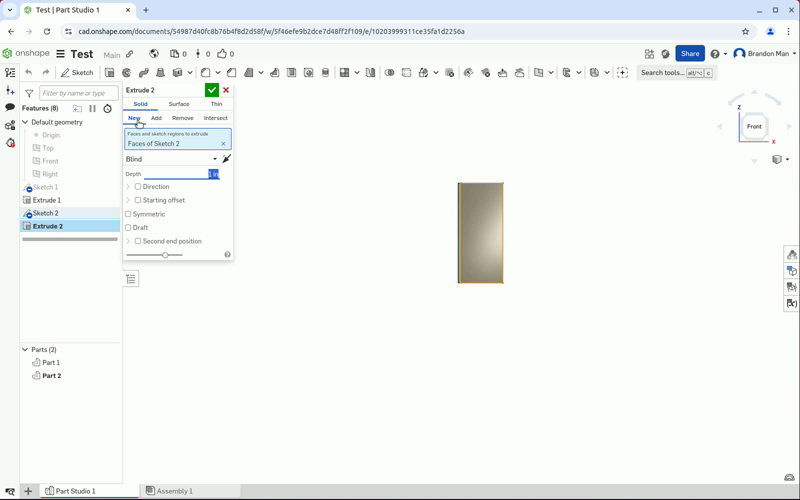
text(0.481)
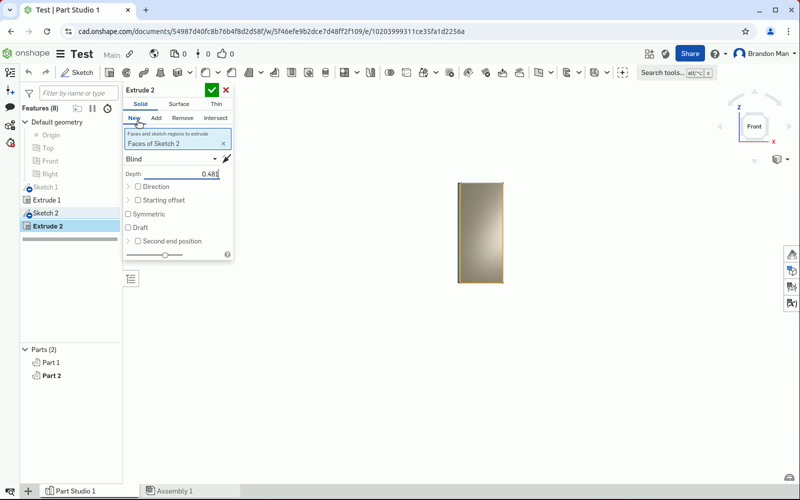
key(enter)
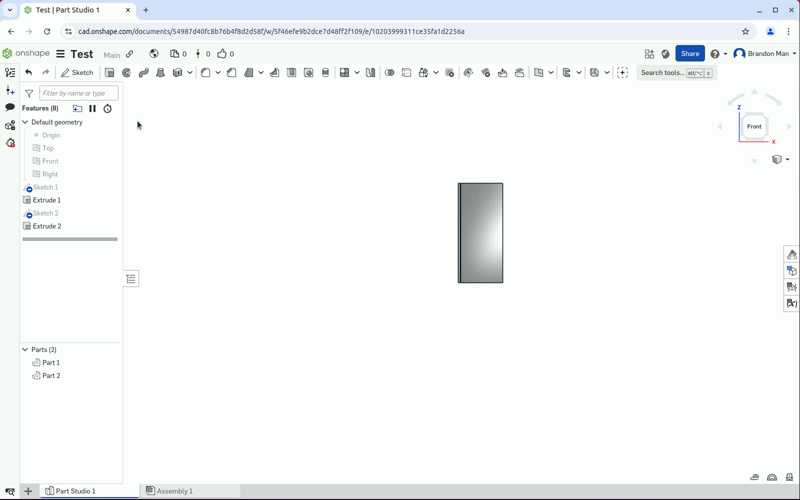
key(shift+h)
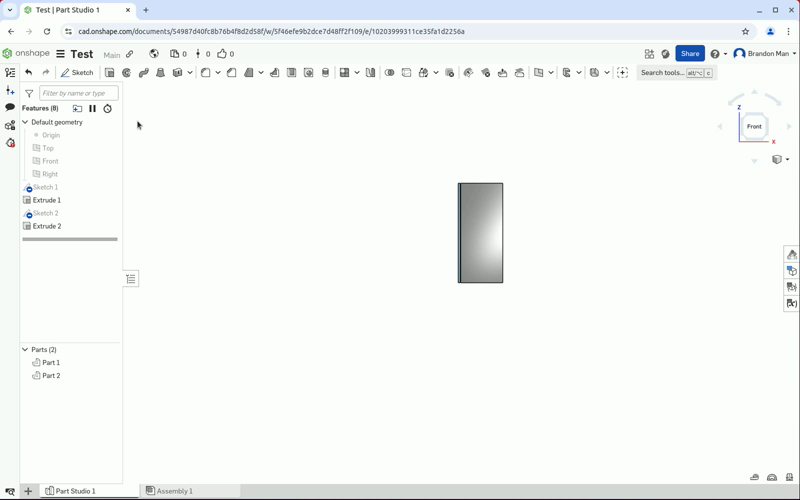
key(shift+h)
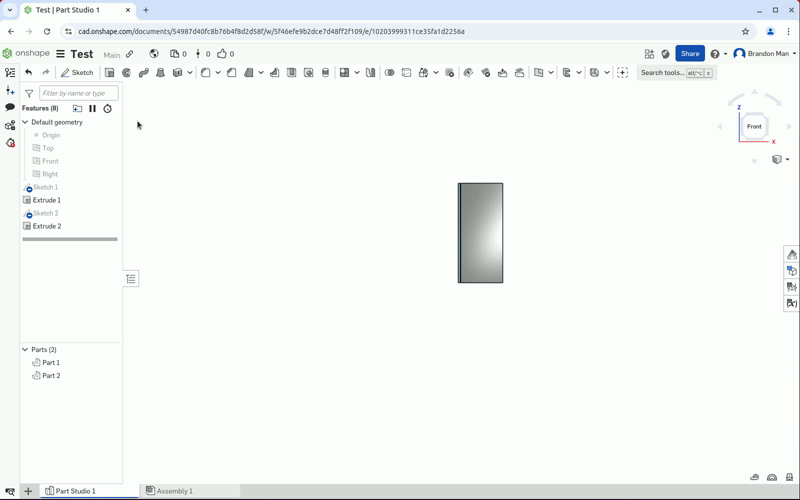
mouse_move(73, 189)
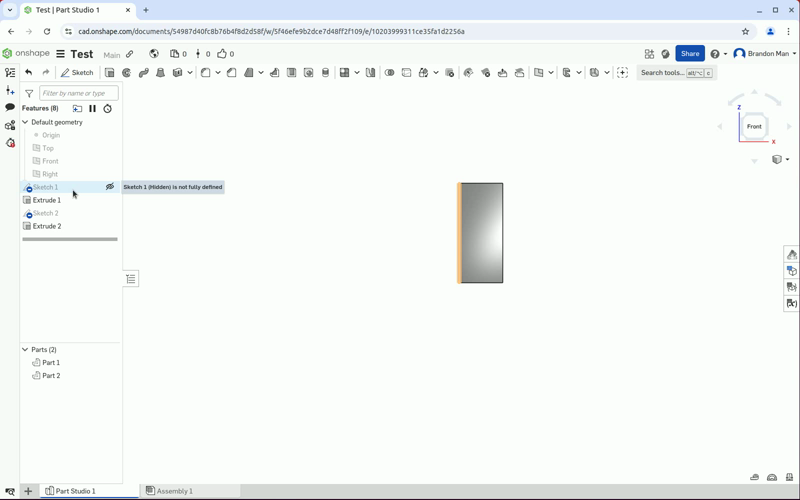
click(73, 189)
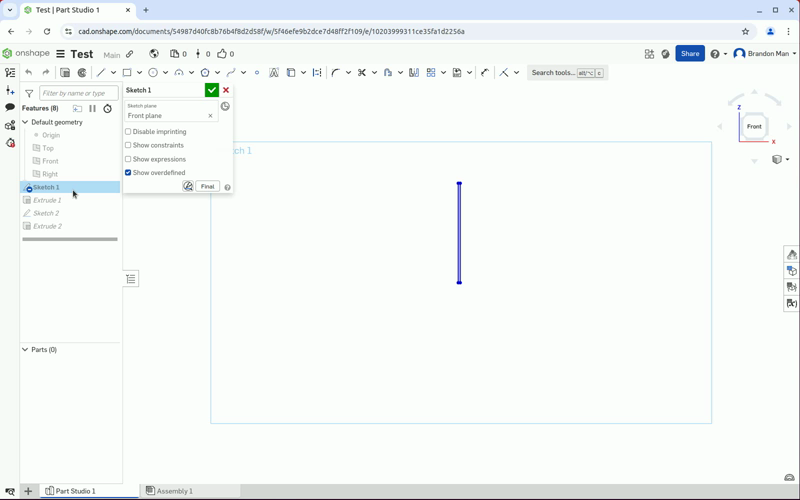
mouse_move(229, 92)
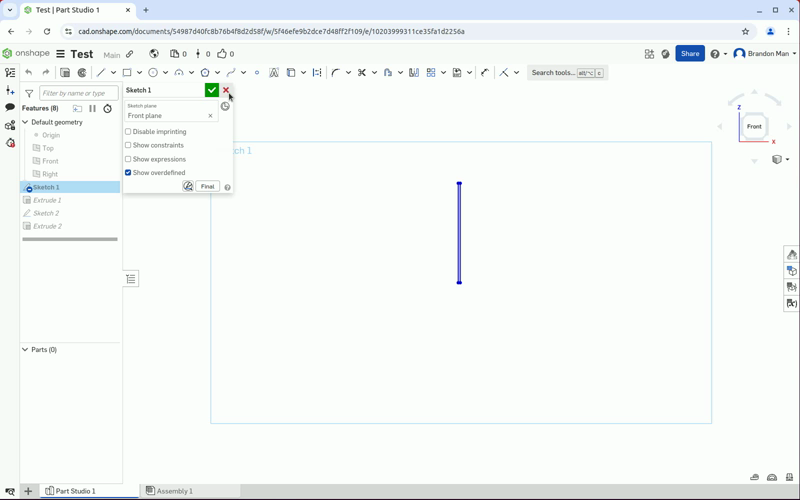
click(229, 92)
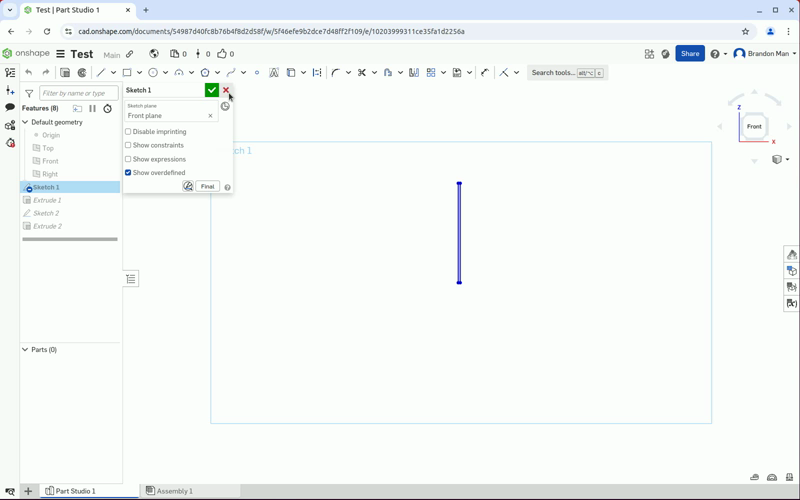
key(shift+s)
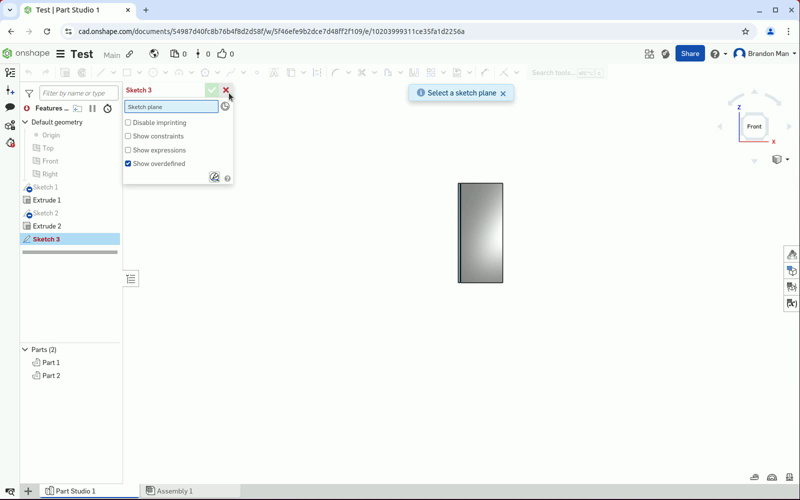
mouse_move(73, 163)
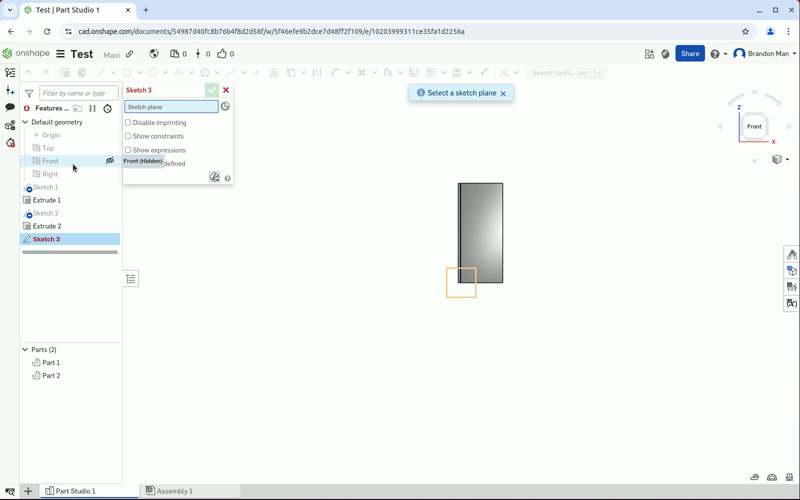
click(73, 163)
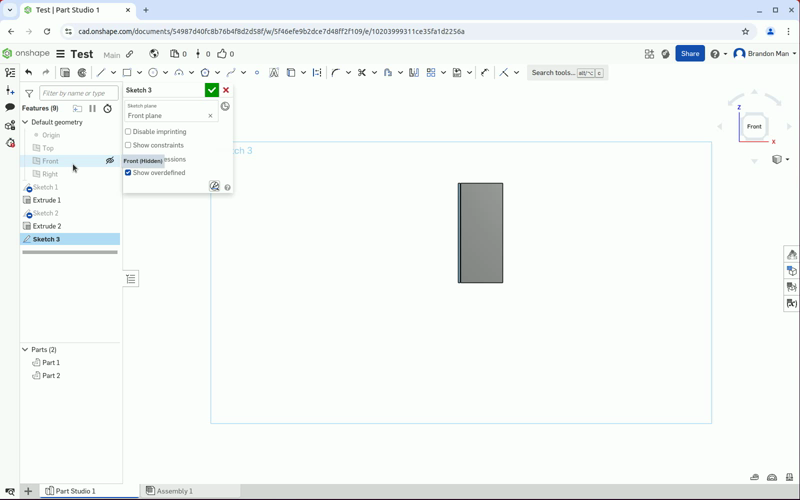
mouse_move(73, 352)
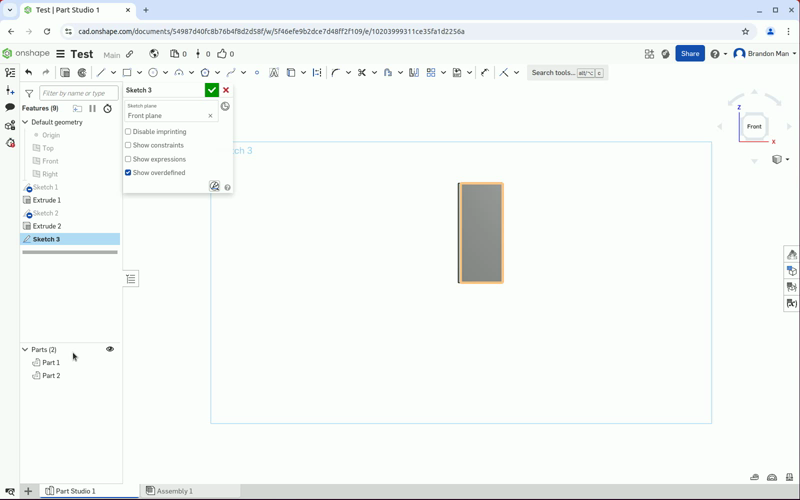
key(y)
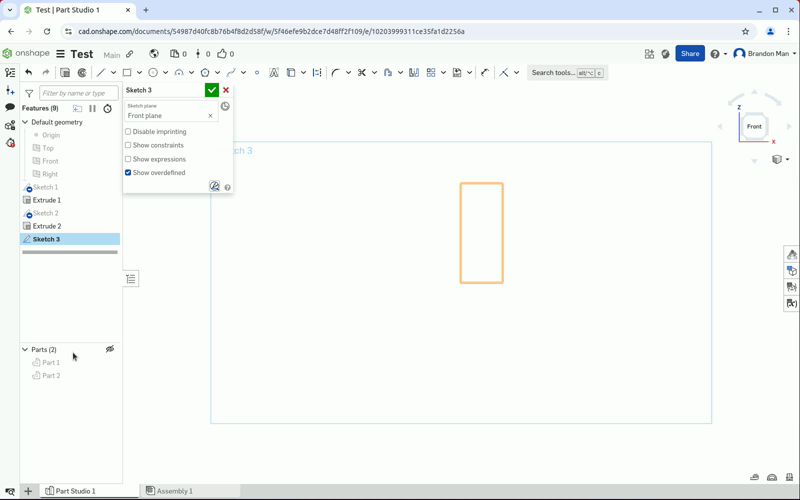
key(l)
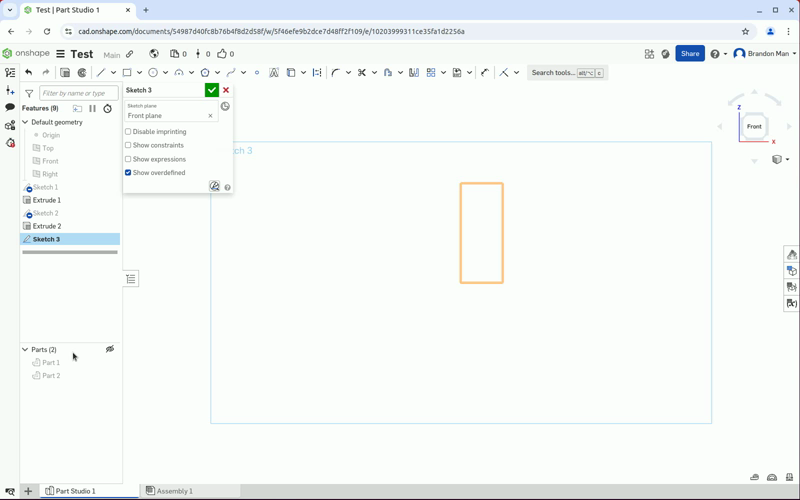
key_down(shift)
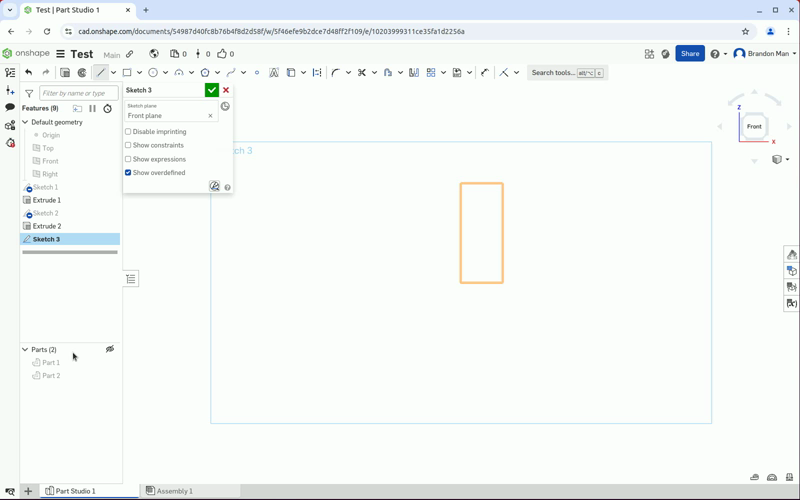
mouse_move(502, 282)
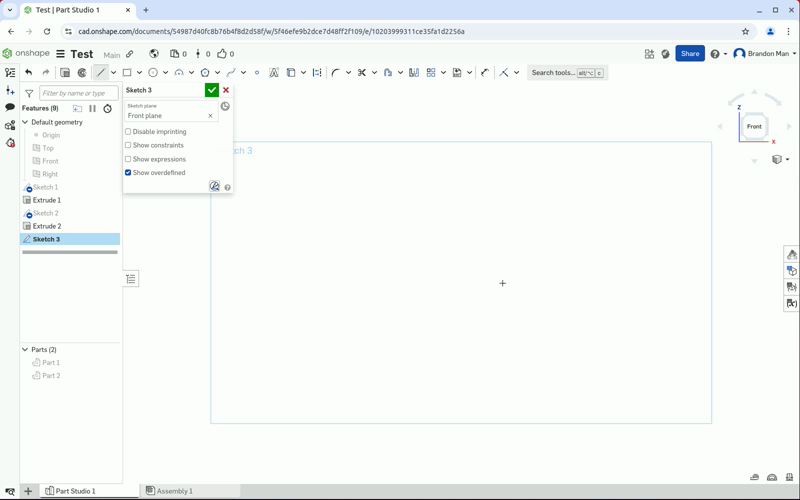
click(502, 282)
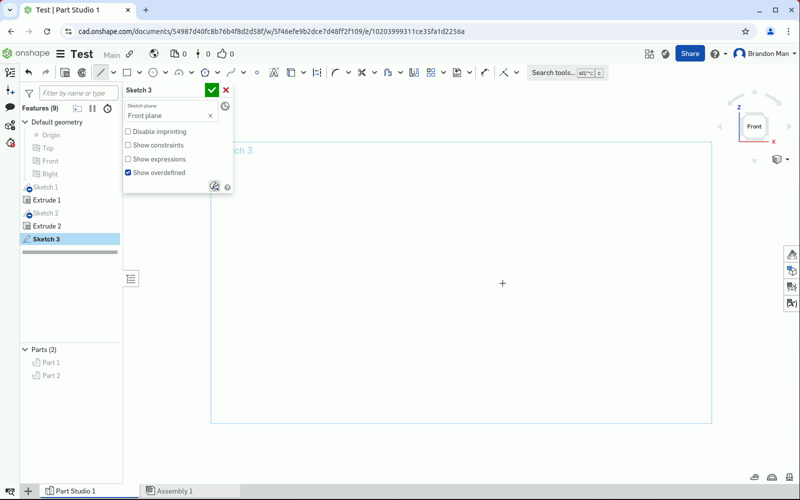
key_up(shift)
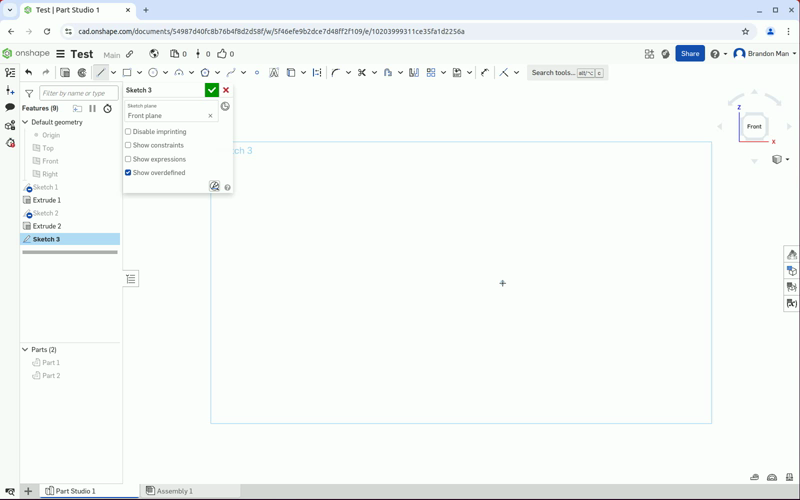
key_down(shift)
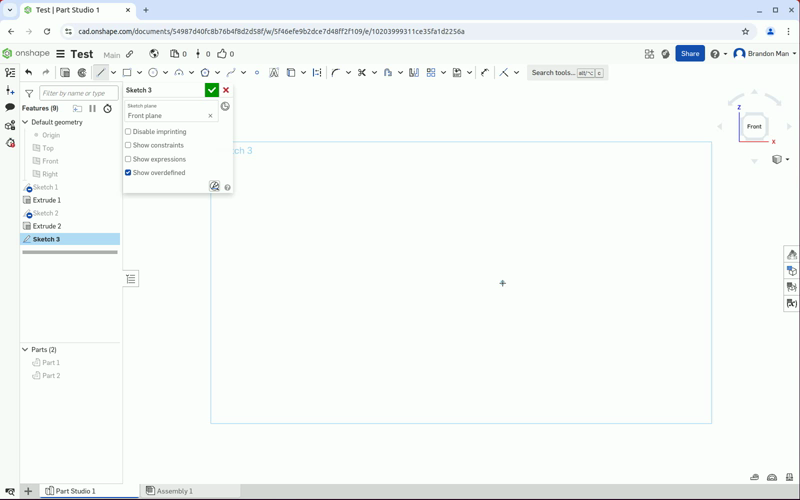
mouse_move(532, 282)
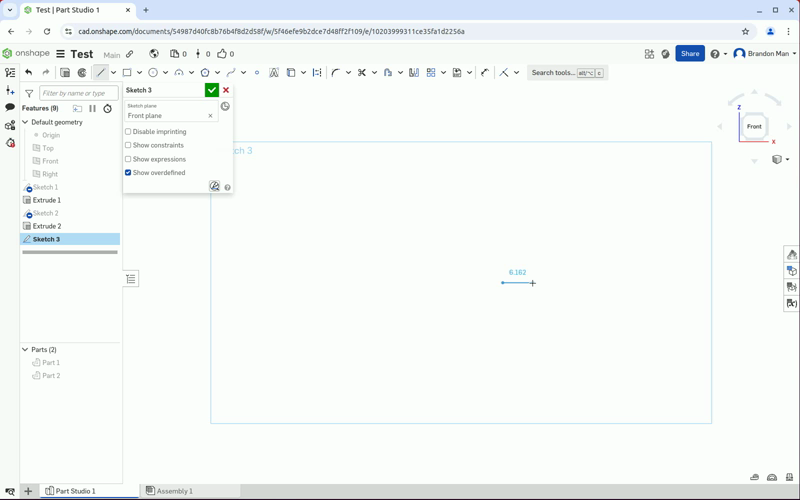
mouse_move(504, 282)
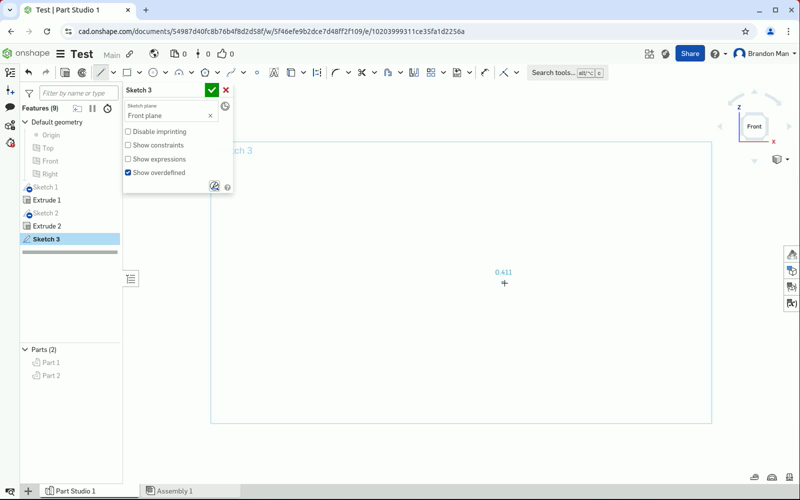
scroll(6)
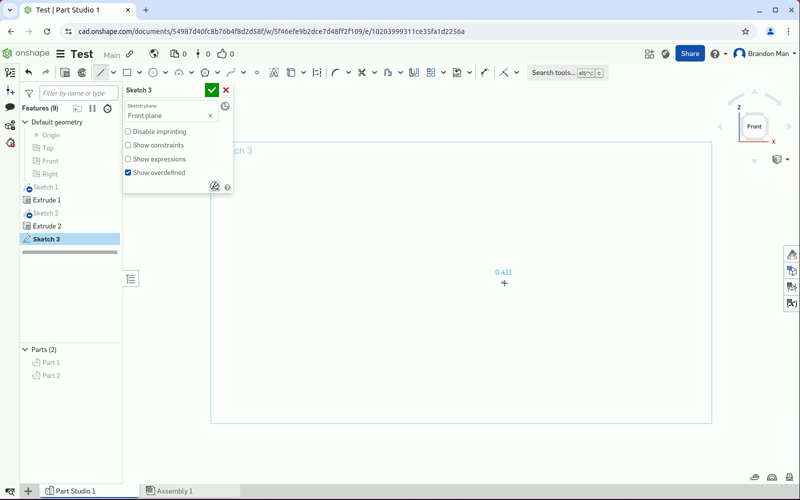
scroll(6)
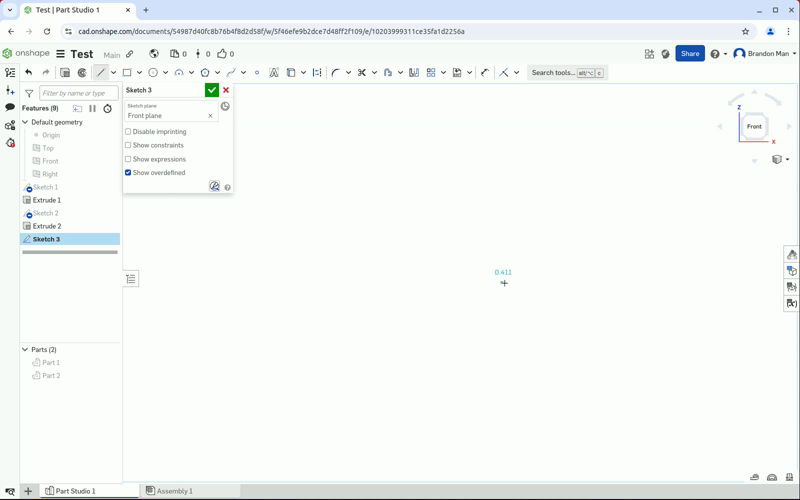
scroll(6)
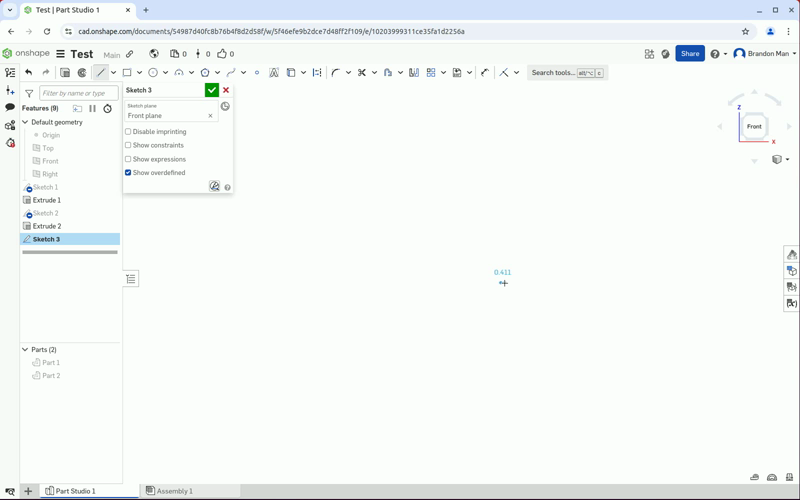
scroll(6)
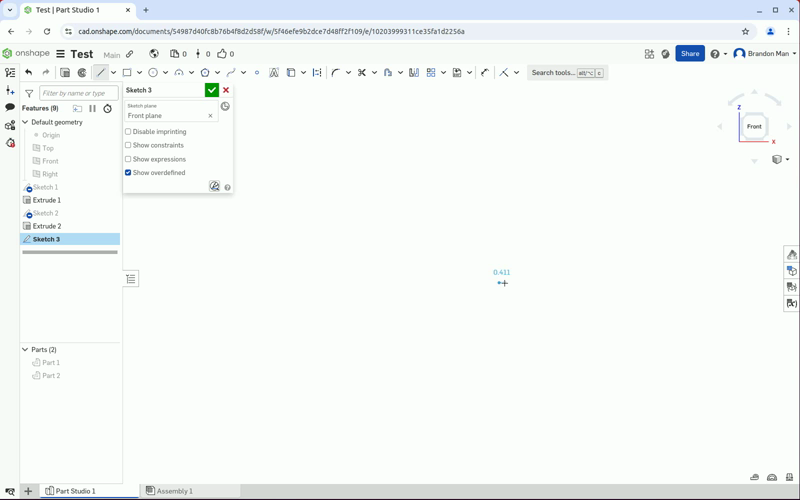
scroll(6)
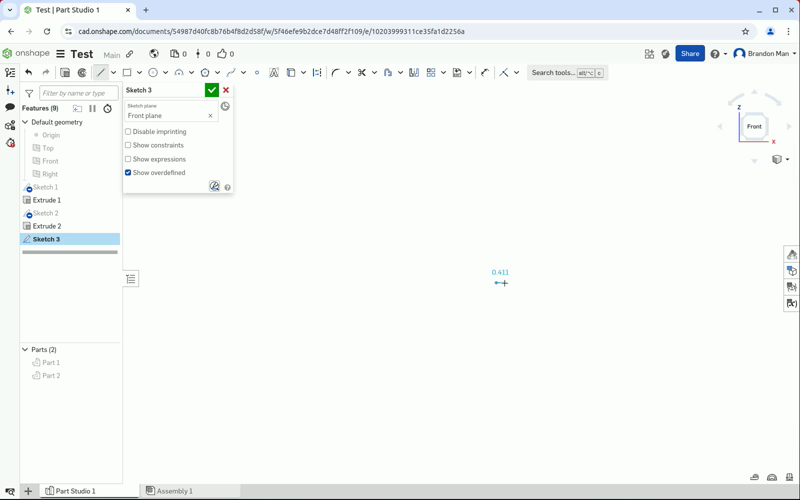
scroll(6)
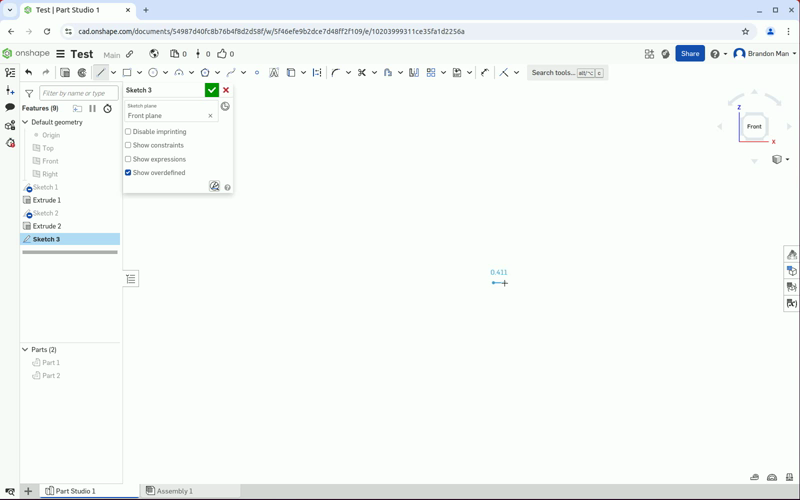
scroll(6)
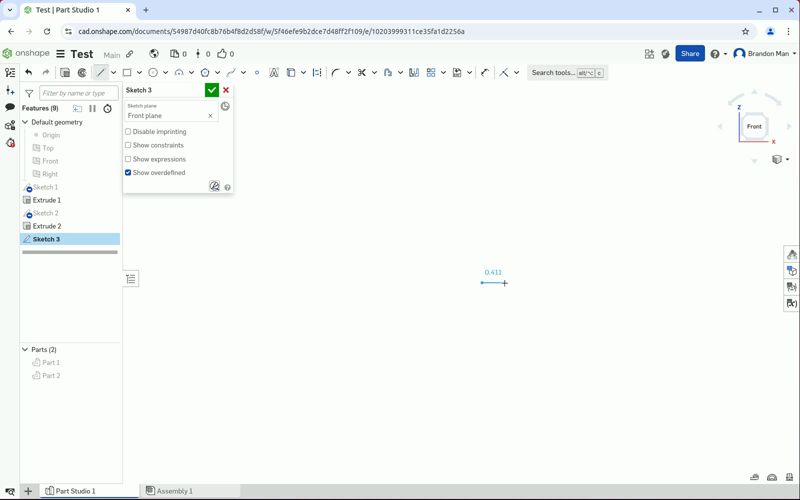
click(504, 282)
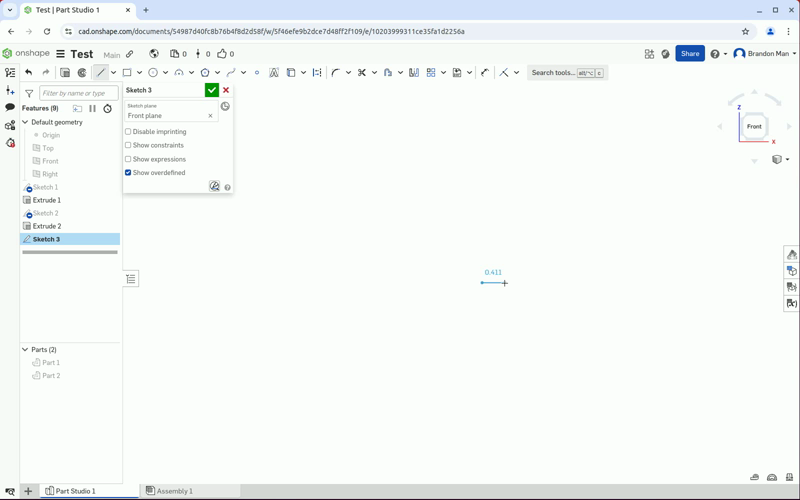
scroll(-6)
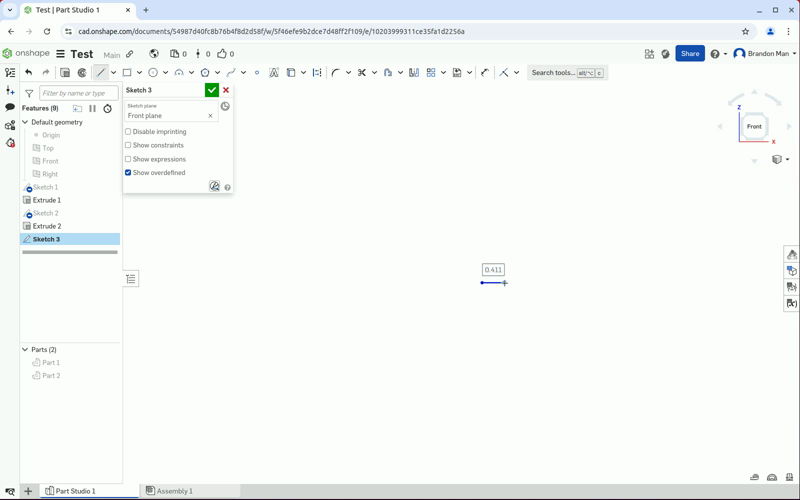
scroll(-6)
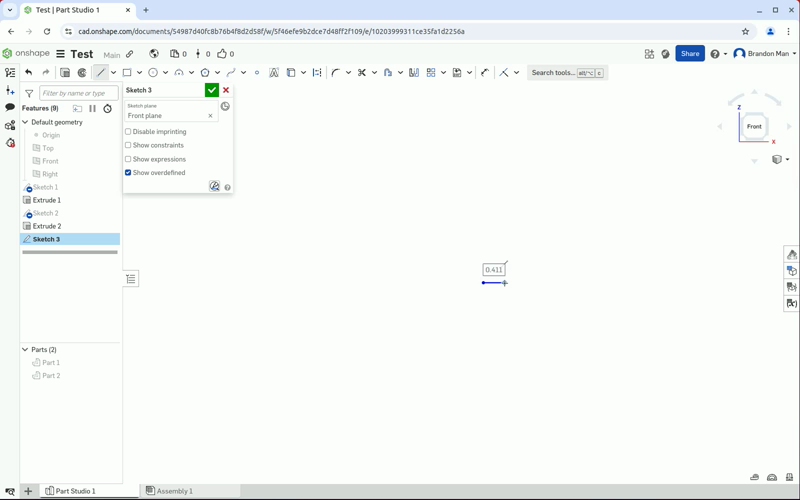
scroll(-6)
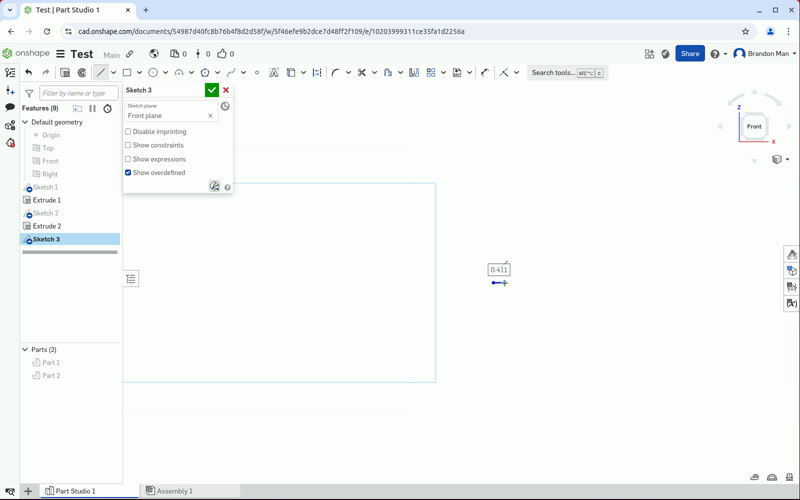
scroll(-6)
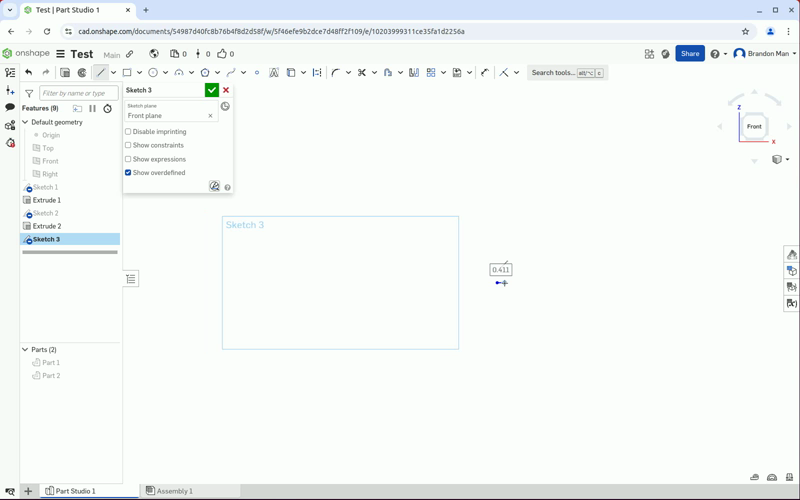
scroll(-6)
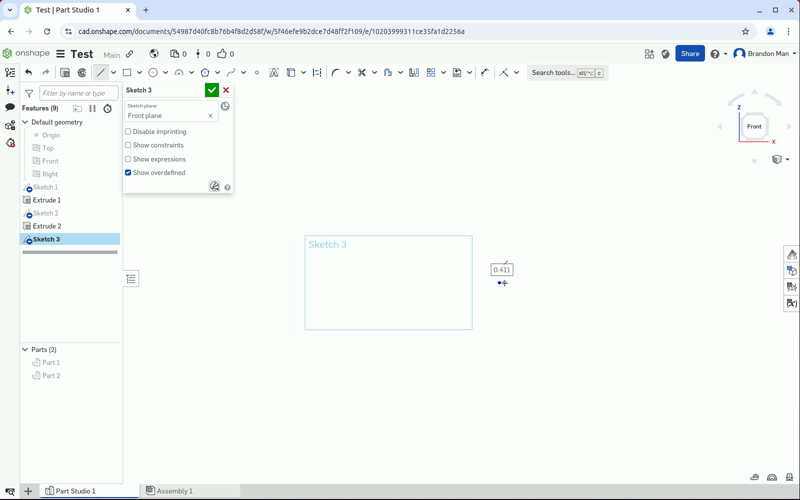
scroll(-6)
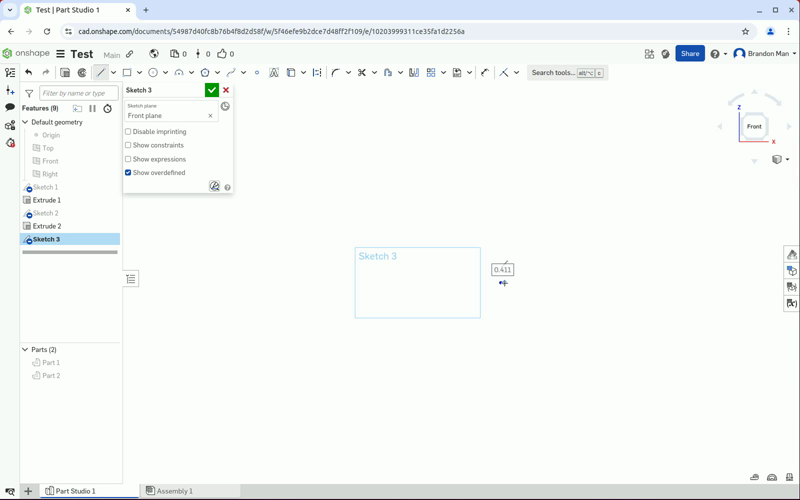
scroll(-6)
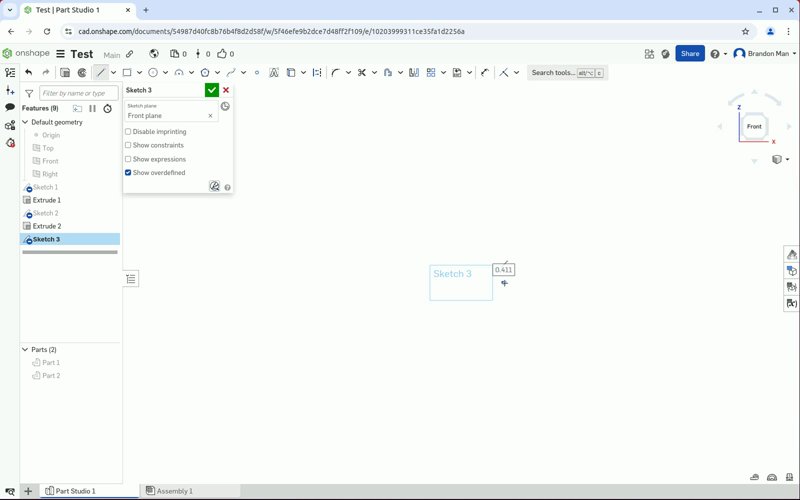
key_up(shift)
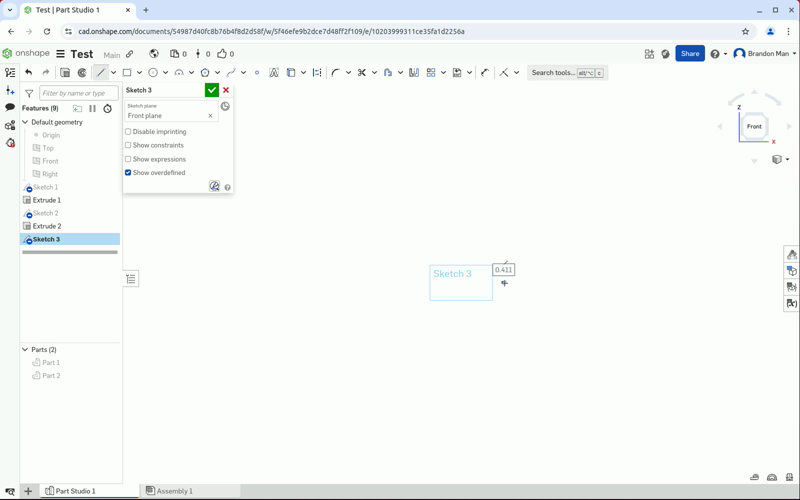
key_down(shift)
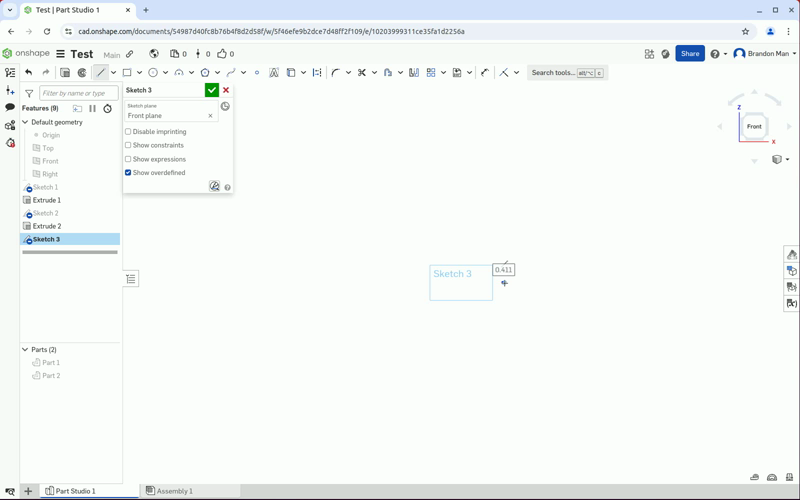
mouse_move(504, 183)
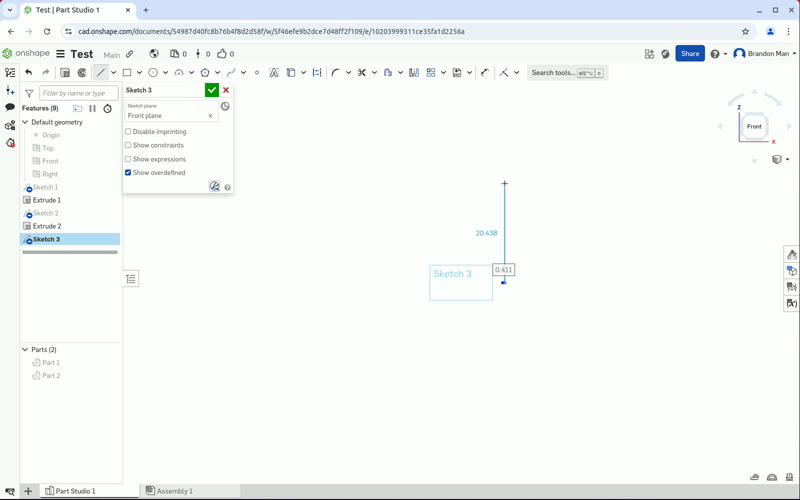
click(504, 183)
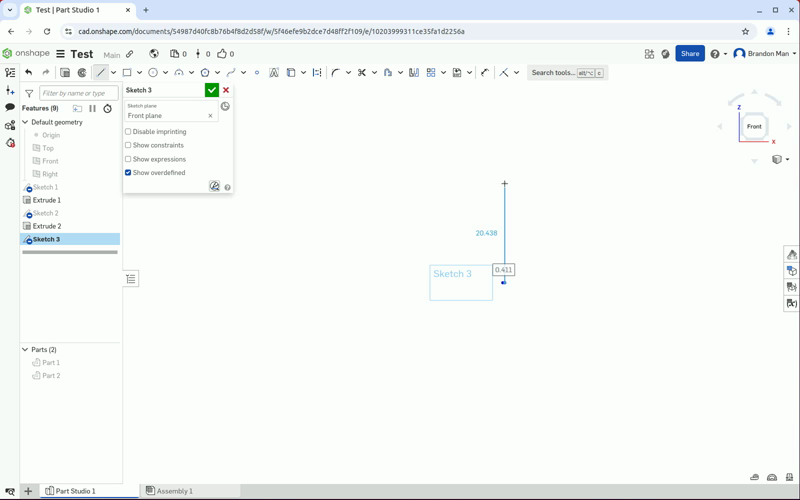
key_up(shift)
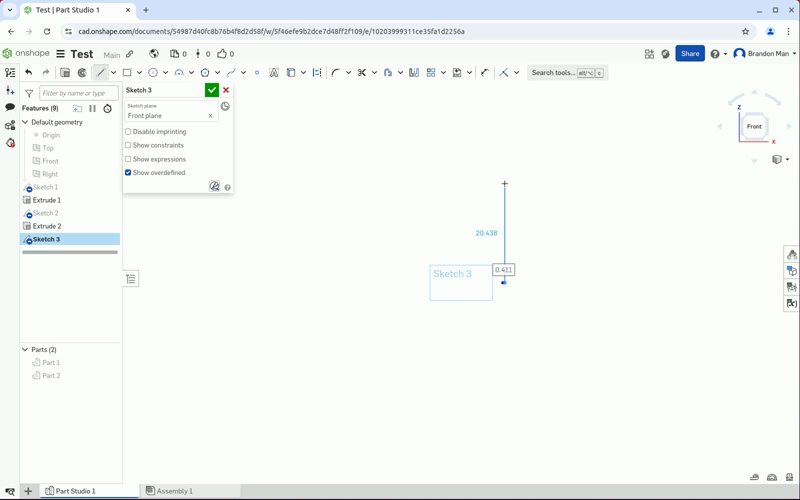
key_down(shift)
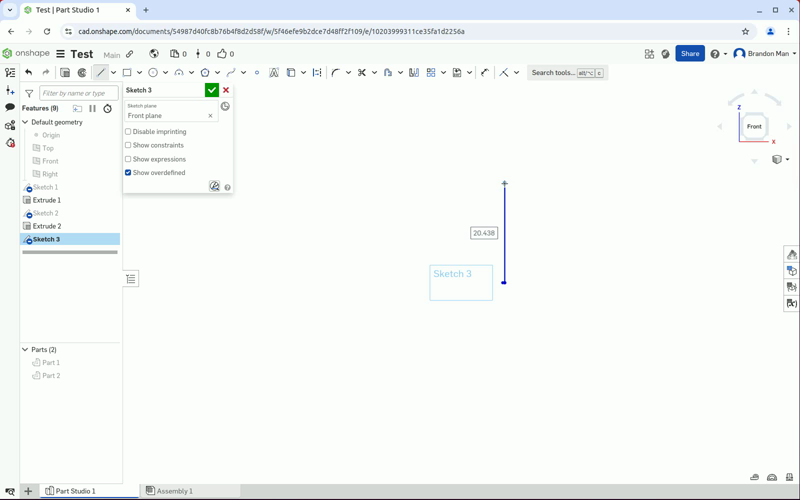
mouse_move(534, 183)
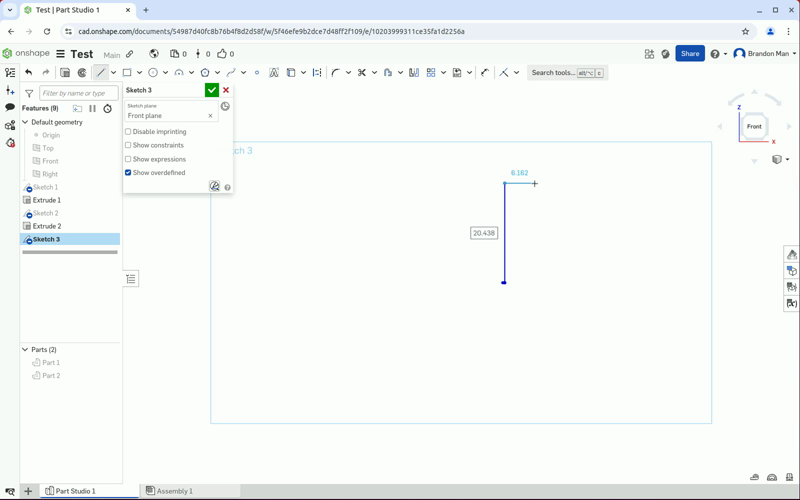
mouse_move(503, 183)
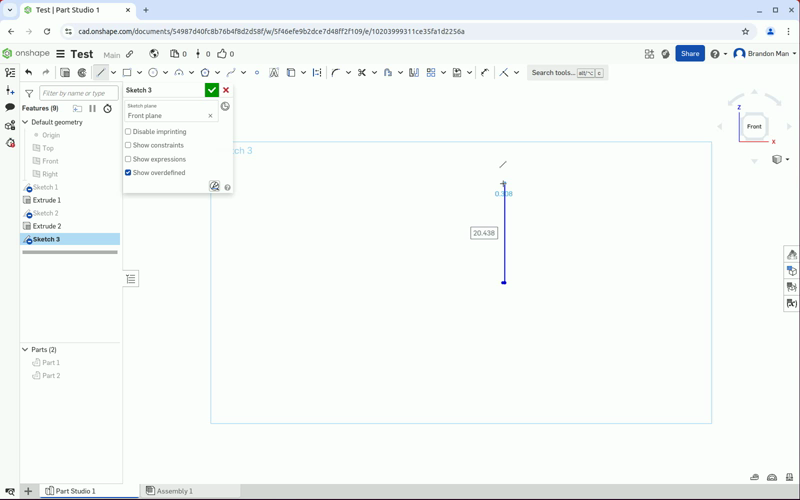
scroll(6)
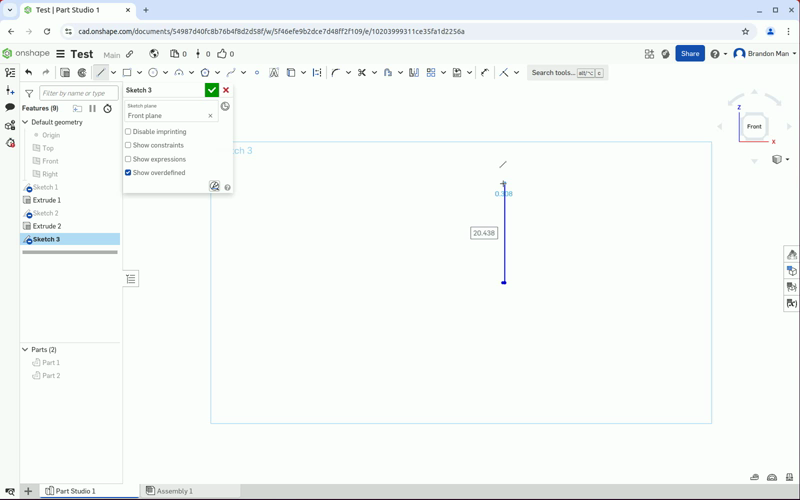
scroll(6)
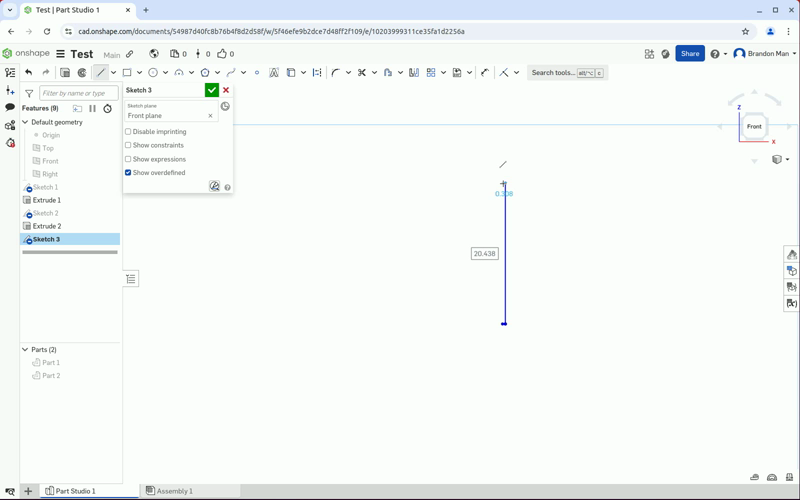
scroll(6)
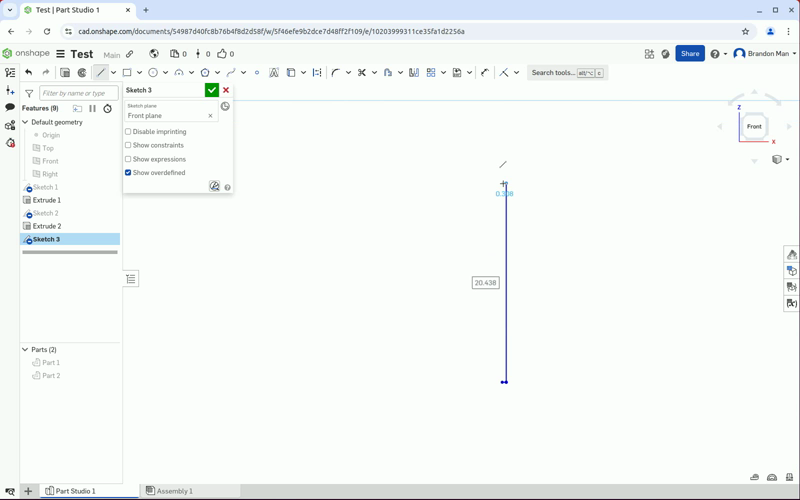
scroll(6)
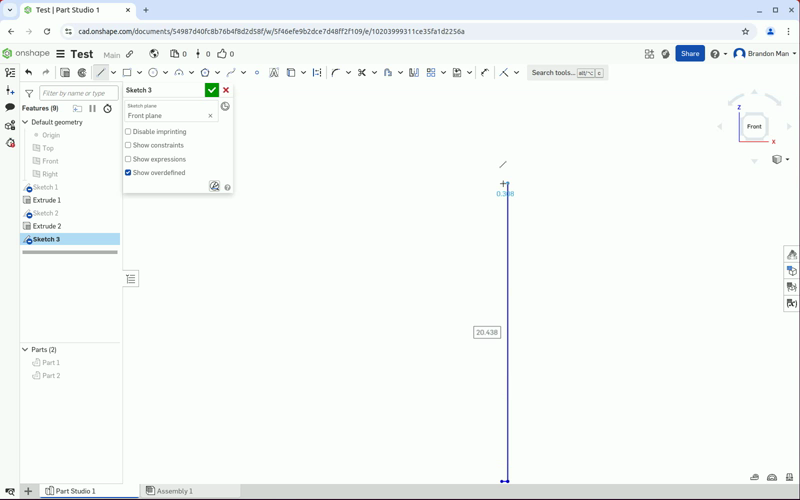
scroll(6)
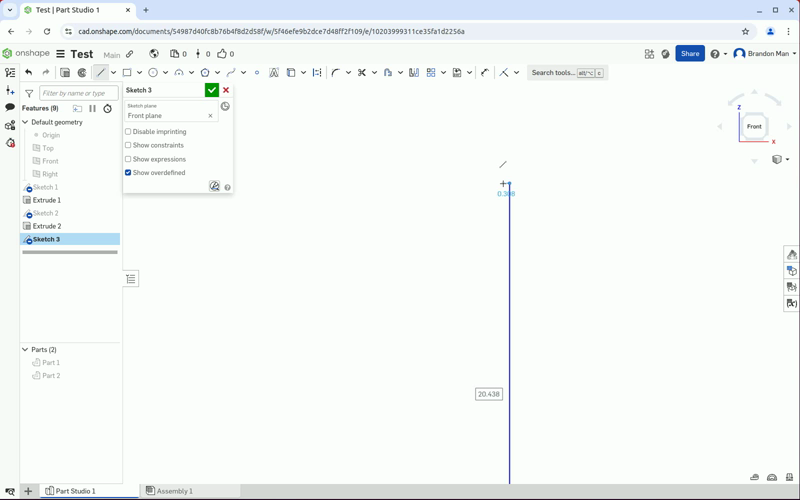
scroll(6)
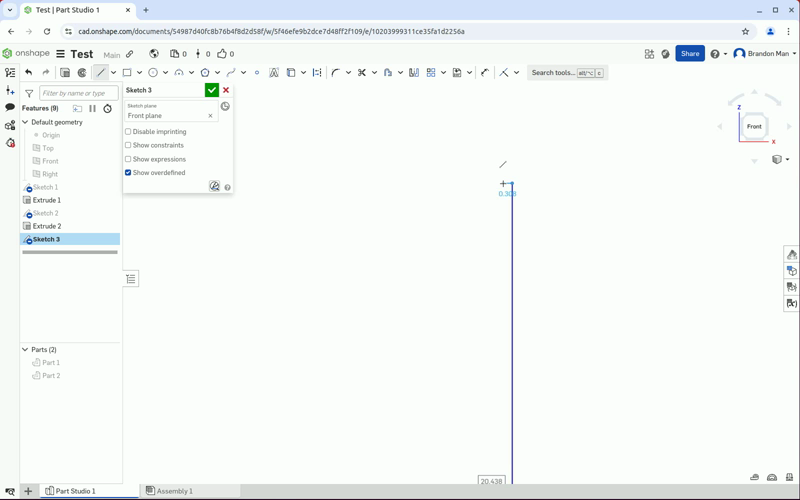
scroll(6)
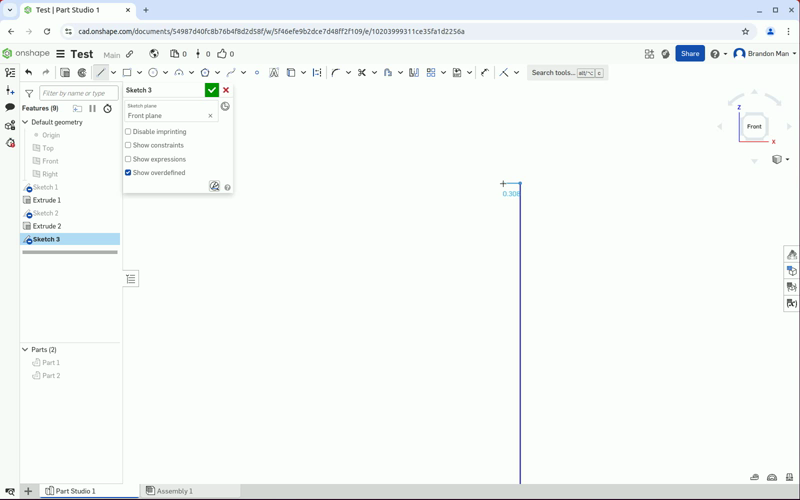
click(503, 183)
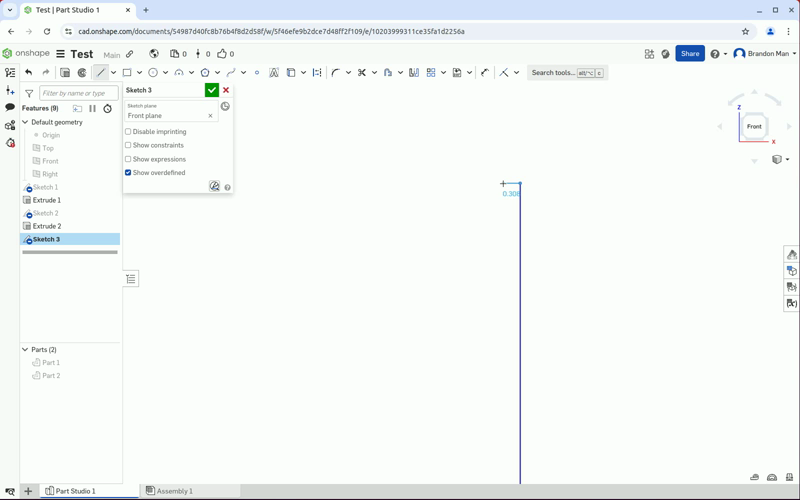
scroll(-6)
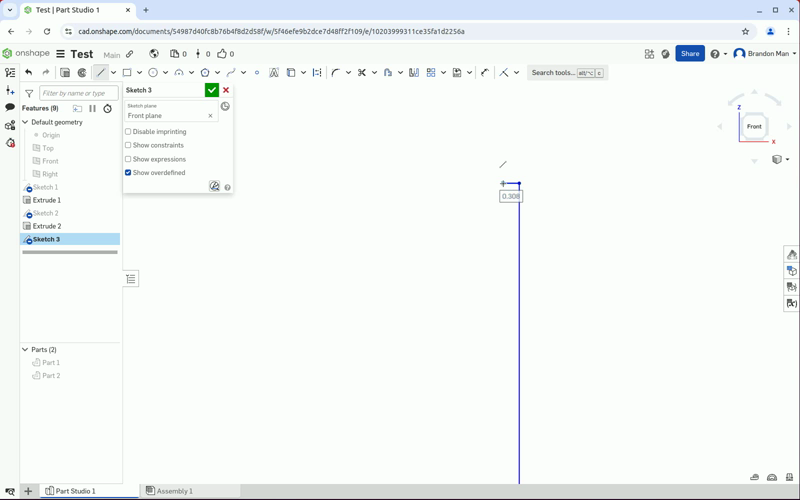
scroll(-6)
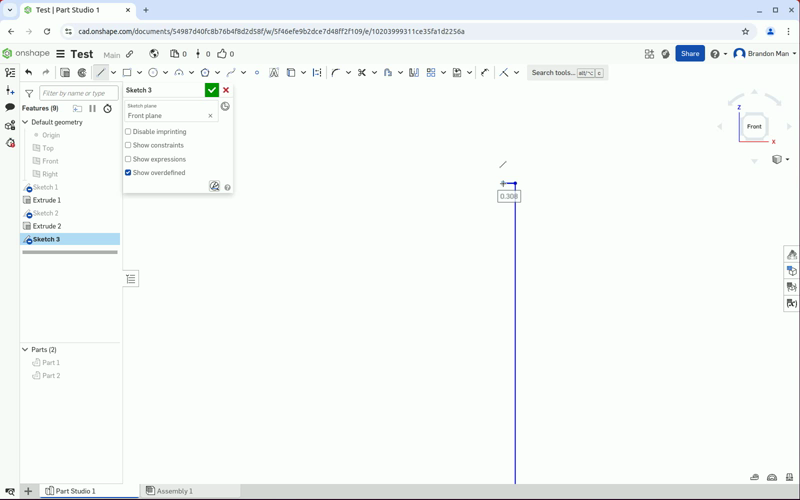
scroll(-6)
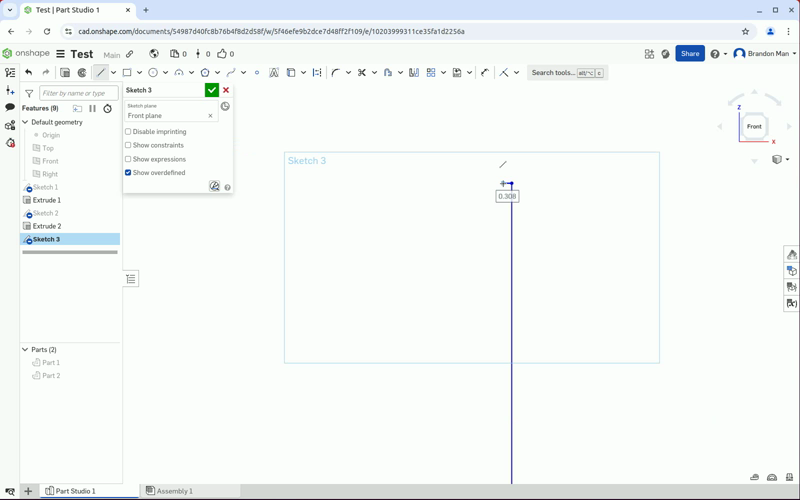
scroll(-6)
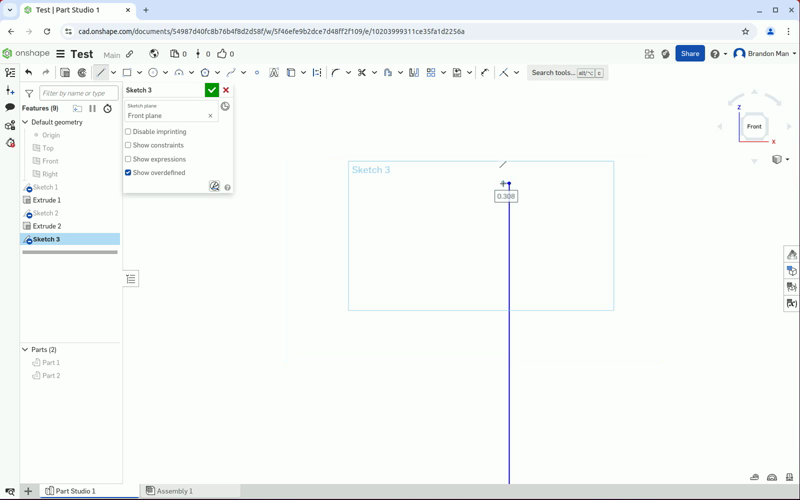
scroll(-6)
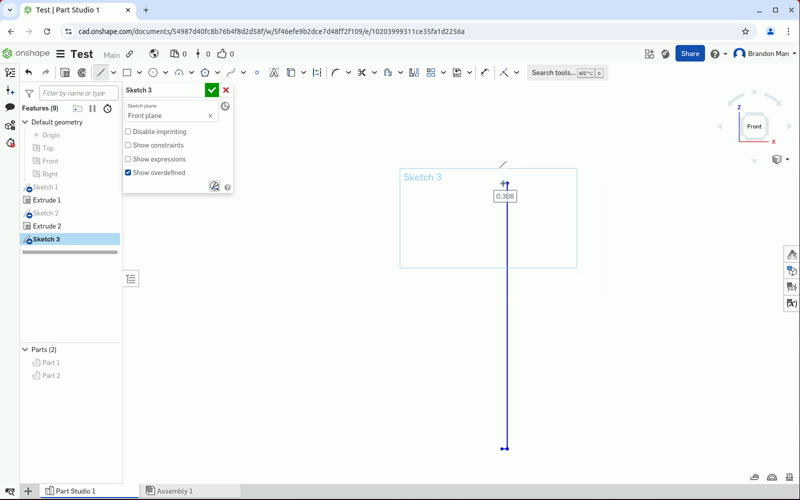
scroll(-6)
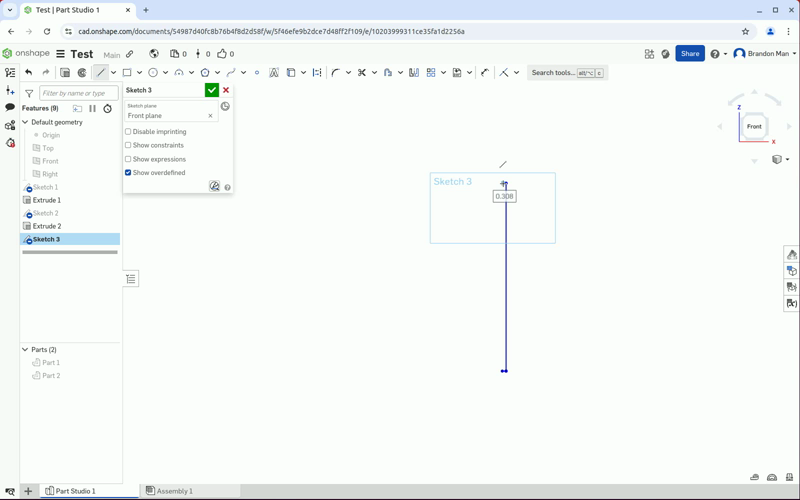
scroll(-6)
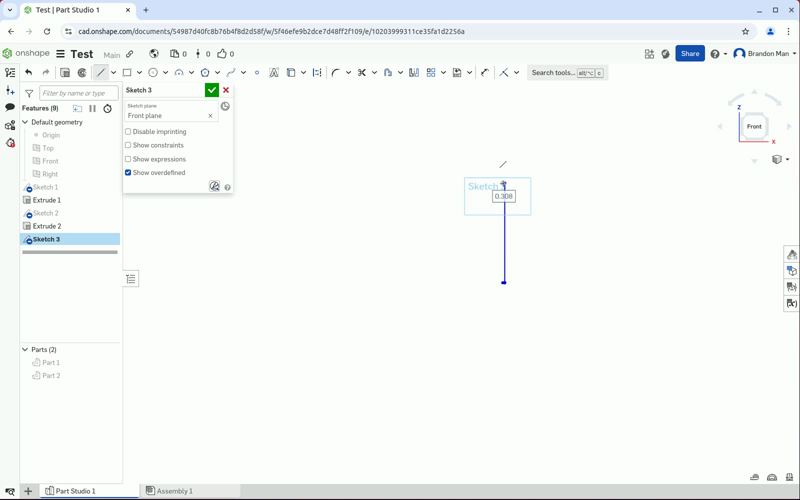
key_up(shift)
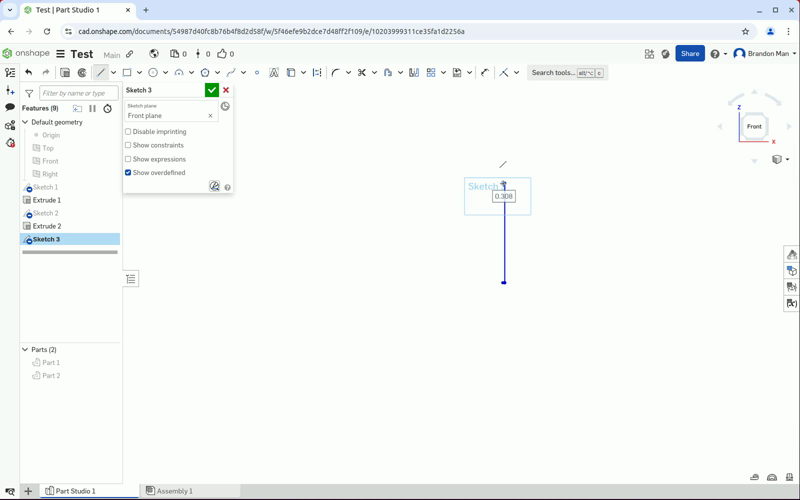
key_down(shift)
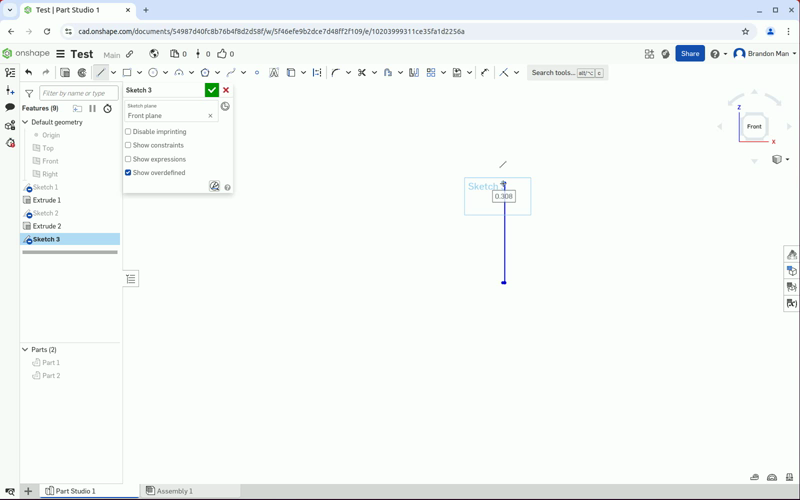
mouse_move(502, 282)
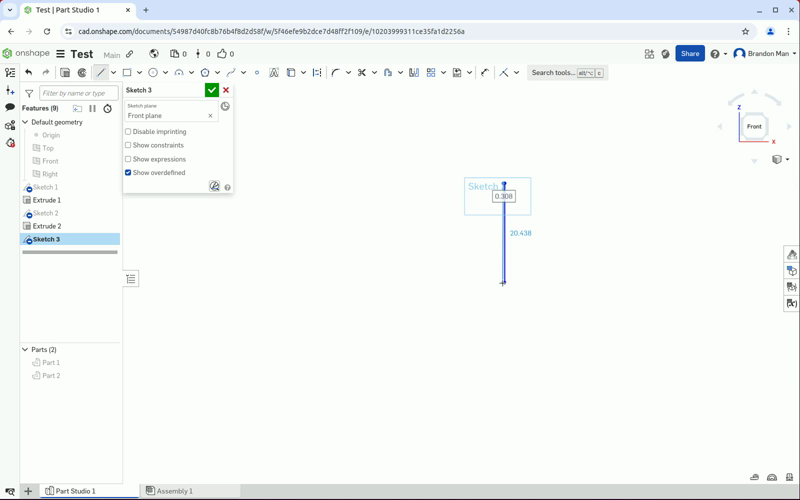
scroll(6)
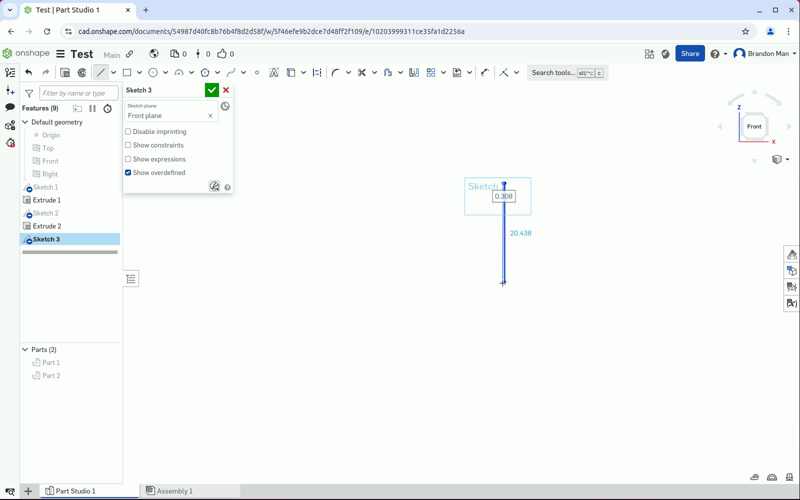
scroll(6)
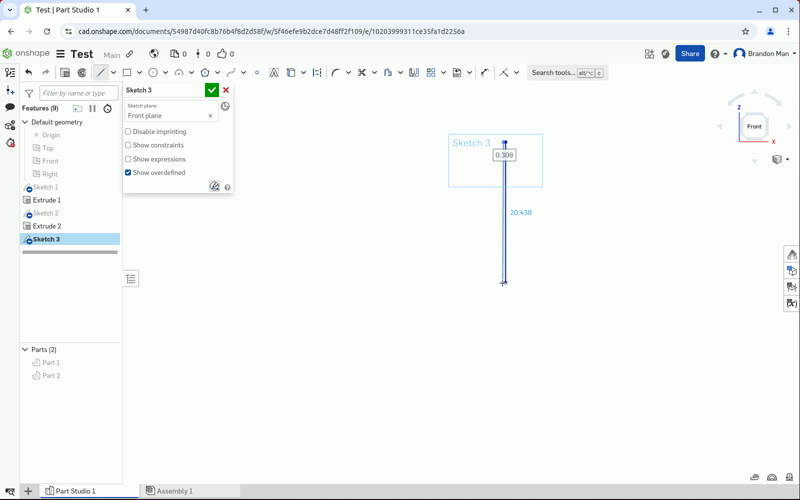
scroll(6)
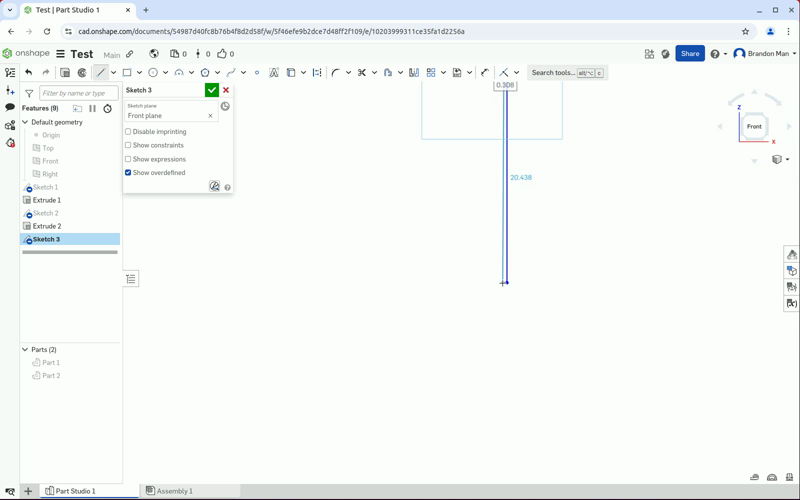
scroll(6)
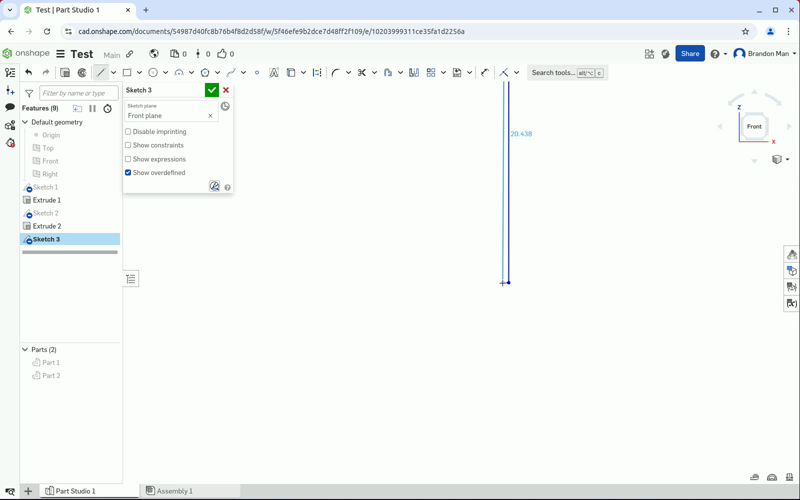
scroll(6)
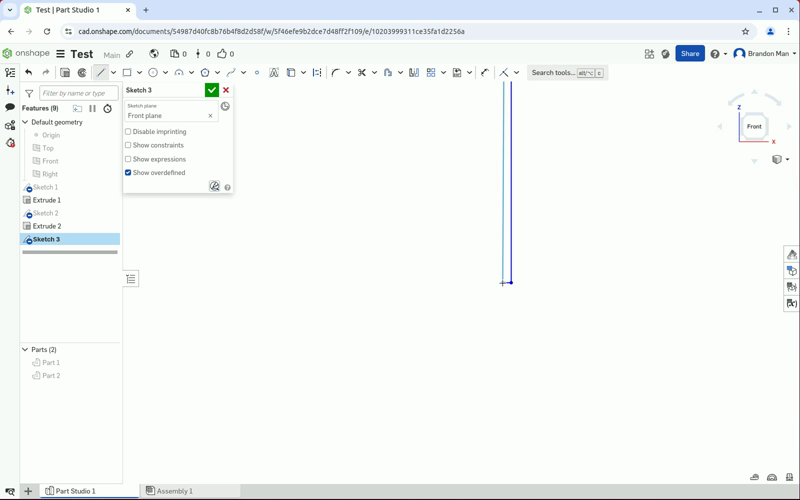
scroll(6)
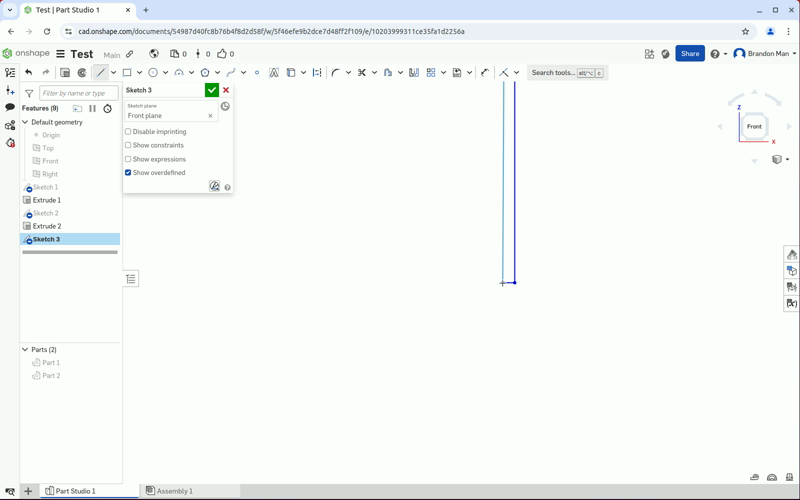
scroll(6)
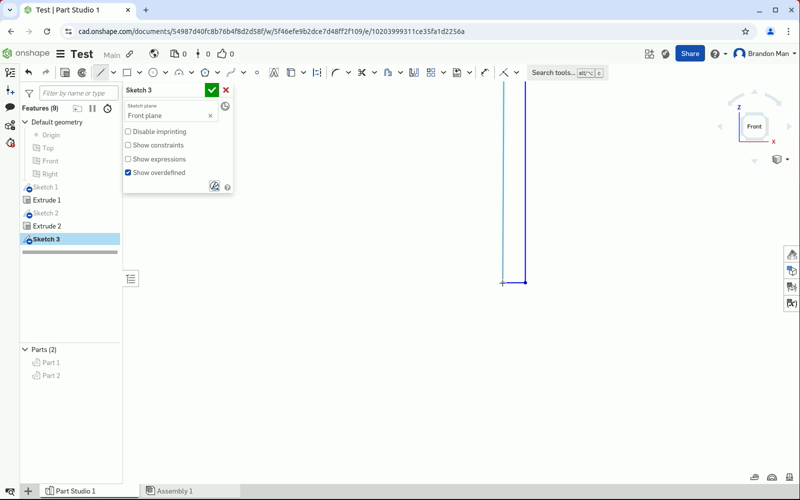
key_up(shift)
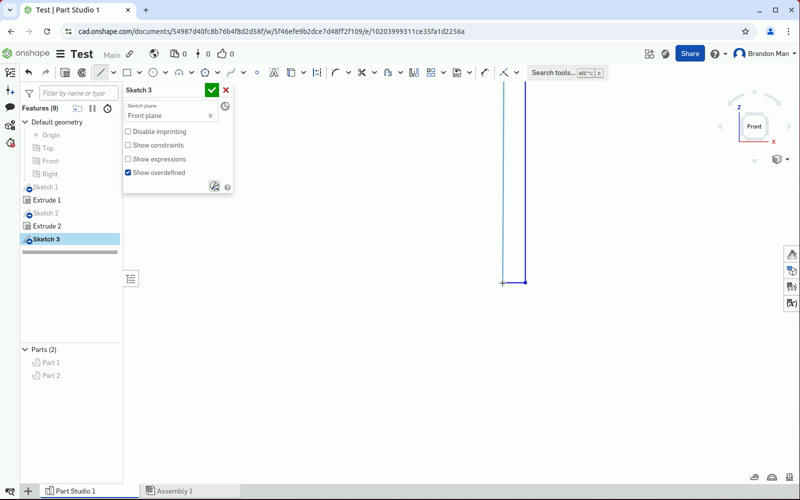
click(502, 282)
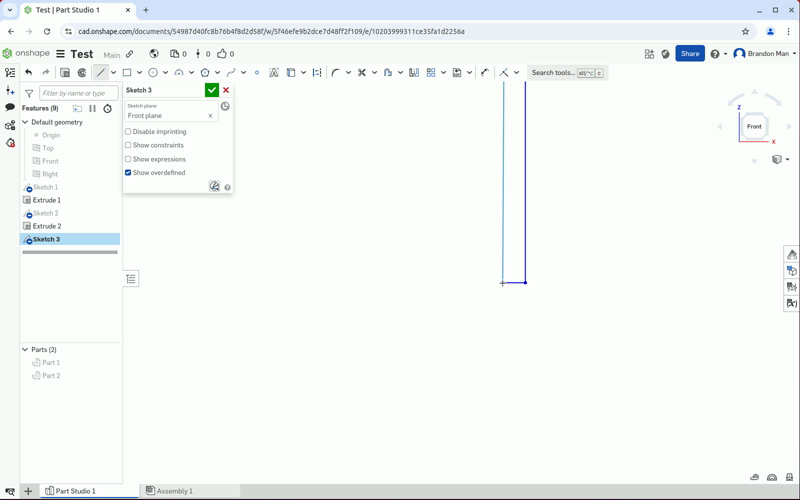
scroll(-6)
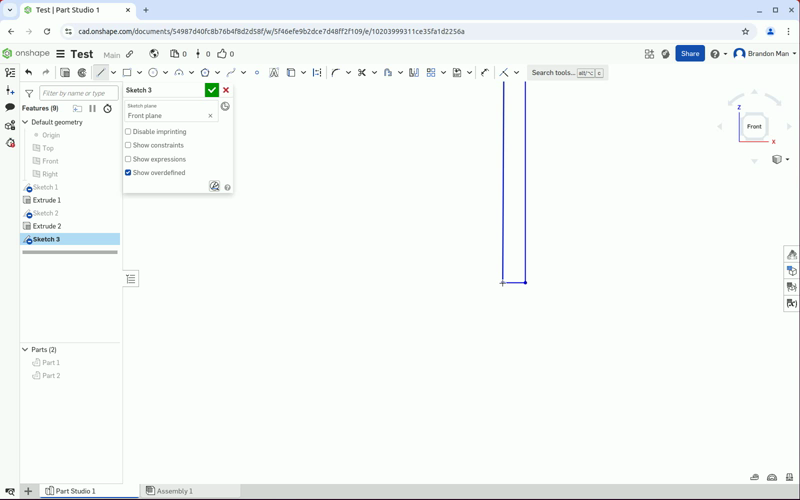
scroll(-6)
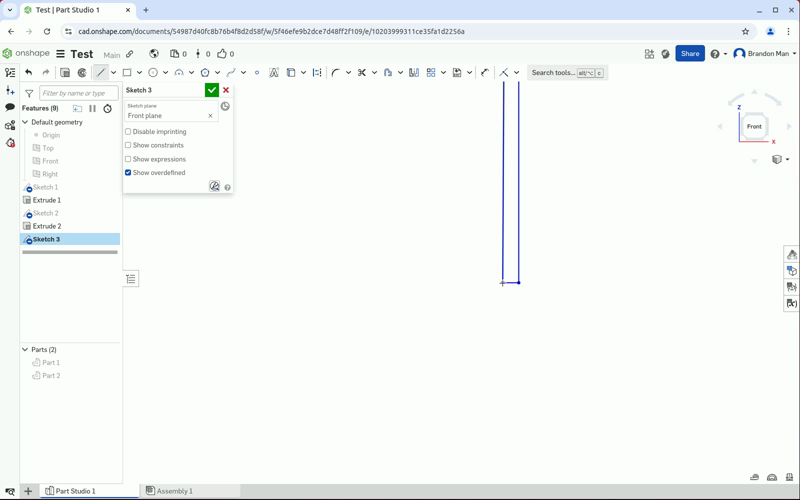
scroll(-6)
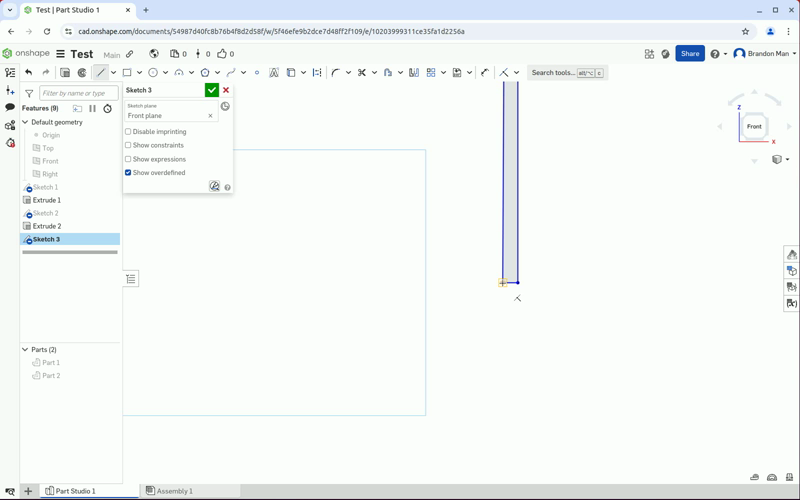
scroll(-6)
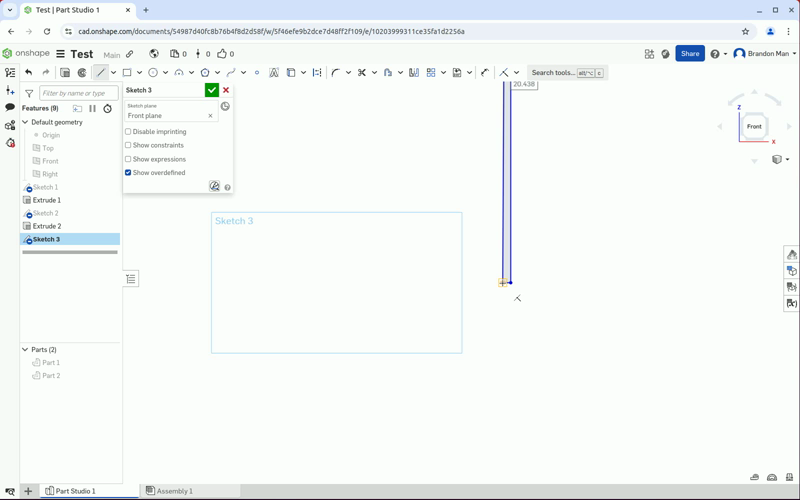
scroll(-6)
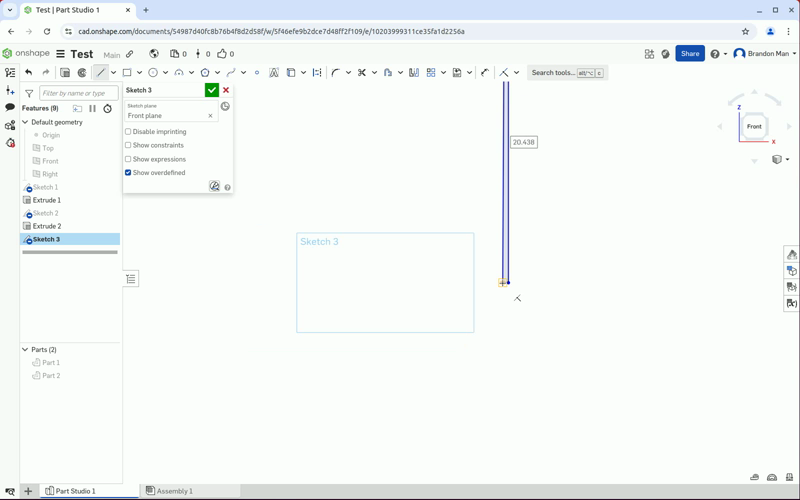
scroll(-6)
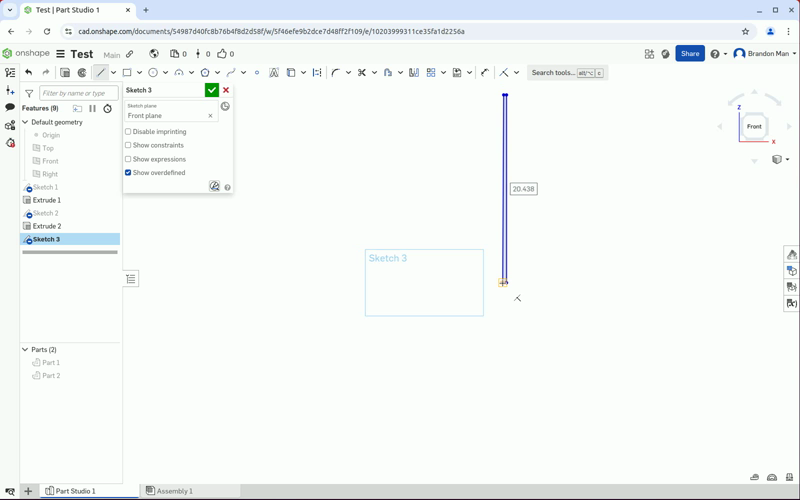
scroll(-6)
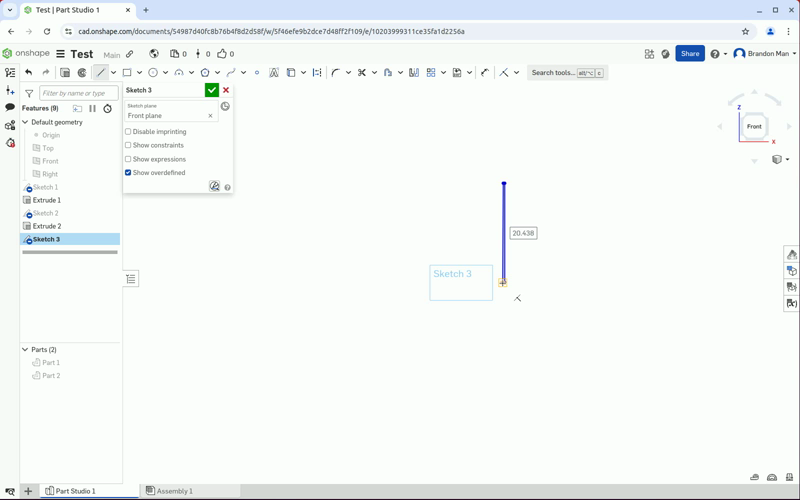
key(esc)
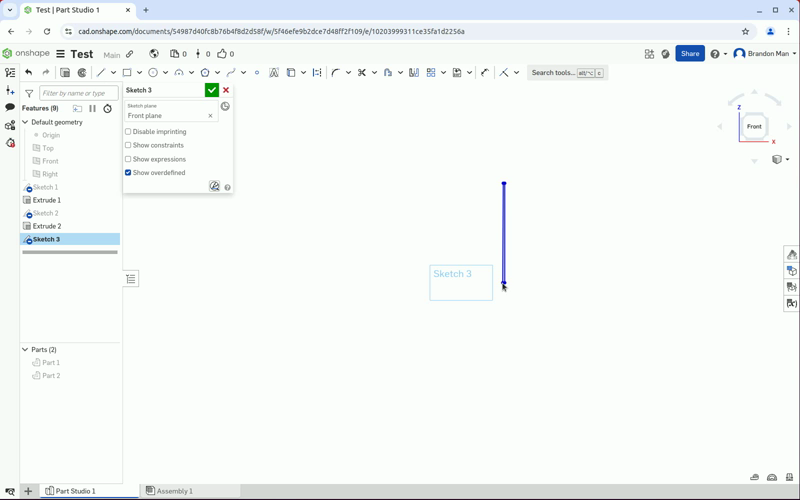
mouse_move(503, 253)
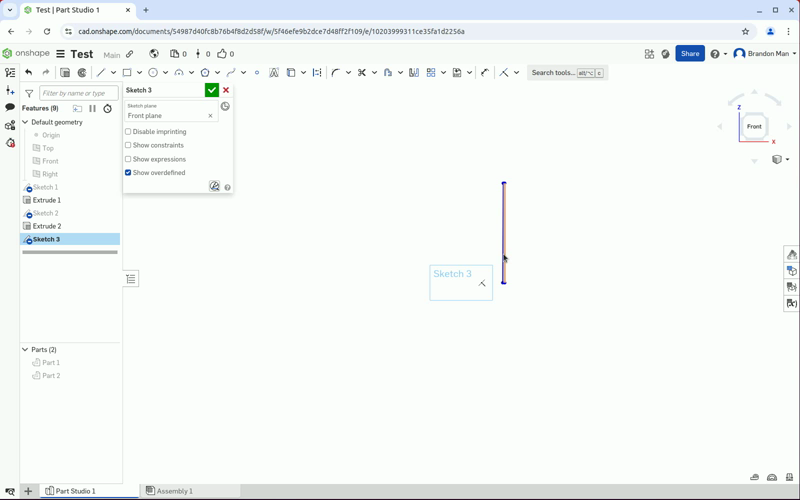
scroll(6)
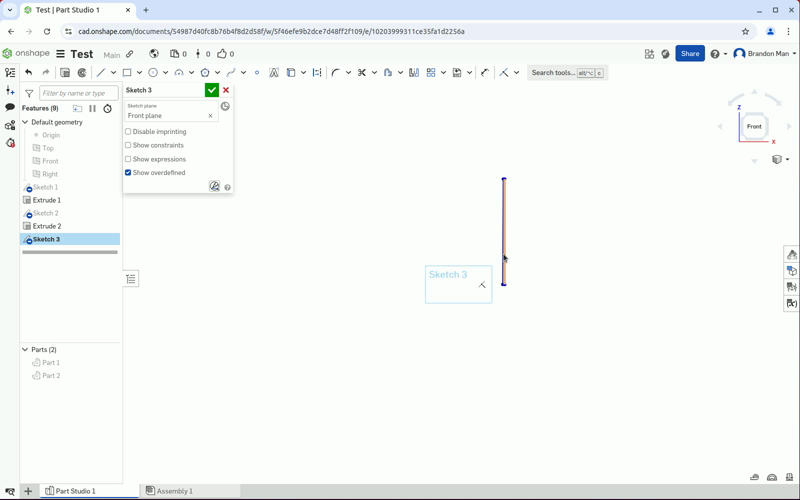
scroll(6)
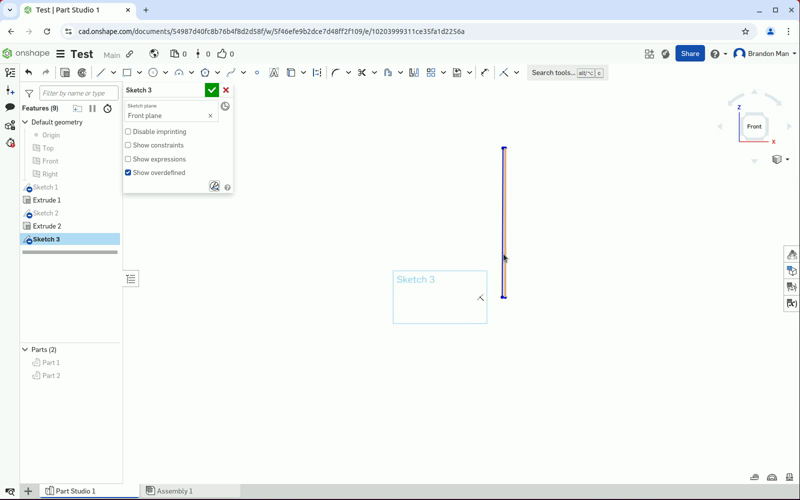
scroll(6)
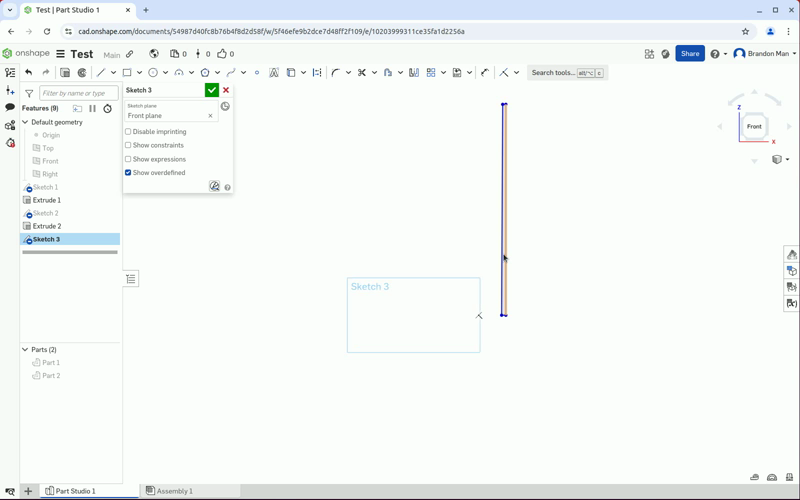
scroll(6)
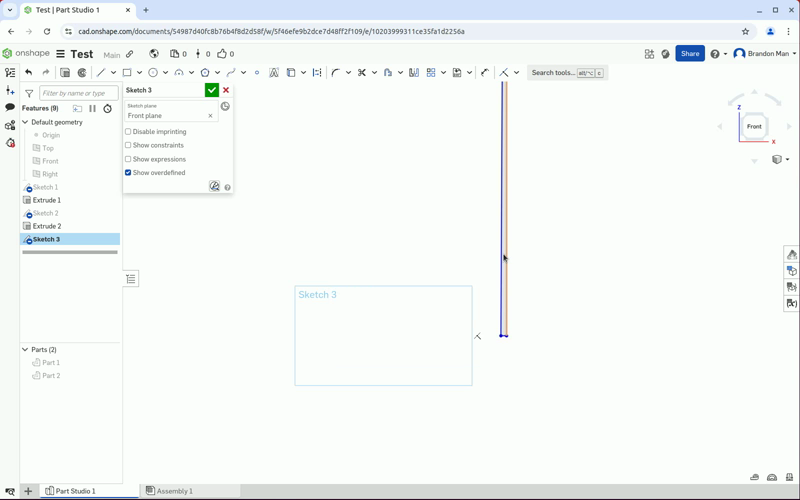
scroll(6)
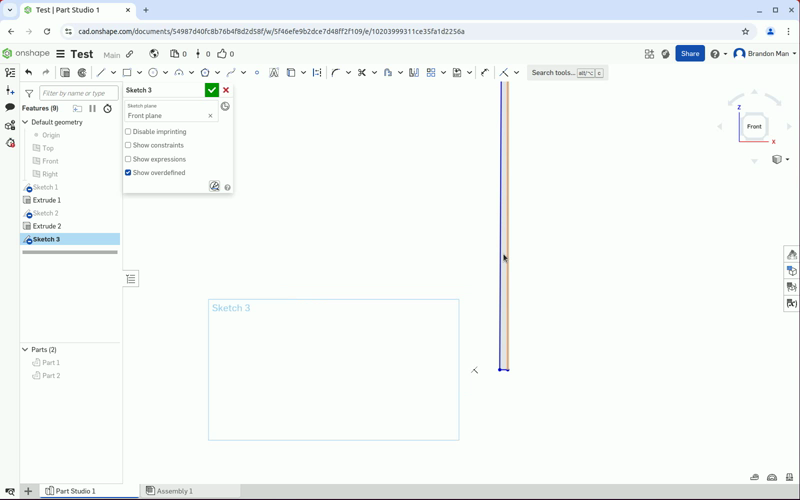
scroll(6)
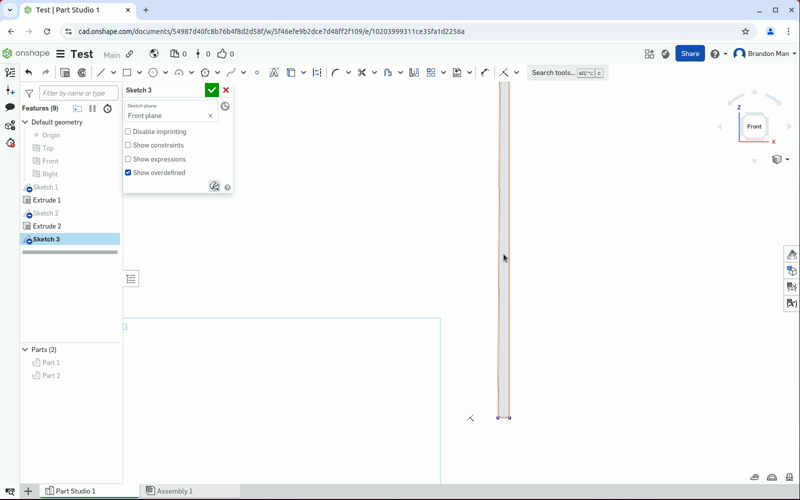
scroll(6)
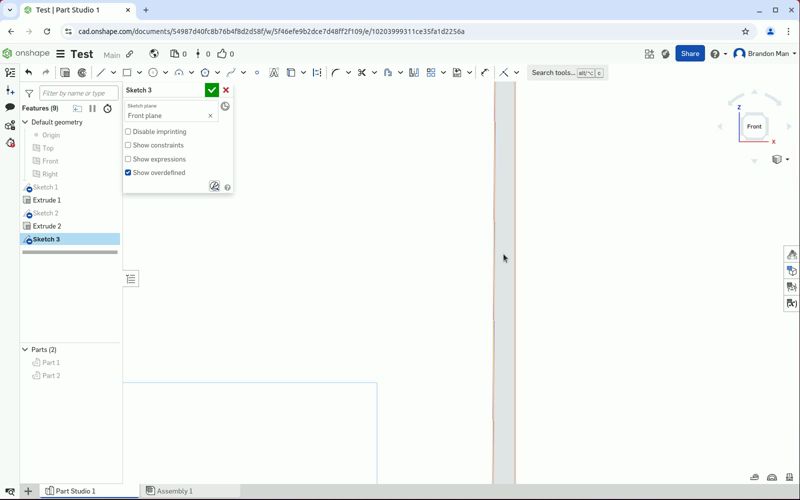
click(503, 253)
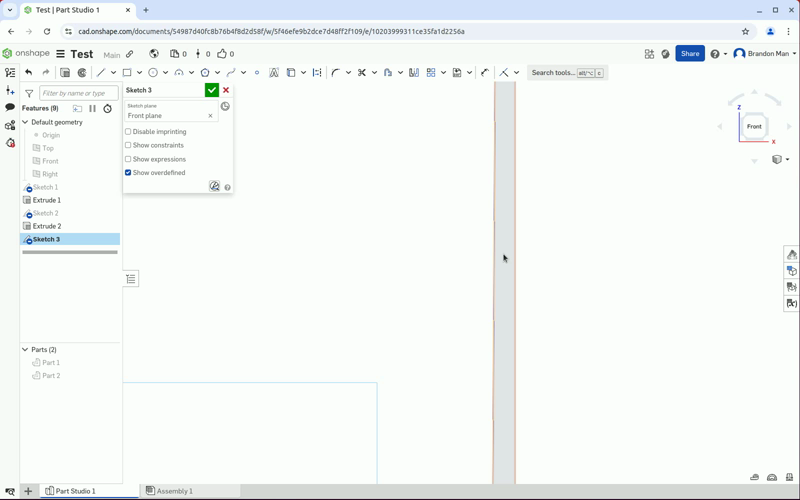
scroll(-6)
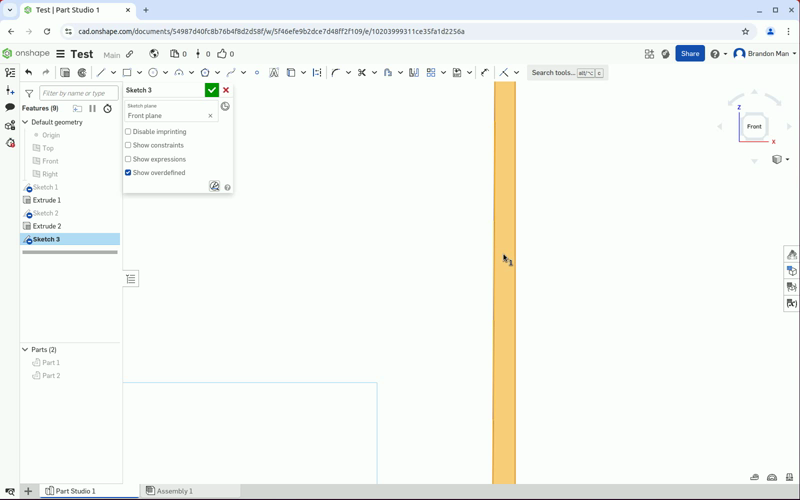
scroll(-6)
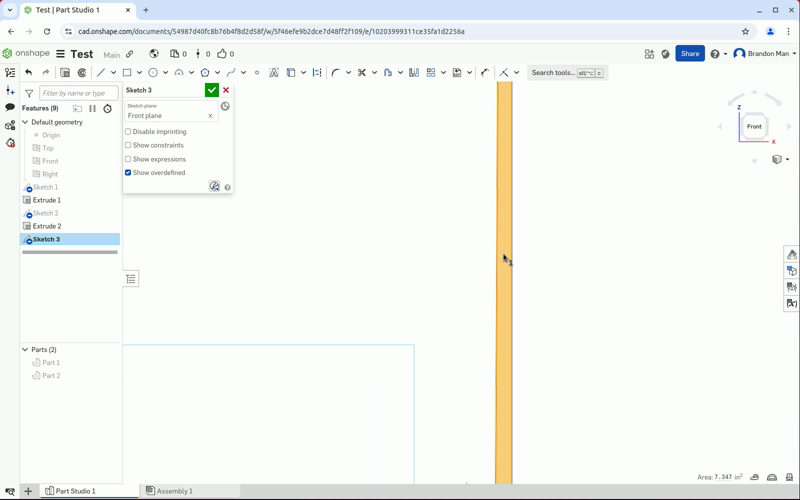
scroll(-6)
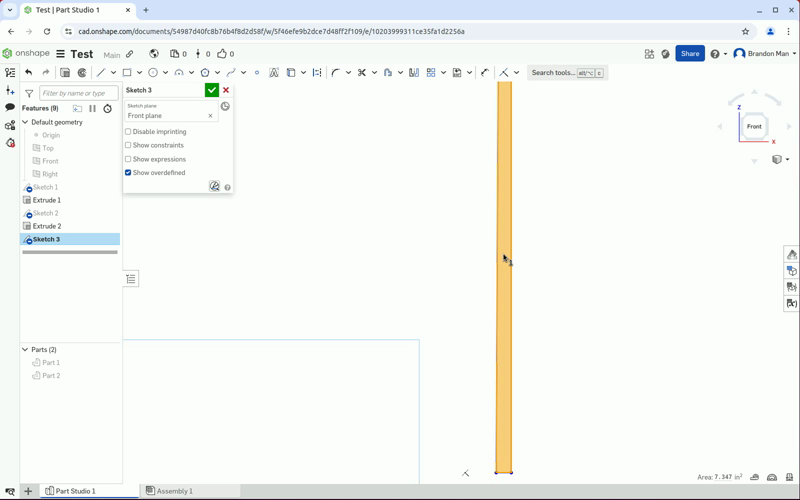
scroll(-6)
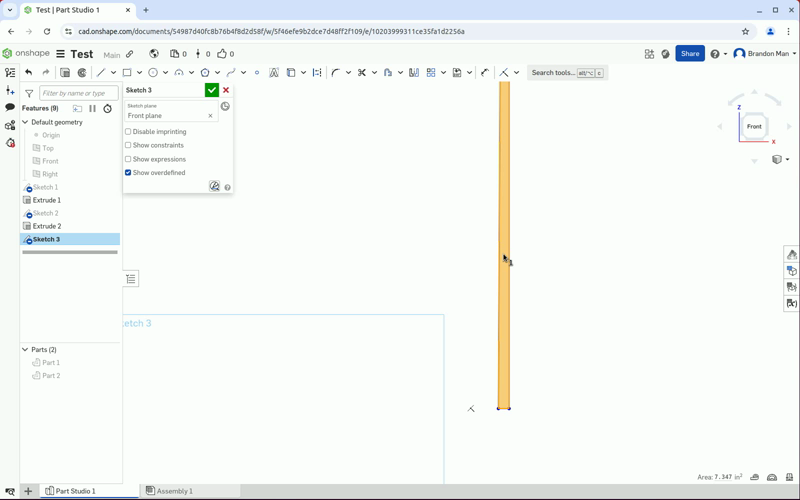
scroll(-6)
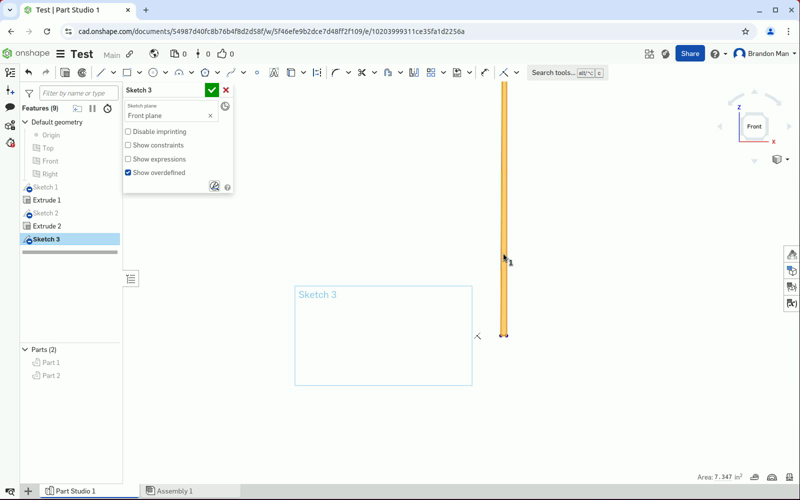
scroll(-6)
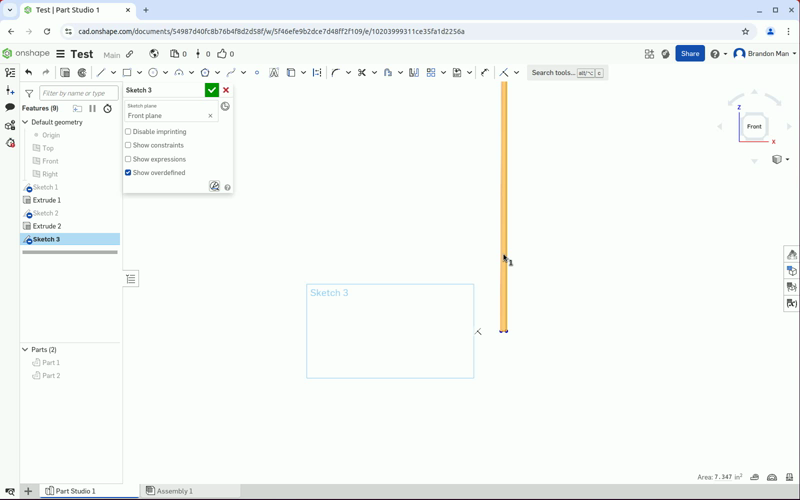
scroll(-6)
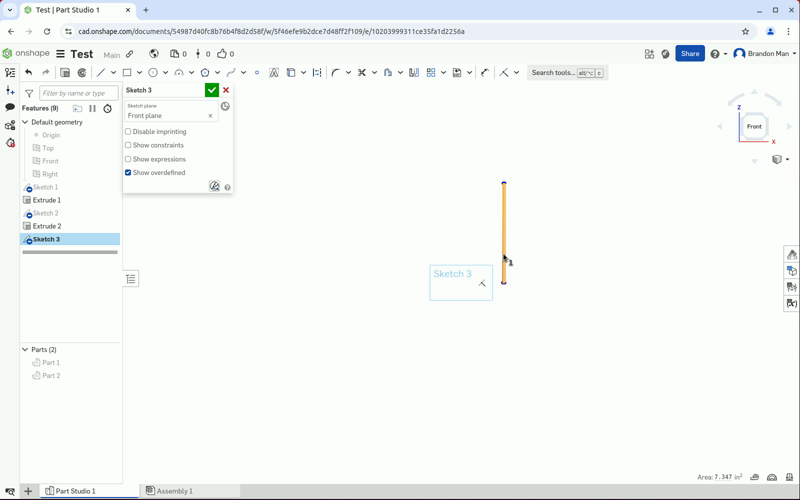
mouse_move(73, 352)
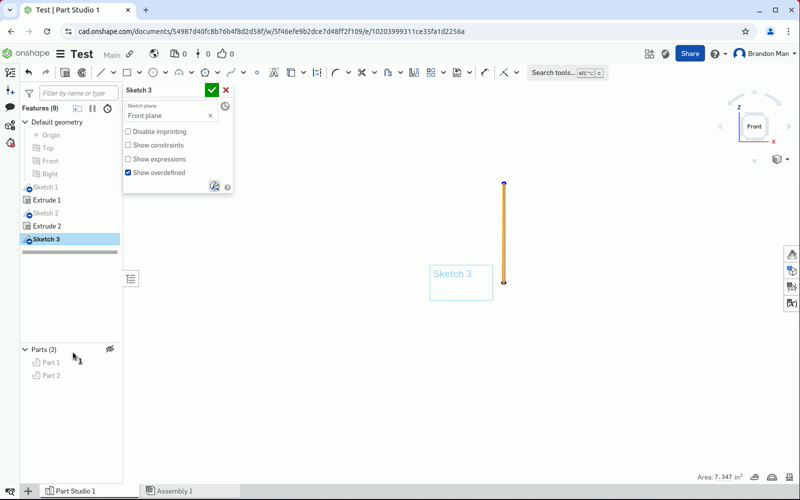
key(shift+y)
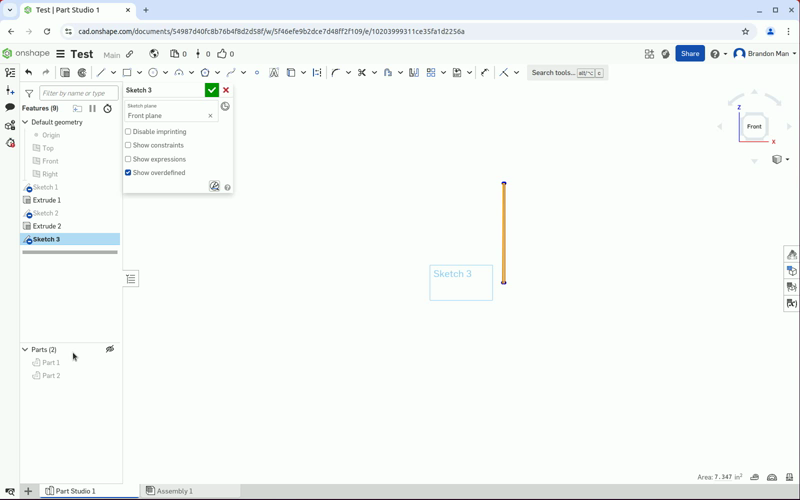
key(shift+e)
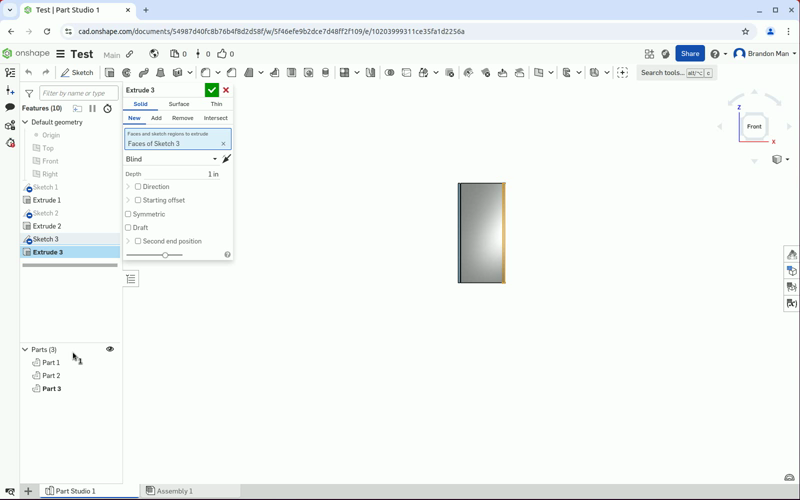
mouse_move(143, 106)
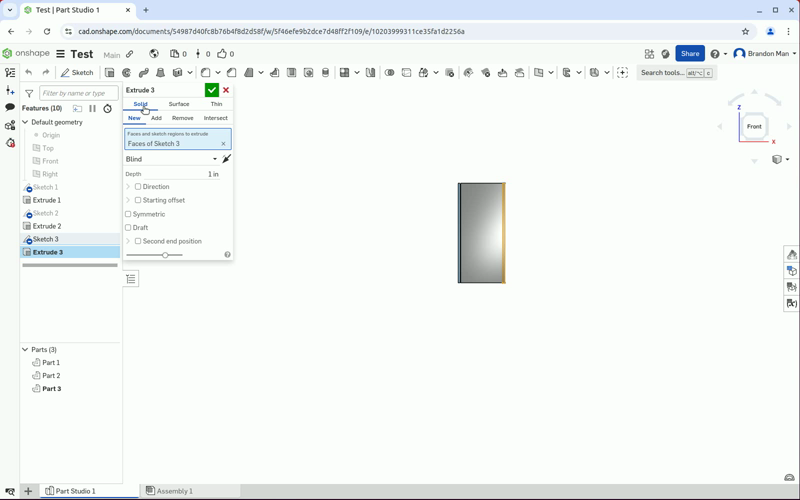
click(143, 106)
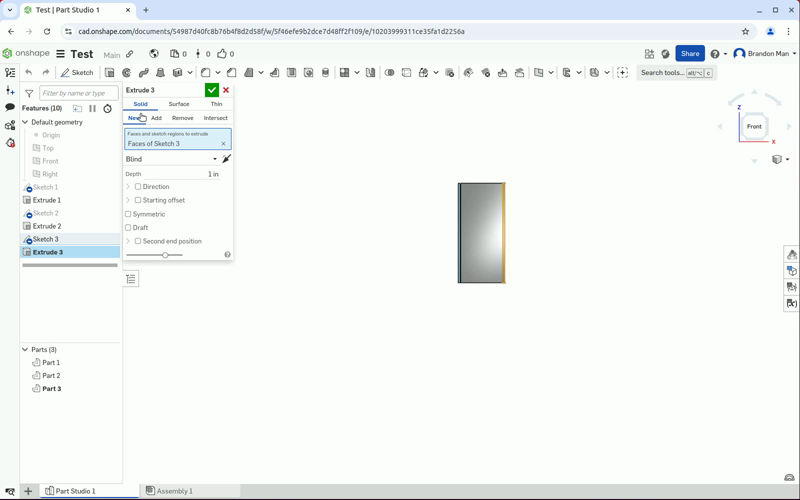
mouse_move(137, 120)
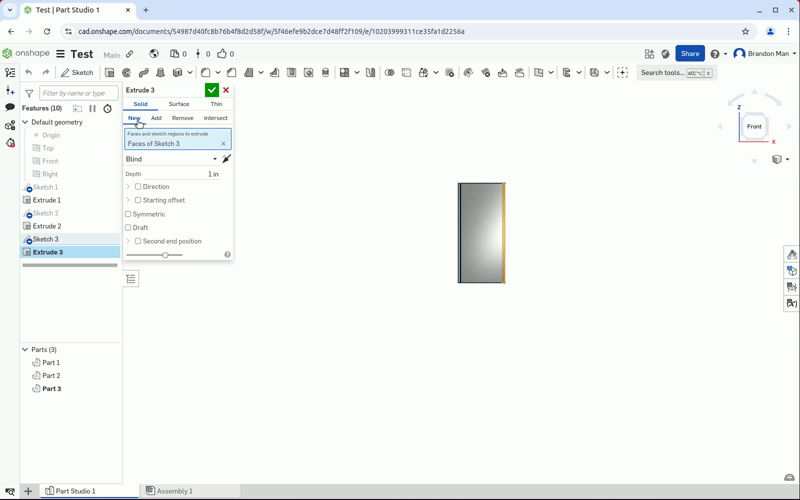
click(137, 120)
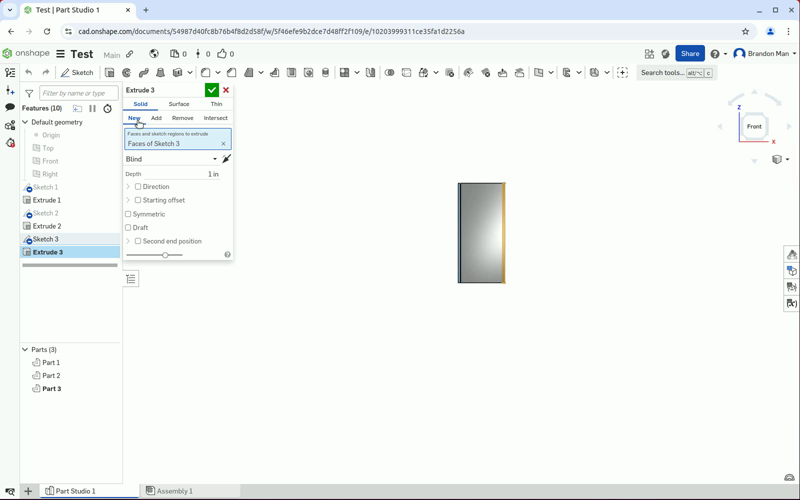
key(tab, 4)
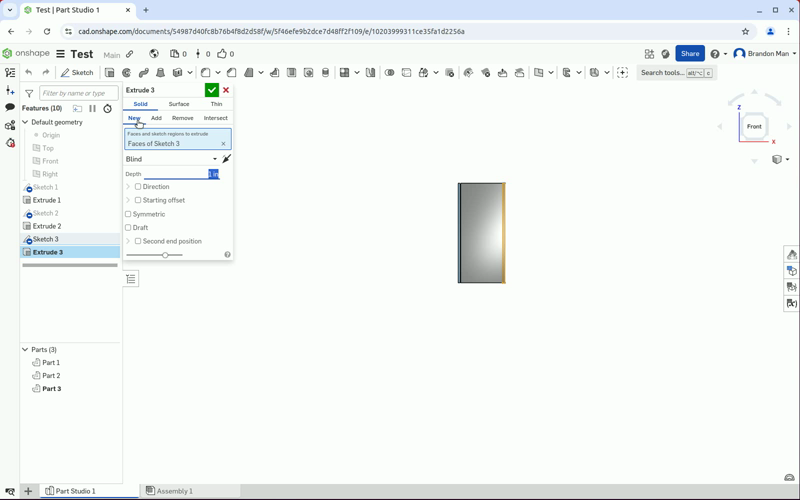
text(0.481)
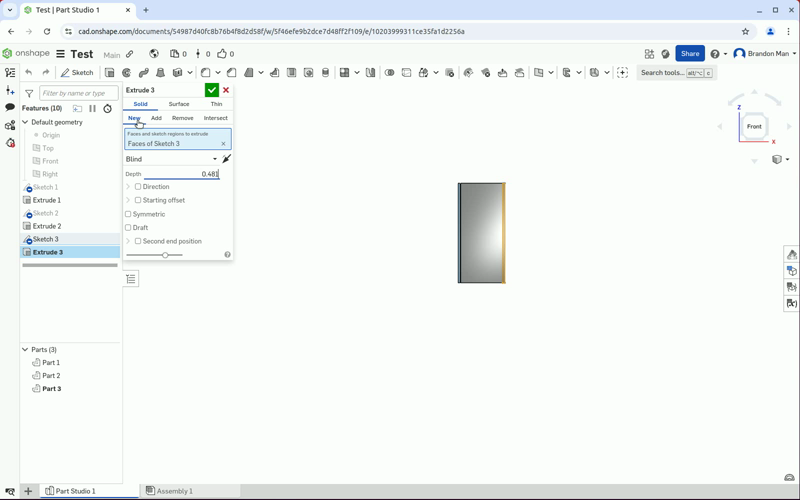
key(enter)
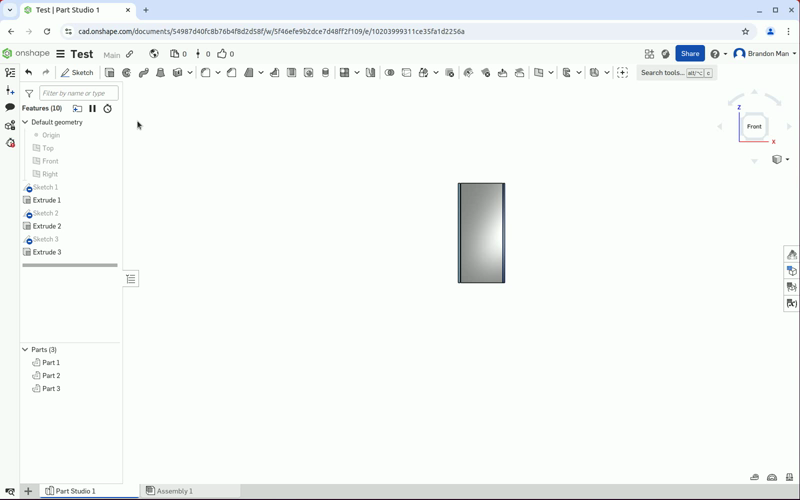
key(shift+h)
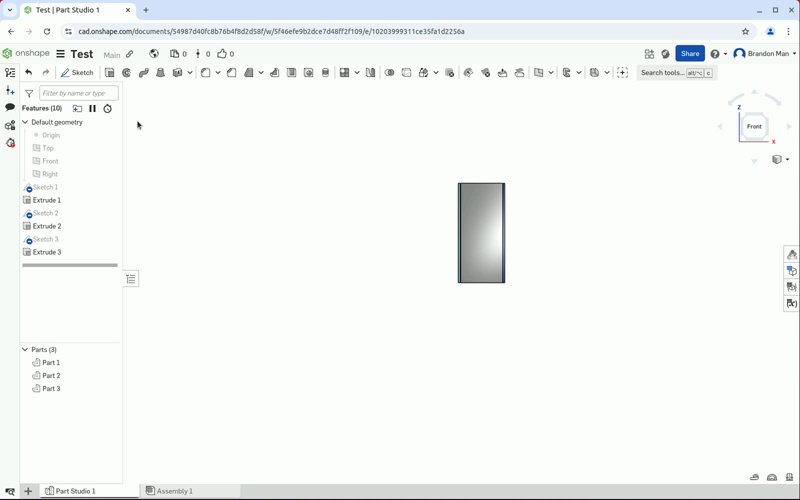
key(shift+h)
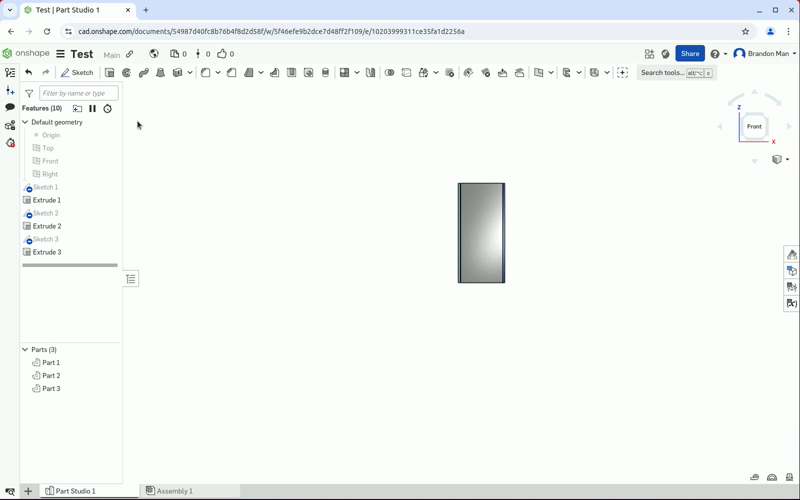
mouse_move(73, 189)
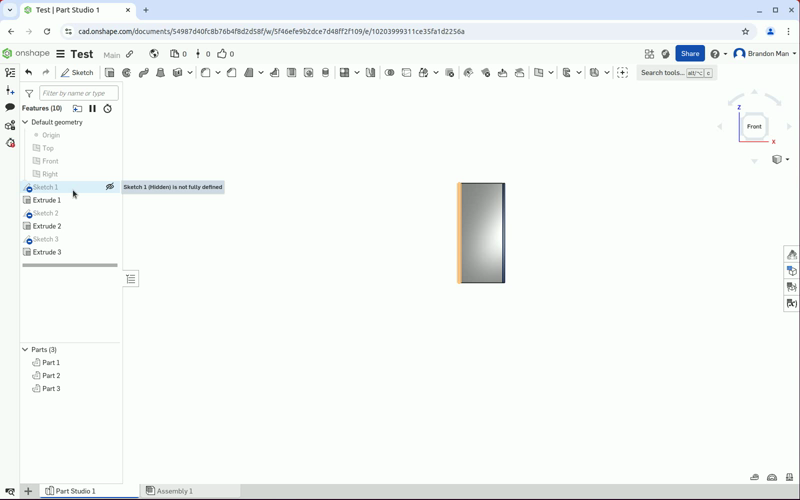
click(73, 189)
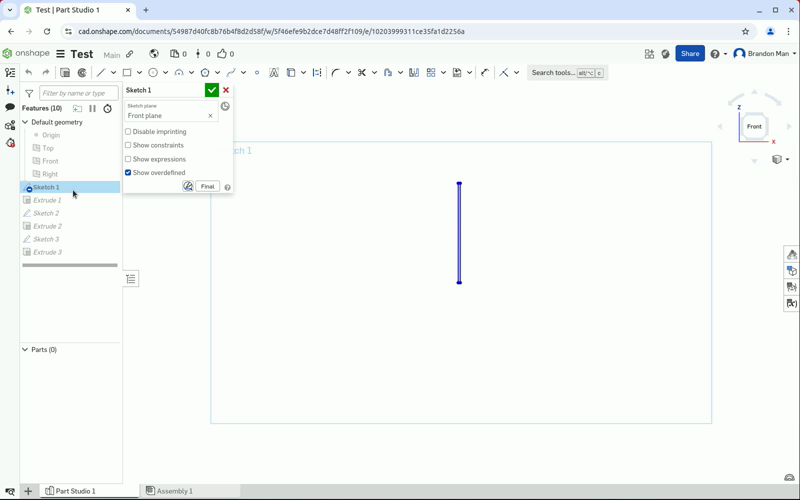
mouse_move(229, 92)
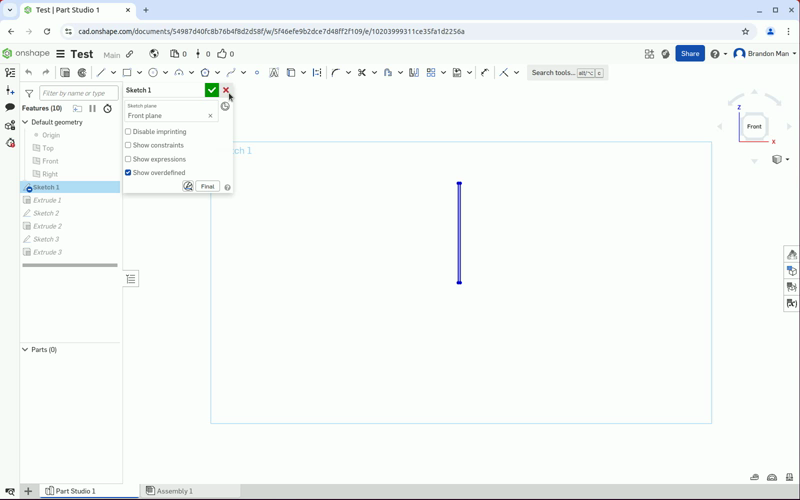
click(229, 92)
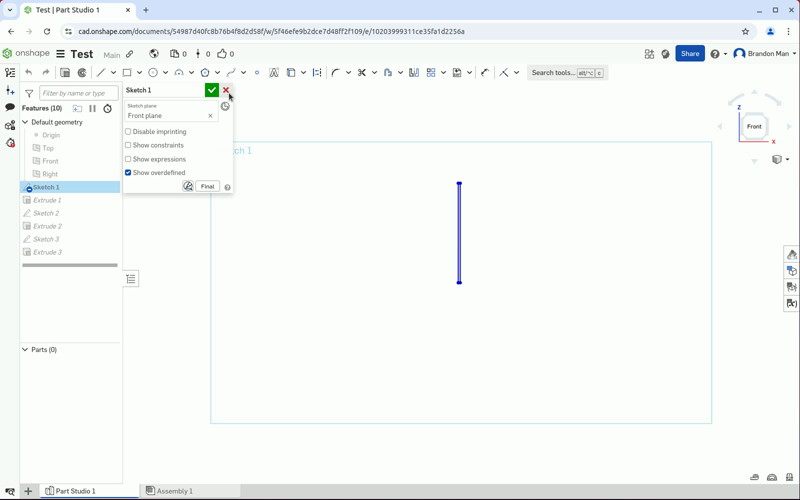
key(shift+s)
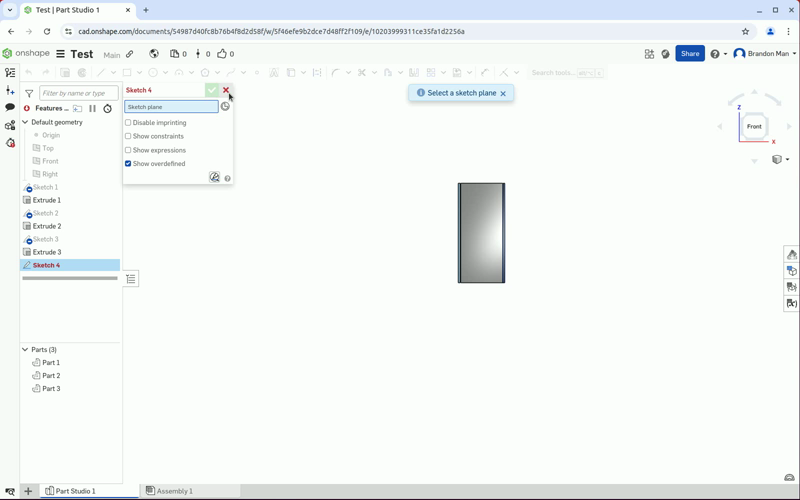
mouse_move(73, 163)
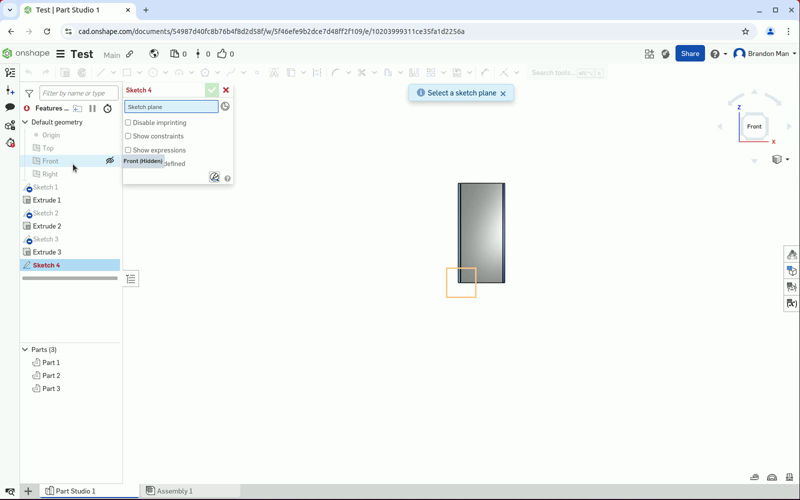
click(73, 163)
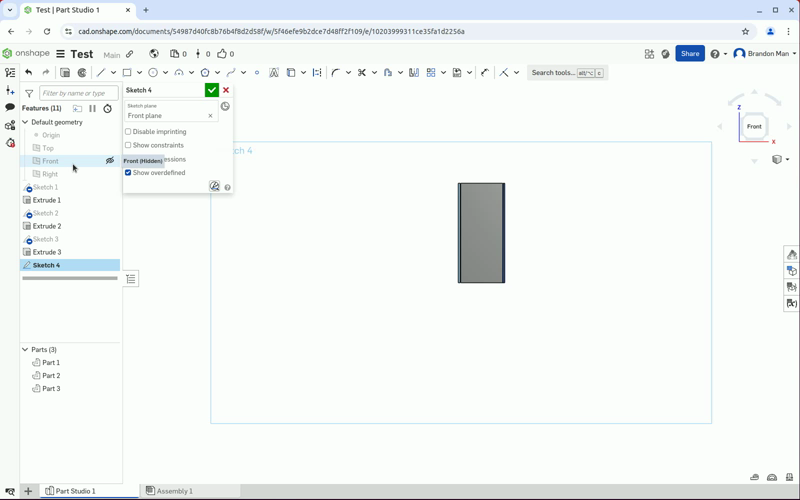
mouse_move(73, 352)
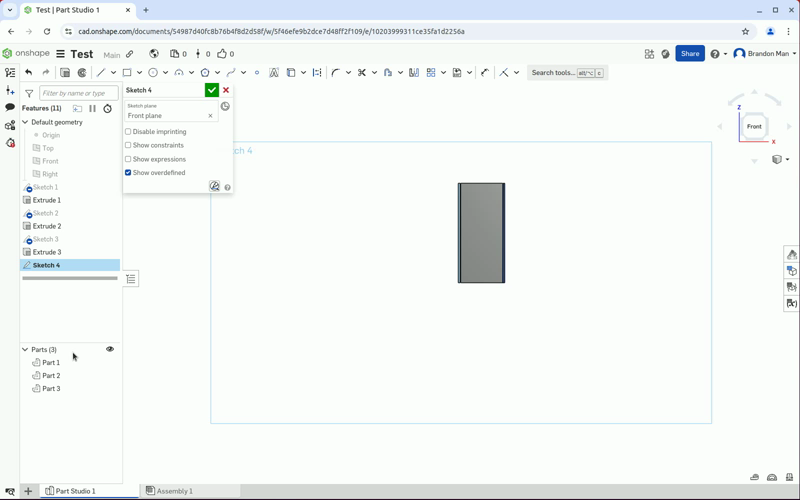
key(y)
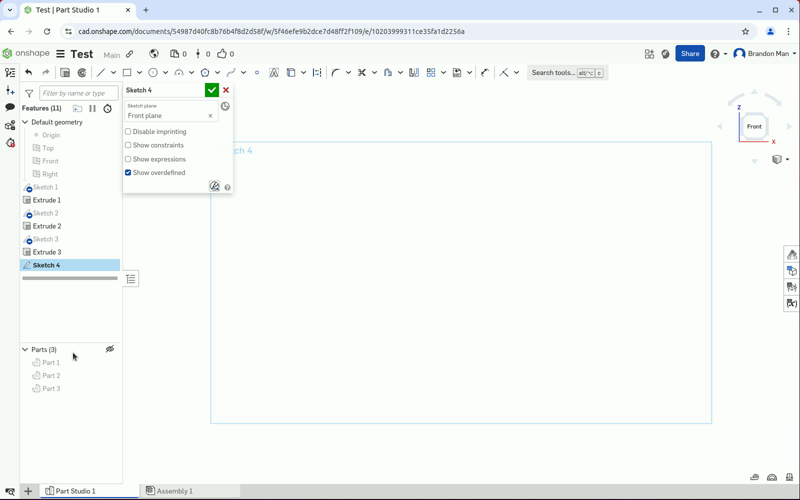
key(l)
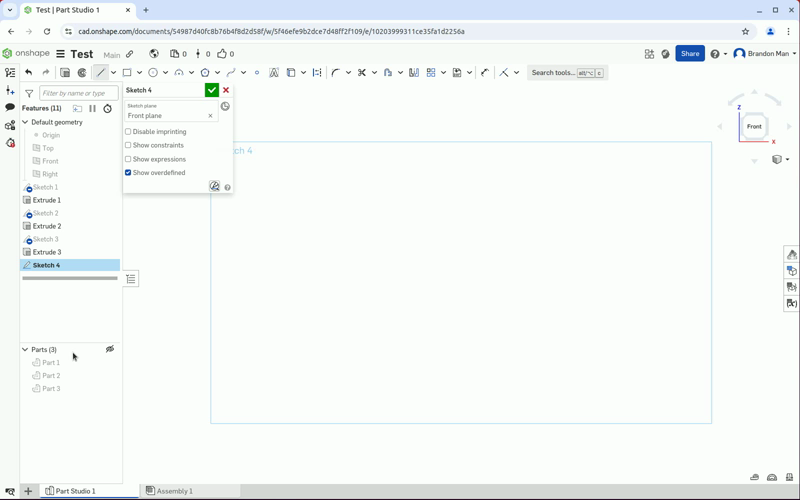
key_down(shift)
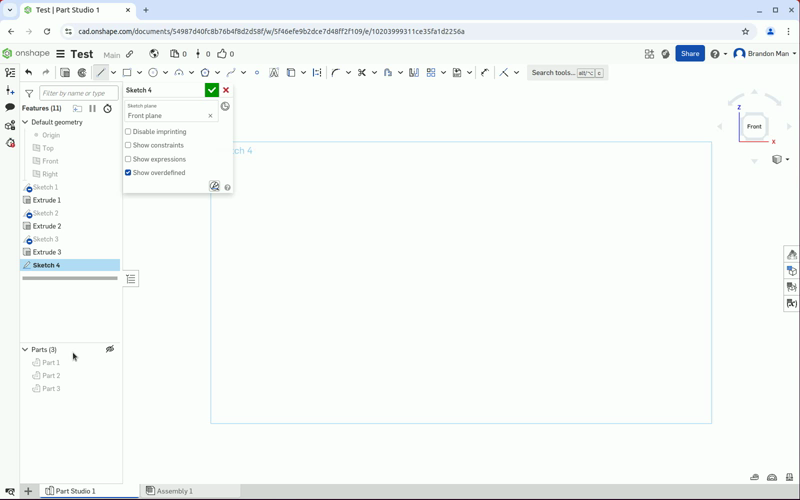
mouse_move(502, 282)
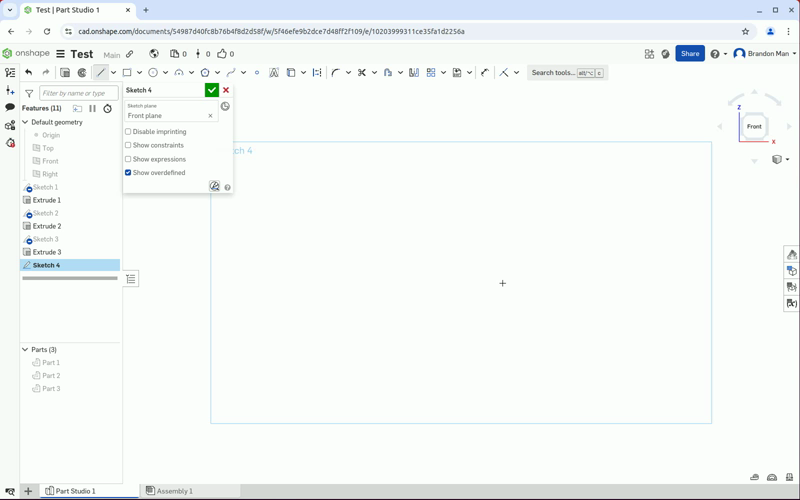
click(502, 282)
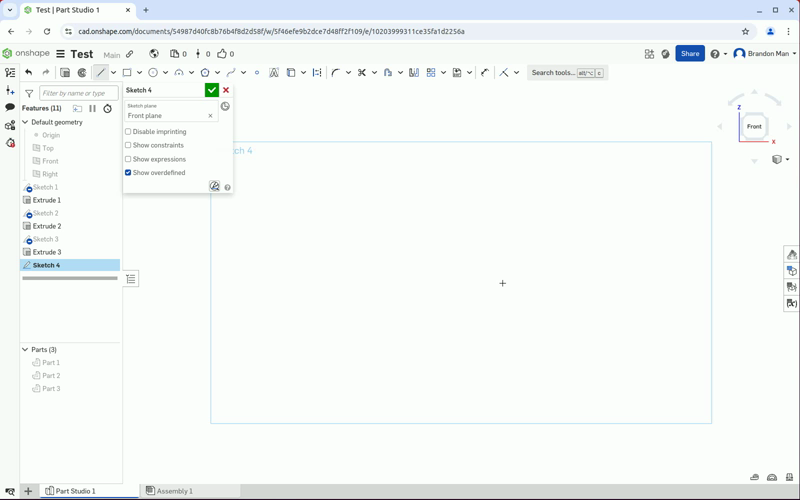
key_up(shift)
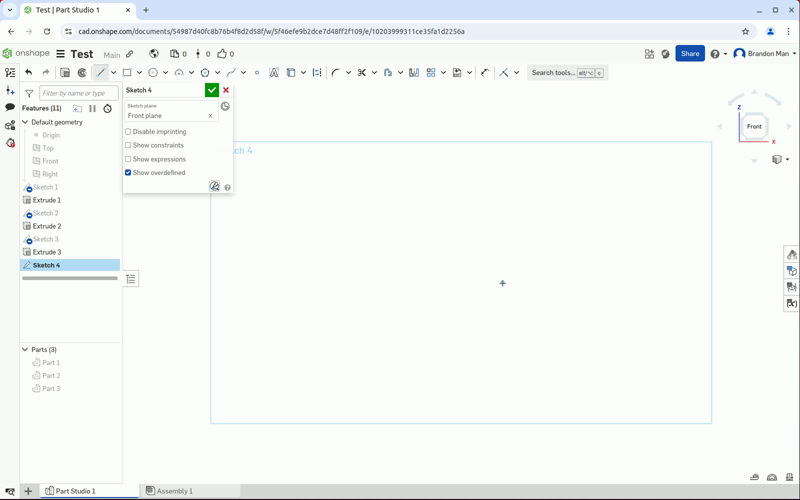
key_down(shift)
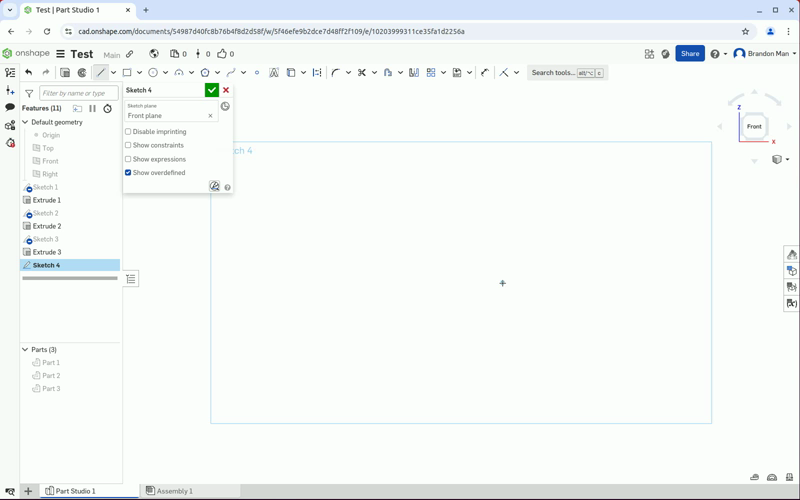
mouse_move(532, 282)
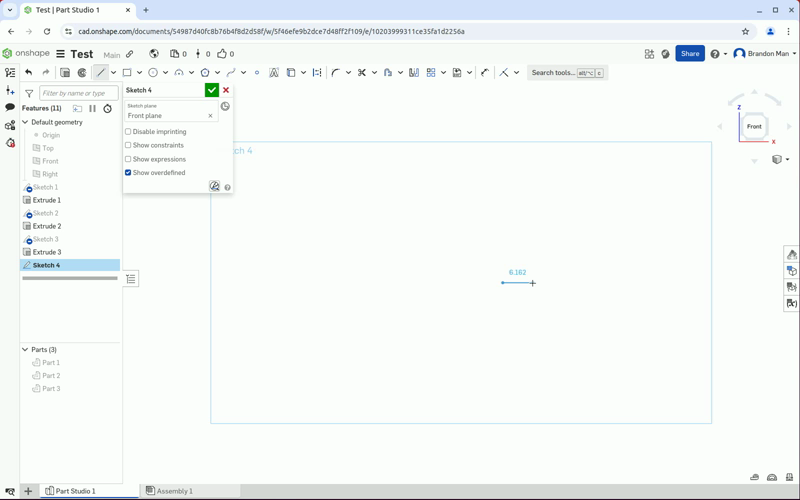
mouse_move(504, 282)
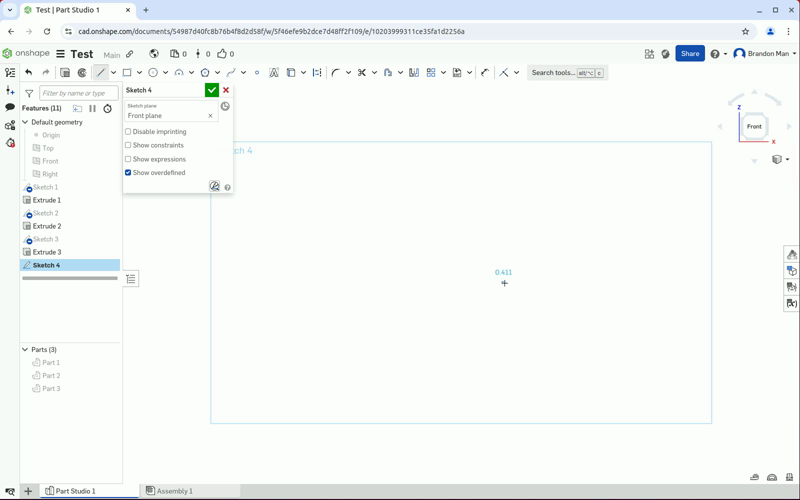
scroll(6)
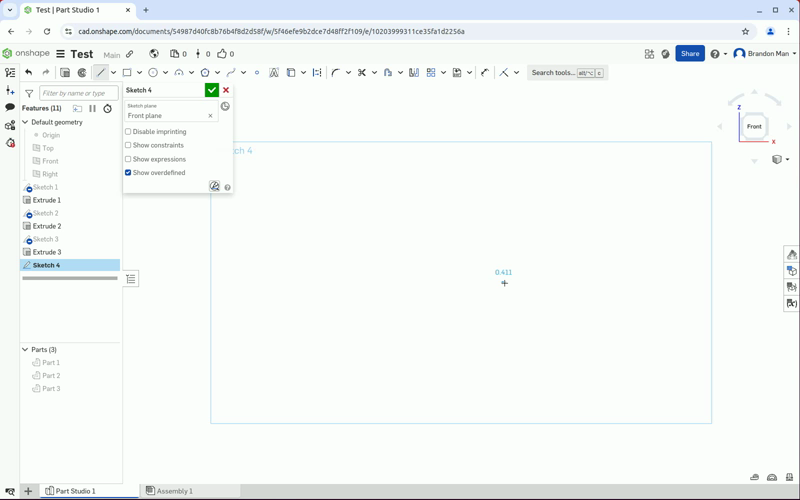
scroll(6)
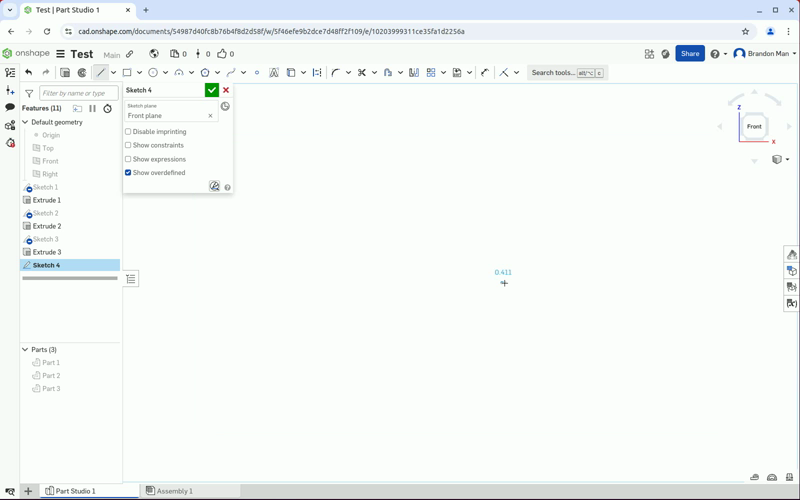
scroll(6)
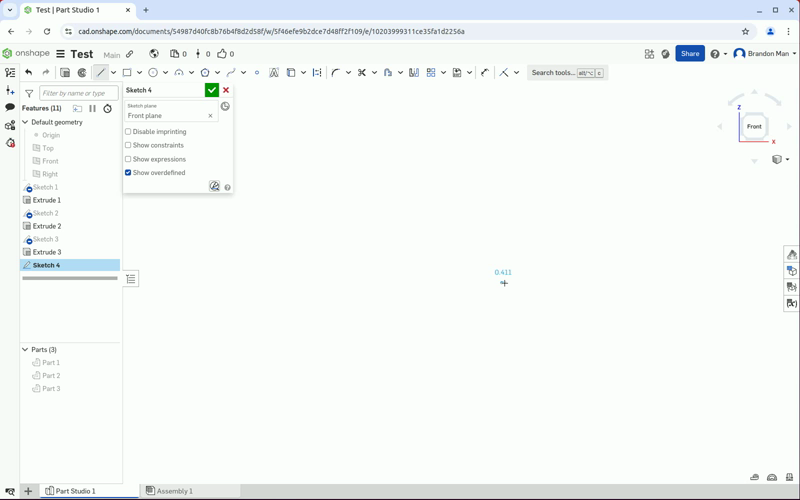
scroll(6)
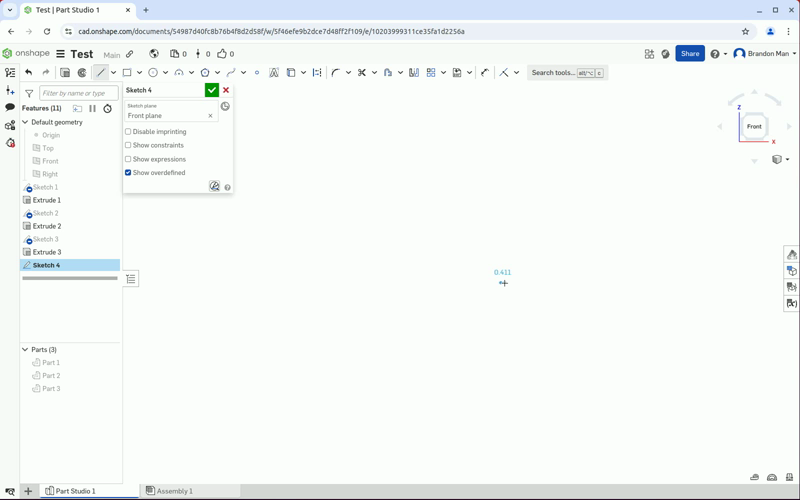
scroll(6)
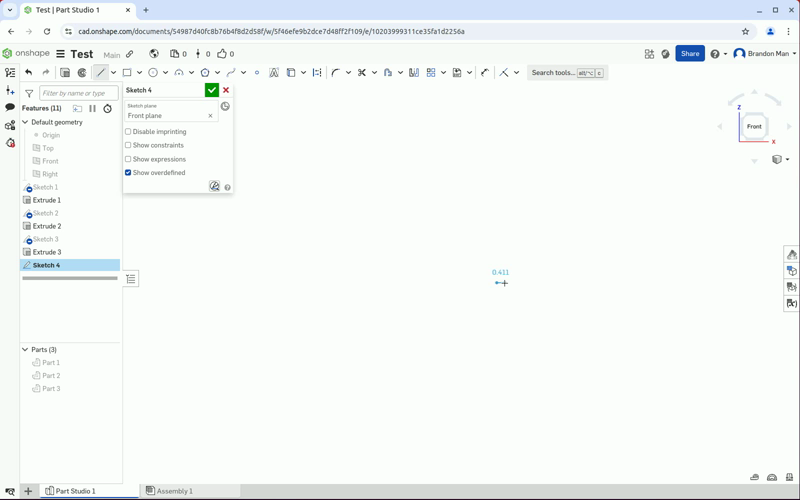
scroll(6)
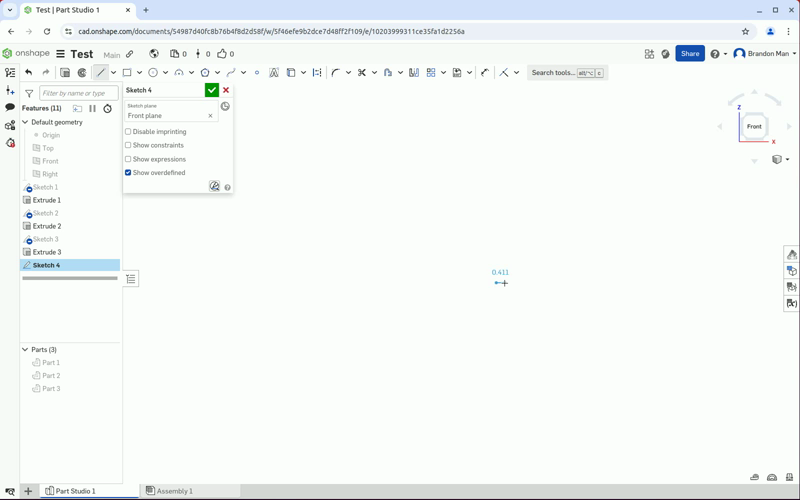
scroll(6)
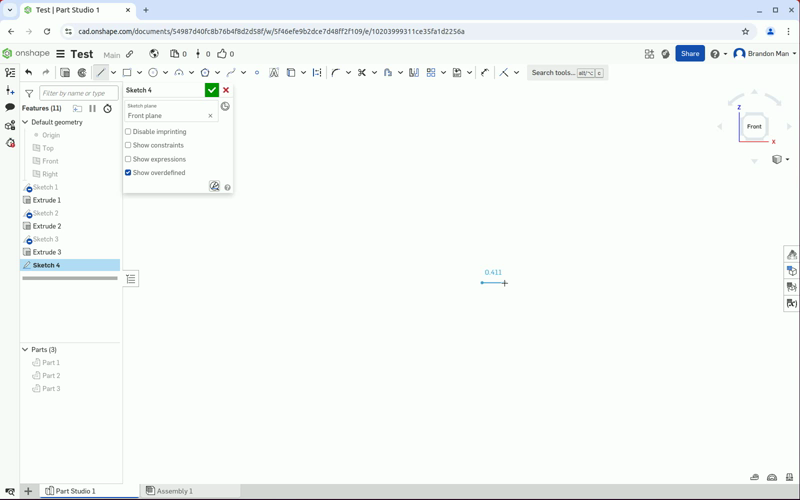
click(504, 282)
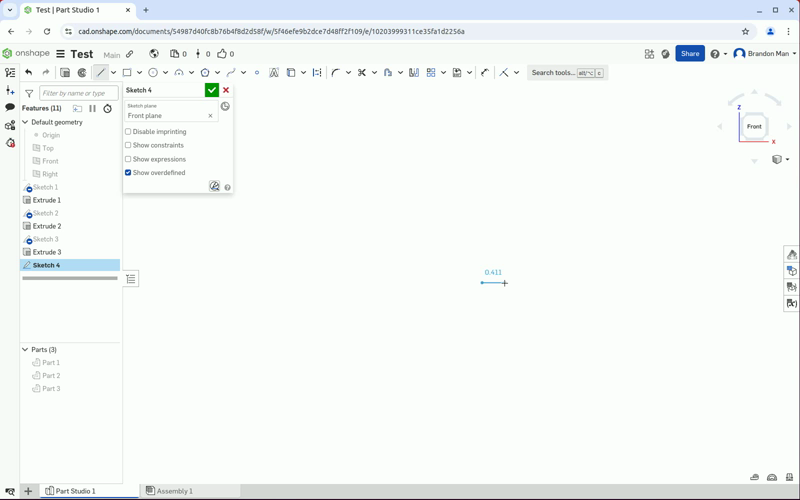
scroll(-6)
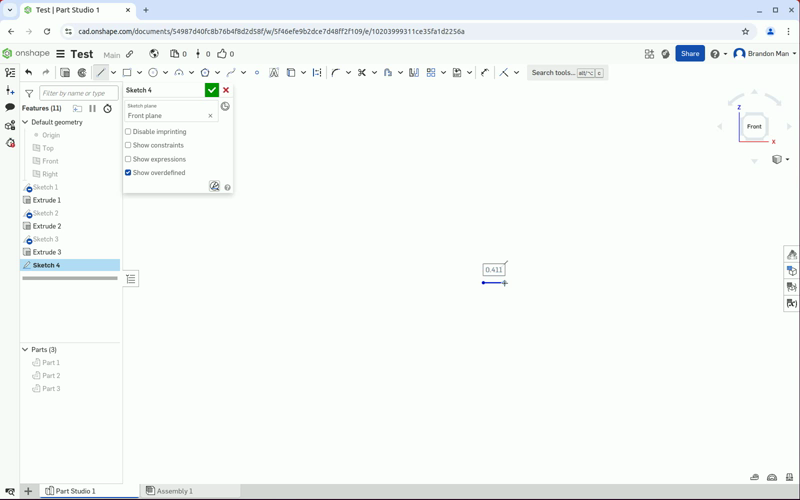
scroll(-6)
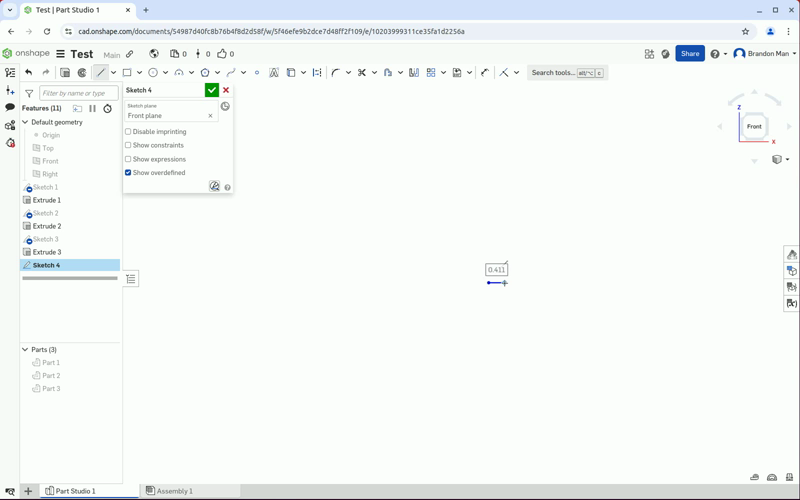
scroll(-6)
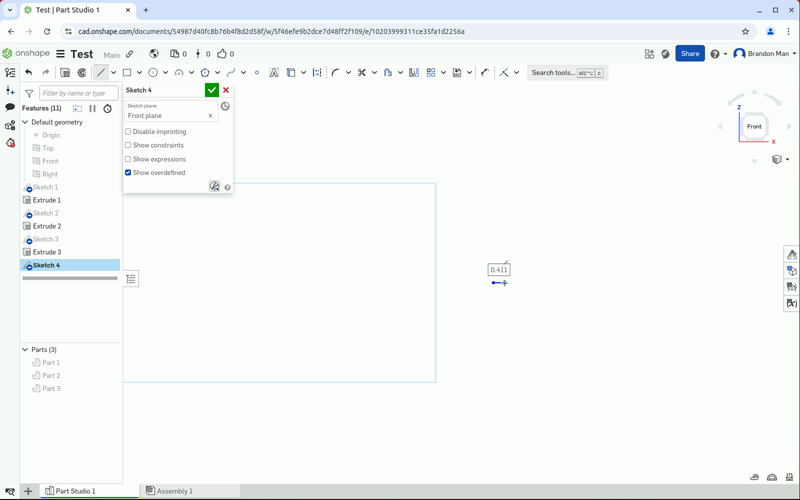
scroll(-6)
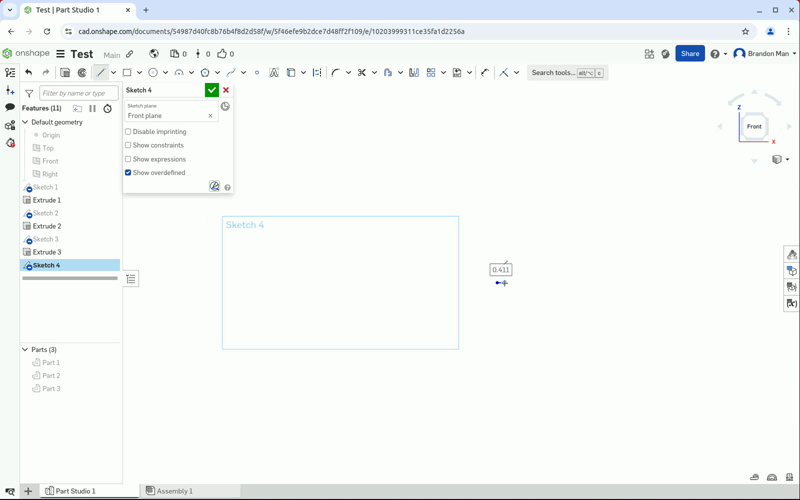
scroll(-6)
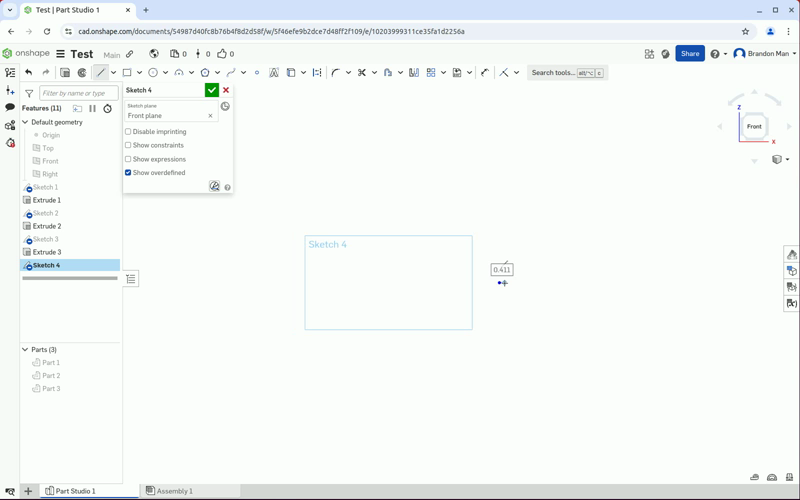
scroll(-6)
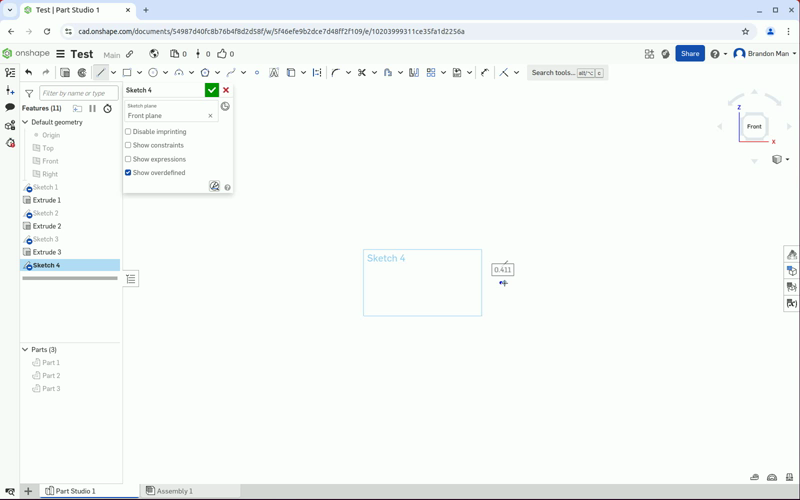
scroll(-6)
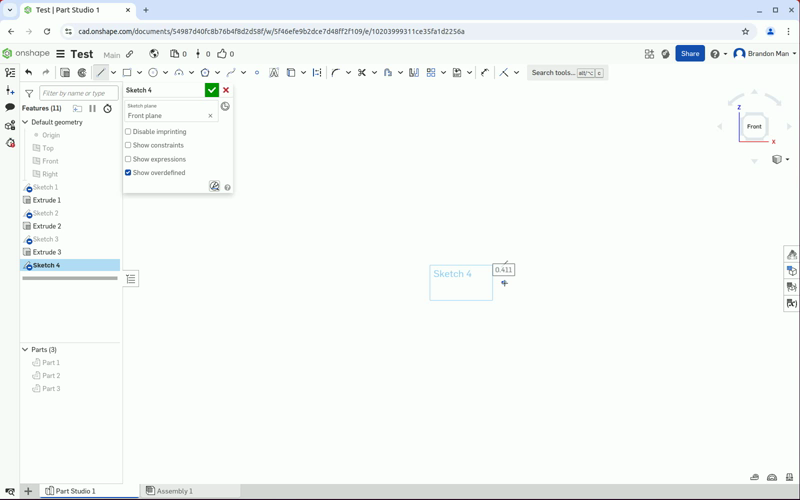
key_up(shift)
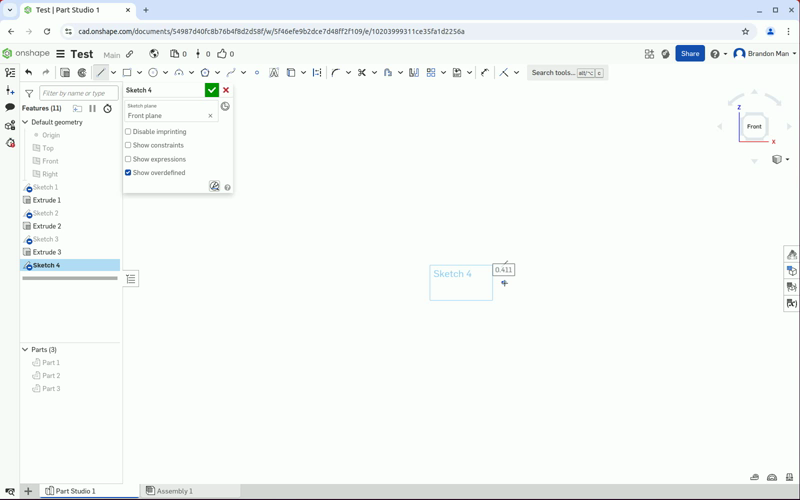
key_down(shift)
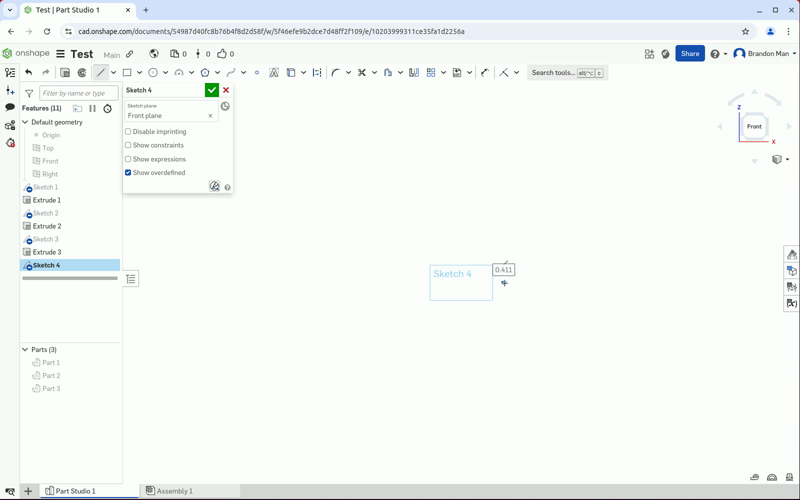
mouse_move(504, 183)
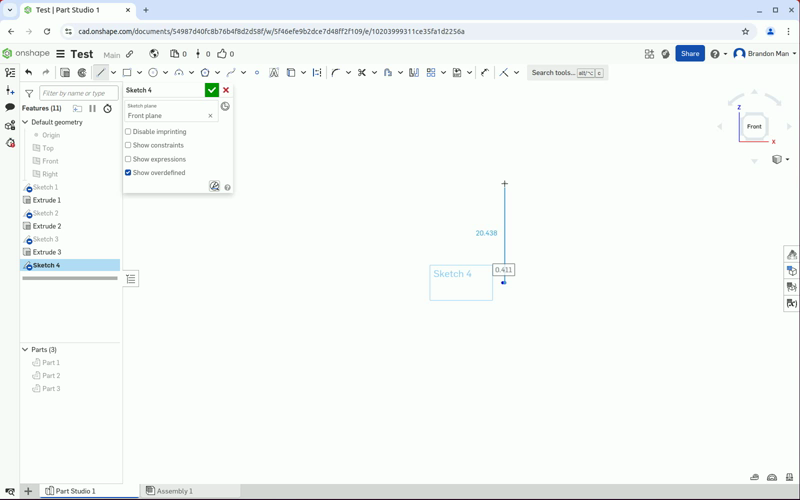
click(504, 183)
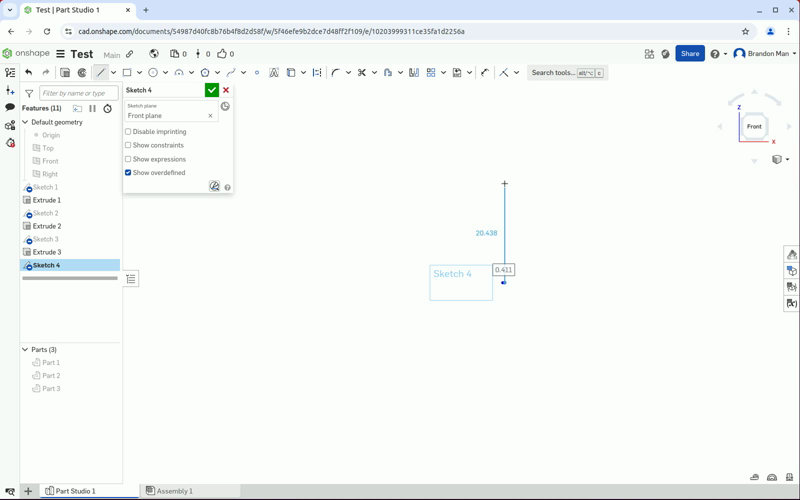
key_up(shift)
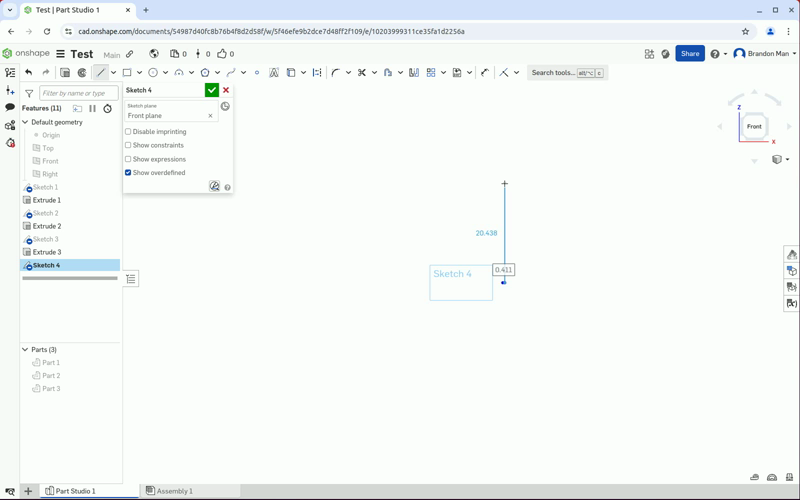
key_down(shift)
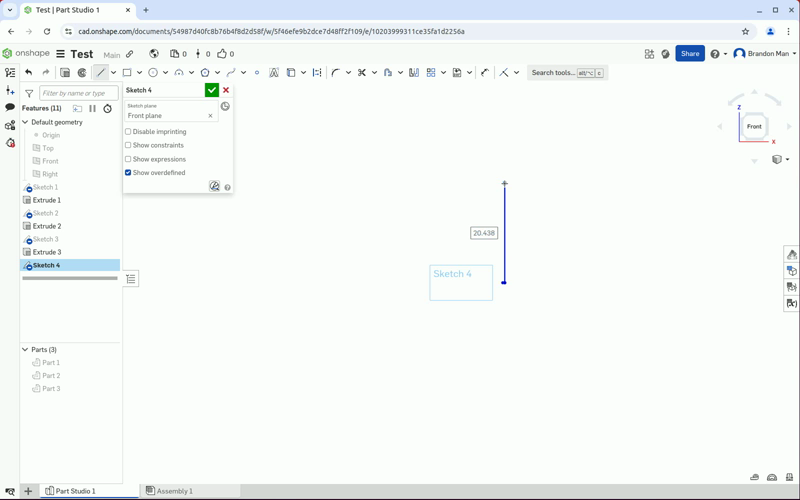
mouse_move(534, 183)
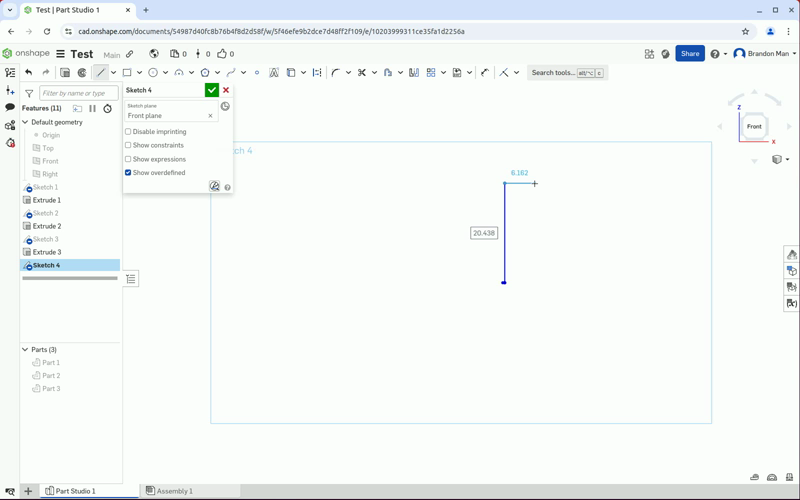
mouse_move(503, 183)
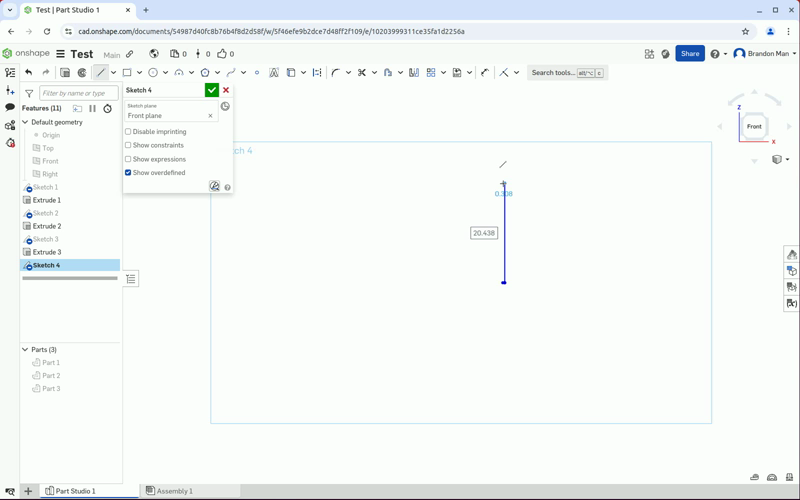
scroll(6)
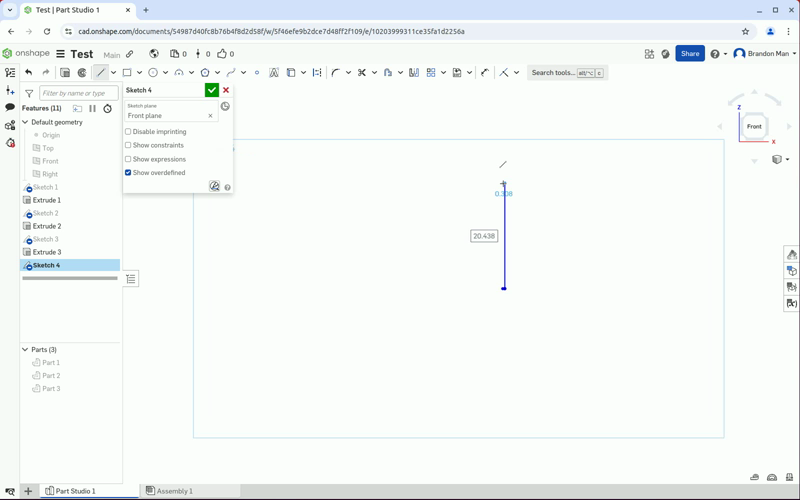
scroll(6)
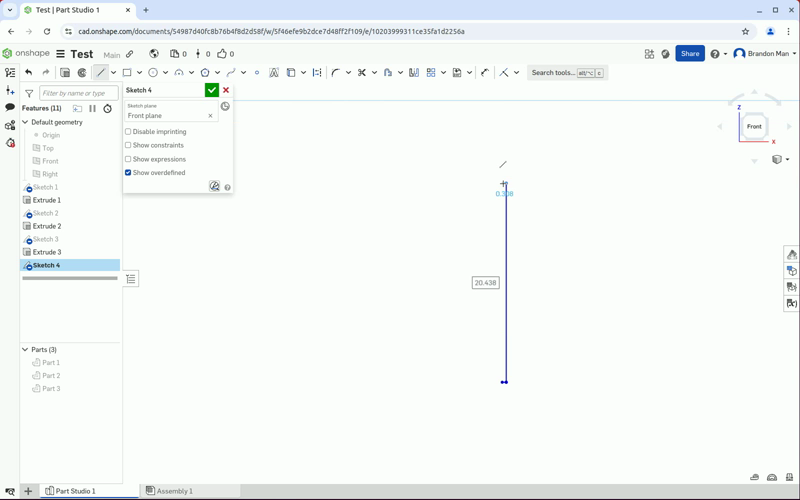
scroll(6)
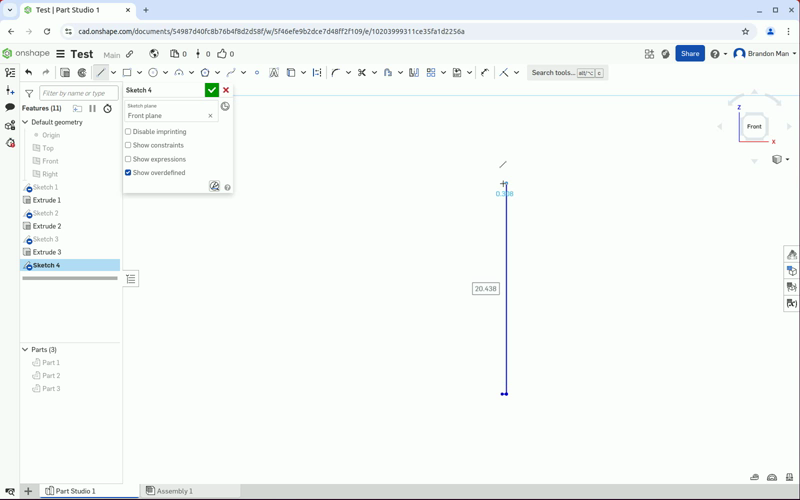
scroll(6)
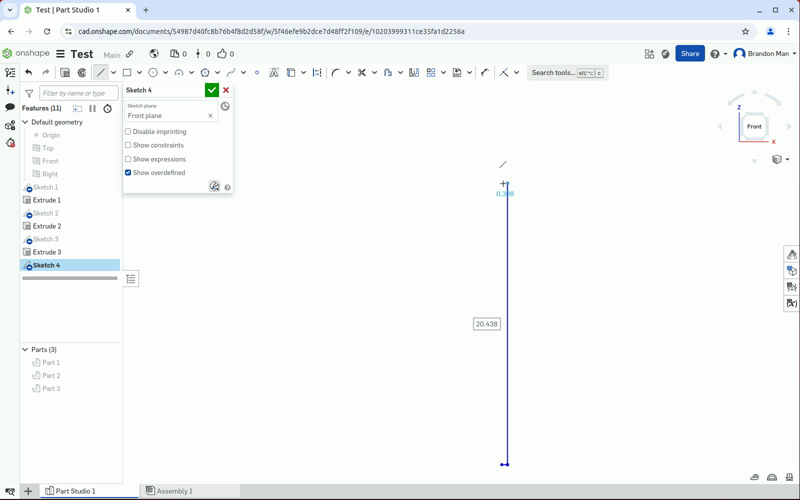
scroll(6)
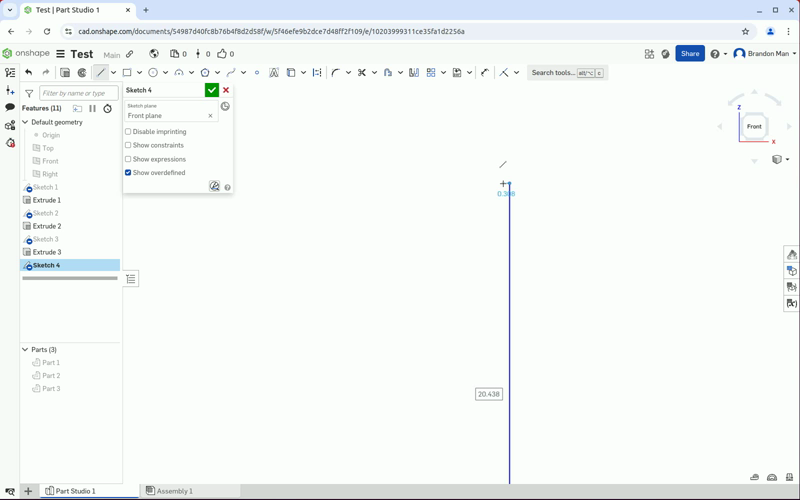
scroll(6)
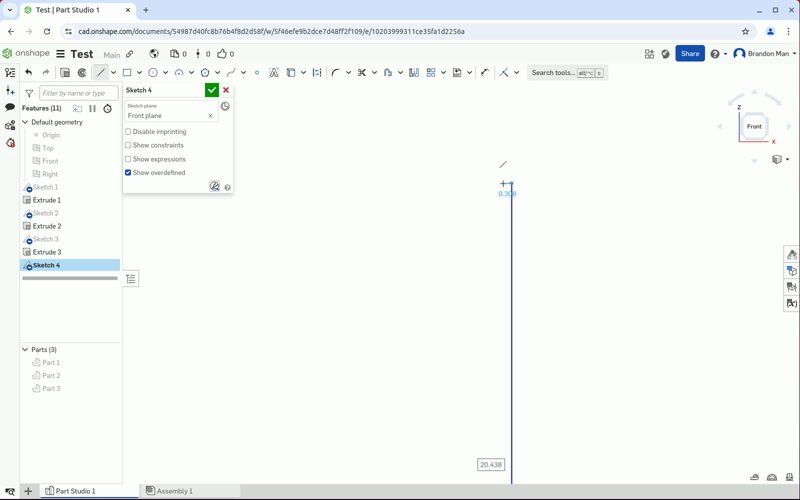
scroll(6)
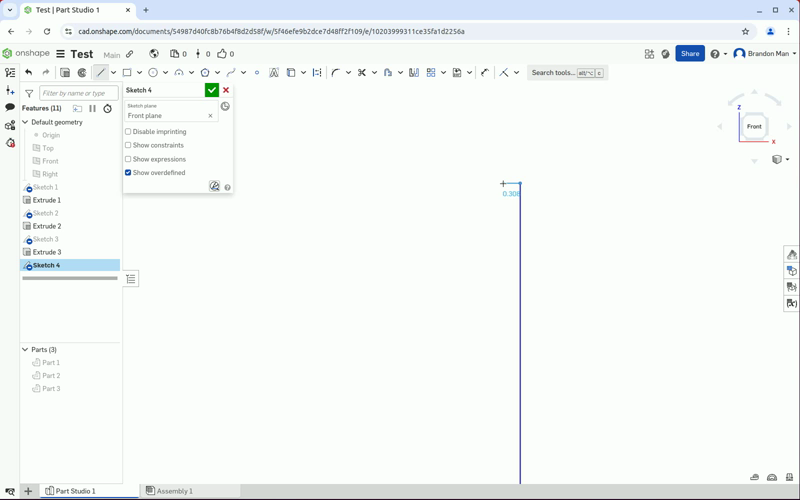
click(503, 183)
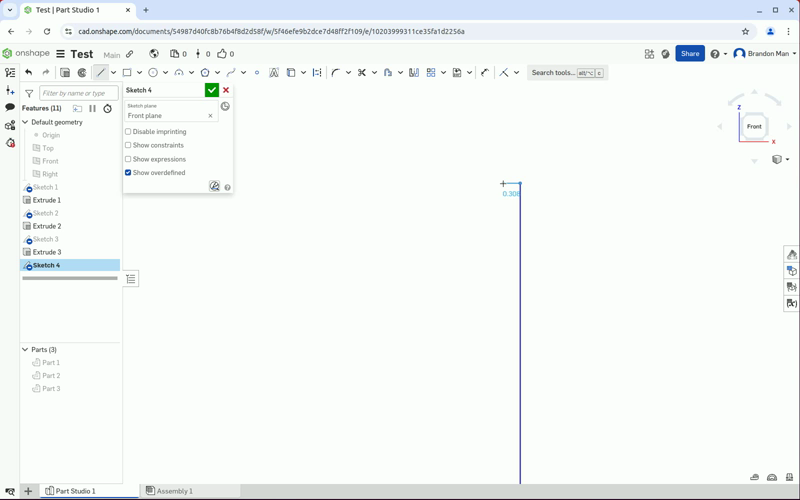
scroll(-6)
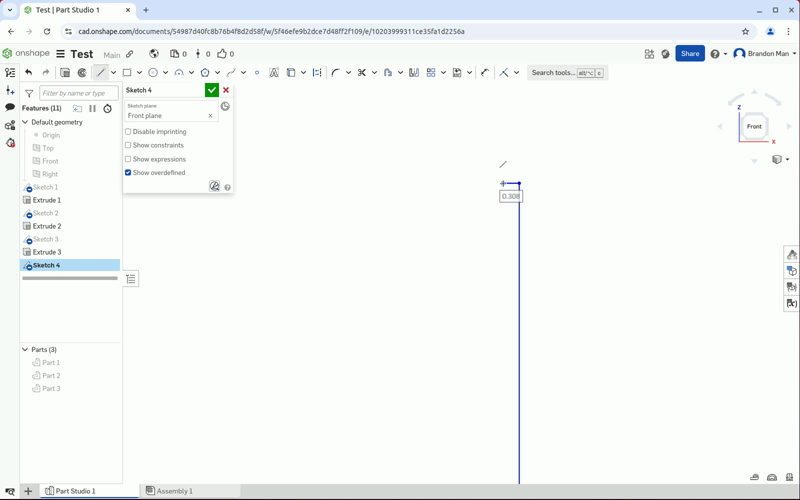
scroll(-6)
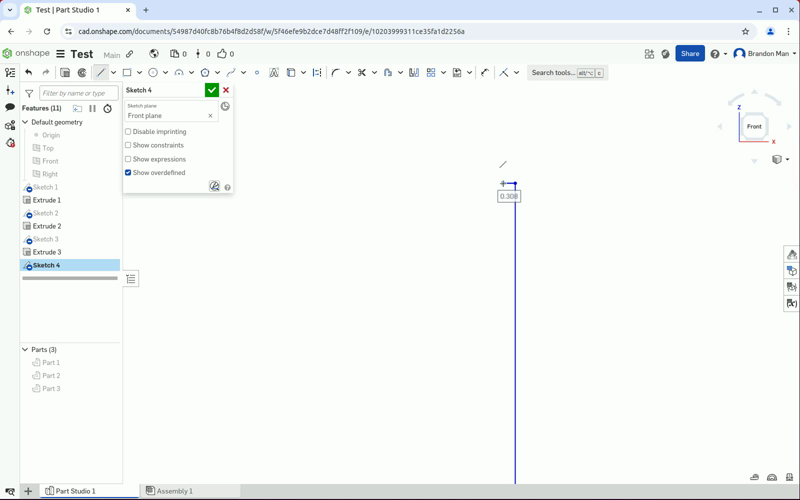
scroll(-6)
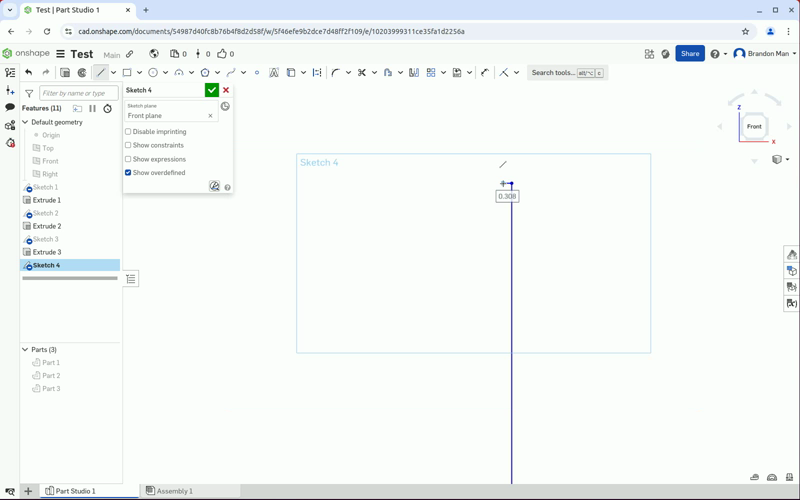
scroll(-6)
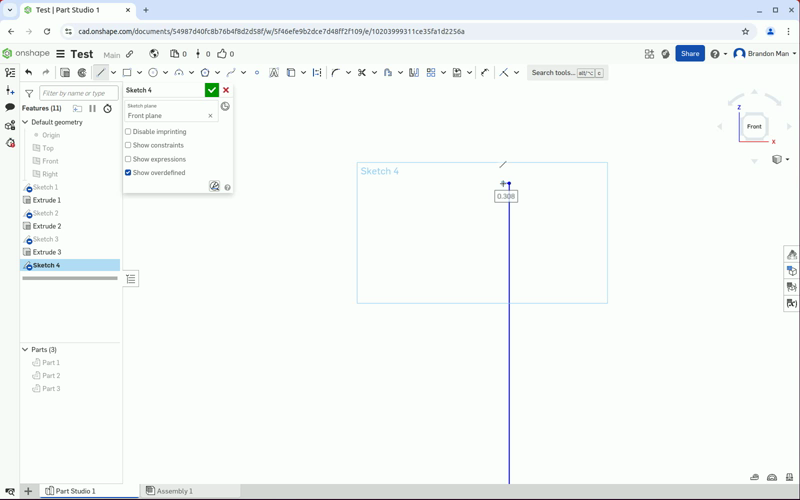
scroll(-6)
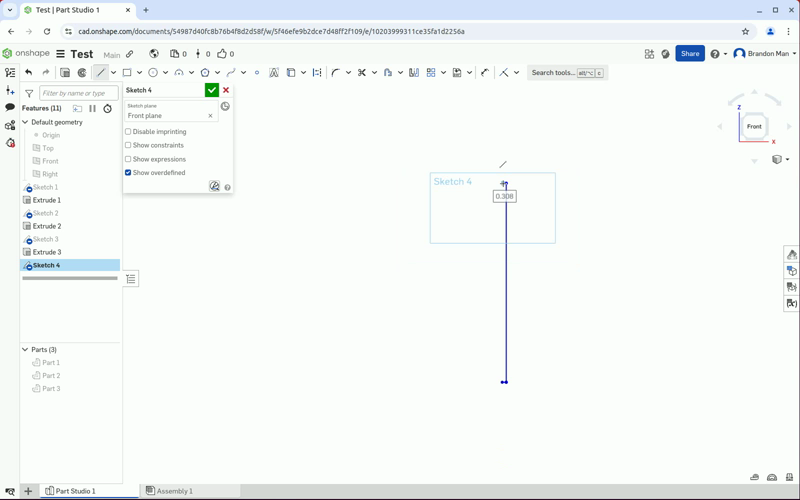
scroll(-6)
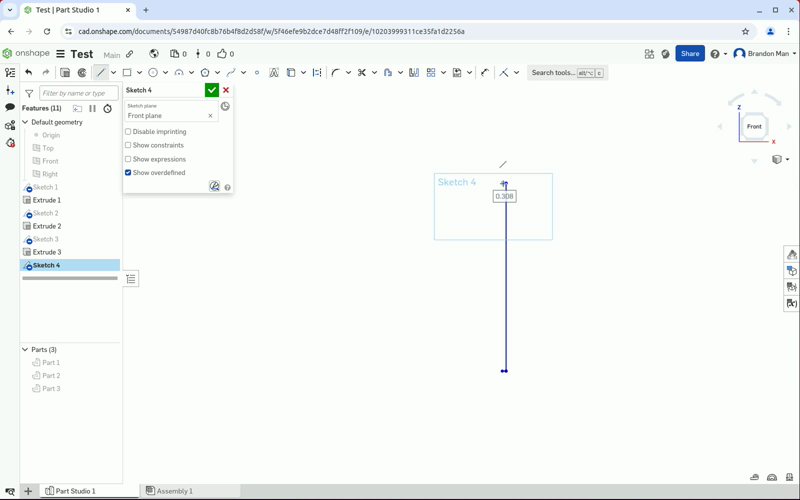
scroll(-6)
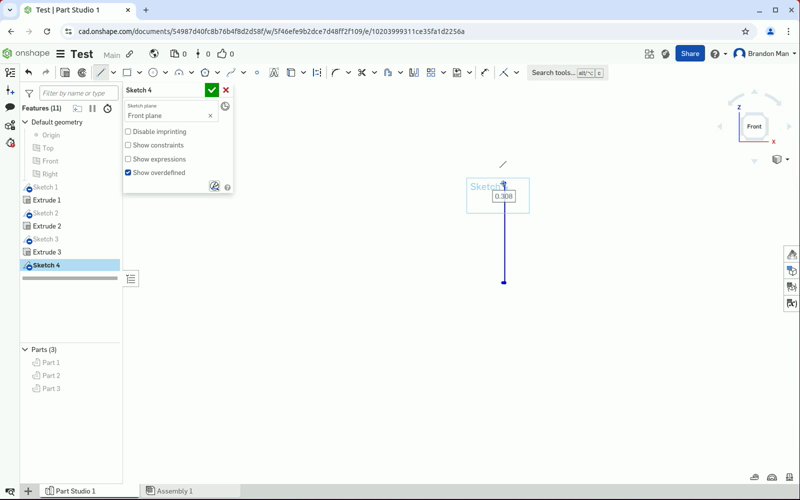
key_up(shift)
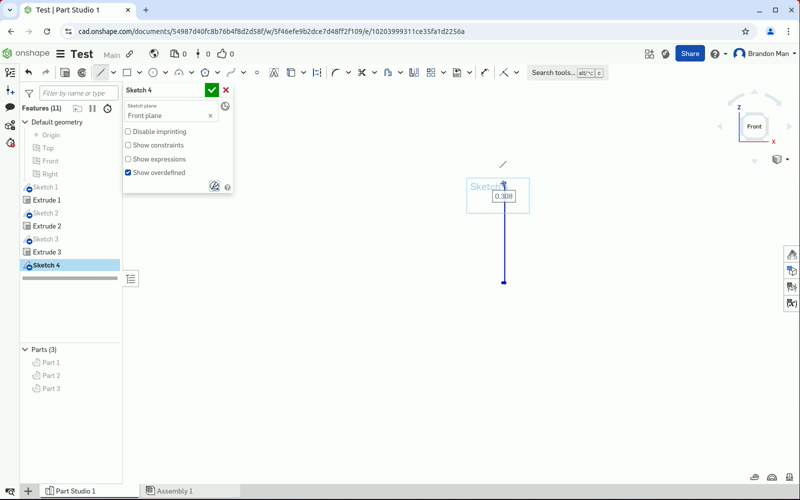
key_down(shift)
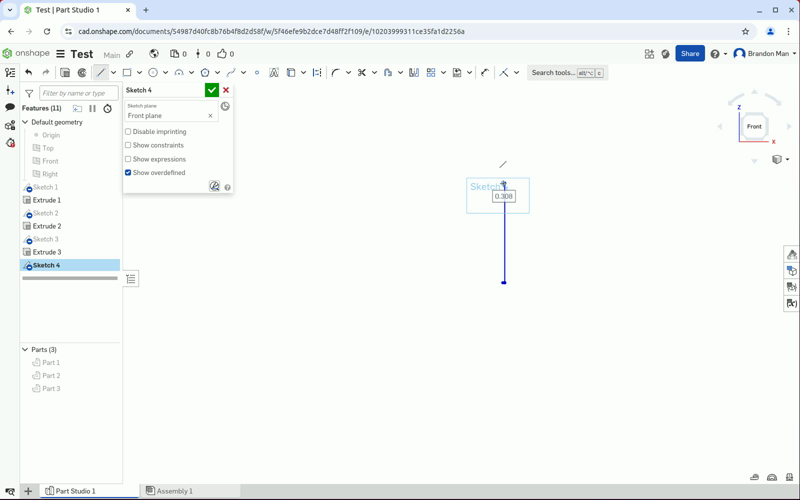
mouse_move(502, 282)
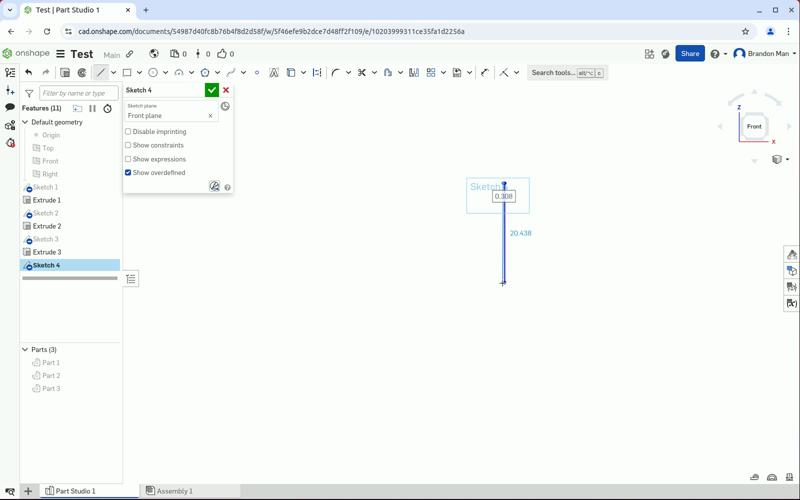
scroll(6)
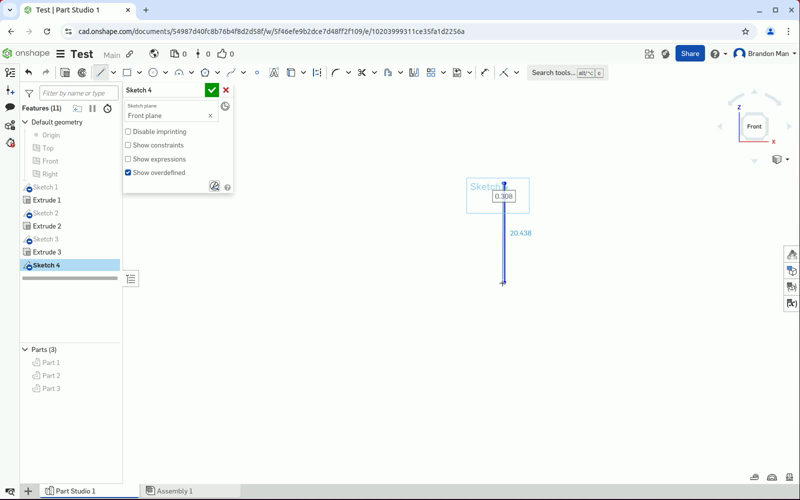
scroll(6)
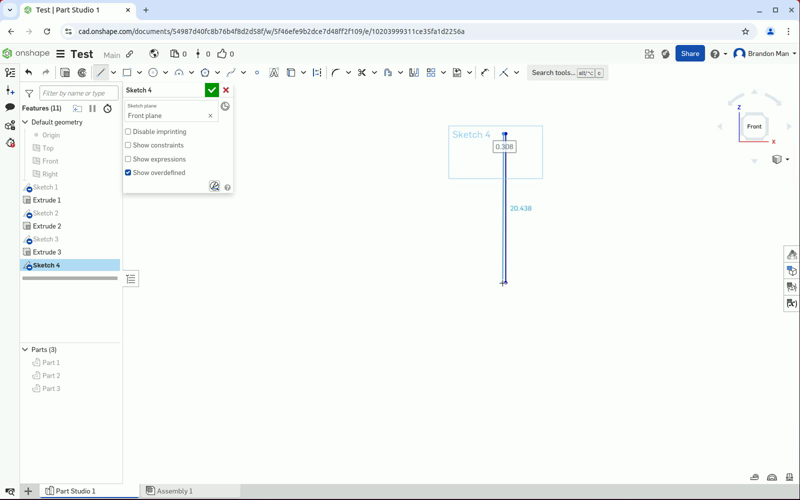
scroll(6)
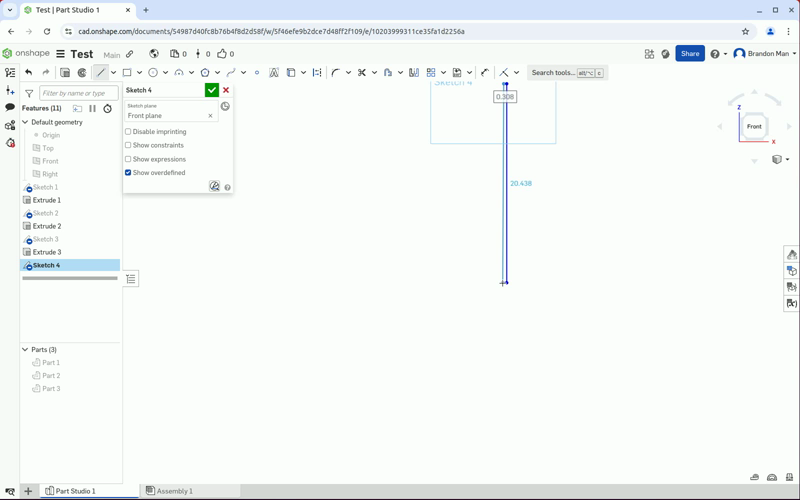
scroll(6)
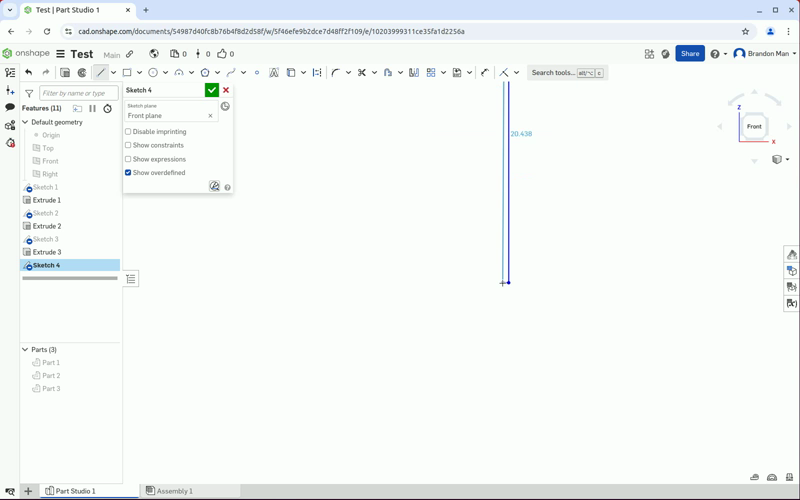
scroll(6)
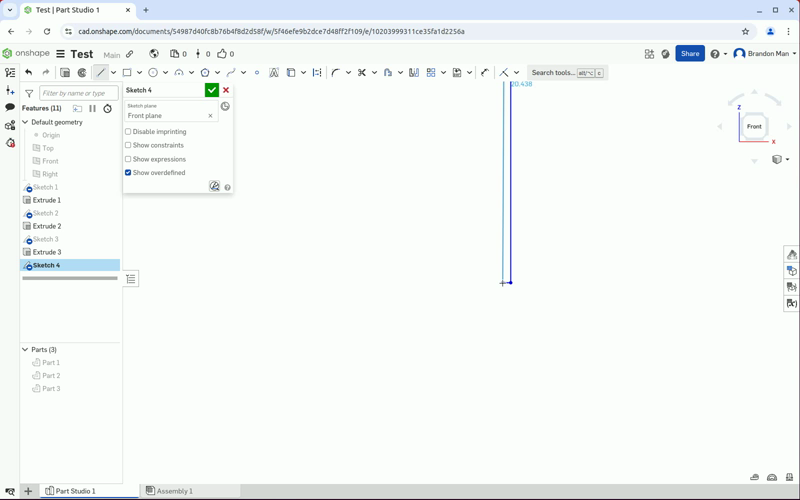
scroll(6)
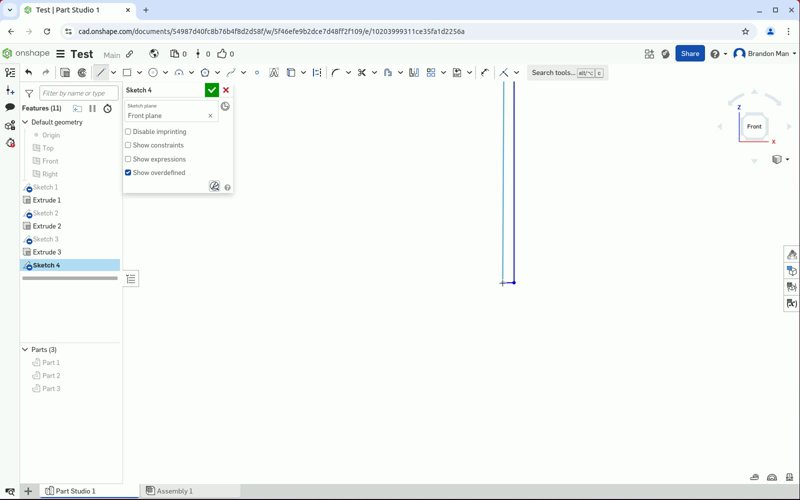
scroll(6)
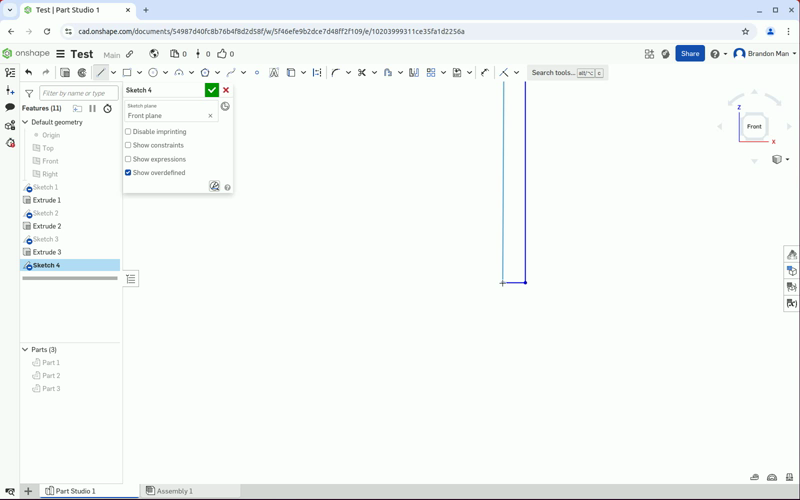
key_up(shift)
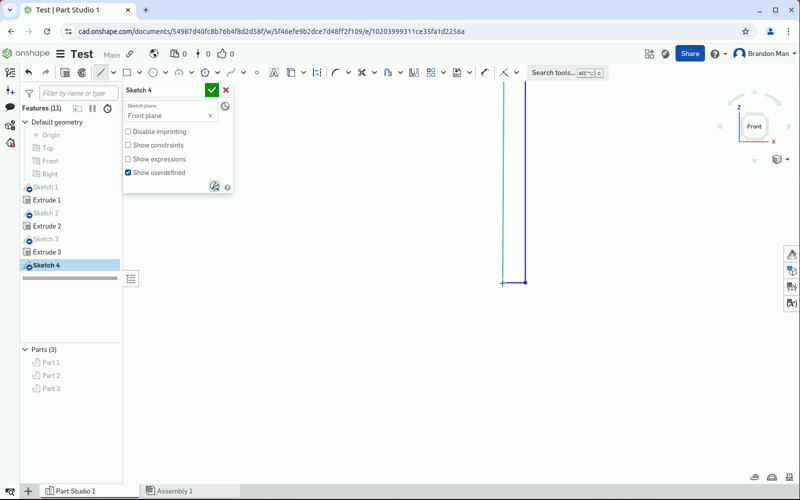
click(502, 282)
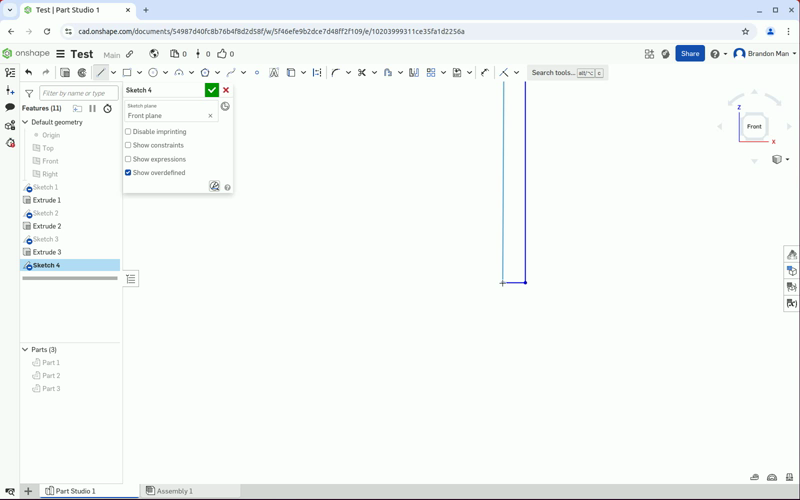
scroll(-6)
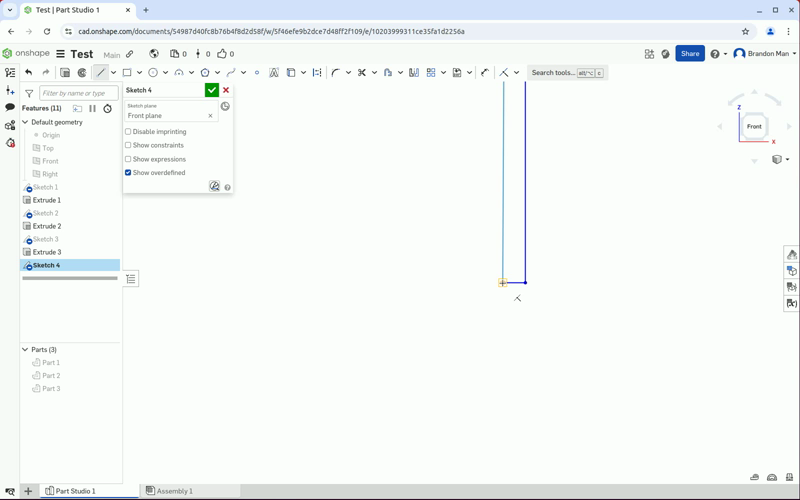
scroll(-6)
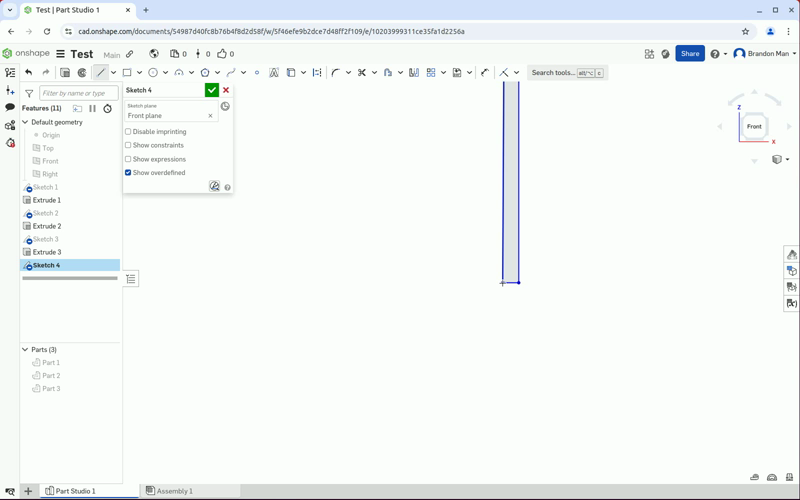
scroll(-6)
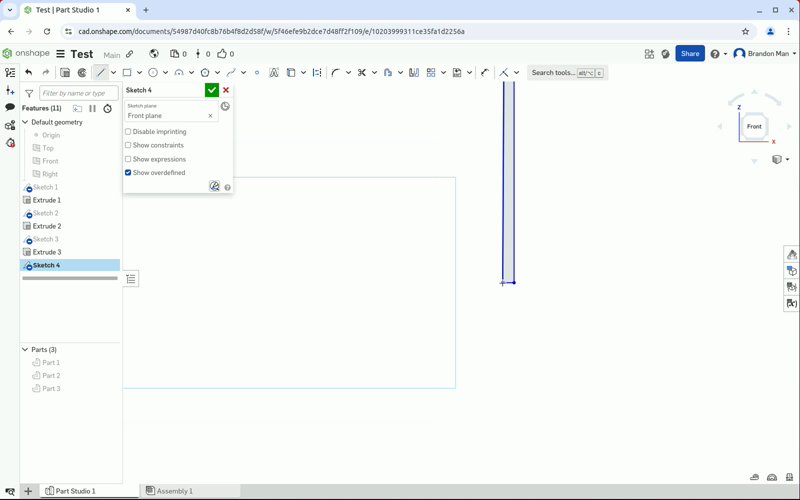
scroll(-6)
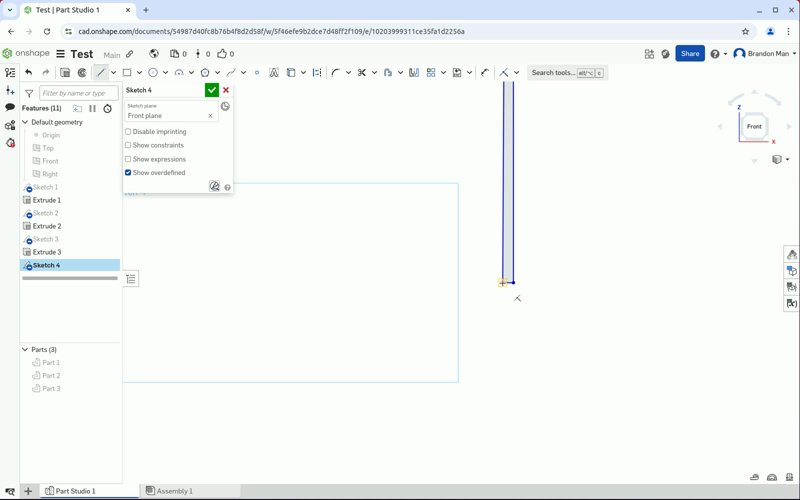
scroll(-6)
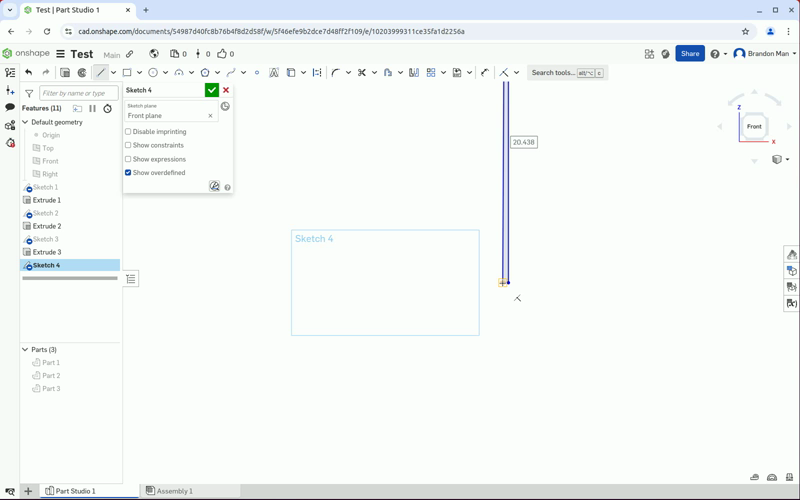
scroll(-6)
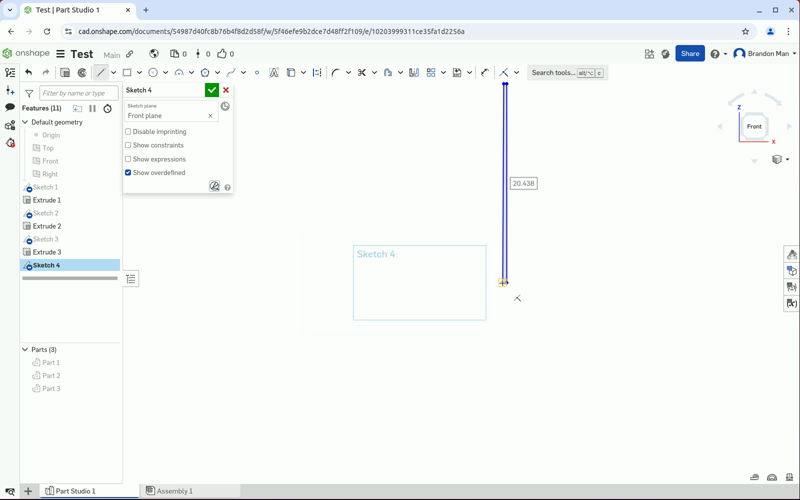
scroll(-6)
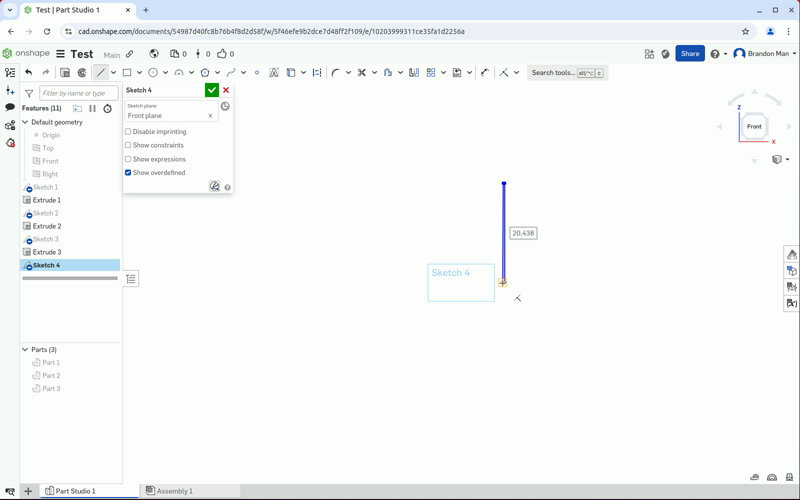
key(esc)
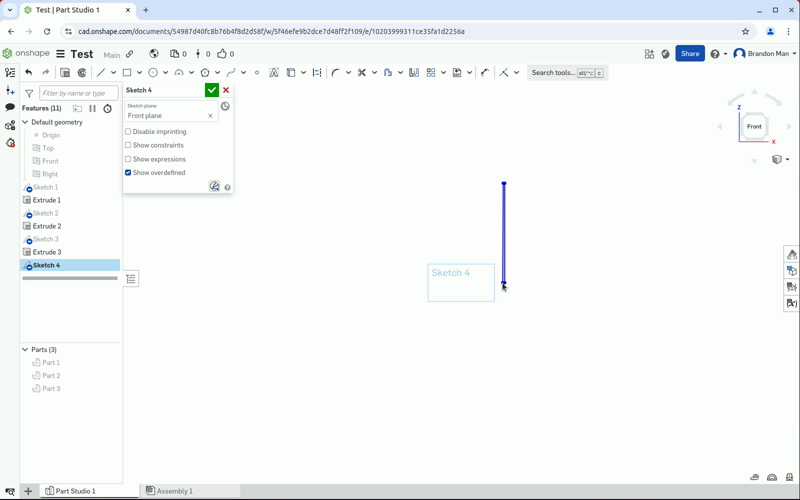
mouse_move(503, 270)
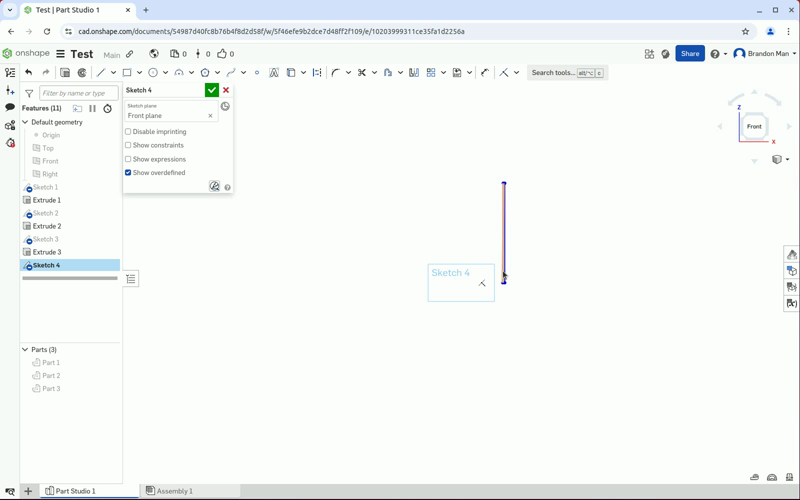
scroll(6)
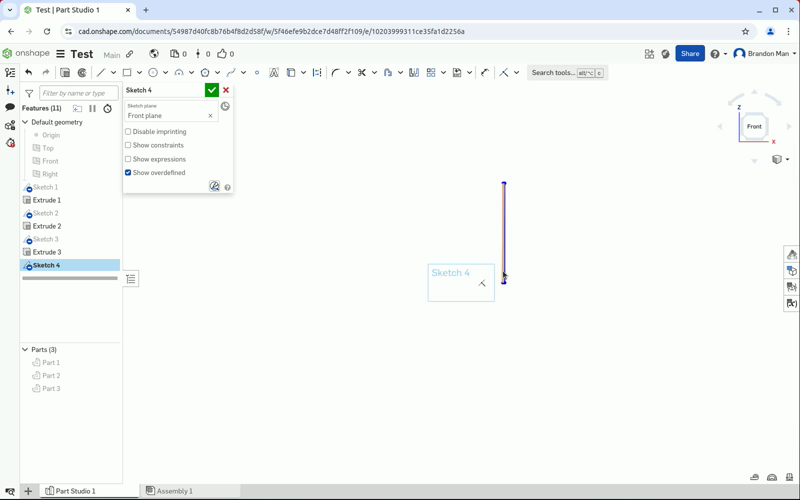
scroll(6)
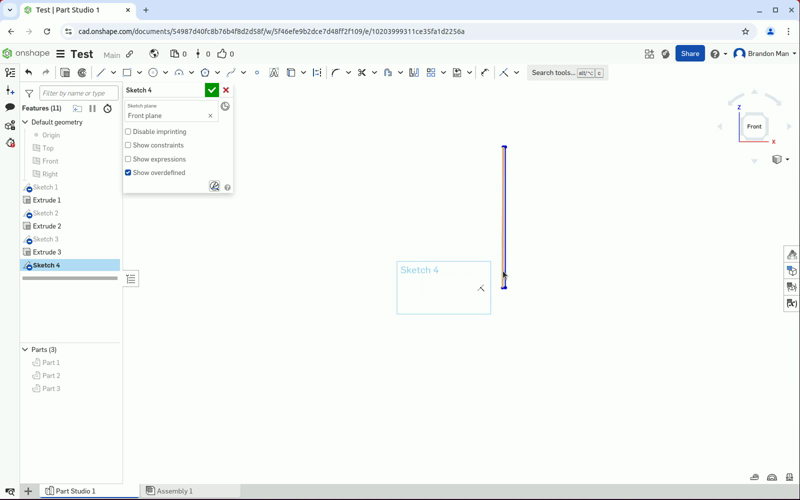
scroll(6)
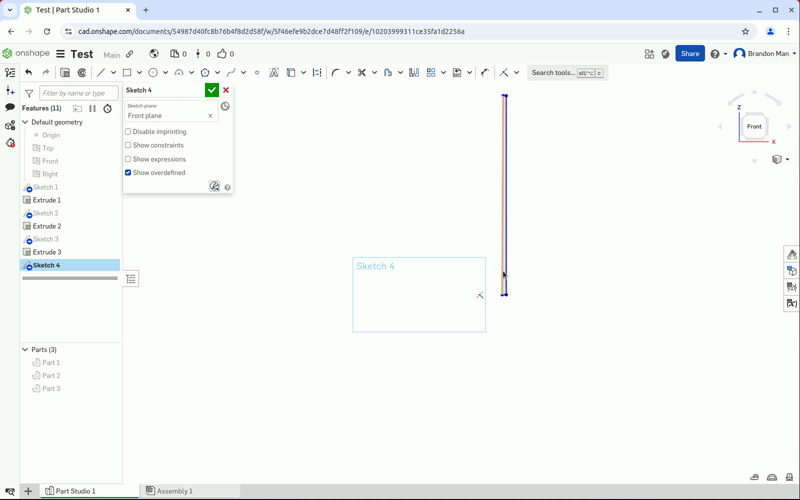
scroll(6)
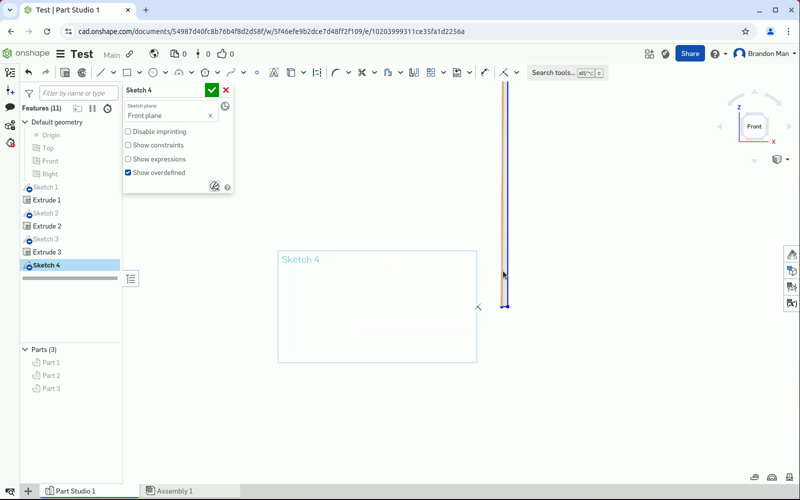
scroll(6)
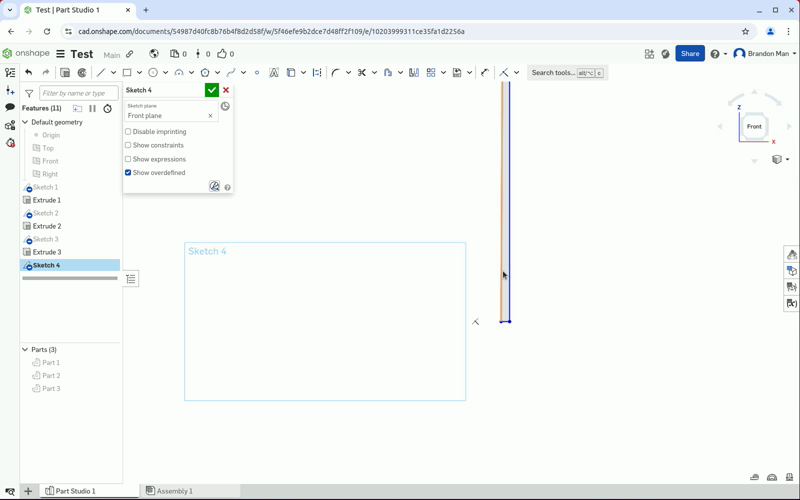
scroll(6)
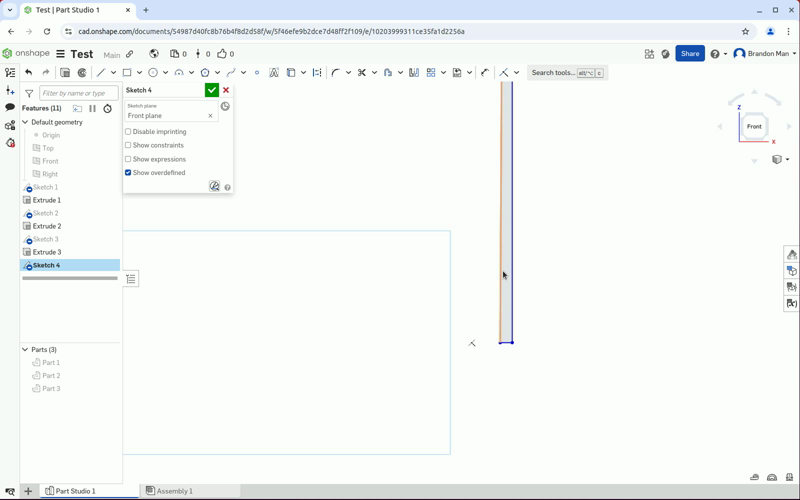
scroll(6)
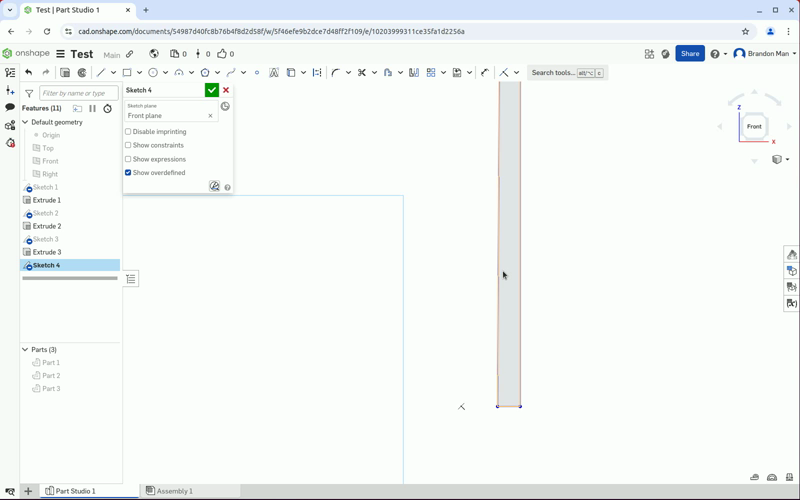
click(503, 270)
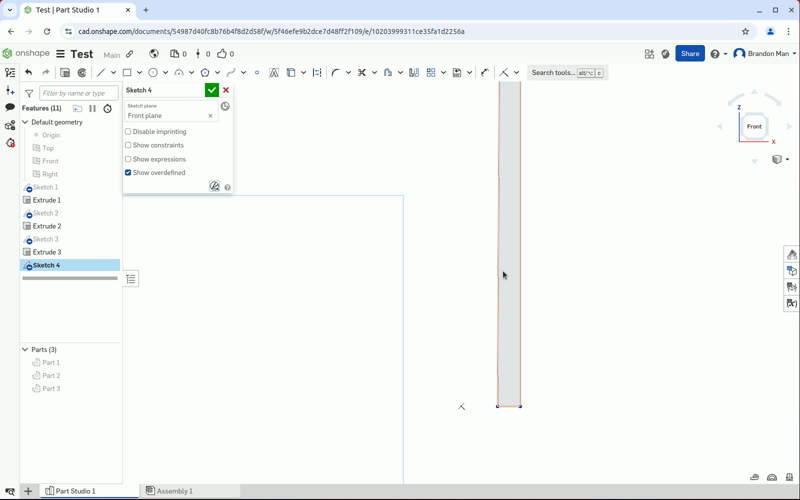
scroll(-6)
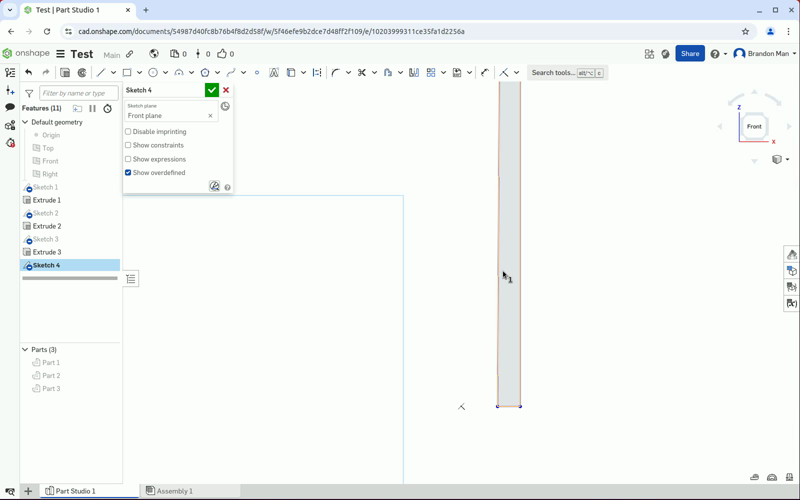
scroll(-6)
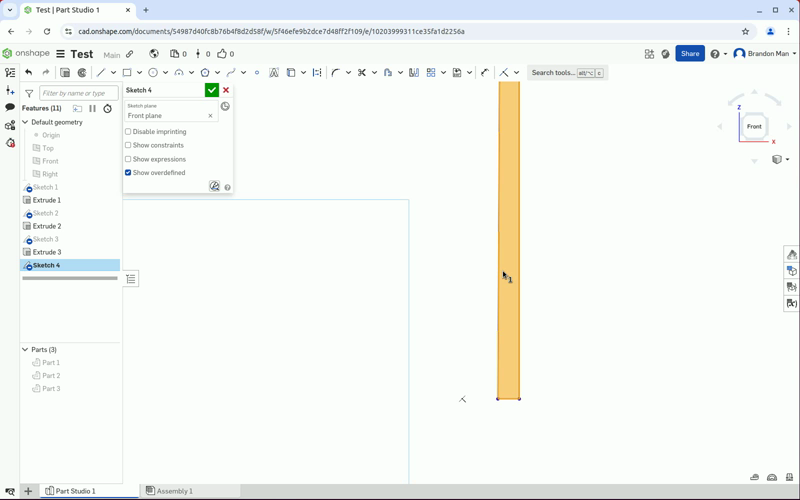
scroll(-6)
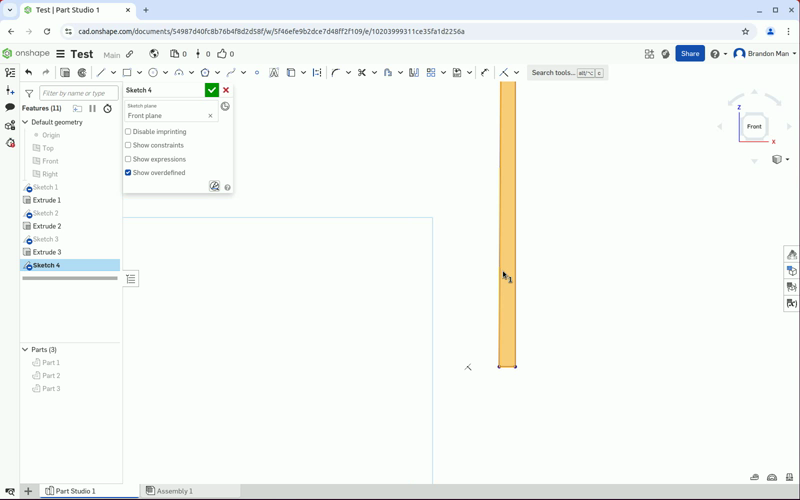
scroll(-6)
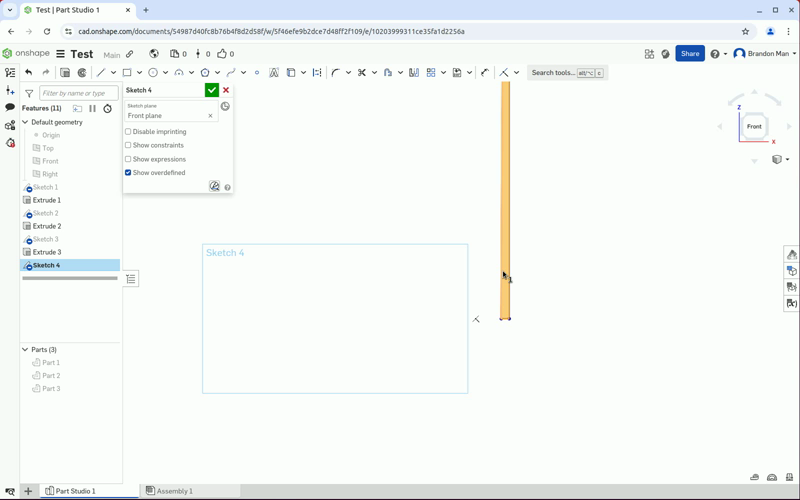
scroll(-6)
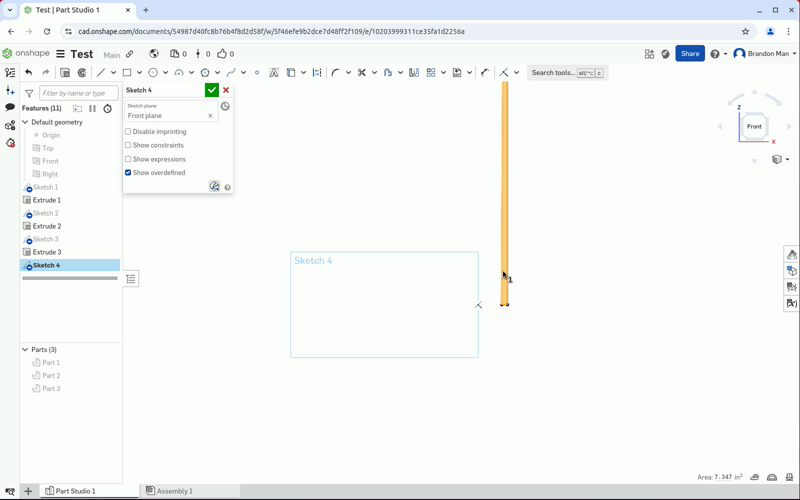
scroll(-6)
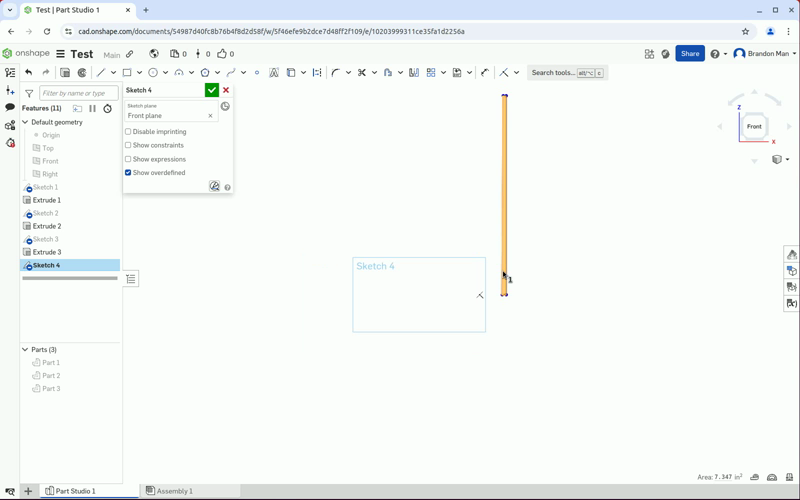
scroll(-6)
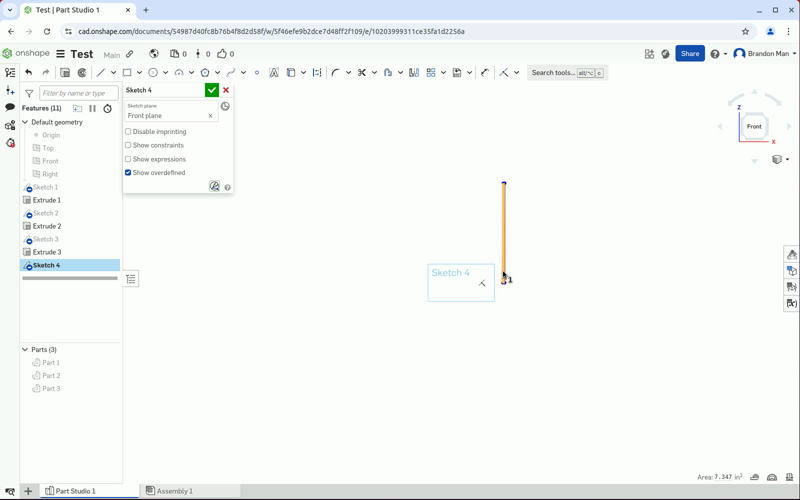
mouse_move(73, 352)
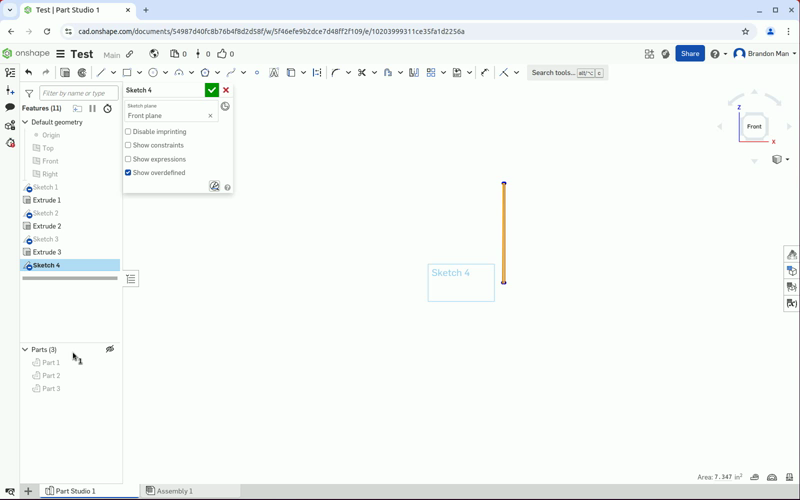
key(shift+y)
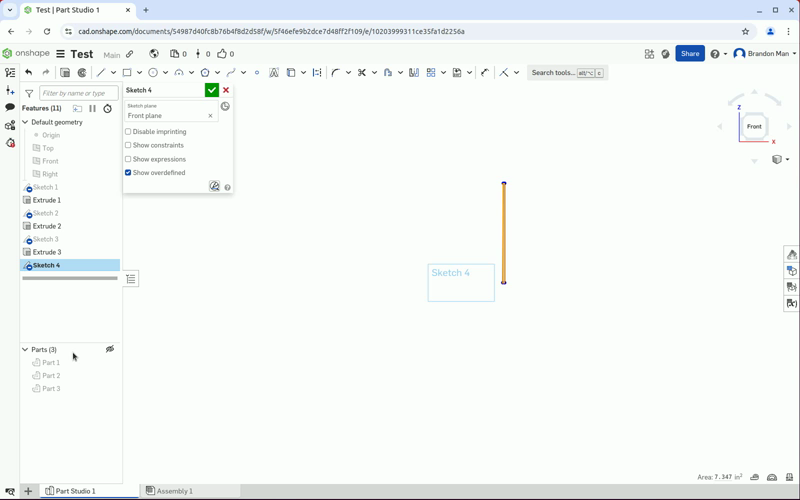
key(shift+e)
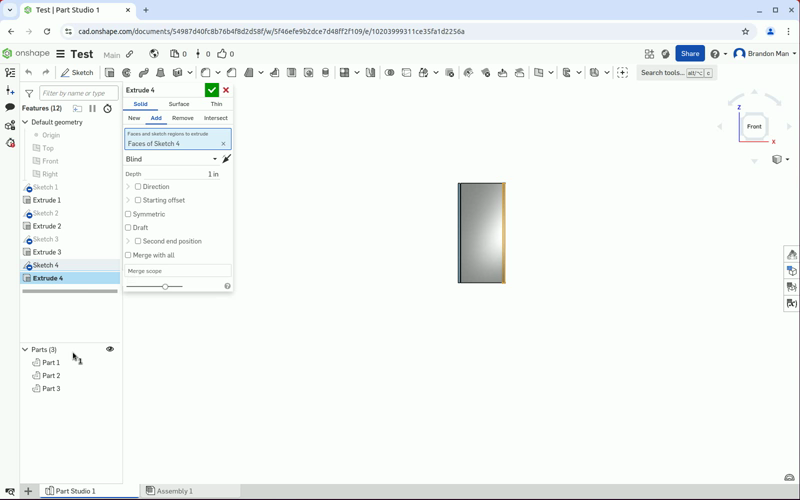
mouse_move(143, 106)
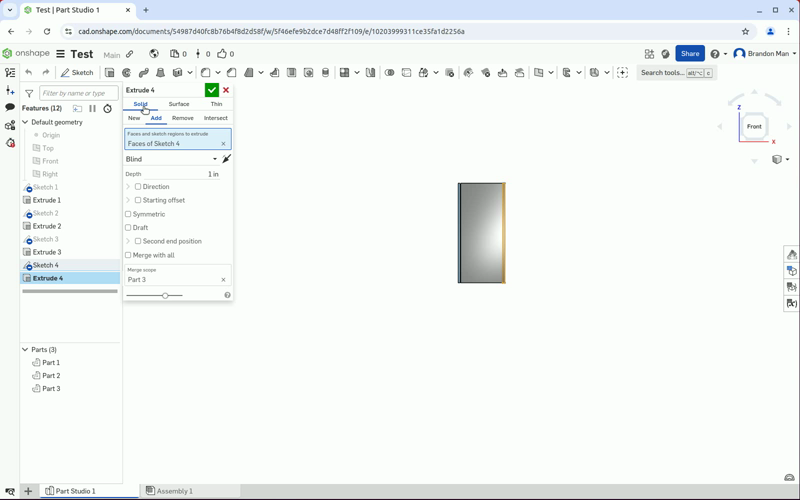
click(143, 106)
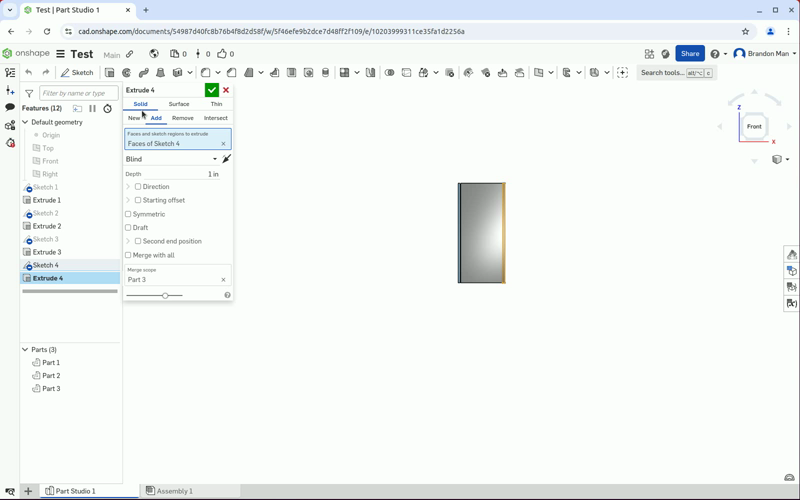
mouse_move(137, 120)
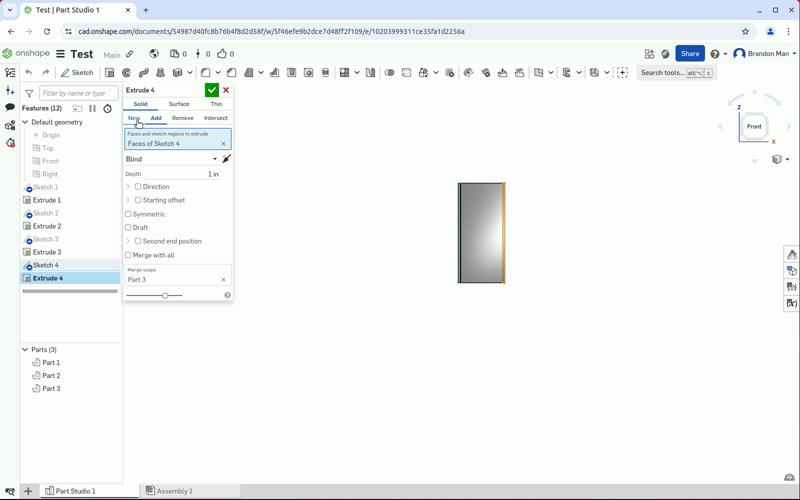
click(137, 120)
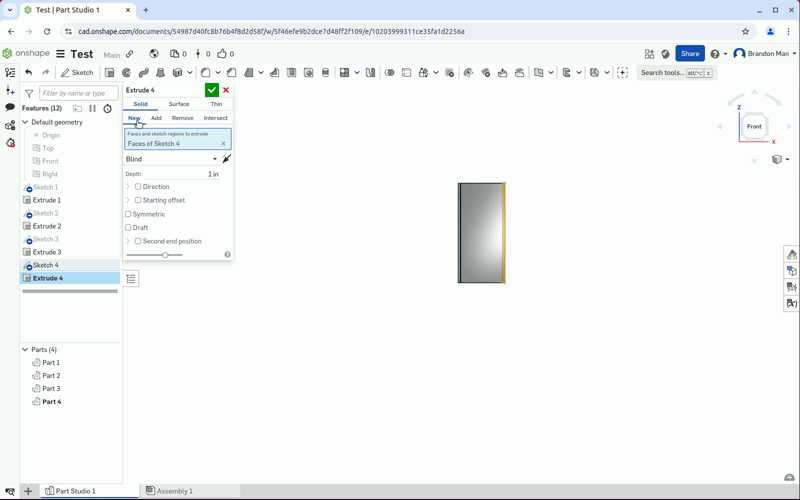
key(tab, 4)
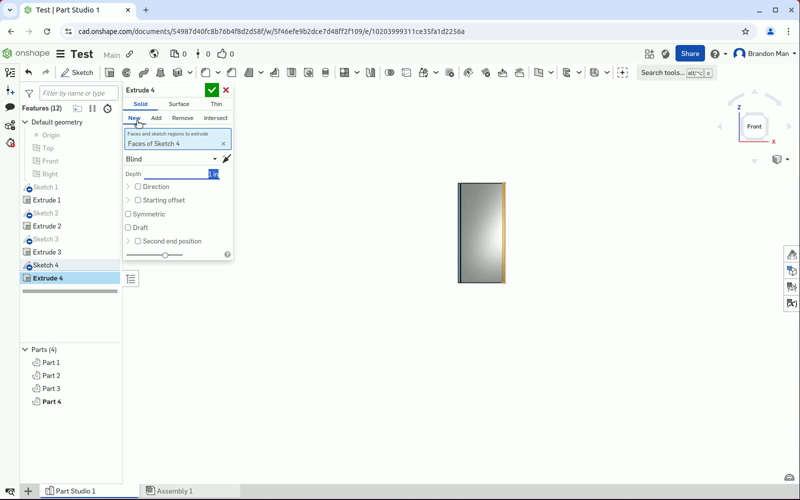
text(-1.926)
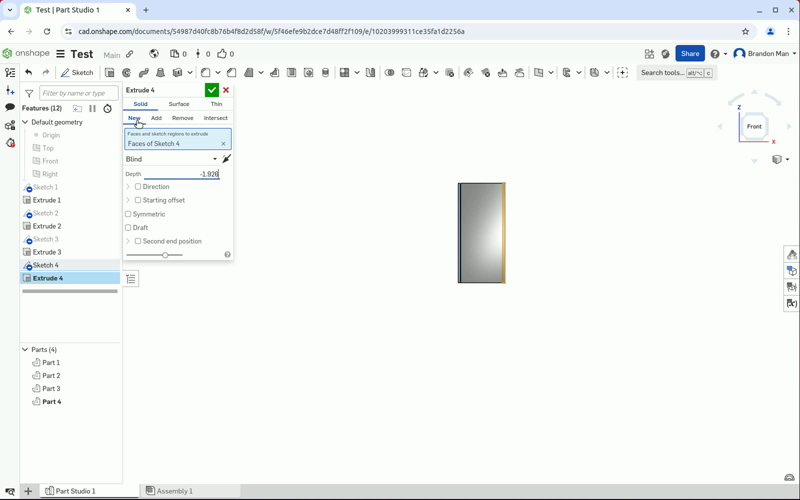
key(enter)
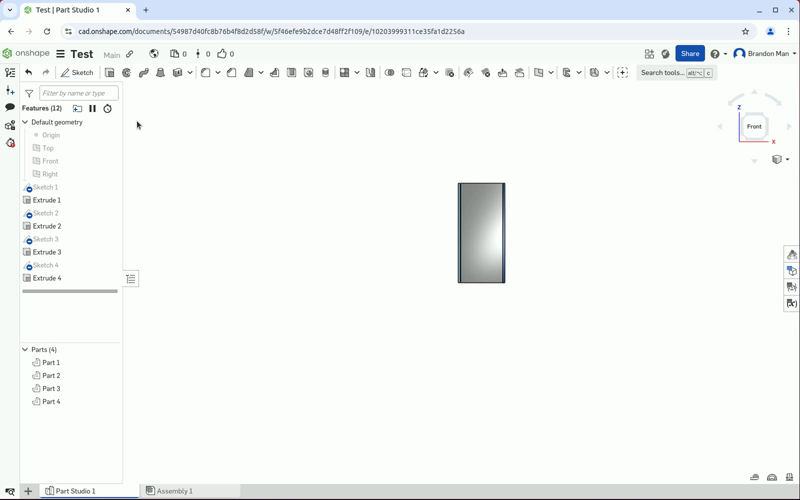
key(shift+h)
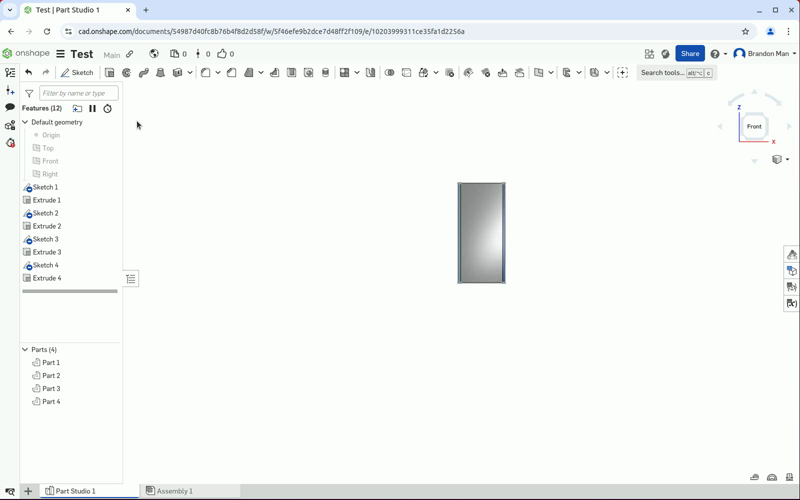
key(shift+h)
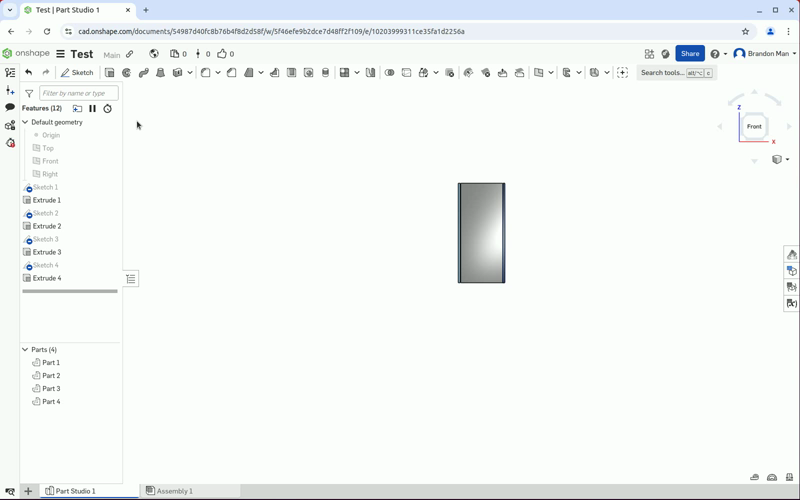
mouse_move(73, 189)
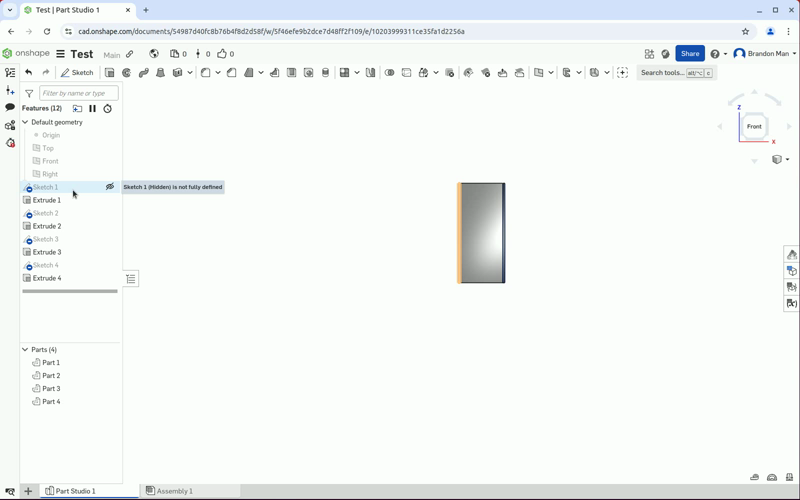
click(73, 189)
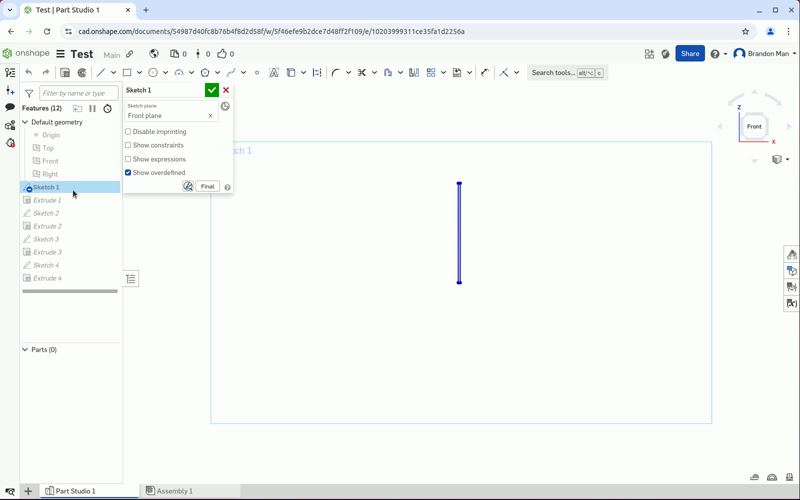
mouse_move(229, 92)
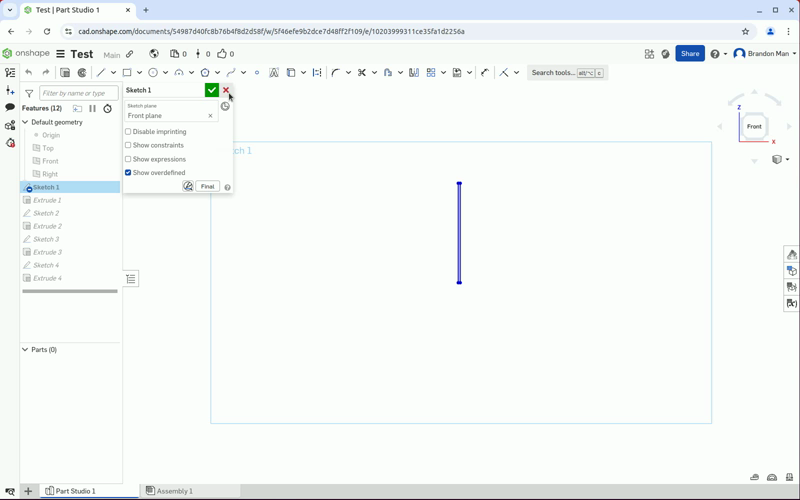
click(229, 92)
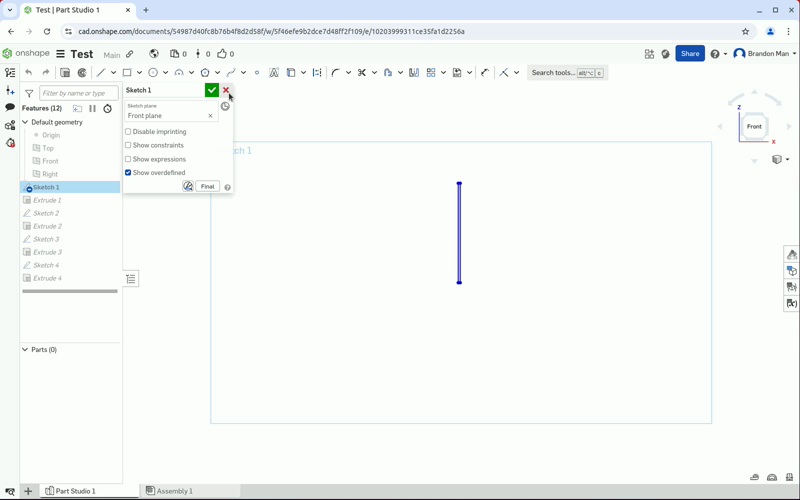
key(shift+s)
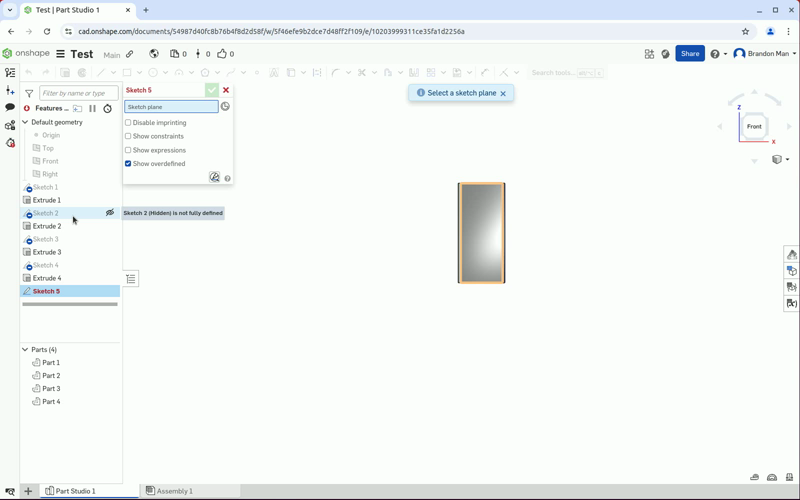
scroll(3)
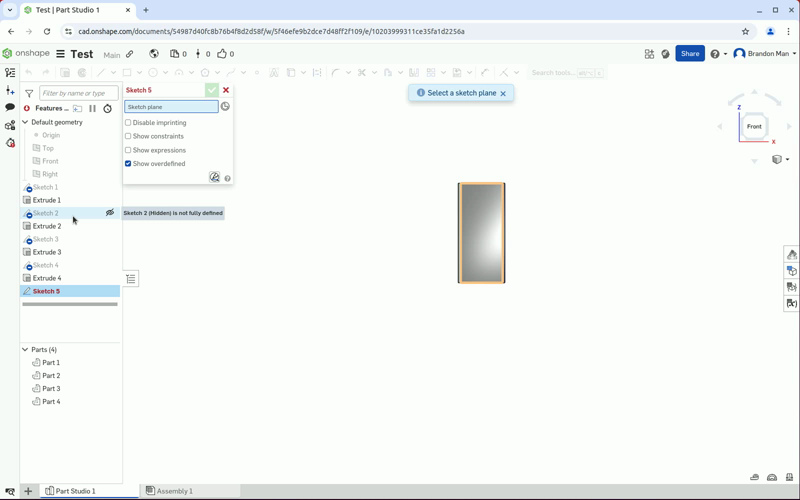
mouse_move(73, 163)
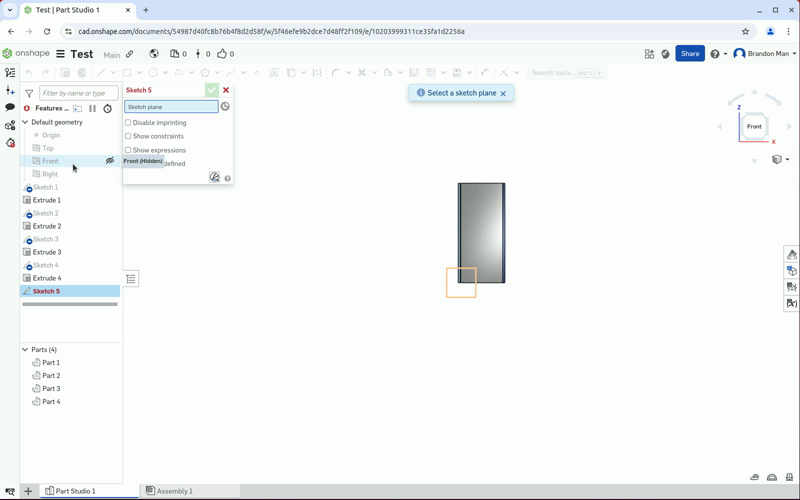
click(73, 163)
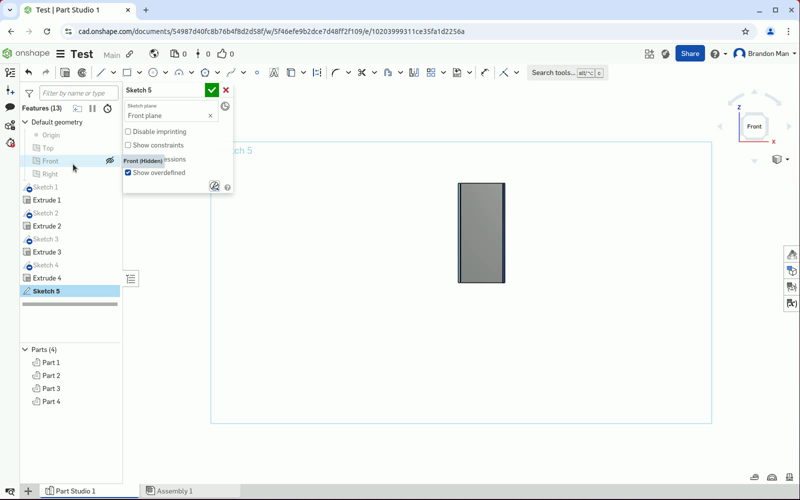
mouse_move(73, 352)
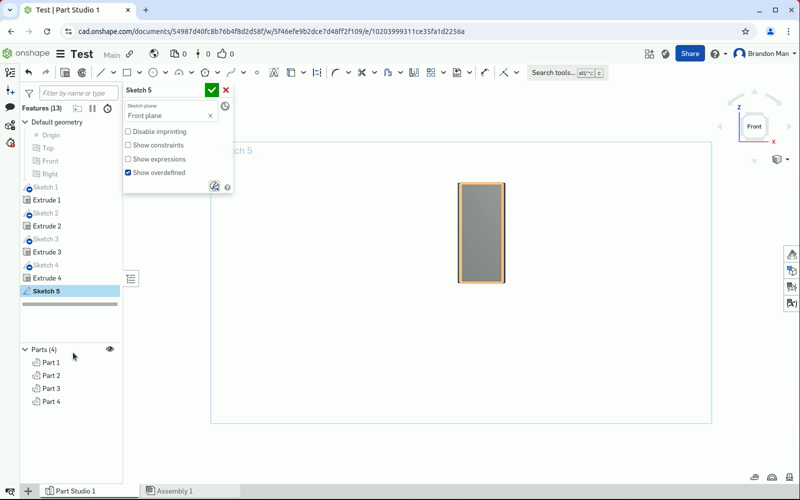
key(y)
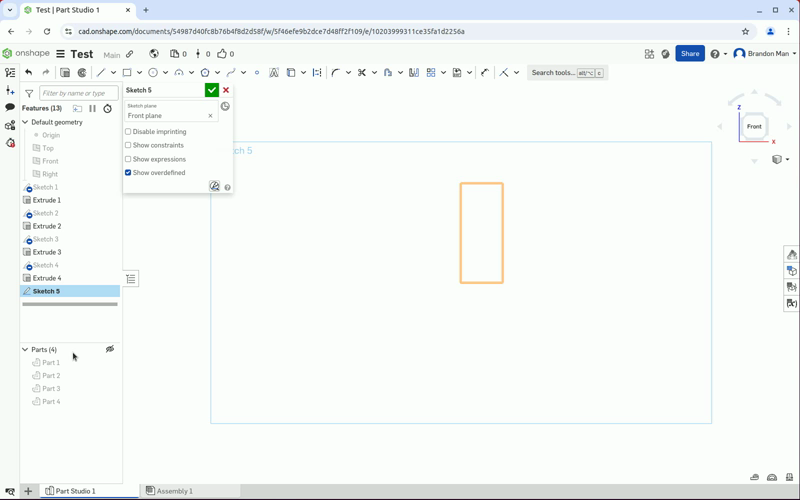
key(l)
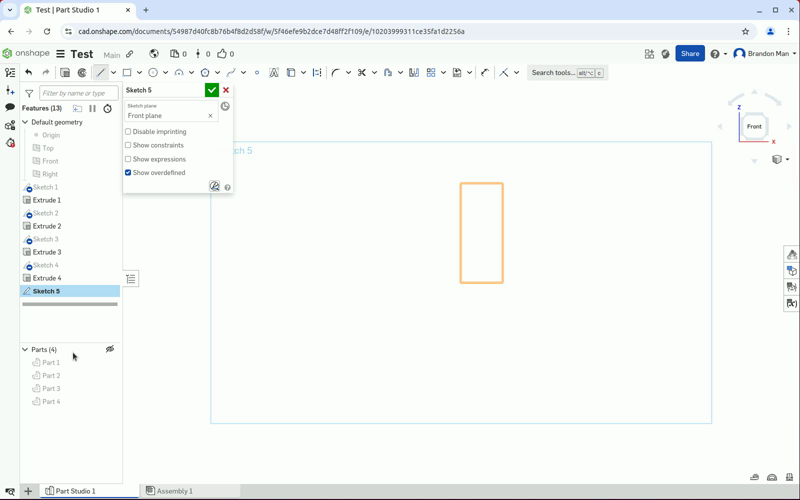
key_down(shift)
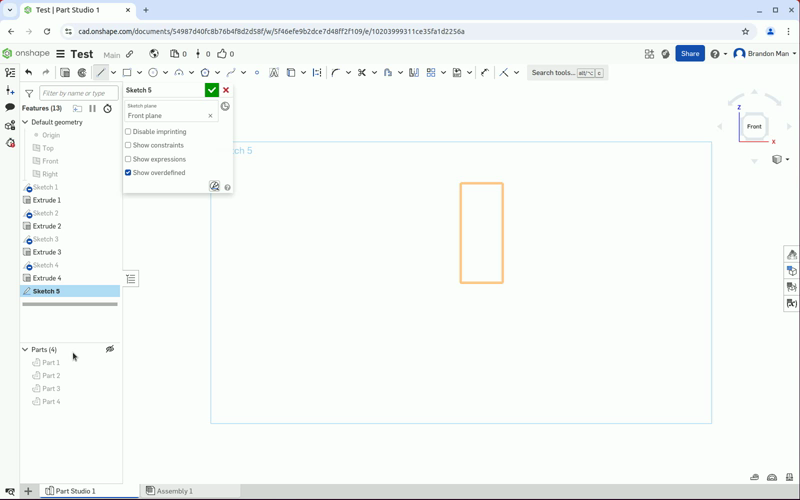
mouse_move(458, 282)
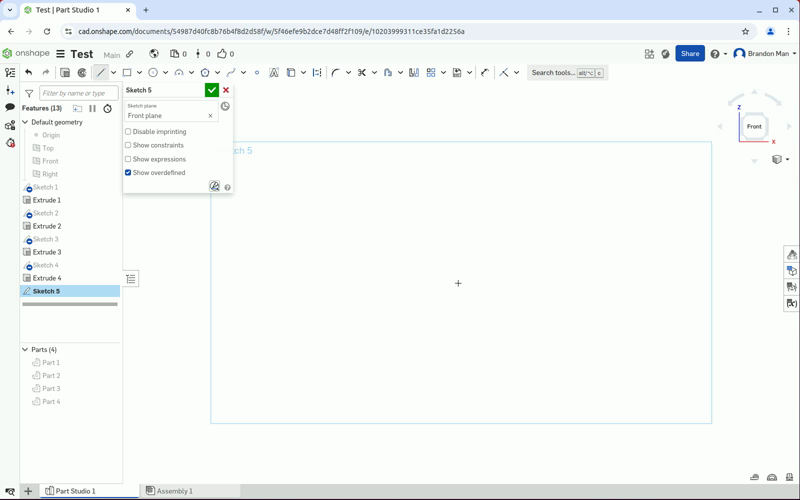
click(458, 282)
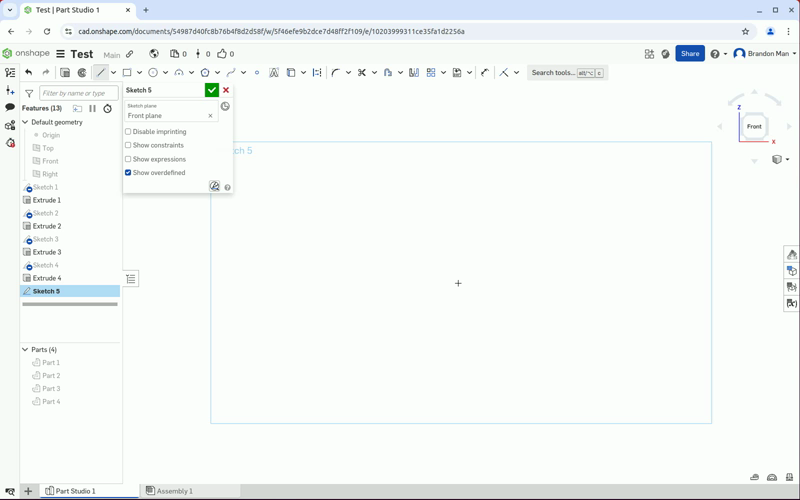
key_up(shift)
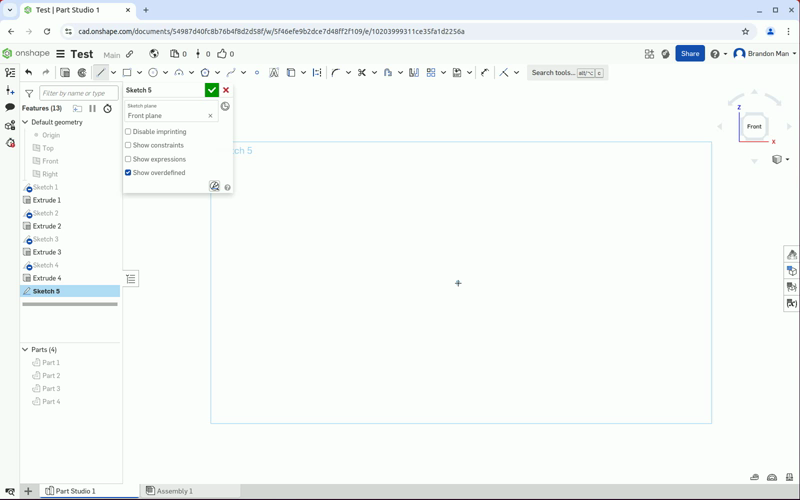
key_down(shift)
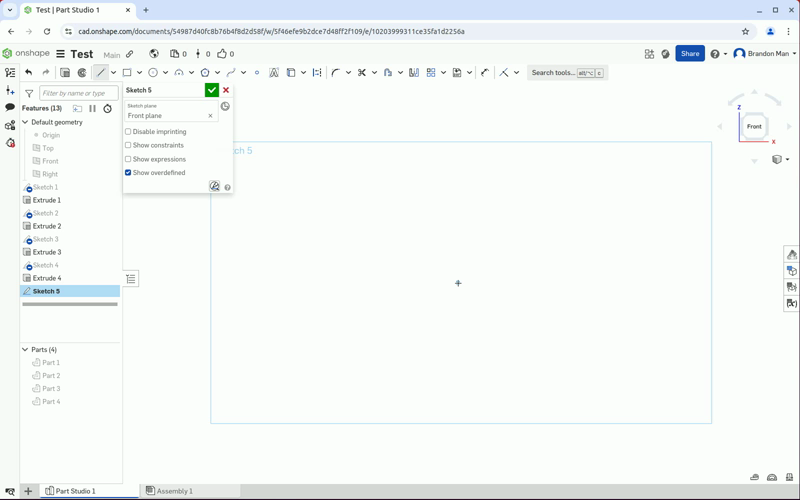
mouse_move(488, 282)
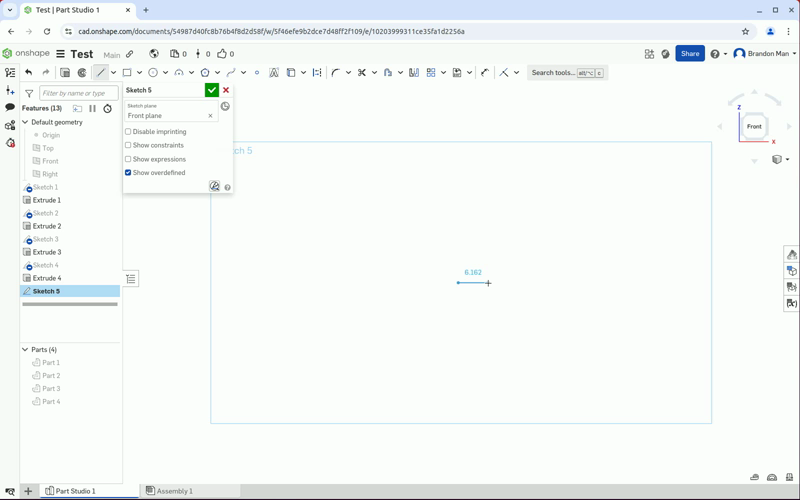
mouse_move(460, 282)
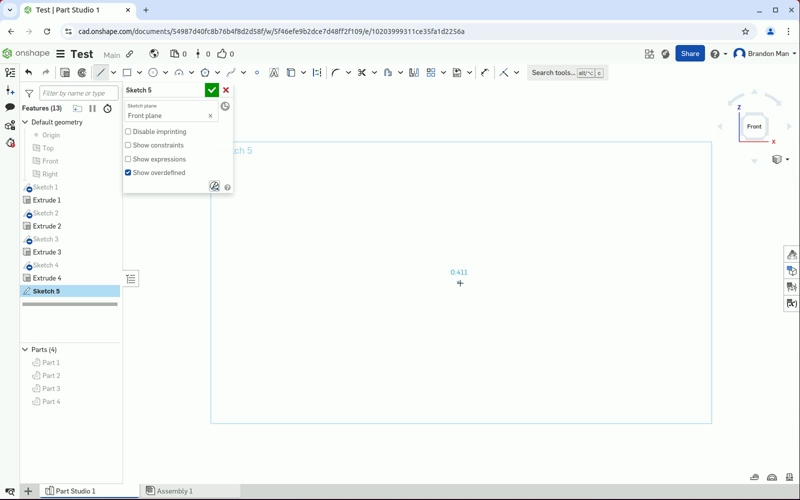
scroll(6)
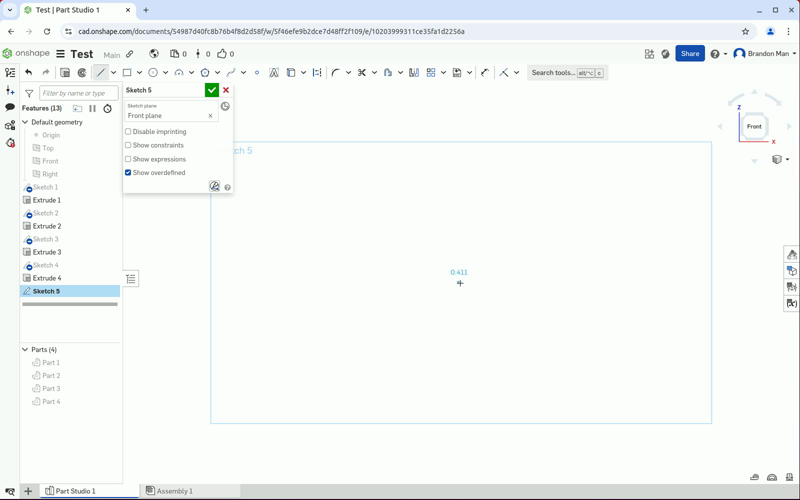
scroll(6)
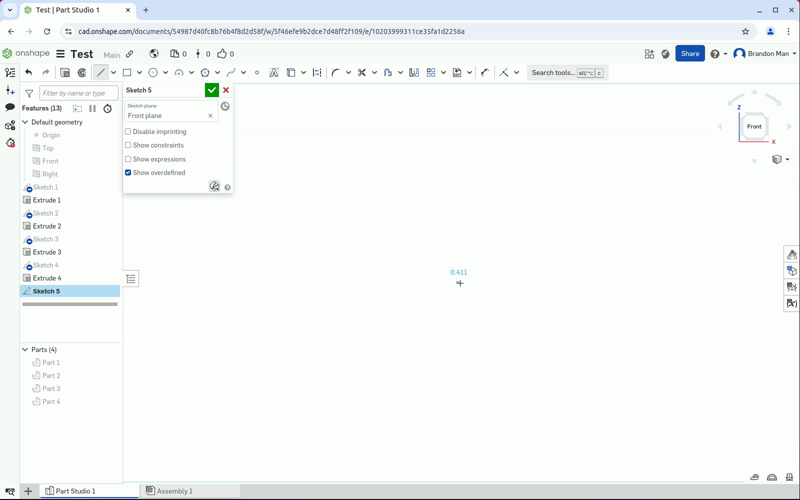
scroll(6)
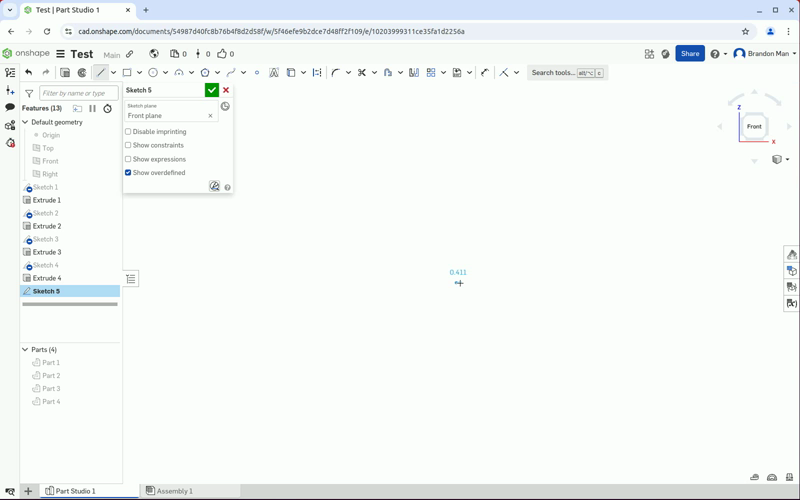
scroll(6)
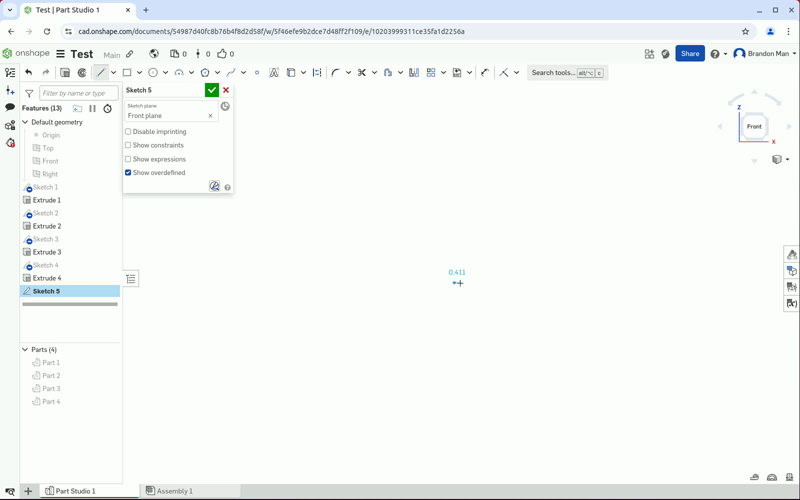
scroll(6)
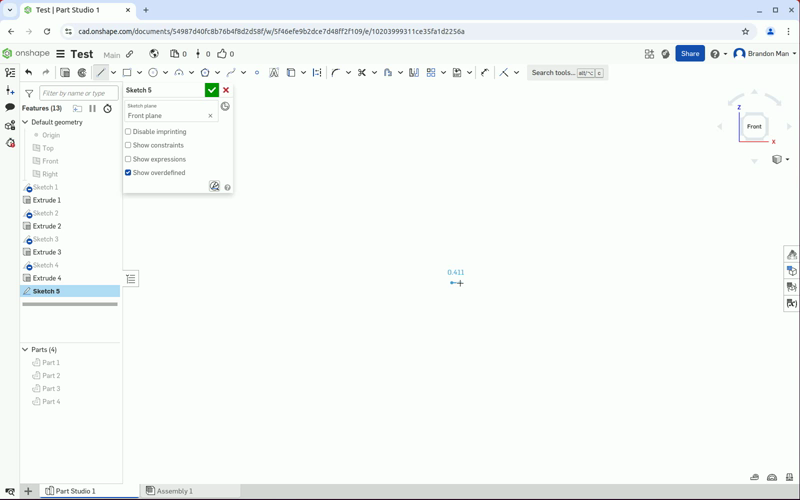
scroll(6)
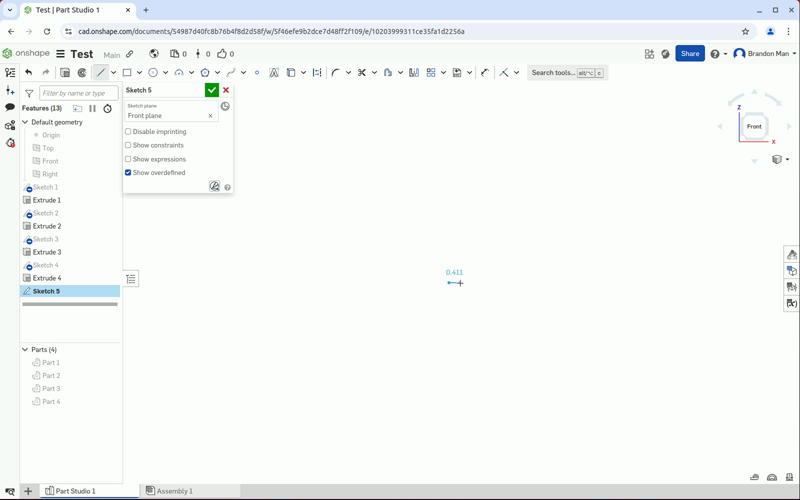
scroll(6)
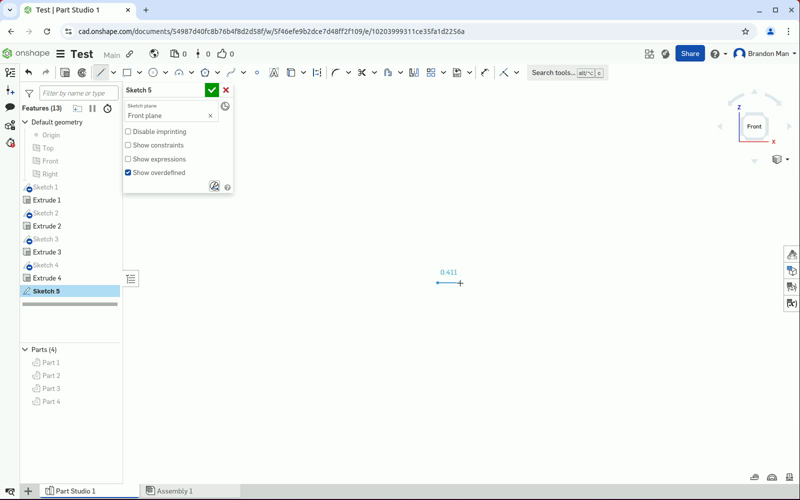
click(460, 282)
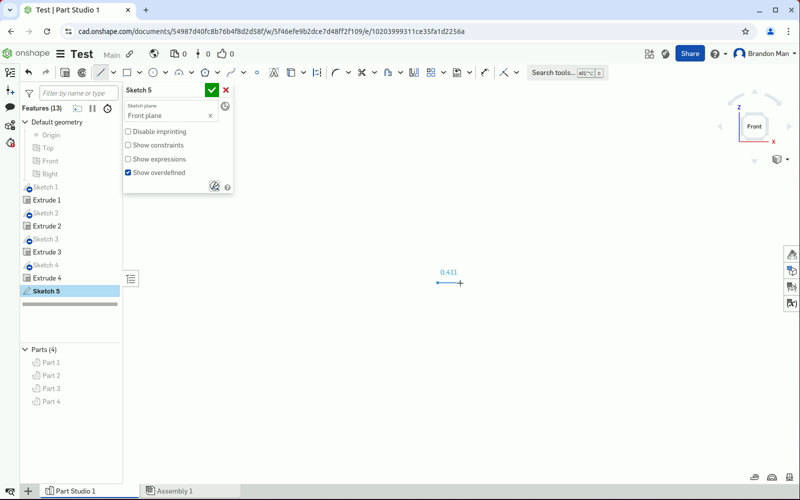
scroll(-6)
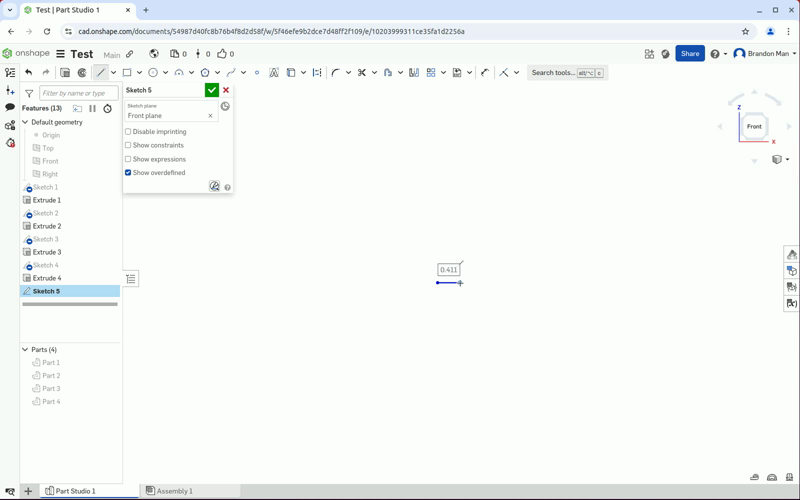
scroll(-6)
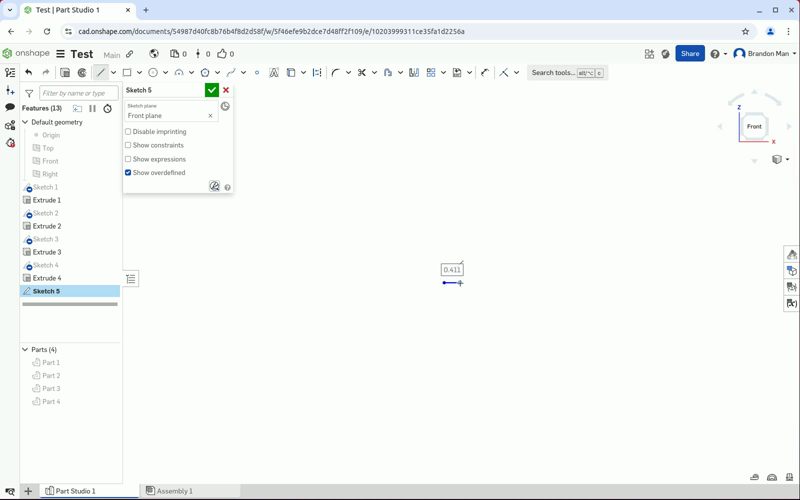
scroll(-6)
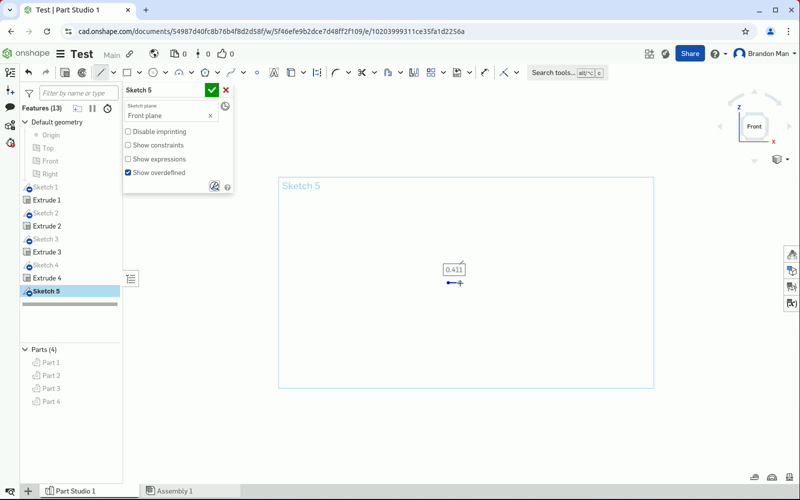
scroll(-6)
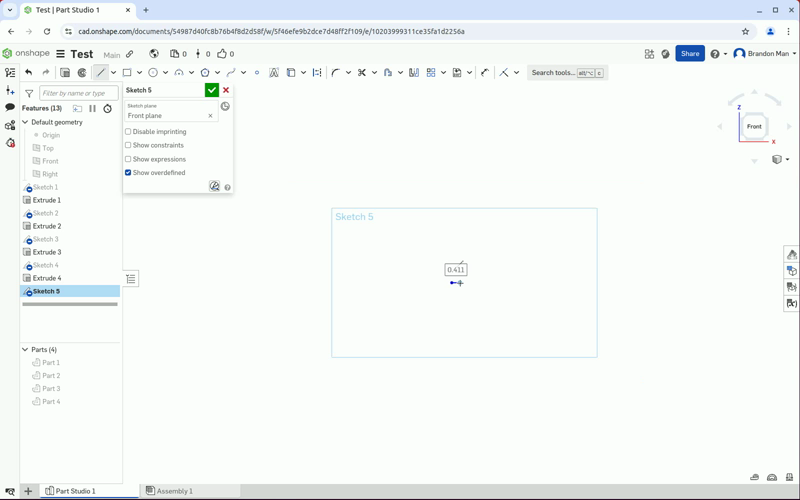
scroll(-6)
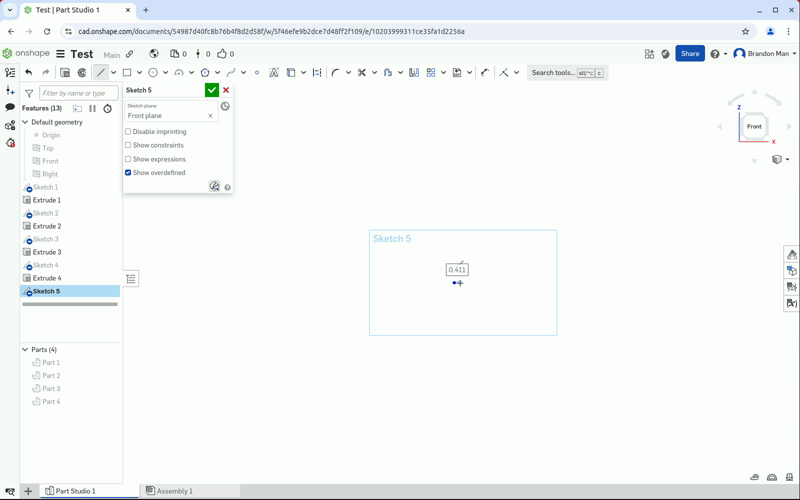
scroll(-6)
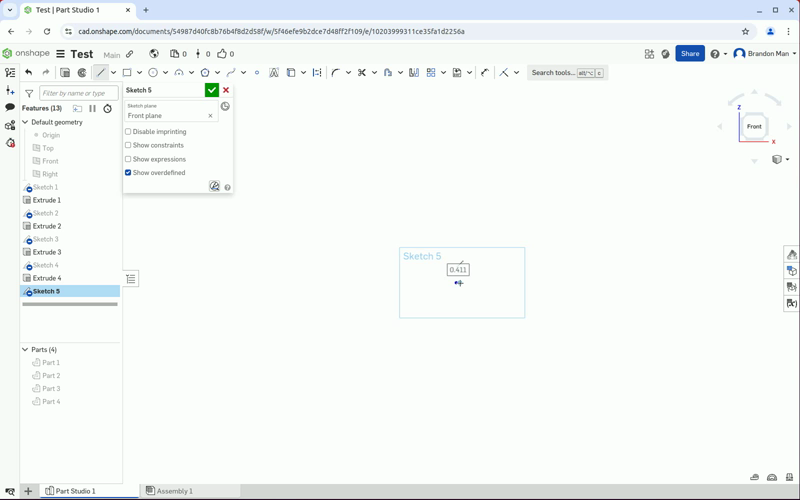
scroll(-6)
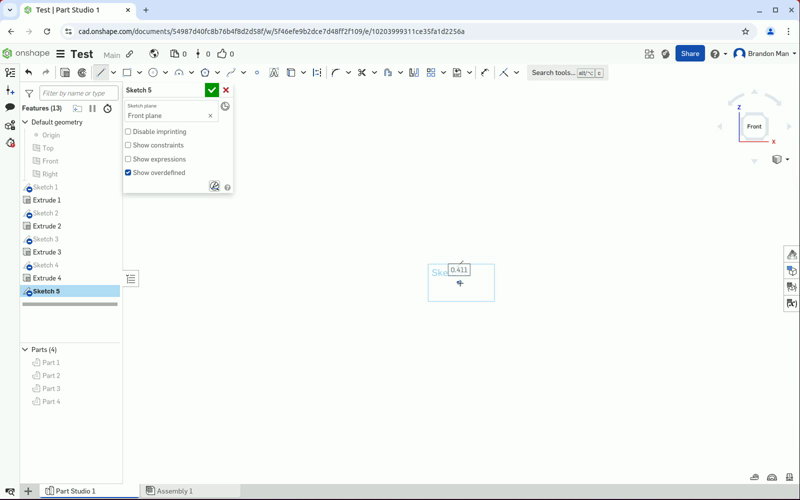
key_up(shift)
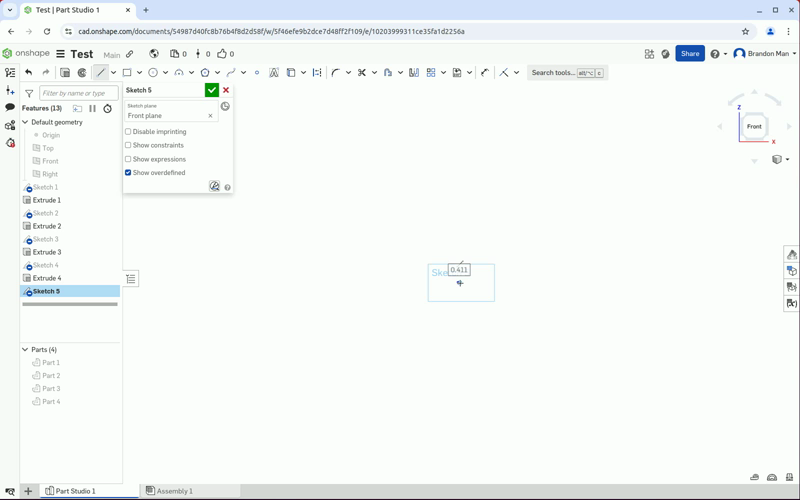
key_down(shift)
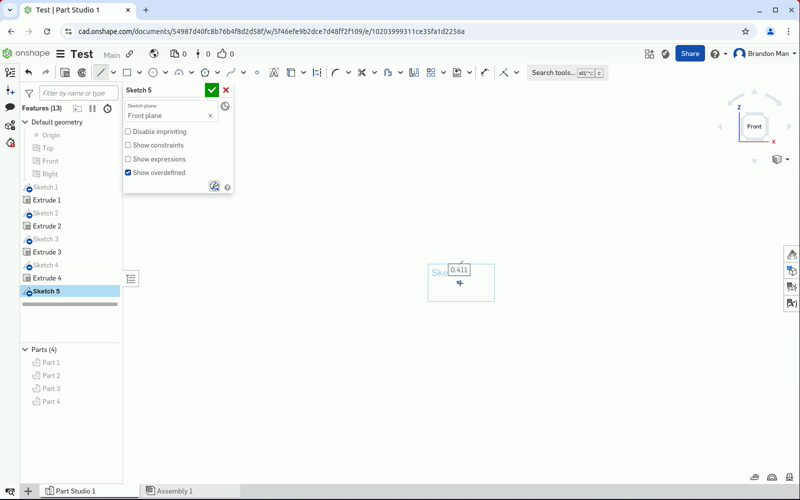
mouse_move(460, 183)
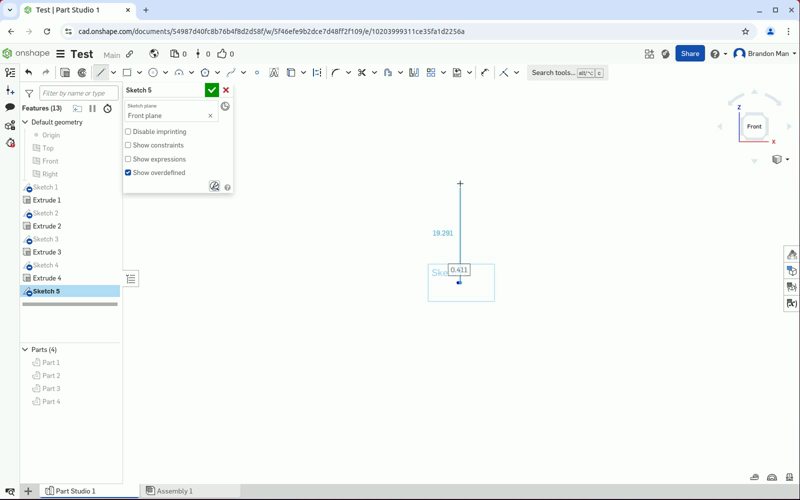
click(460, 183)
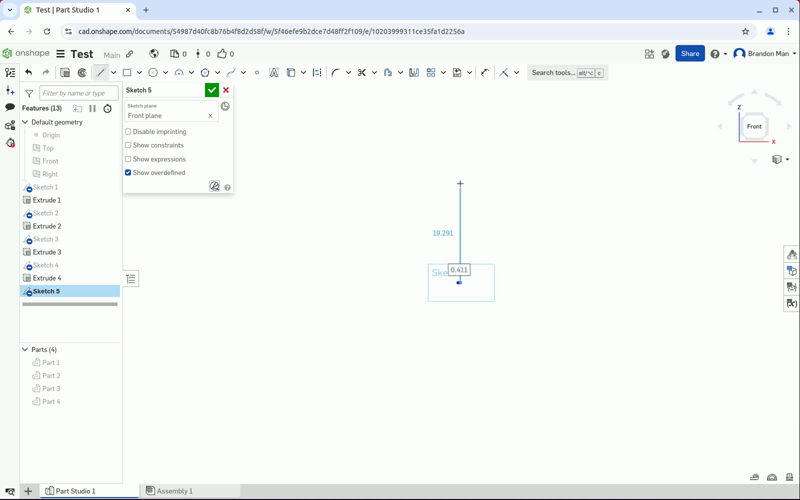
key_up(shift)
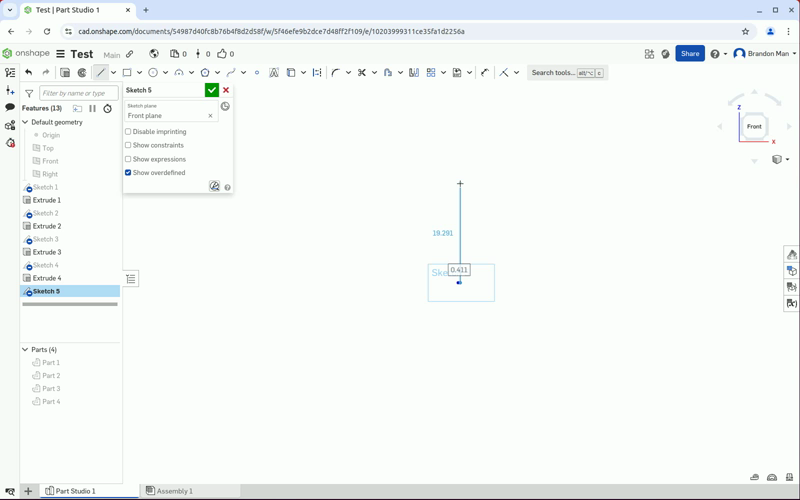
key_down(shift)
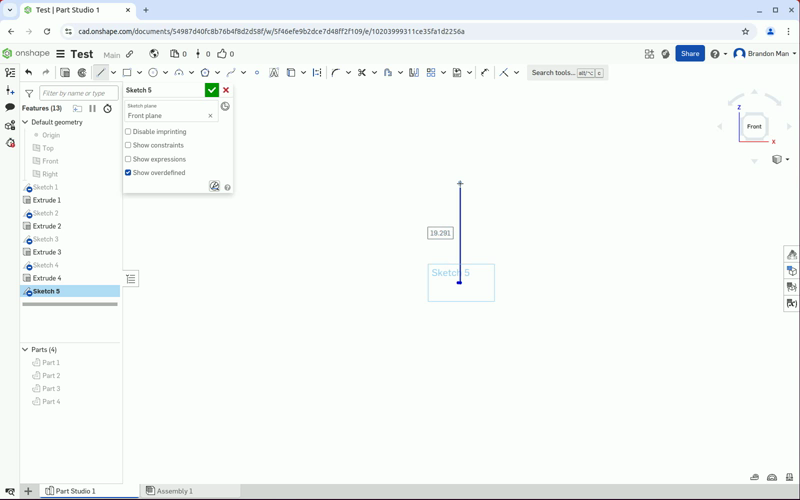
mouse_move(490, 183)
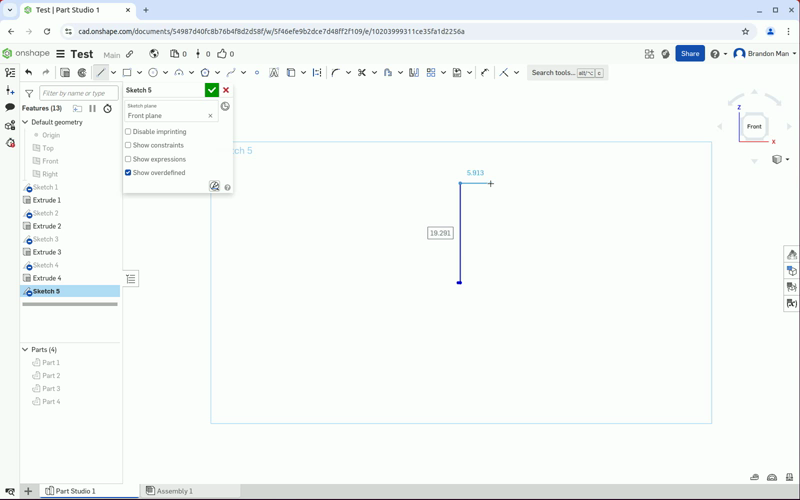
mouse_move(458, 183)
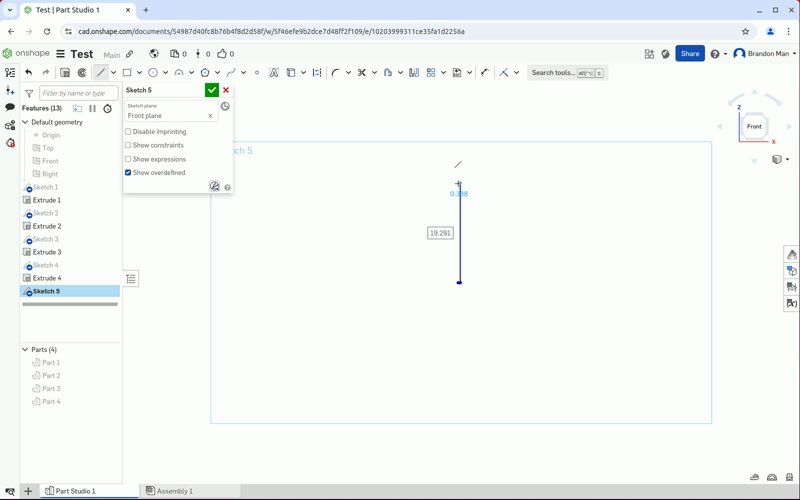
scroll(6)
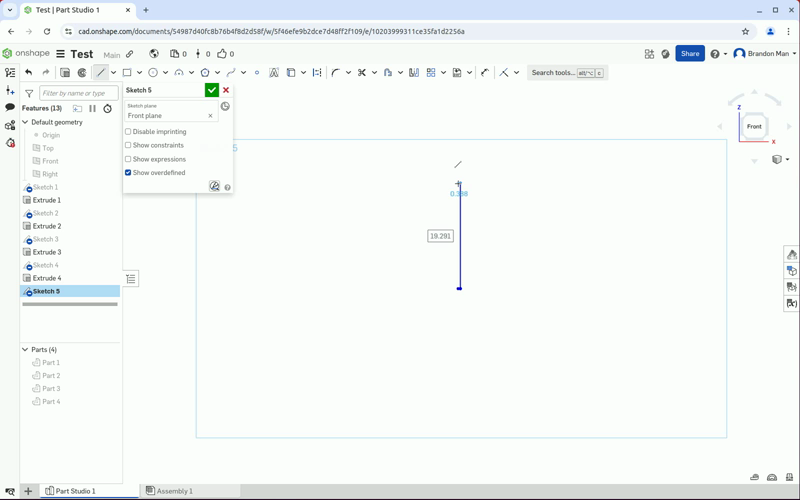
scroll(6)
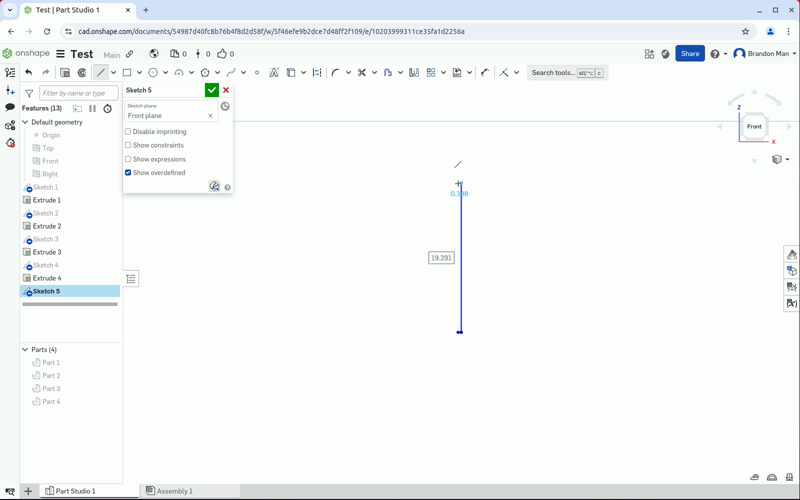
scroll(6)
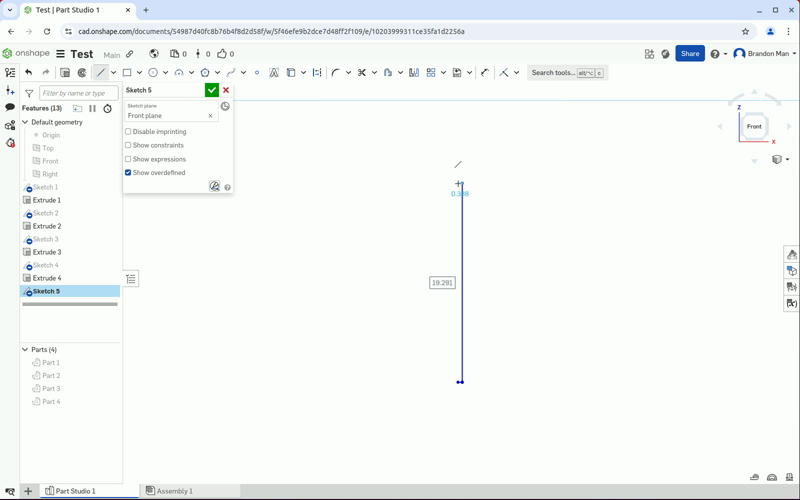
scroll(6)
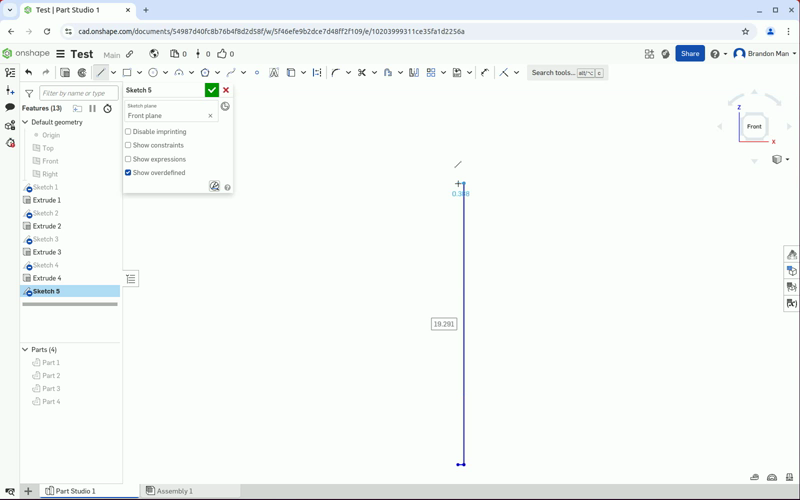
scroll(6)
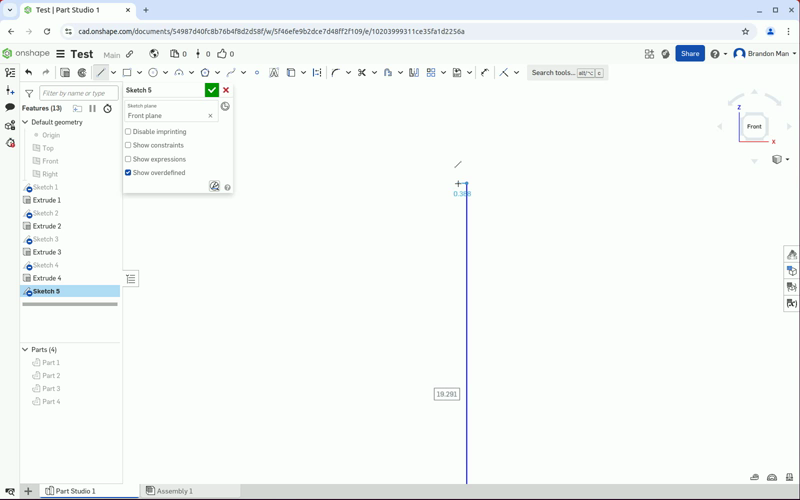
scroll(6)
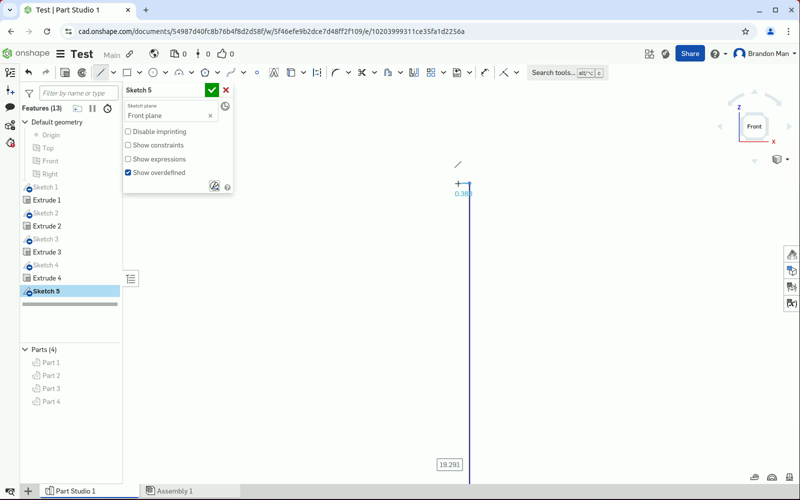
scroll(6)
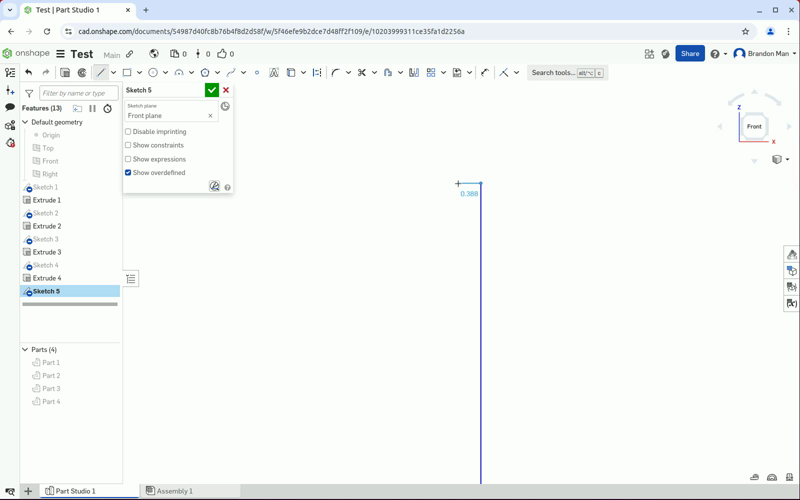
click(458, 183)
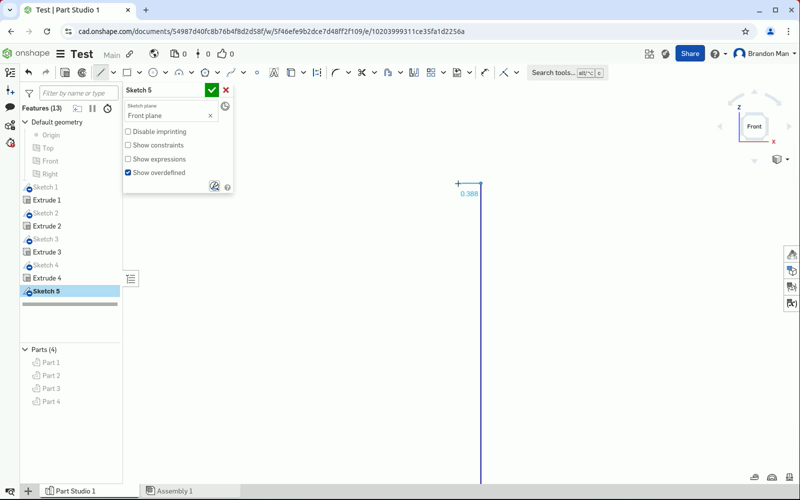
scroll(-6)
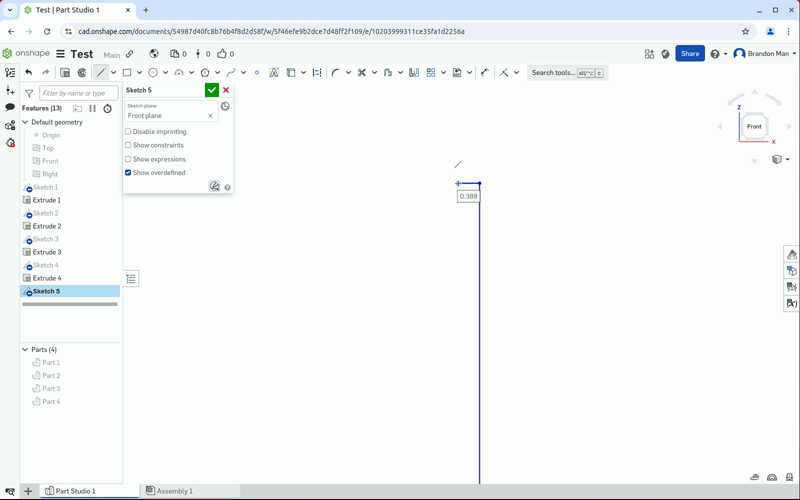
scroll(-6)
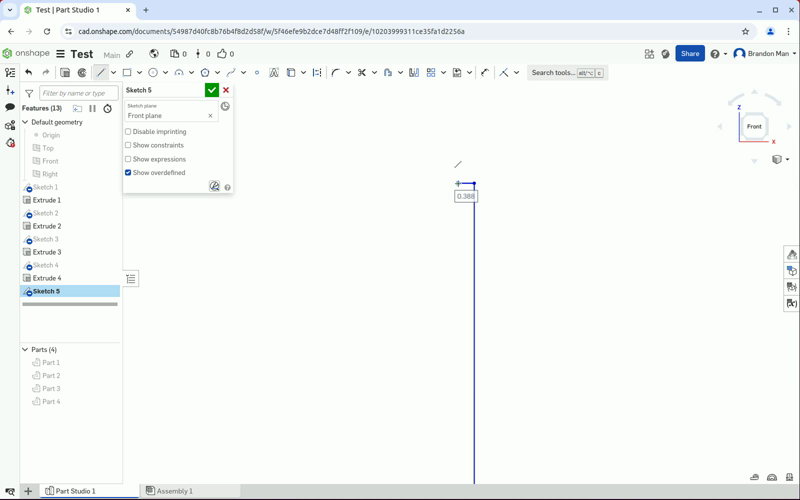
scroll(-6)
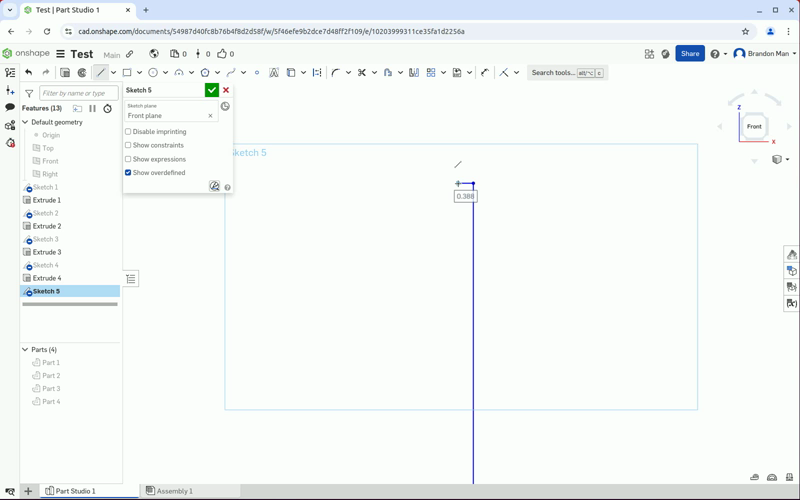
scroll(-6)
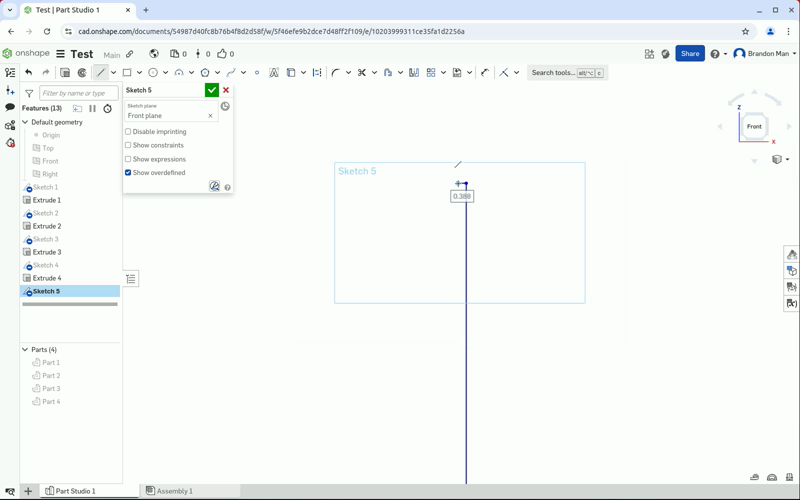
scroll(-6)
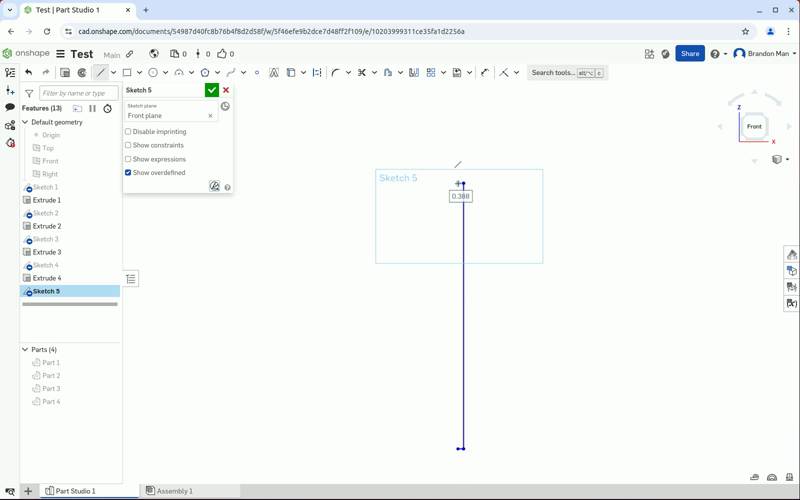
scroll(-6)
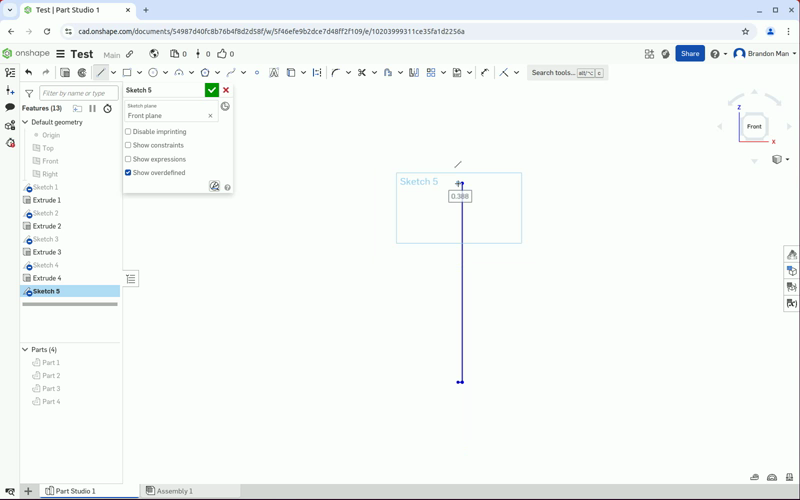
scroll(-6)
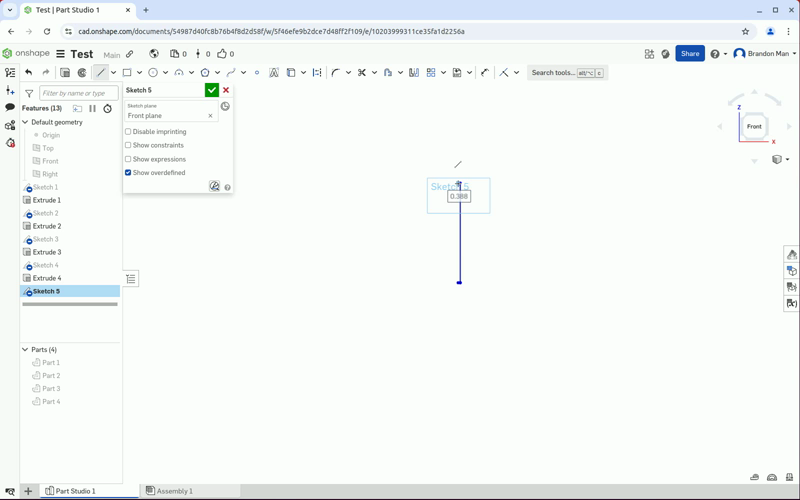
key_up(shift)
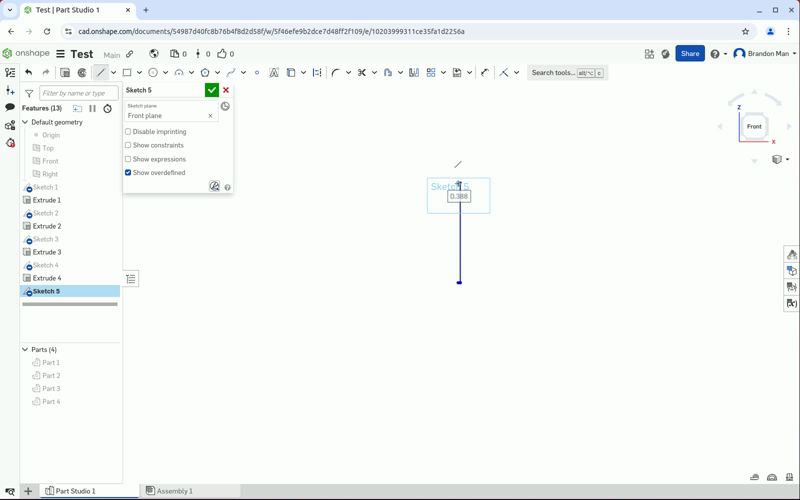
key_down(shift)
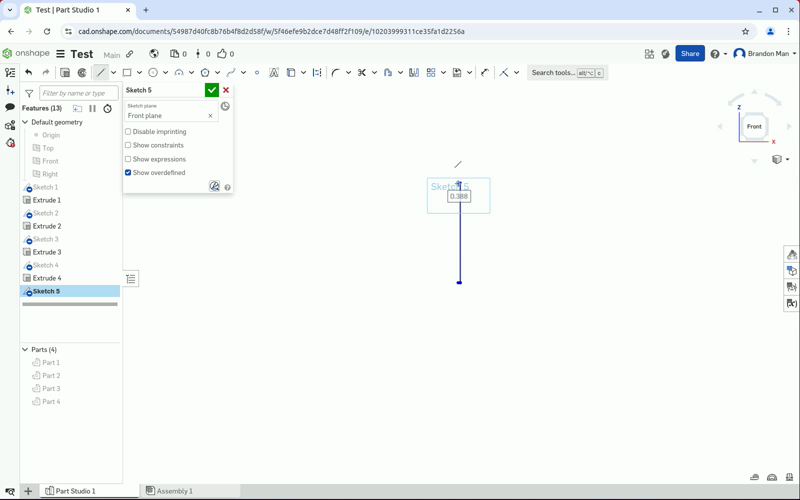
mouse_move(458, 282)
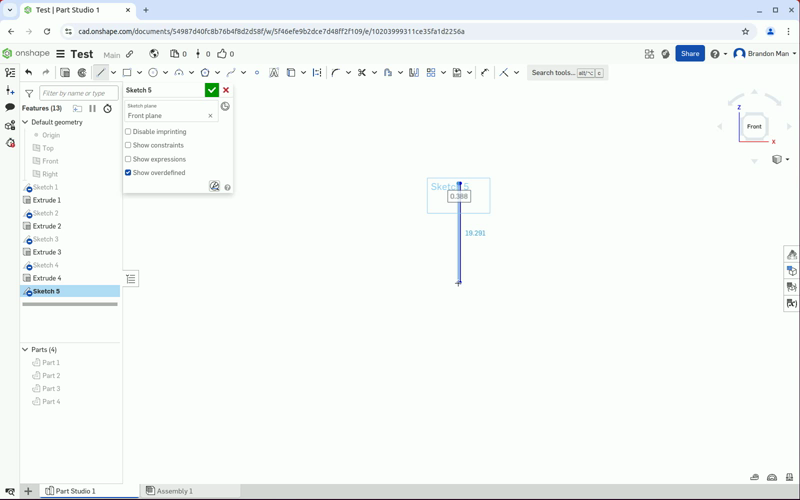
scroll(6)
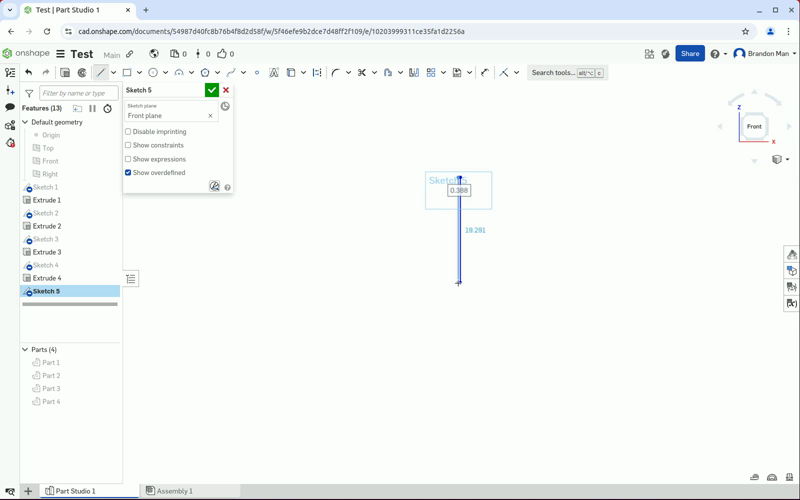
scroll(6)
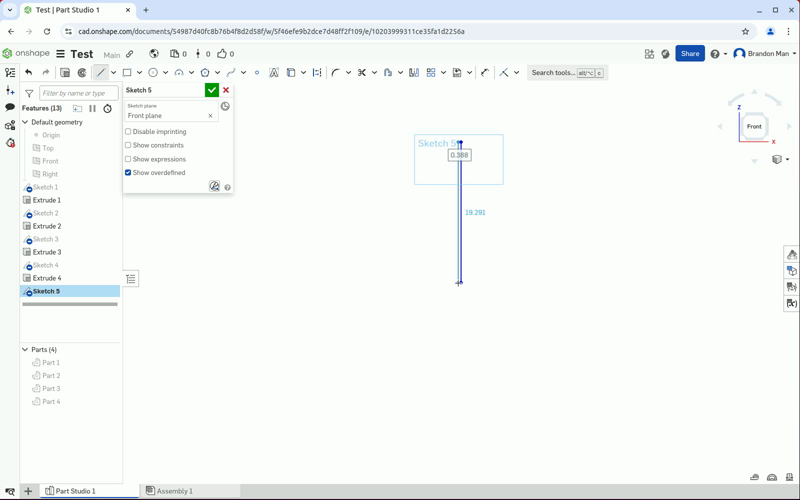
scroll(6)
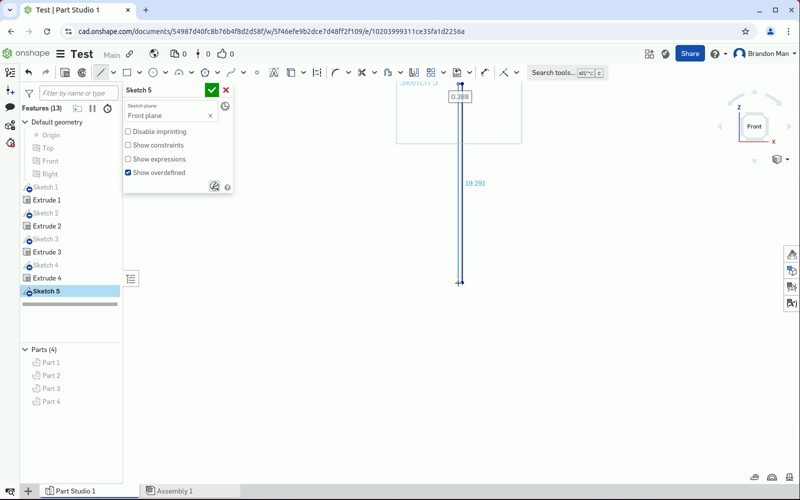
scroll(6)
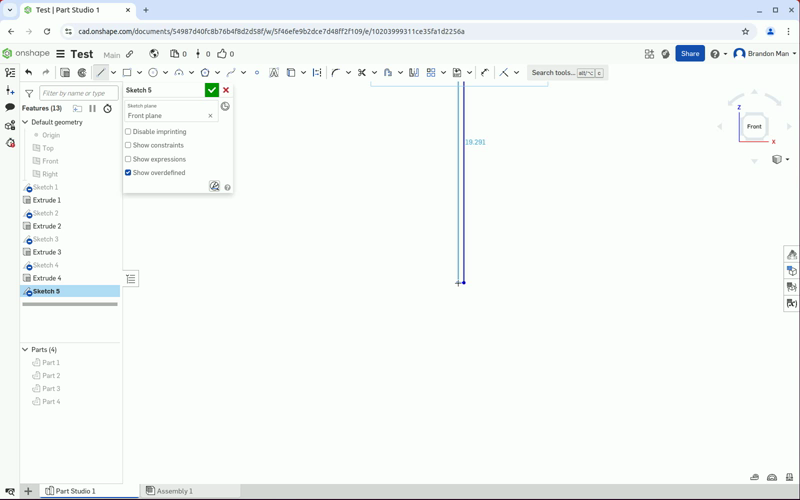
scroll(6)
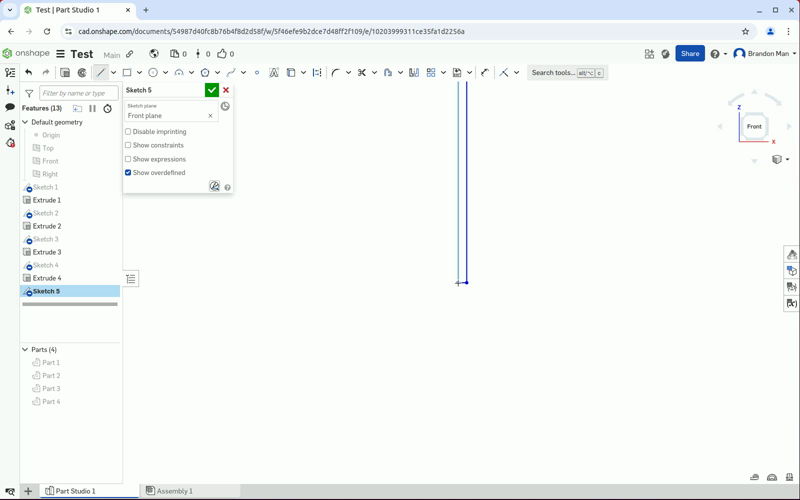
scroll(6)
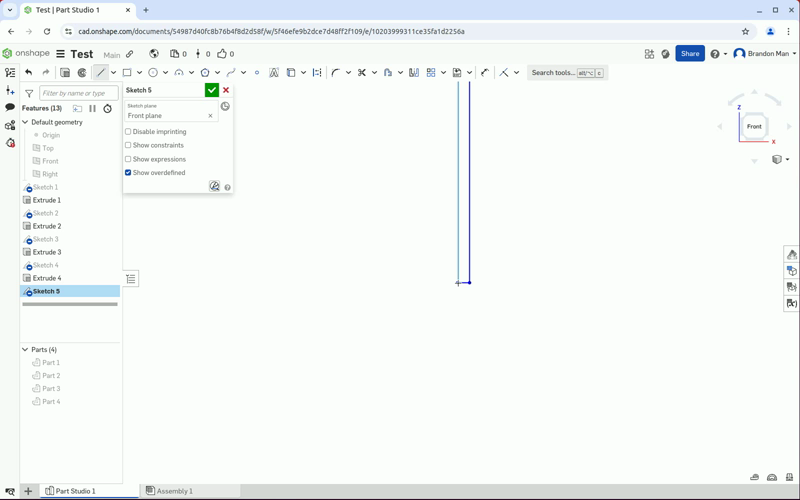
scroll(6)
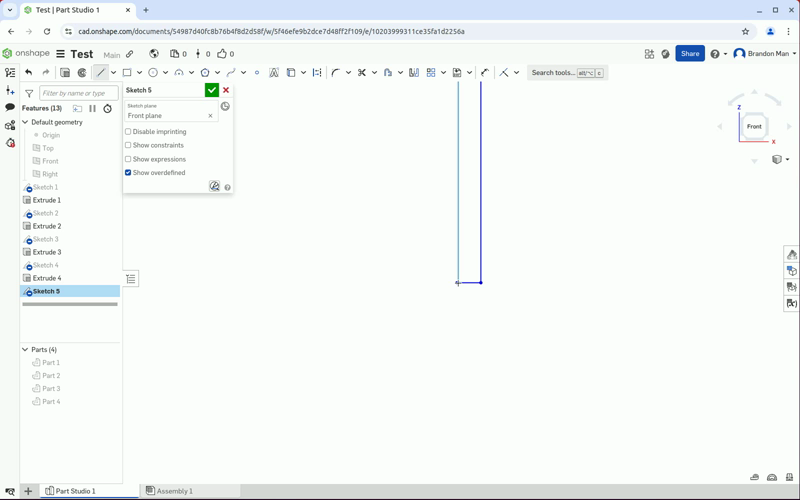
key_up(shift)
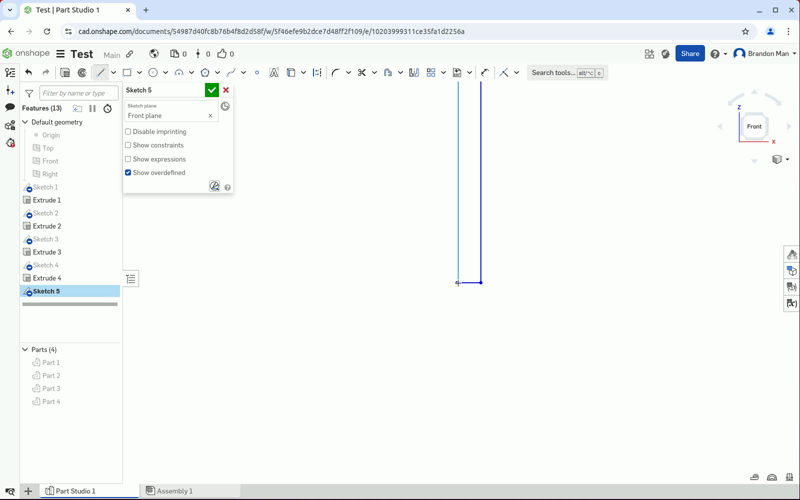
click(458, 282)
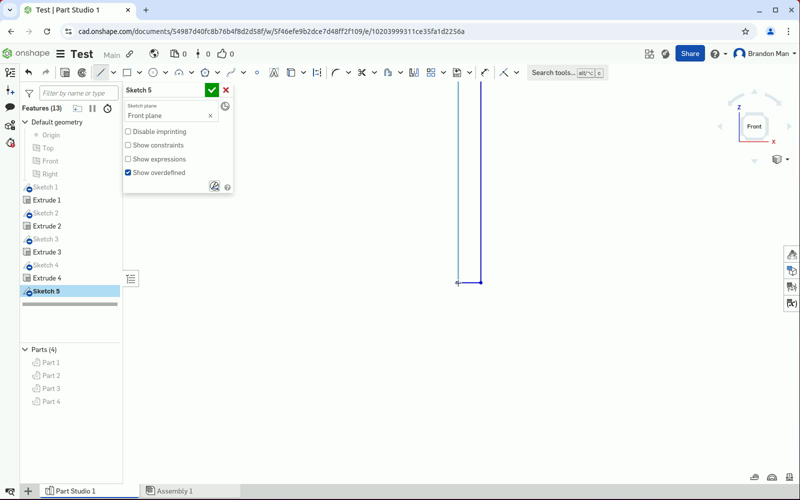
scroll(-6)
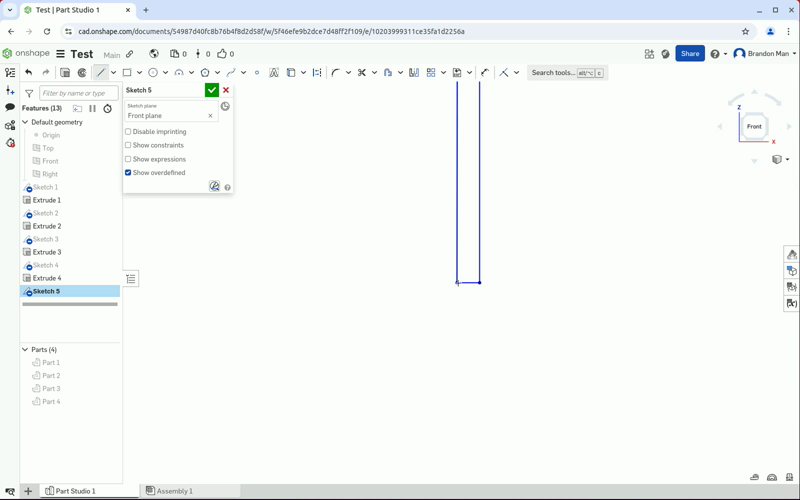
scroll(-6)
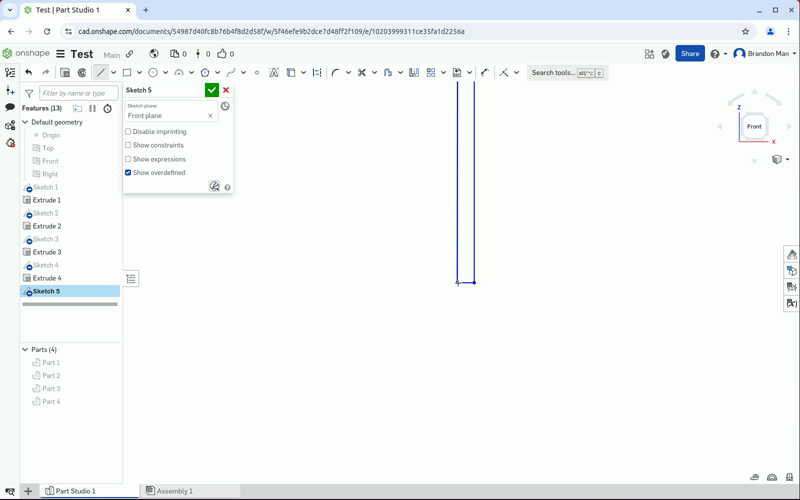
scroll(-6)
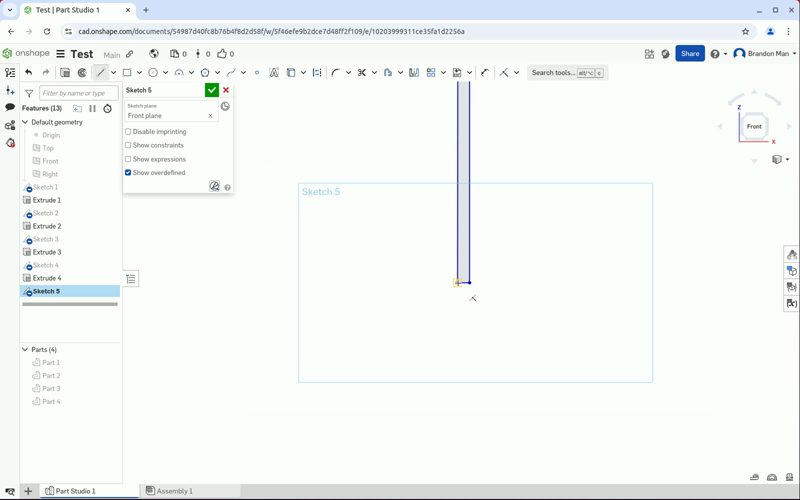
scroll(-6)
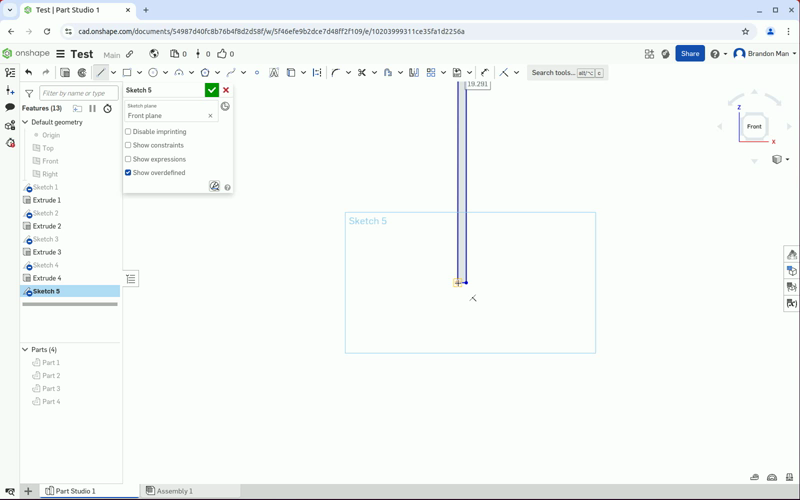
scroll(-6)
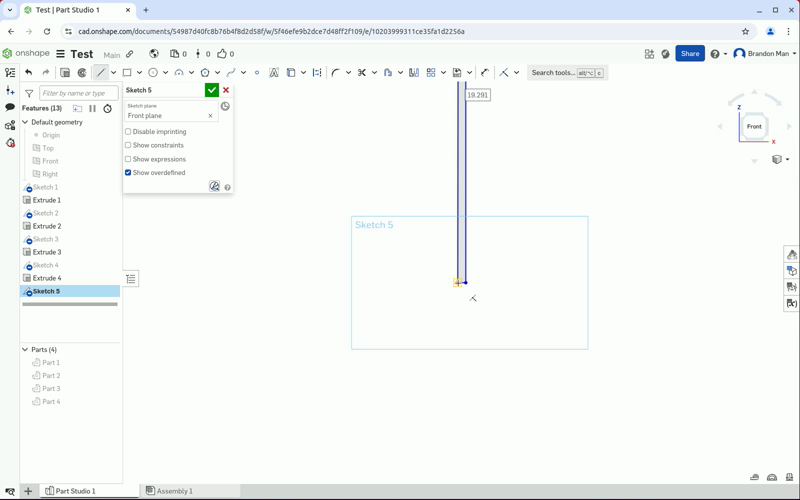
scroll(-6)
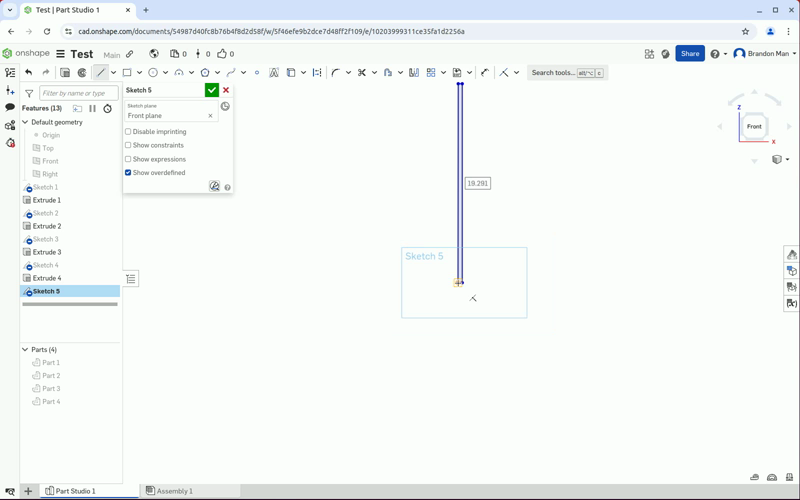
scroll(-6)
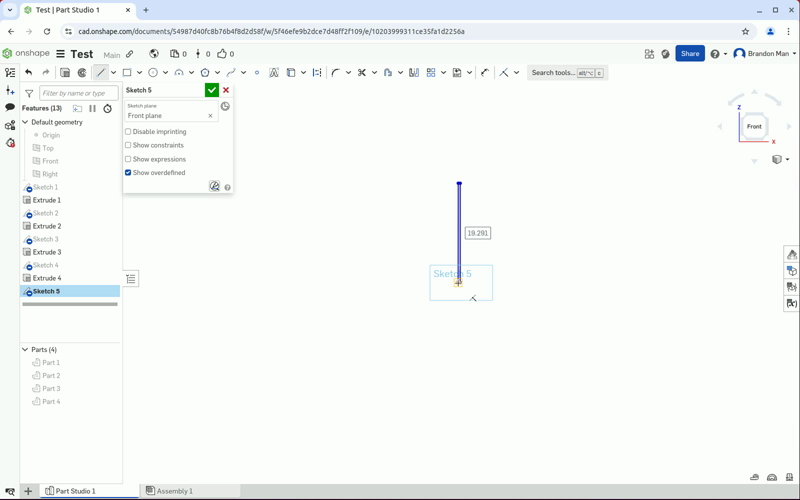
key(esc)
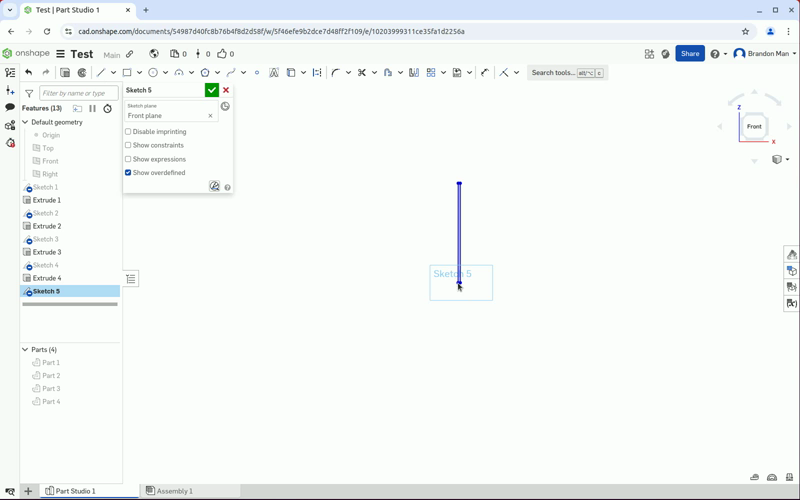
mouse_move(459, 223)
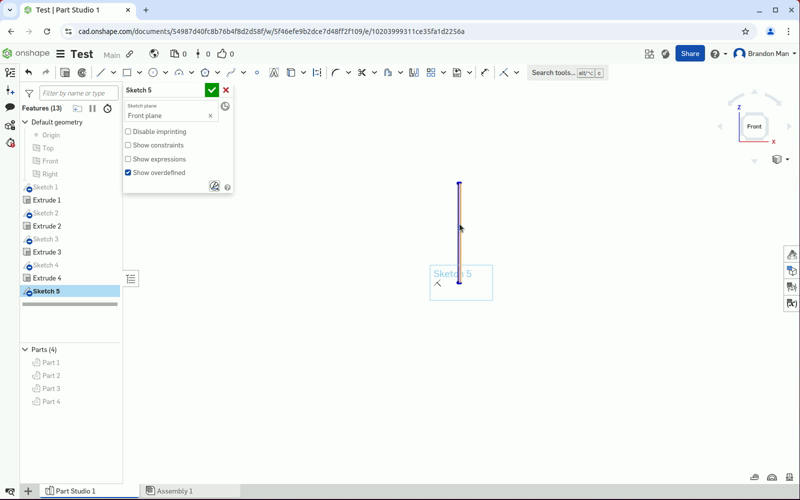
scroll(6)
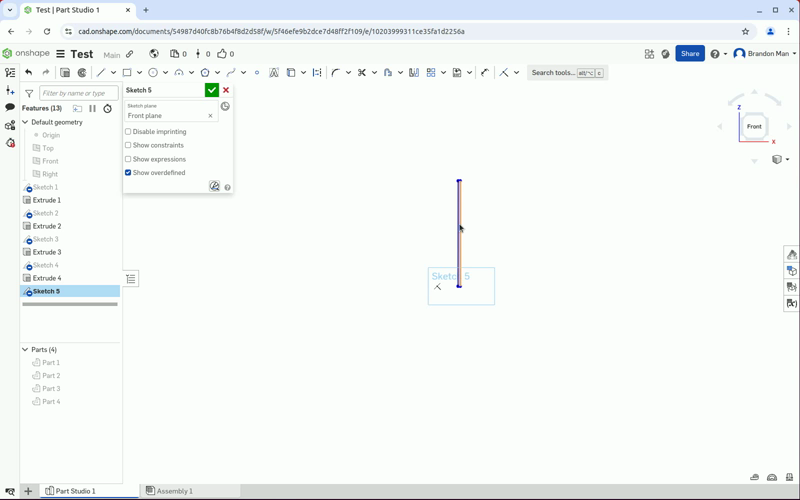
scroll(6)
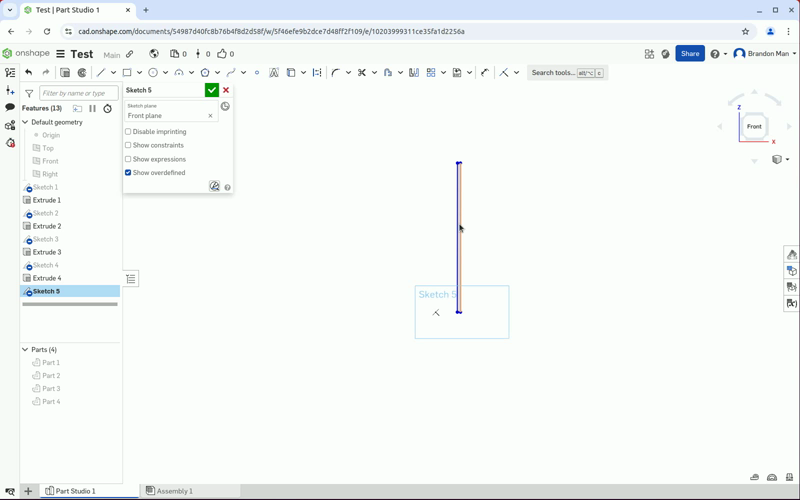
scroll(6)
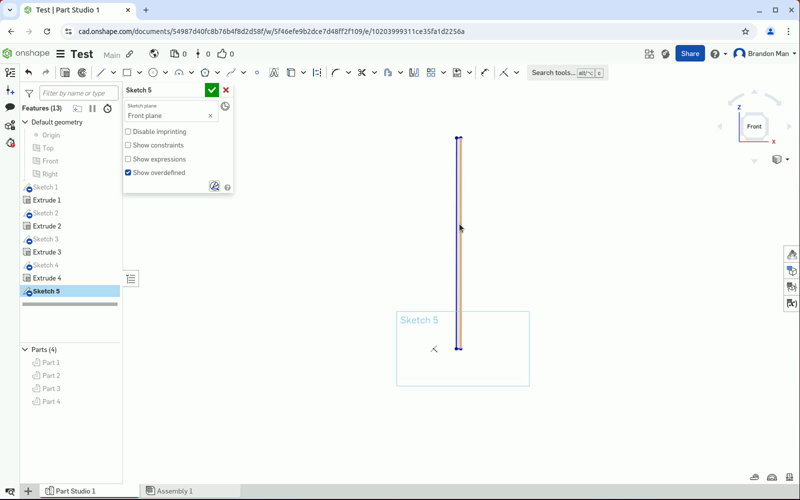
scroll(6)
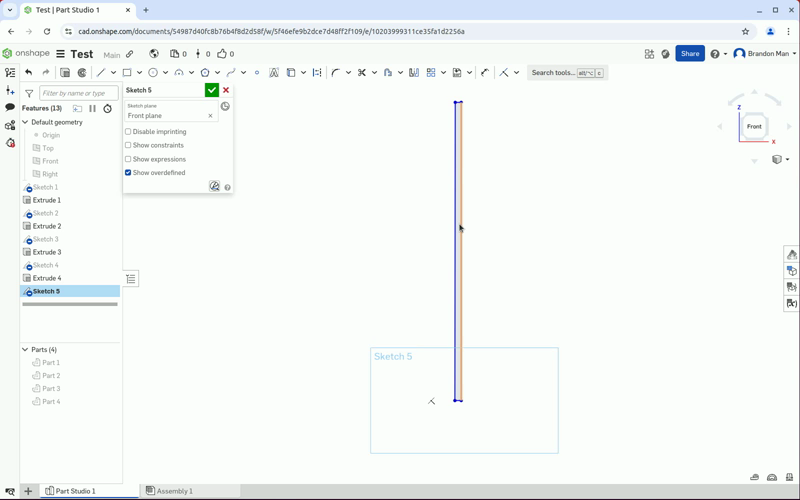
scroll(6)
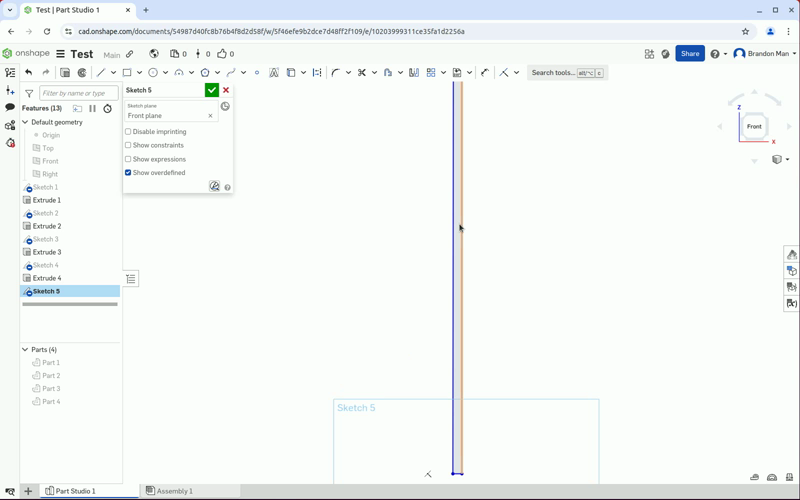
scroll(6)
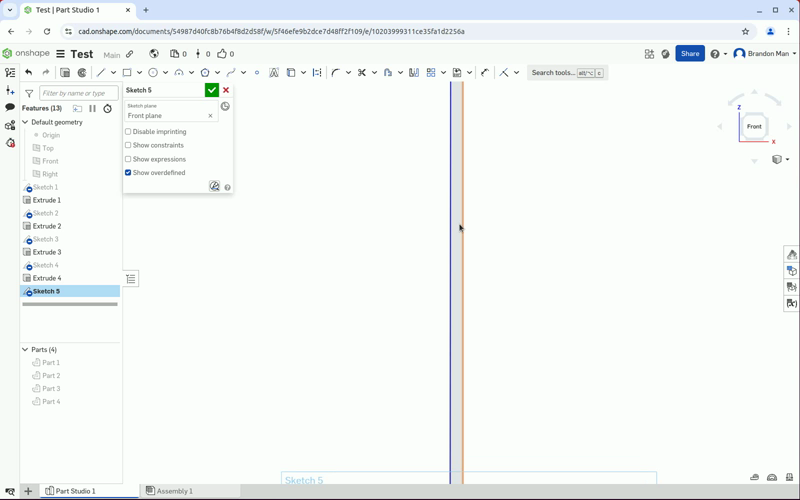
scroll(6)
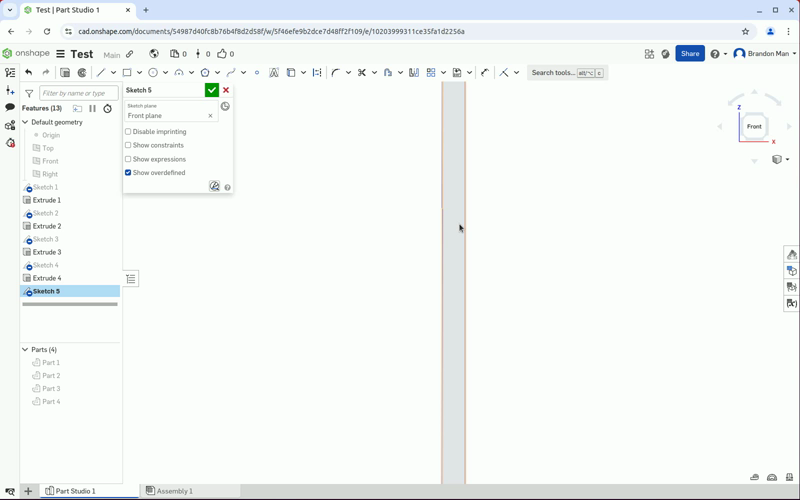
click(459, 223)
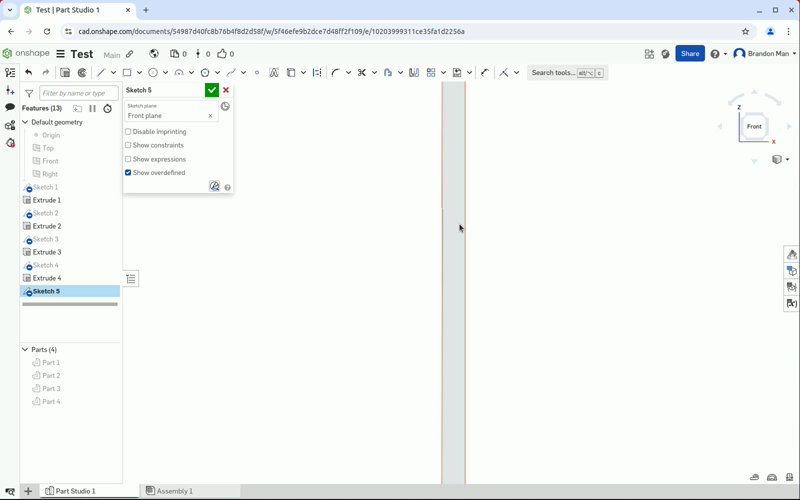
scroll(-6)
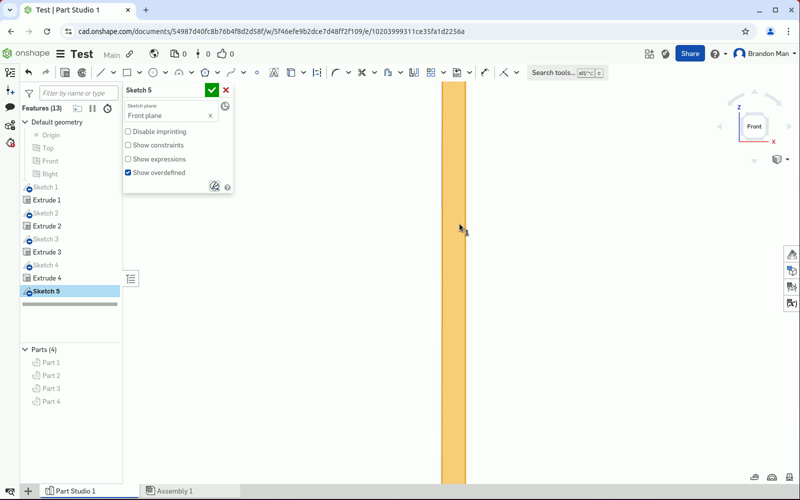
scroll(-6)
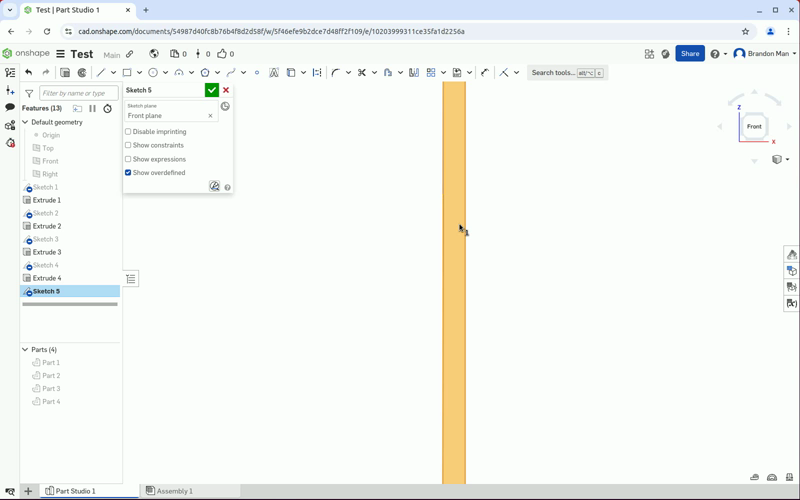
scroll(-6)
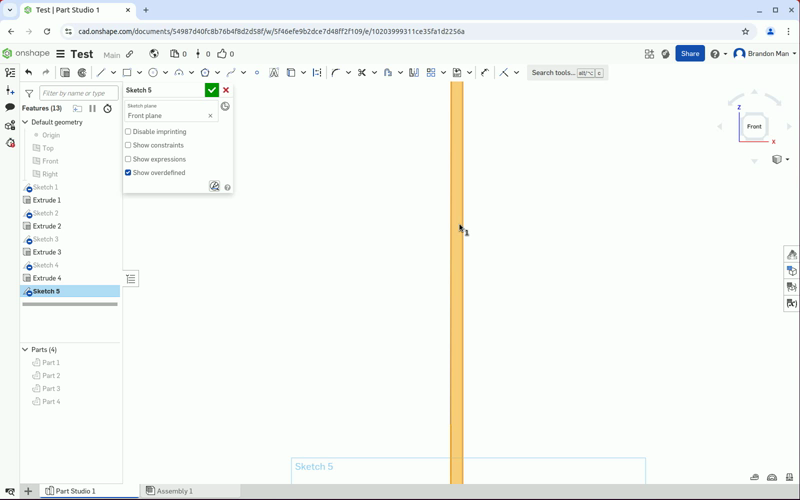
scroll(-6)
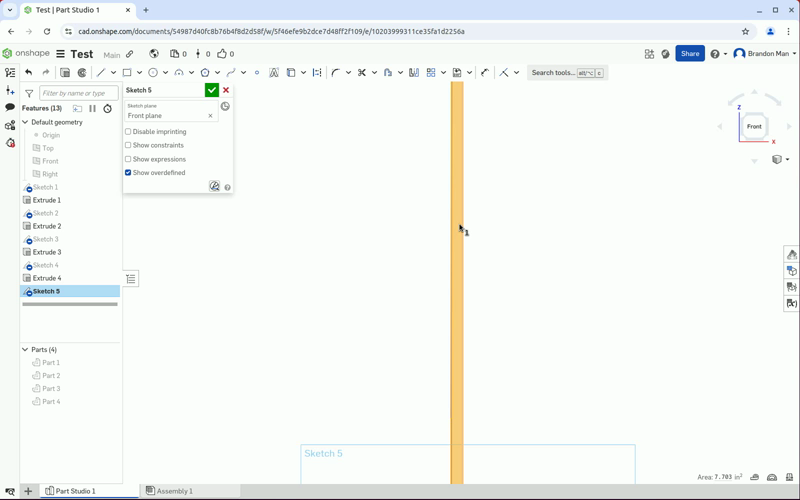
scroll(-6)
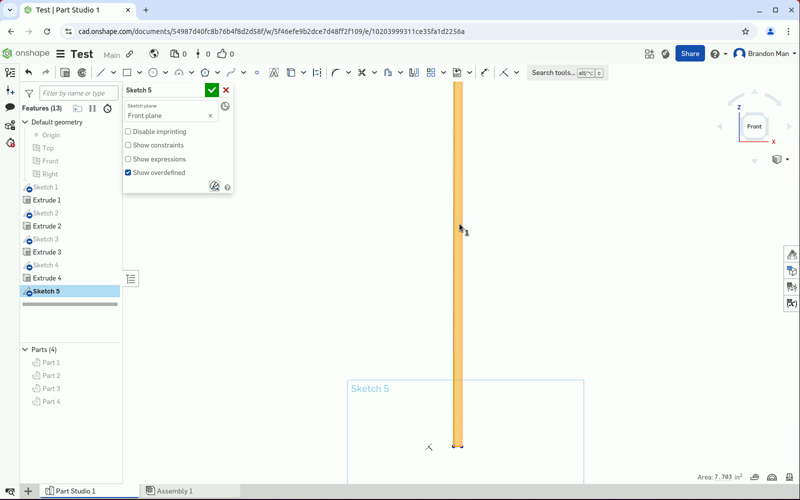
scroll(-6)
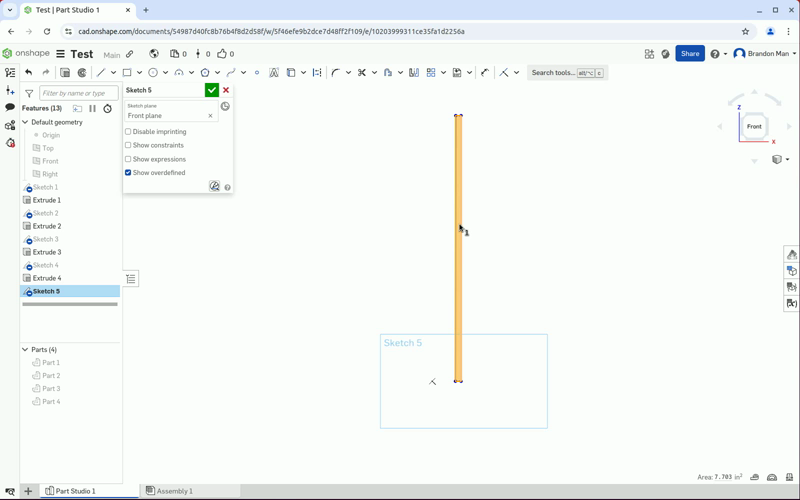
scroll(-6)
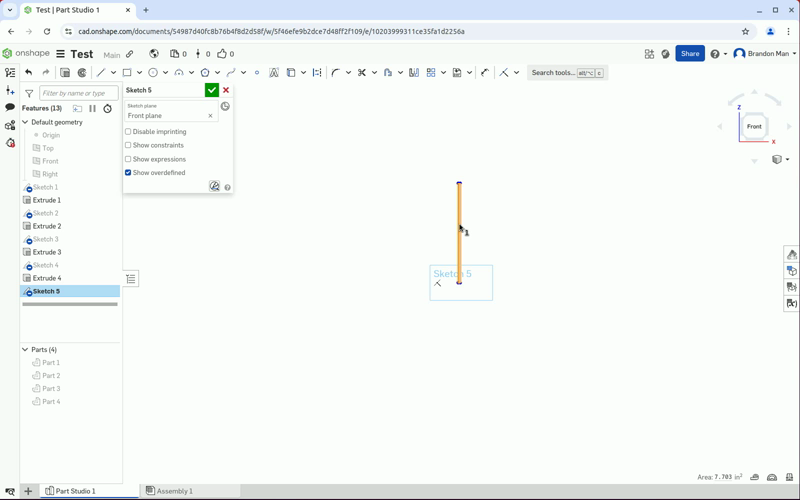
mouse_move(73, 352)
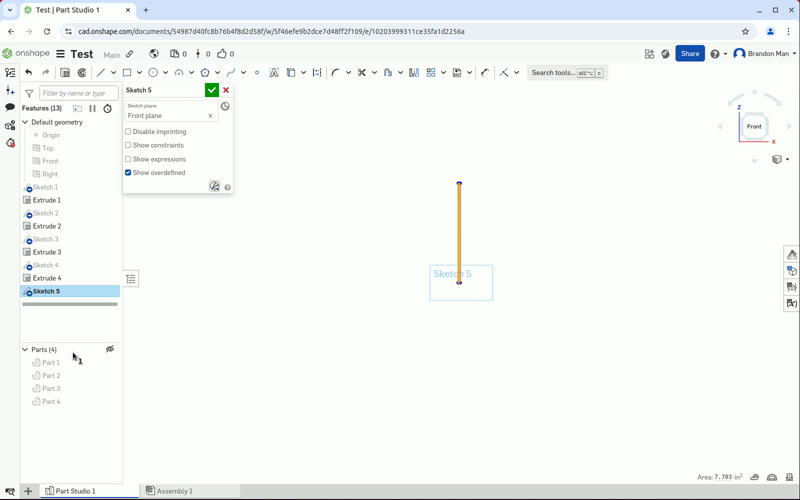
key(shift+y)
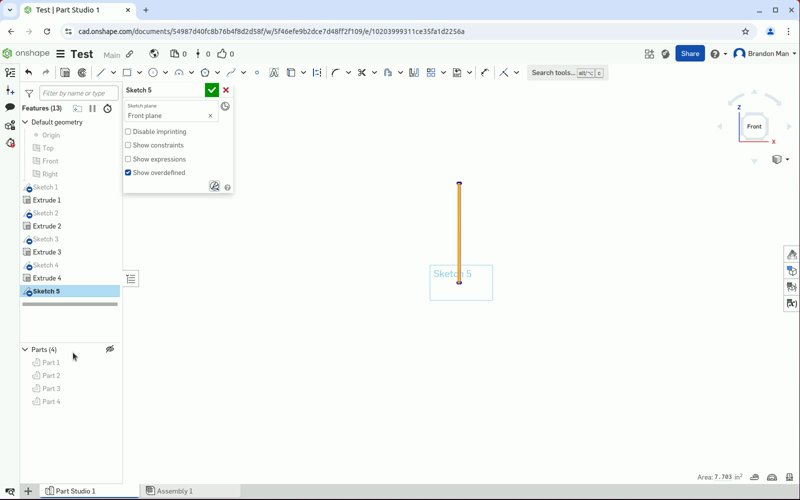
key(shift+e)
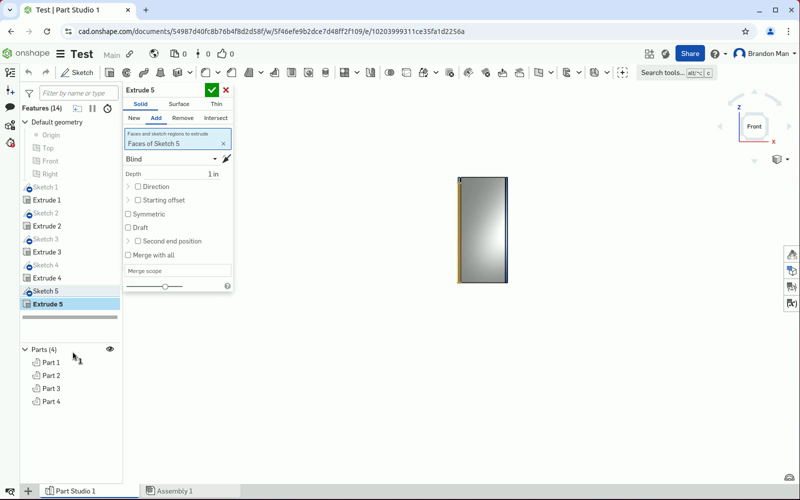
mouse_move(143, 106)
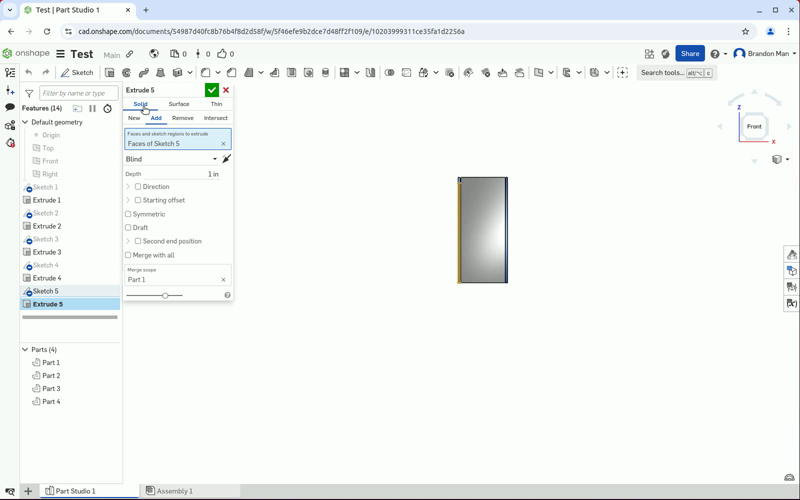
click(143, 106)
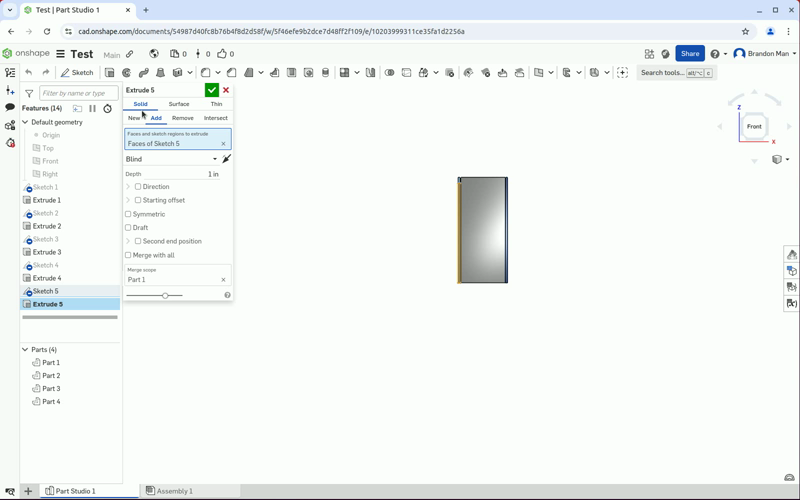
mouse_move(137, 120)
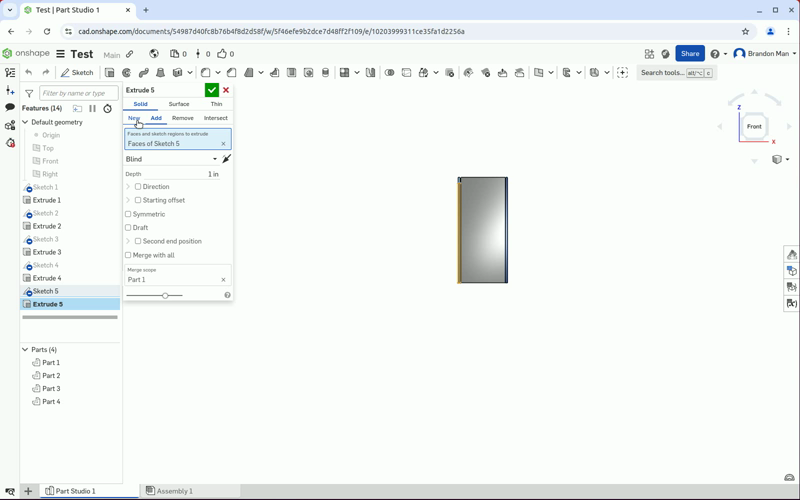
click(137, 120)
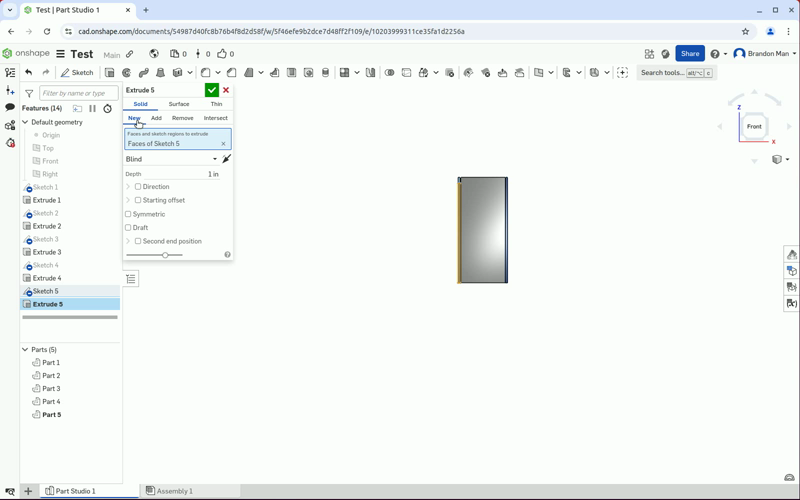
key(tab, 4)
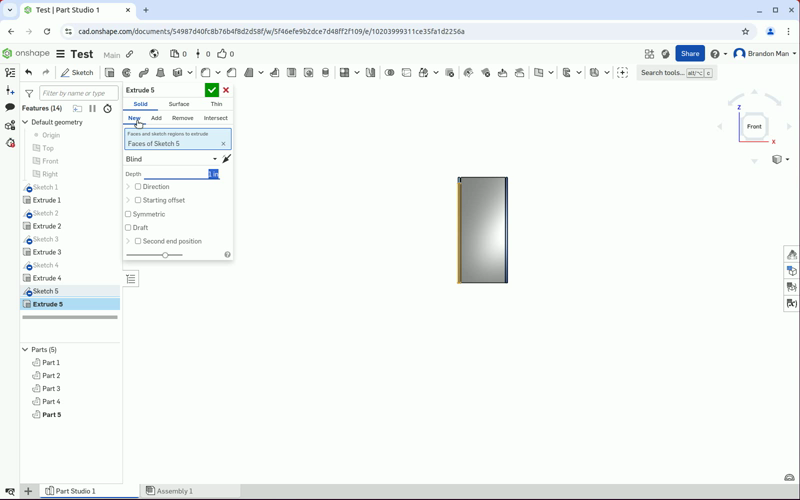
text(-1.926)
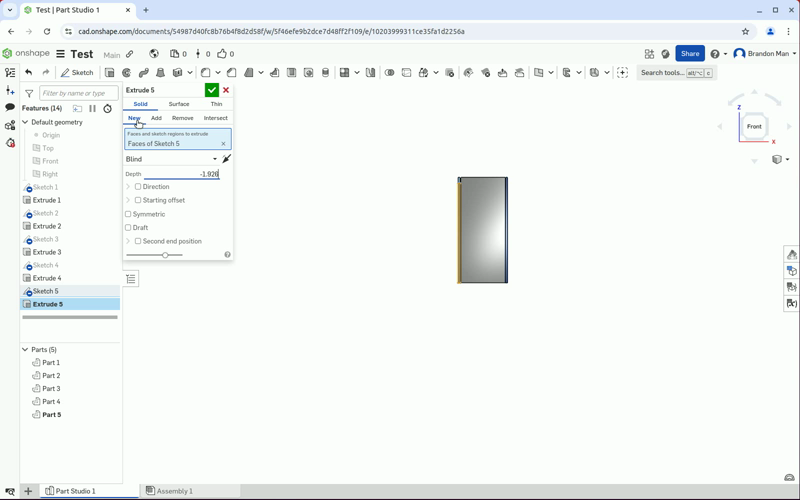
key(enter)
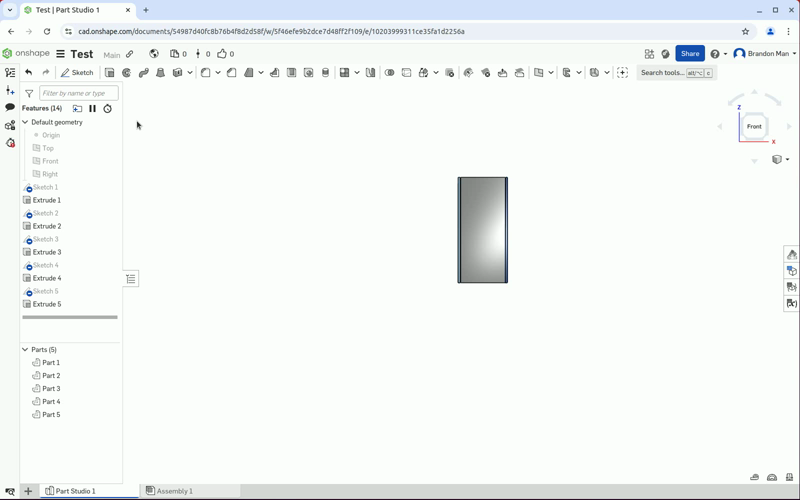
key(shift+h)
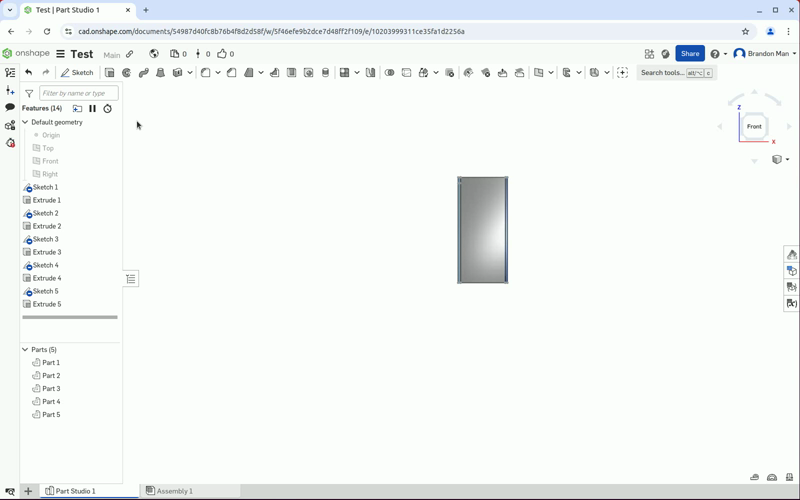
key(shift+h)
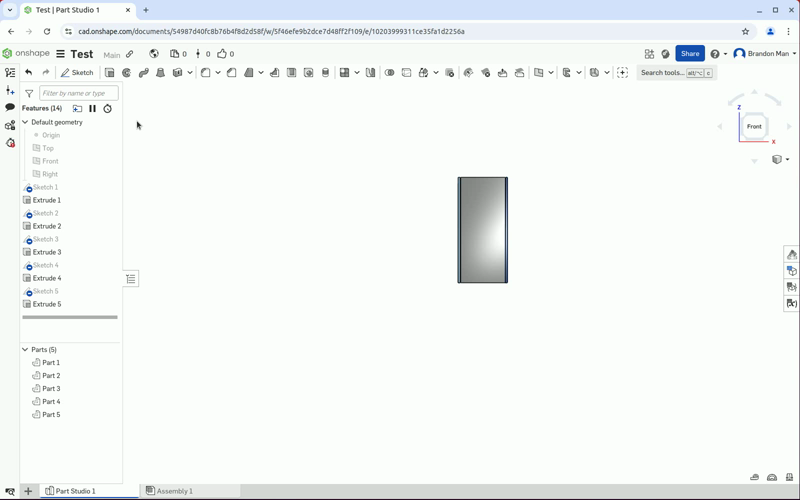
mouse_move(73, 189)
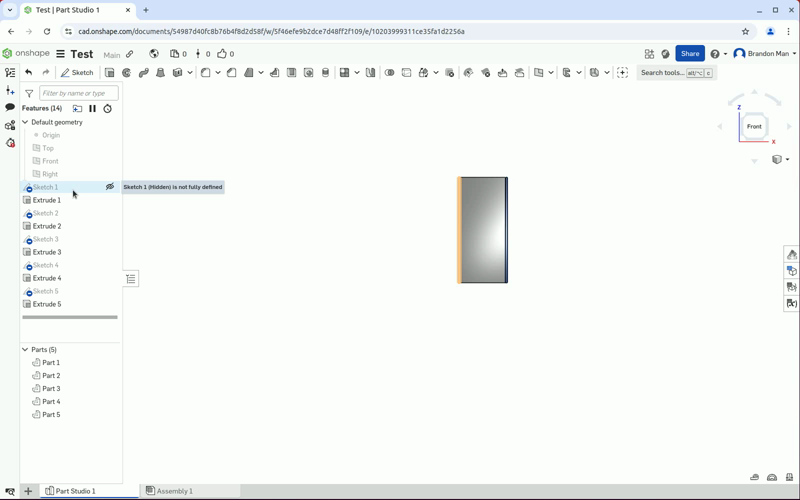
click(73, 189)
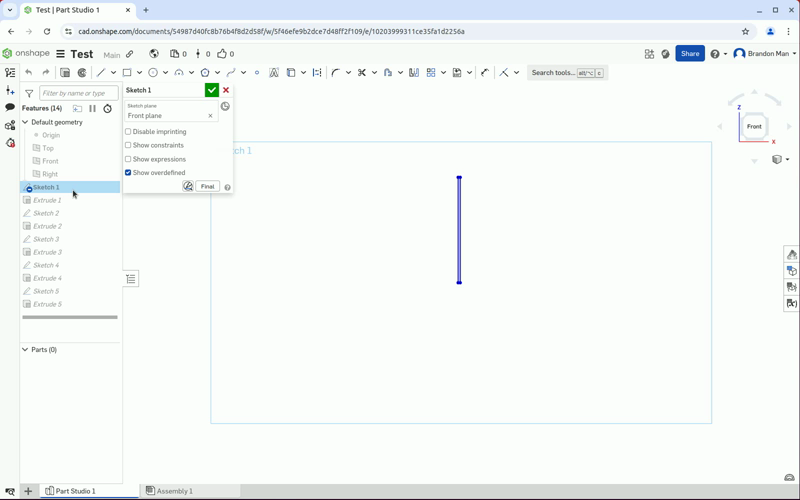
mouse_move(229, 92)
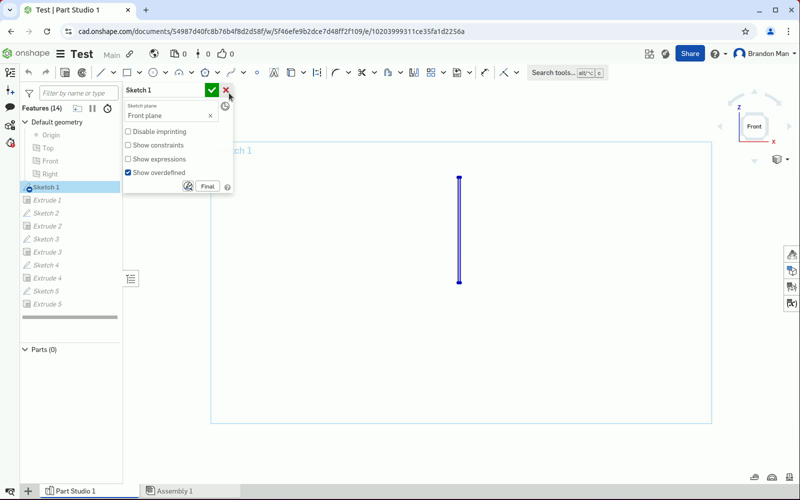
click(229, 92)
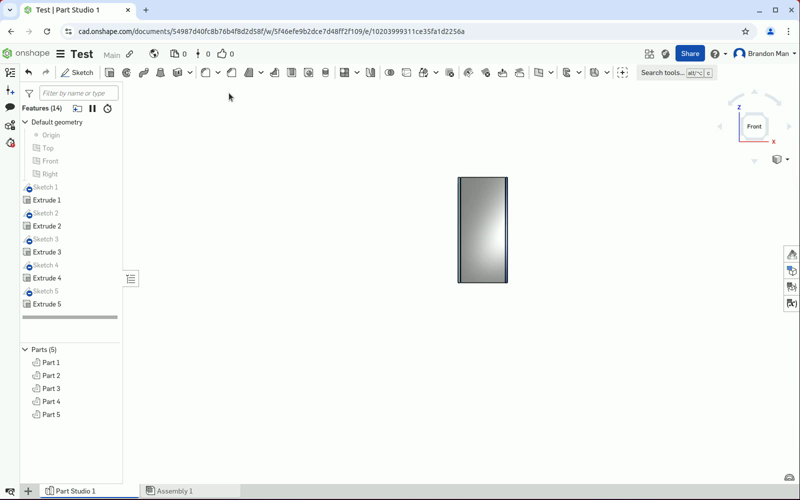
mouse_move(73, 352)
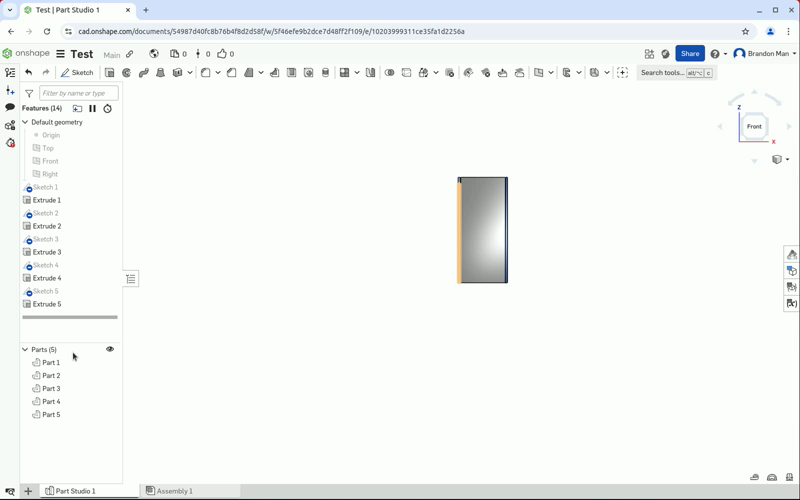
key(y)
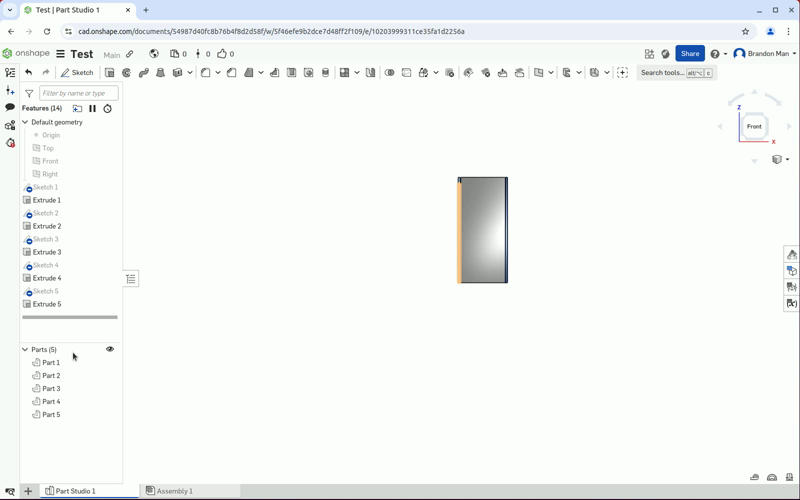
key(shift+p)
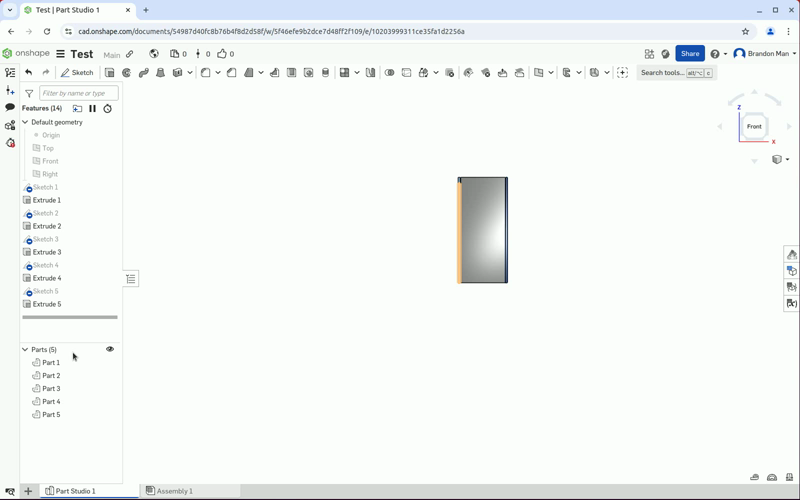
key(space)
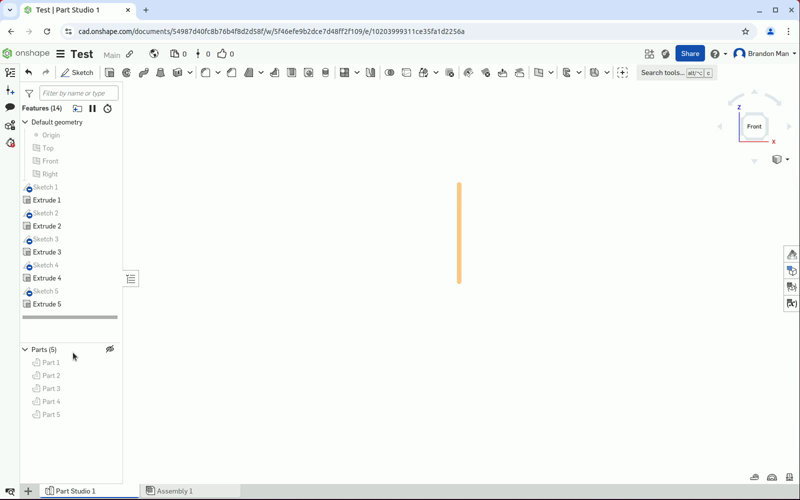
key_down(shift)
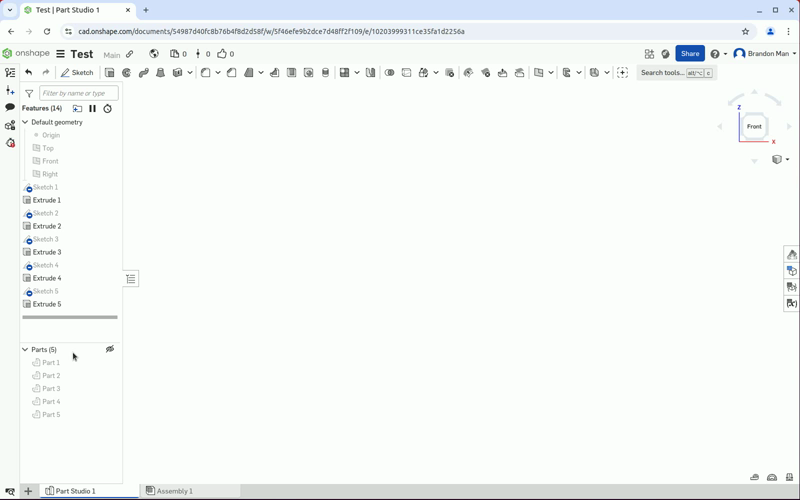
key(down)
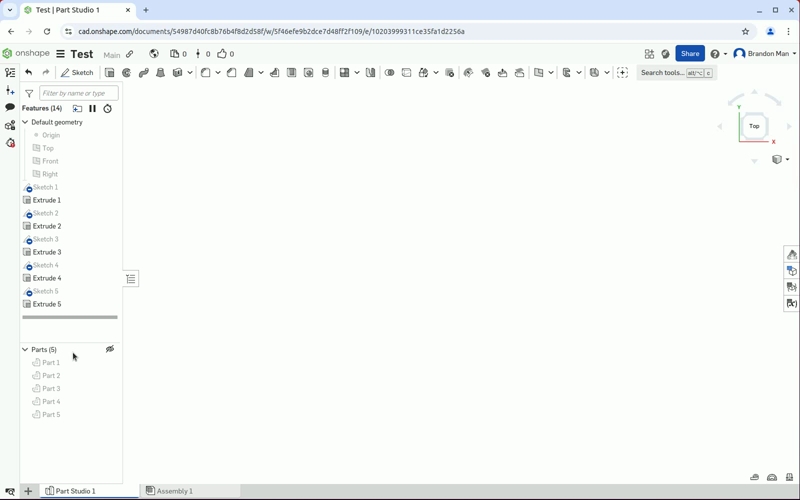
key_up(shift)
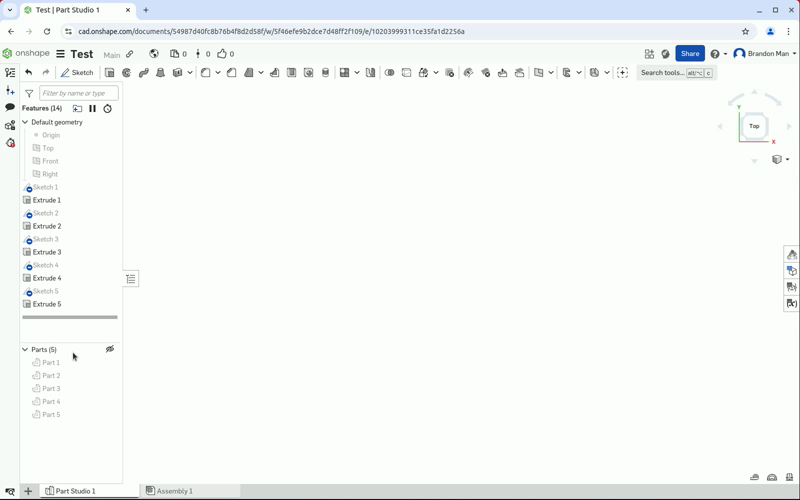
mouse_move(73, 352)
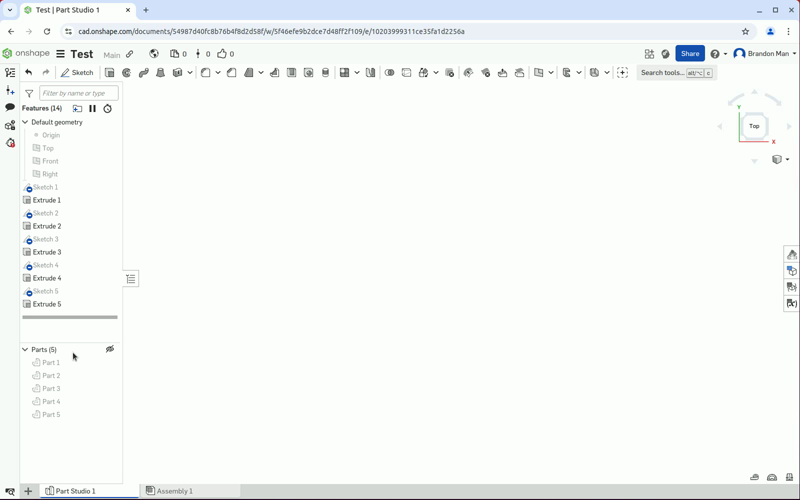
key(shift+y)
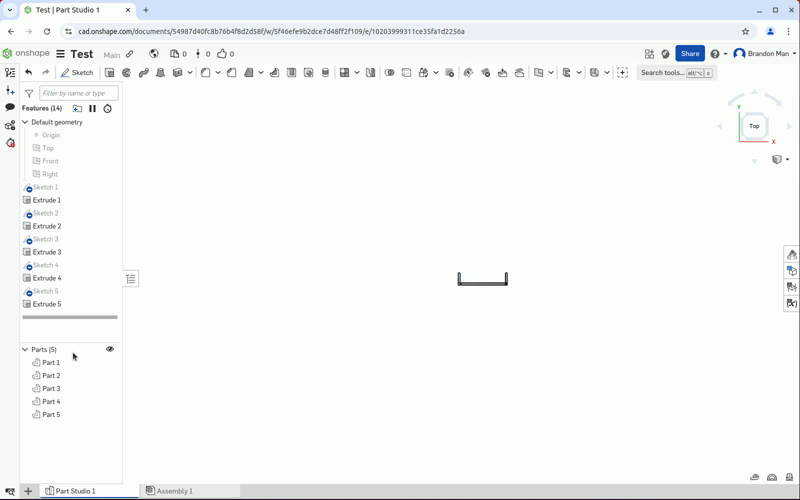
mouse_move(541, 75)
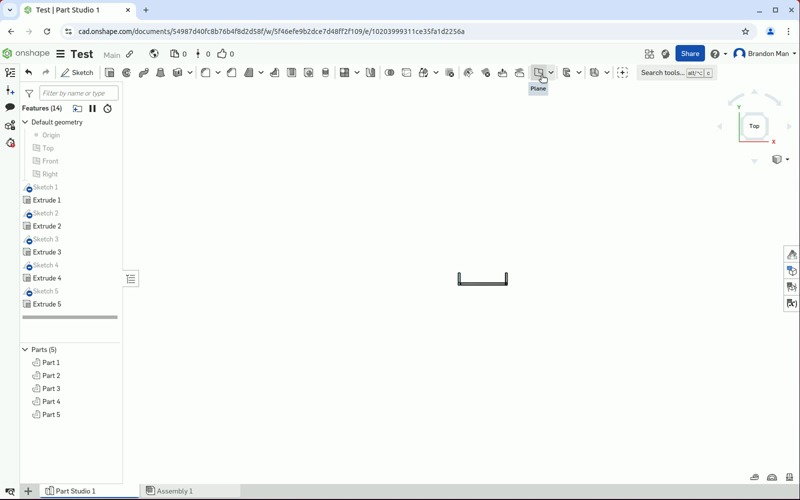
click(541, 75)
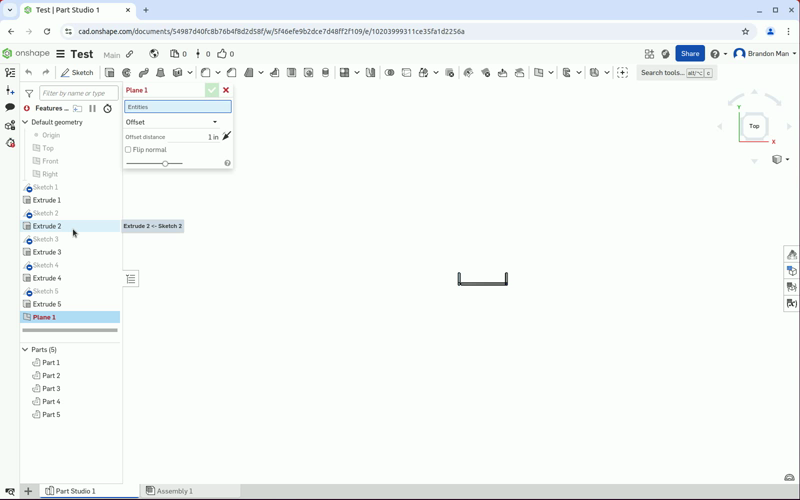
scroll(3)
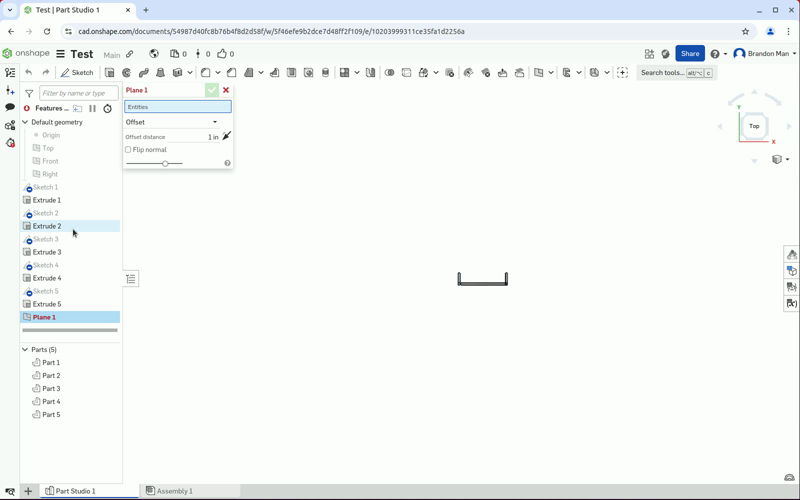
mouse_move(73, 150)
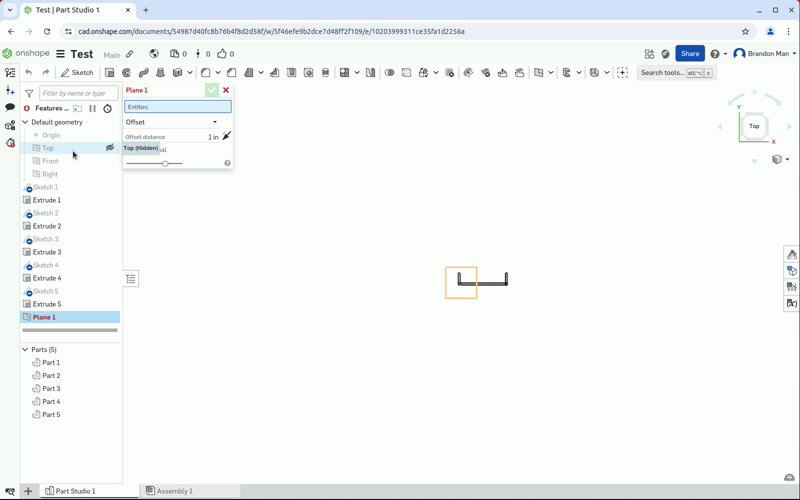
click(73, 150)
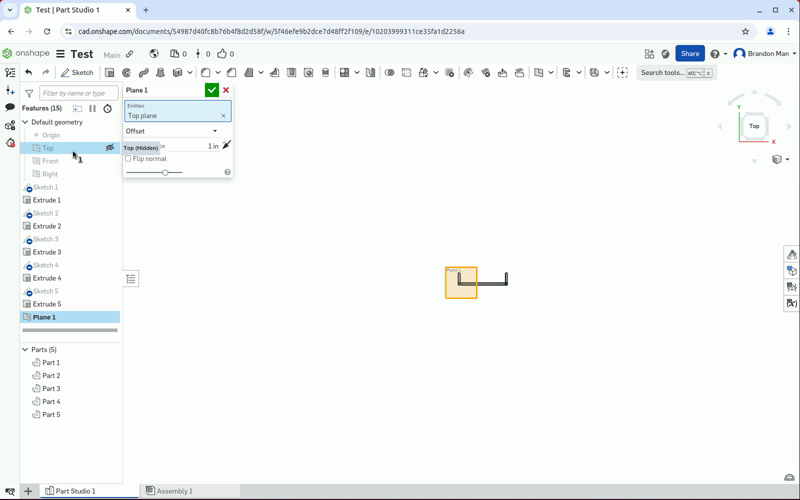
key(tab, 2)
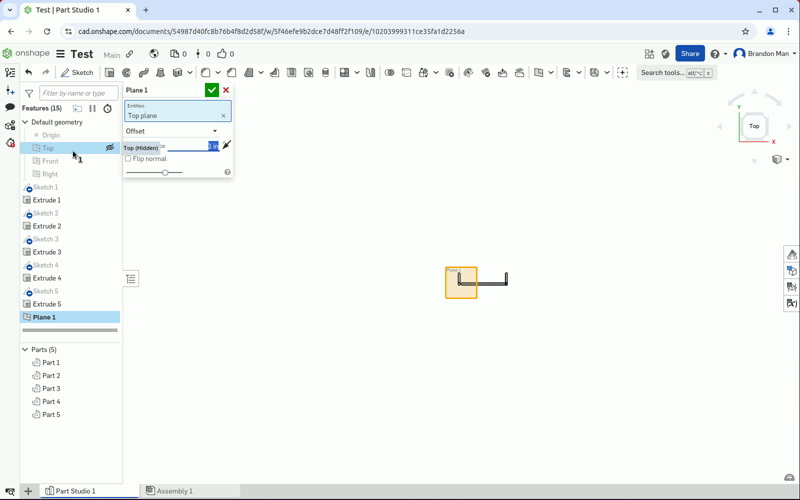
text(20.459)
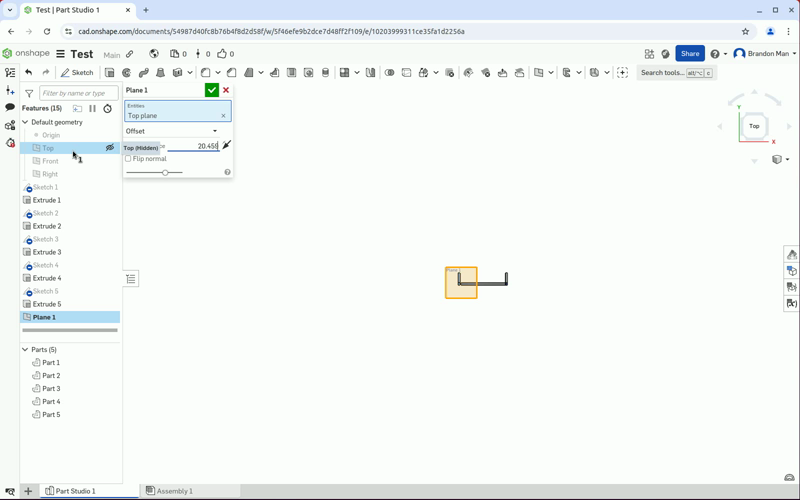
key(enter, 2)
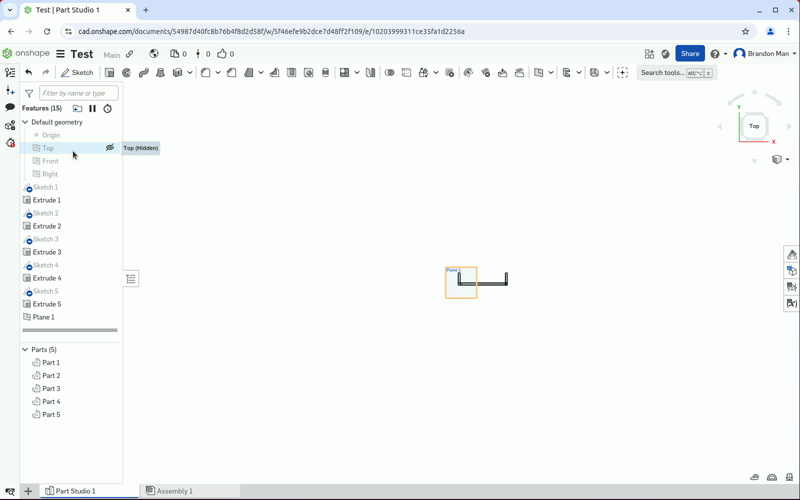
key(shift+s)
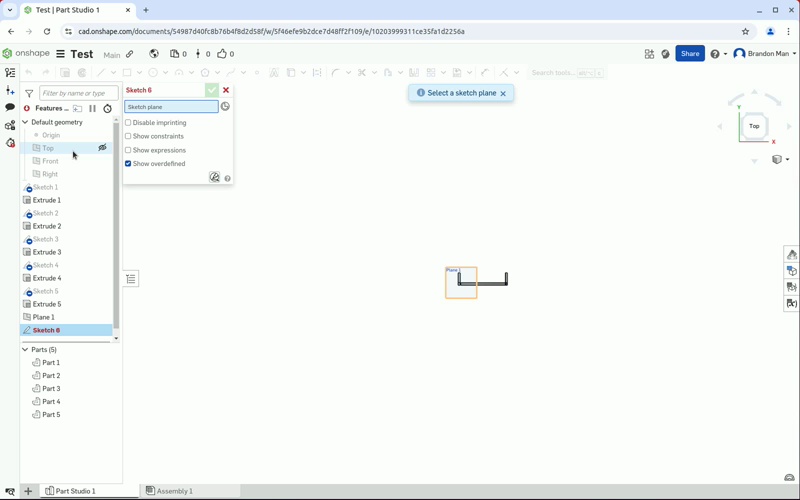
mouse_move(69, 319)
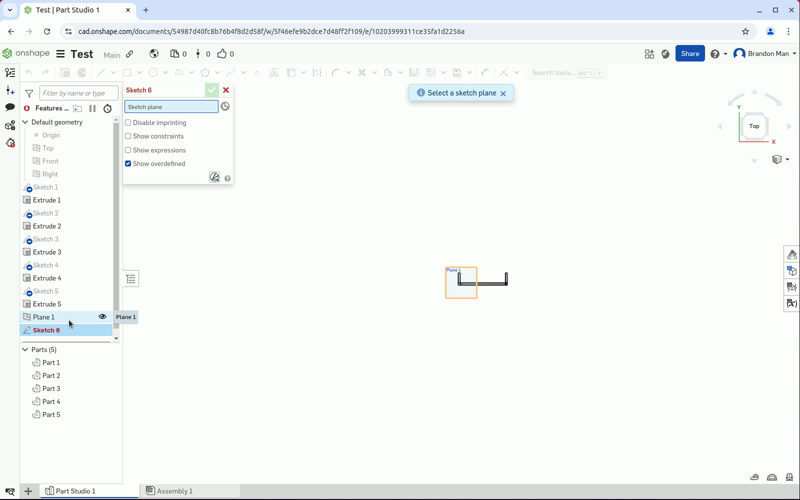
click(69, 319)
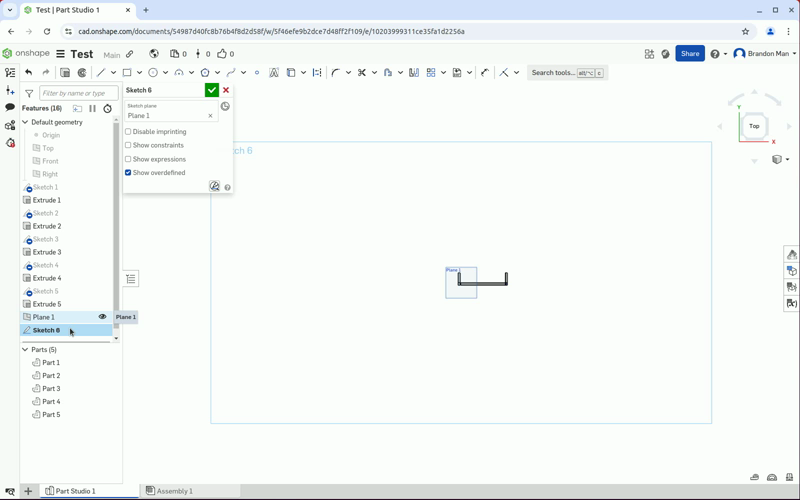
mouse_move(73, 352)
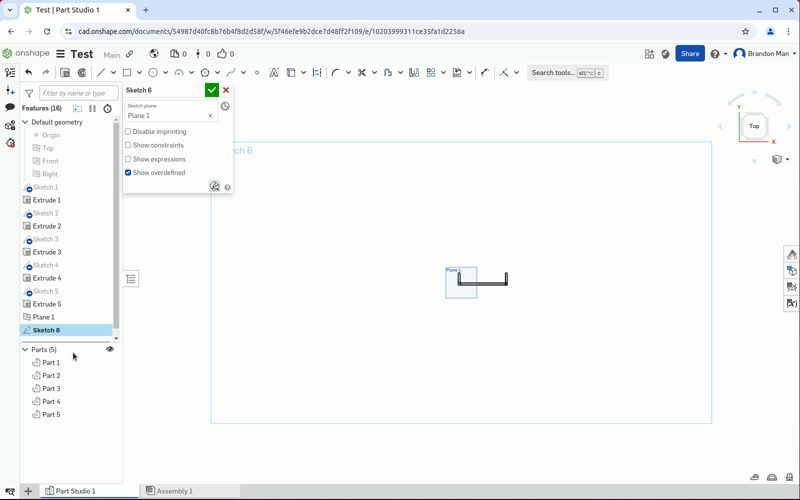
key(y)
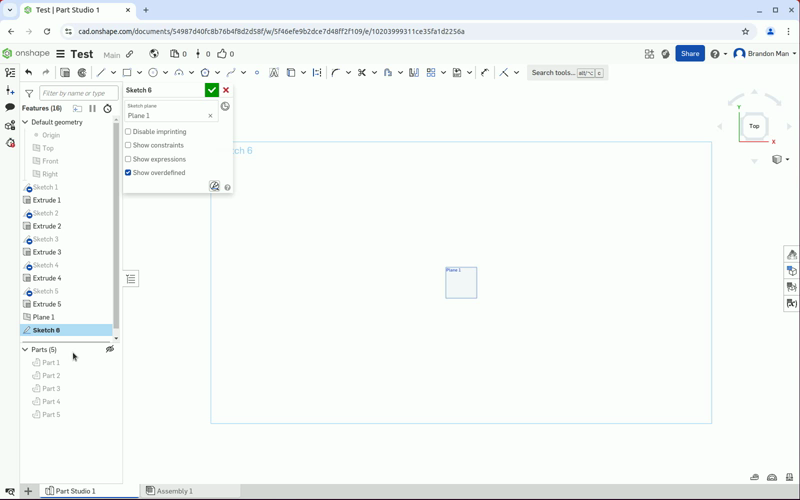
key(c)
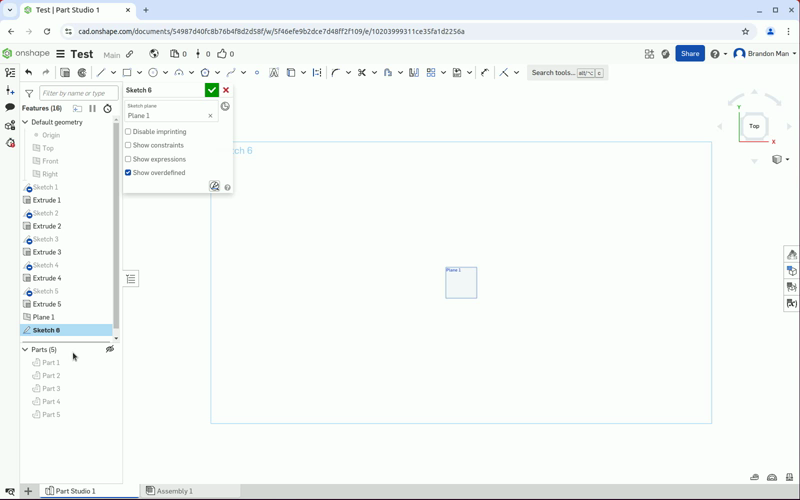
key_down(shift)
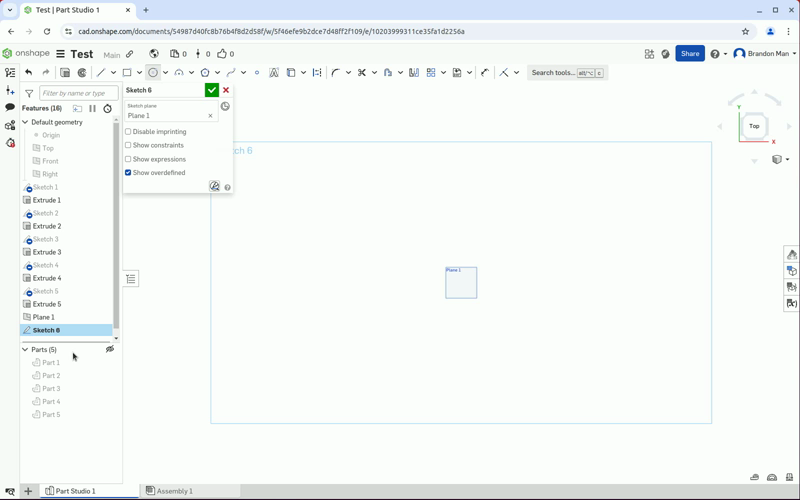
mouse_move(483, 300)
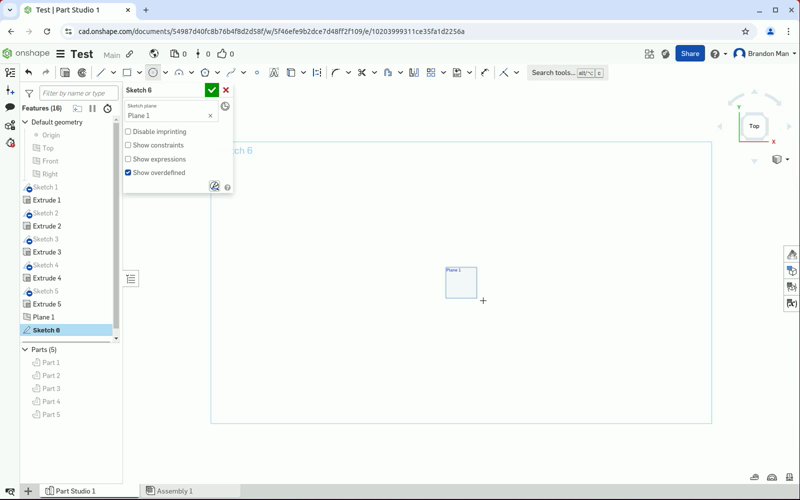
click(483, 300)
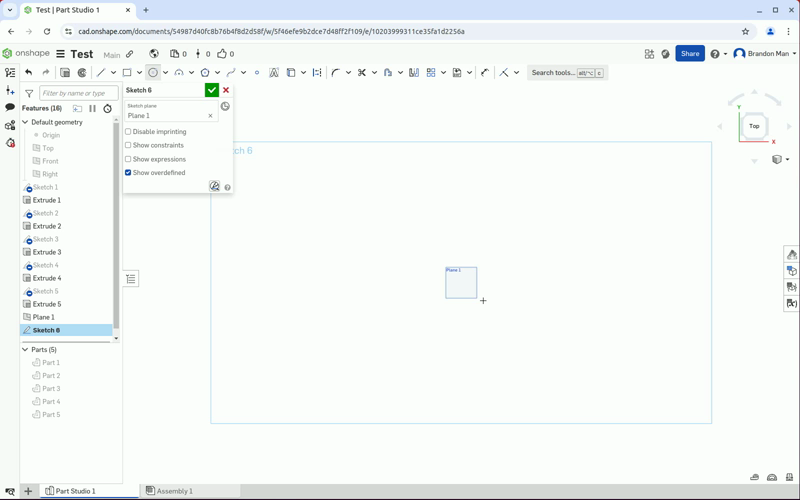
key_up(shift)
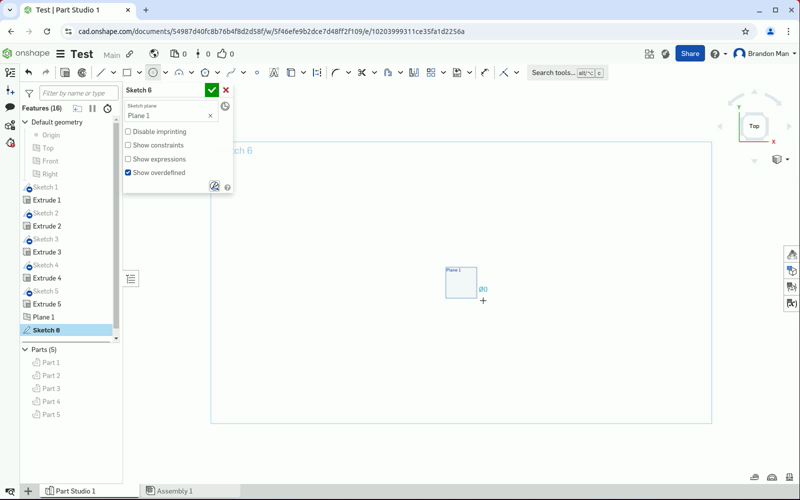
mouse_move(499, 300)
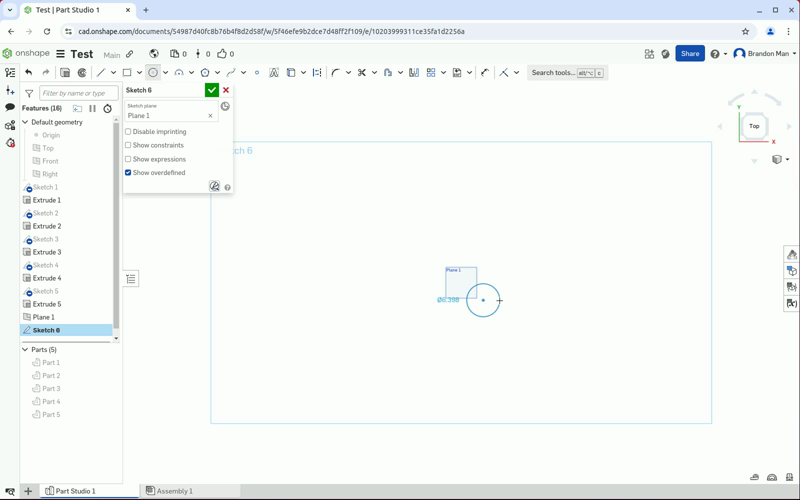
click(499, 300)
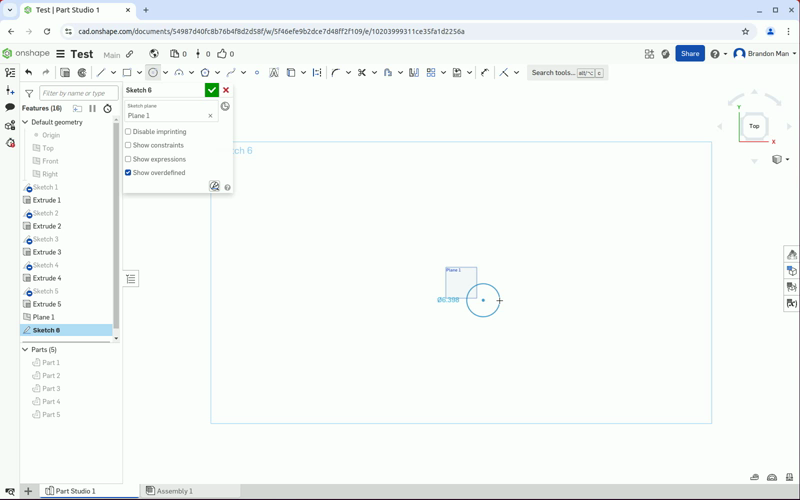
key(esc)
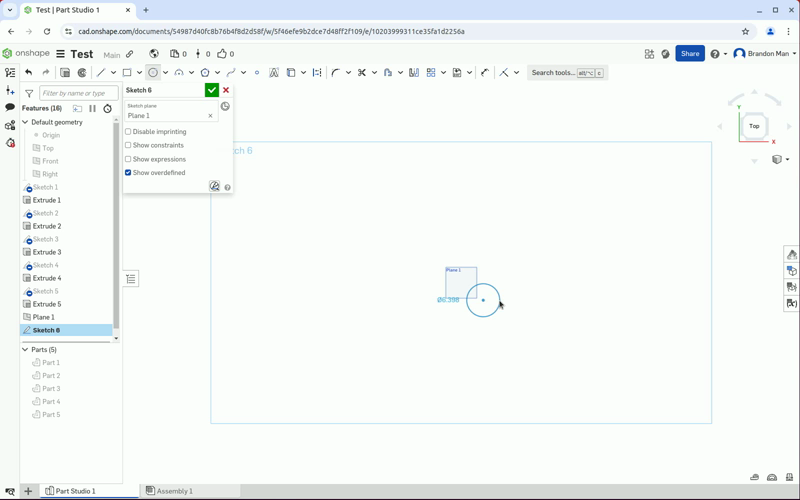
mouse_move(483, 309)
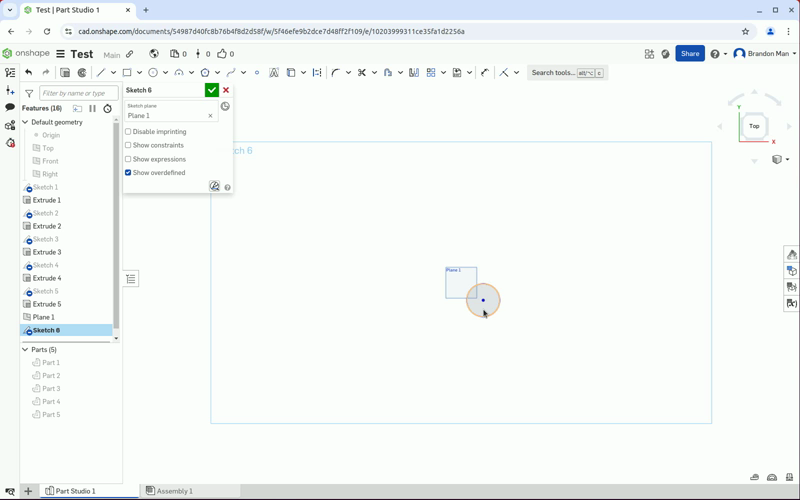
scroll(6)
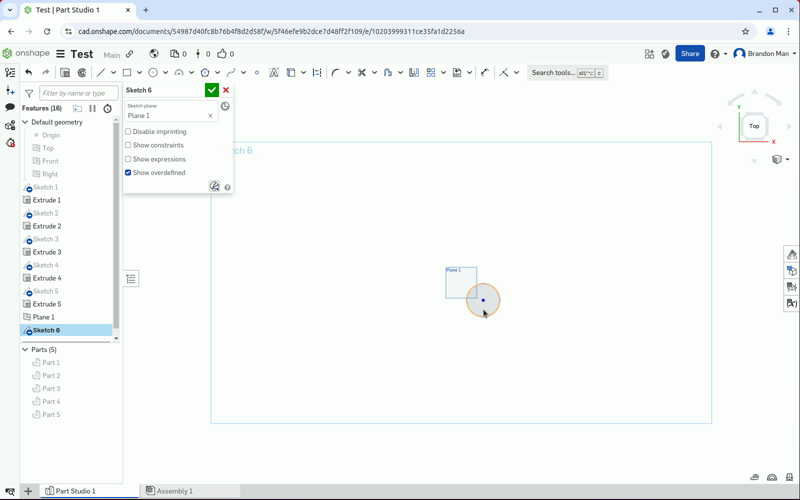
scroll(6)
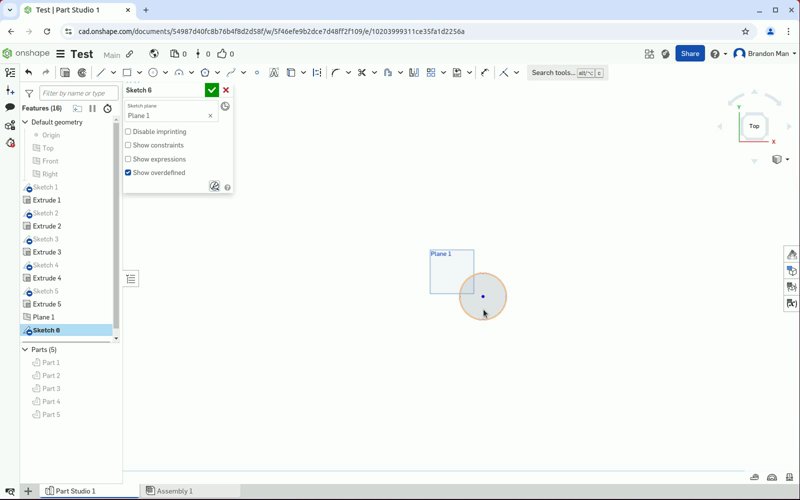
scroll(6)
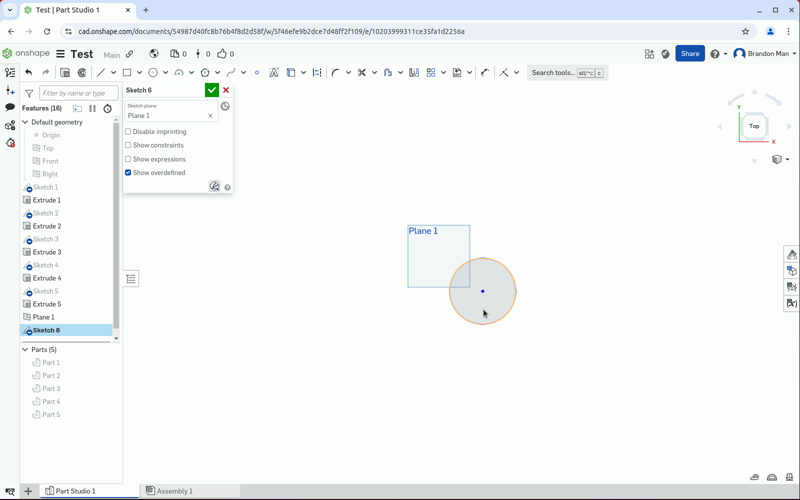
scroll(6)
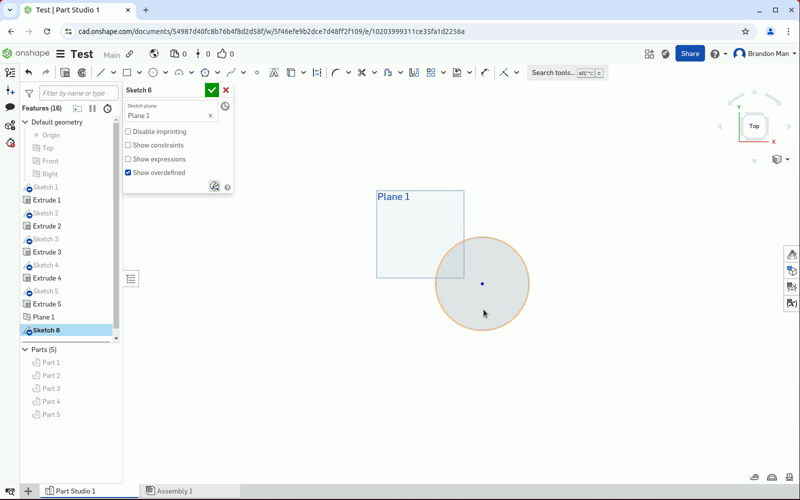
scroll(6)
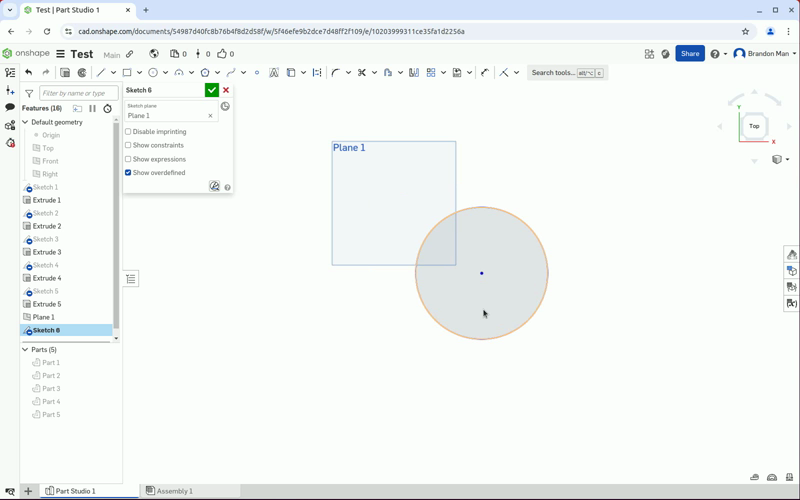
scroll(6)
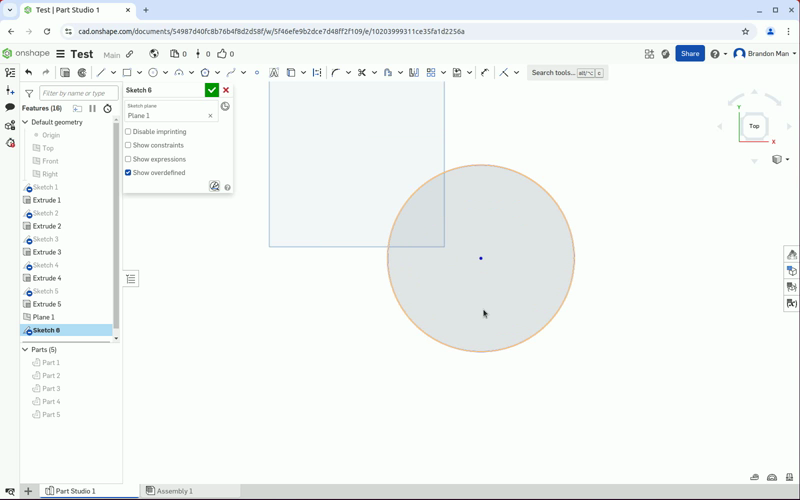
scroll(6)
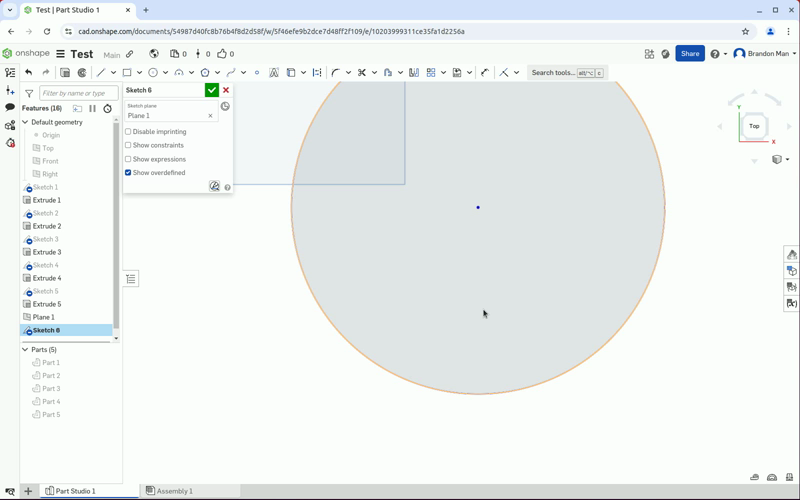
click(483, 309)
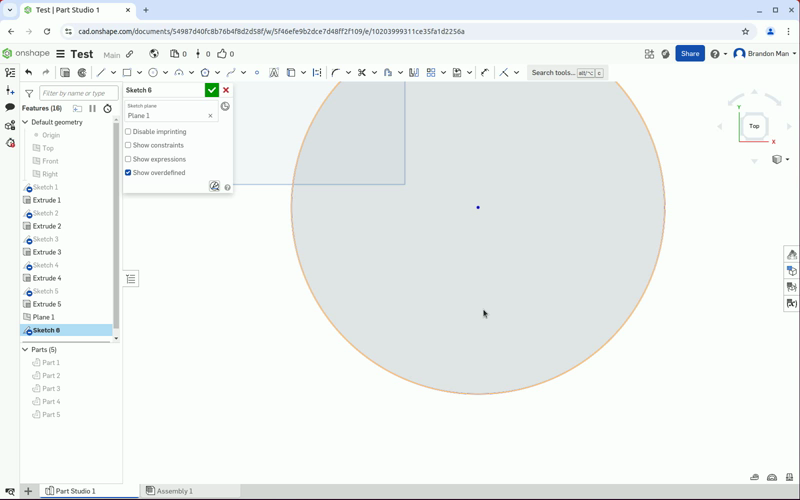
scroll(-6)
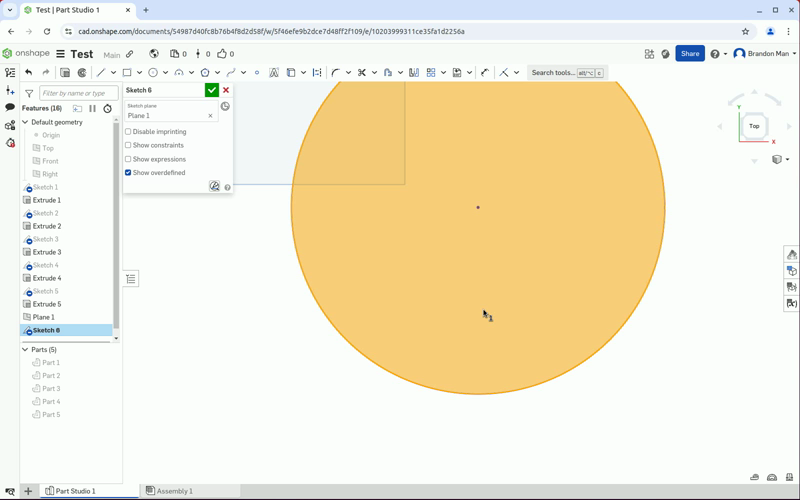
scroll(-6)
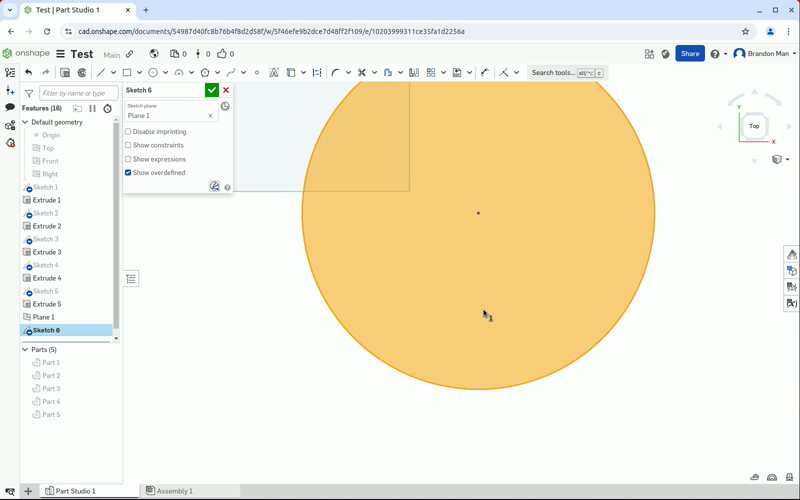
scroll(-6)
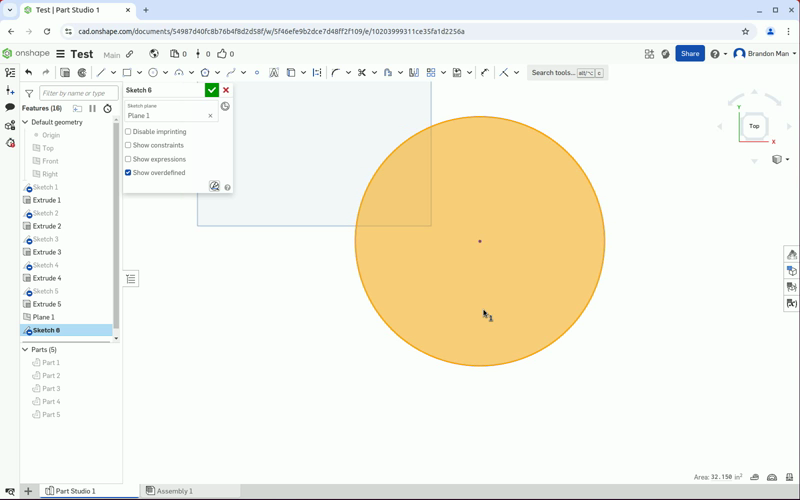
scroll(-6)
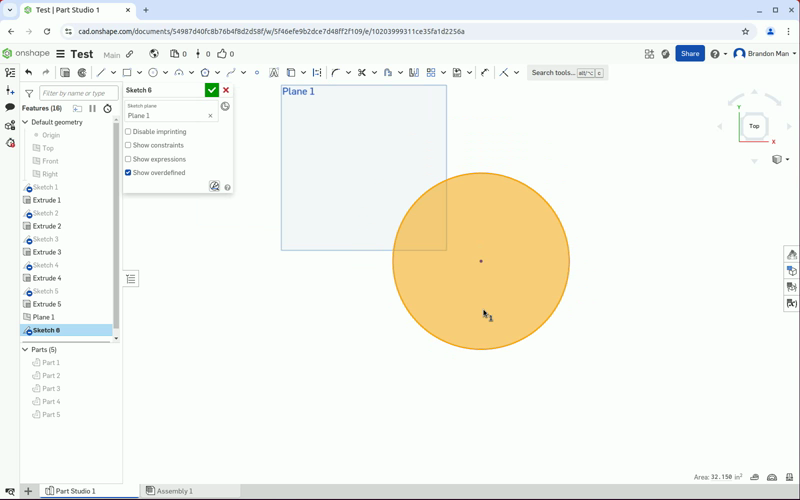
scroll(-6)
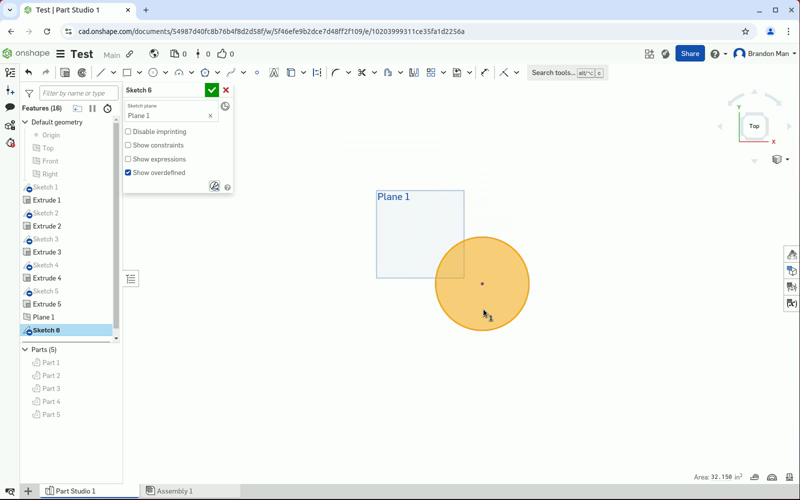
scroll(-6)
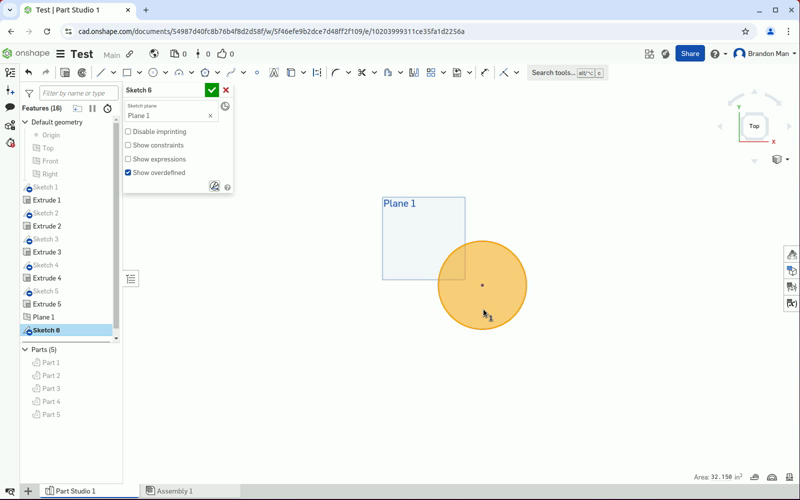
scroll(-6)
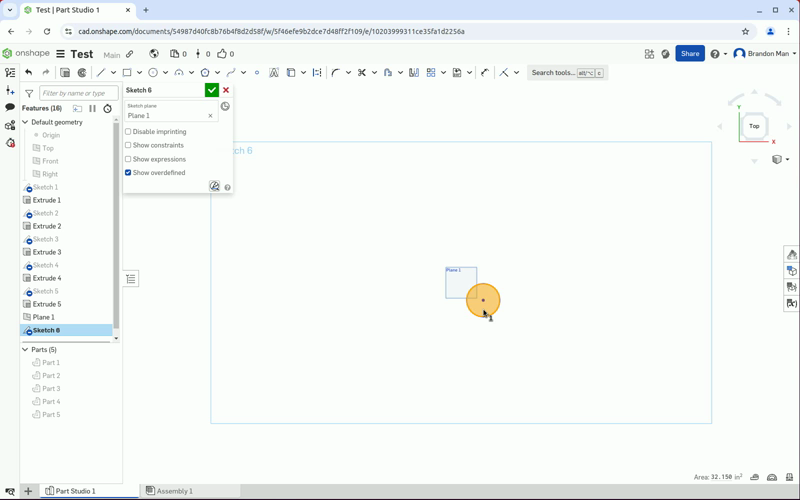
mouse_move(73, 352)
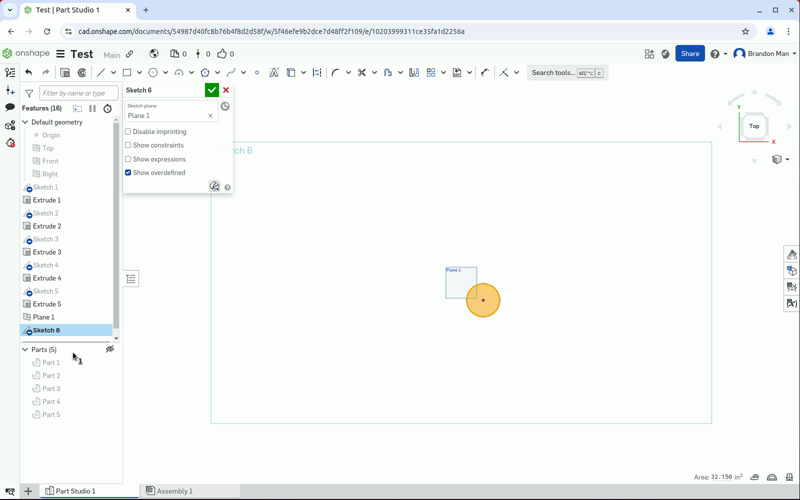
key(shift+y)
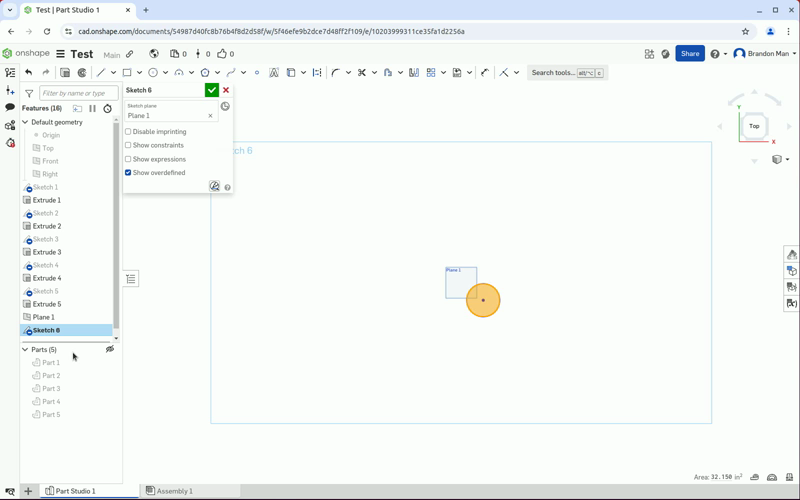
key(shift+e)
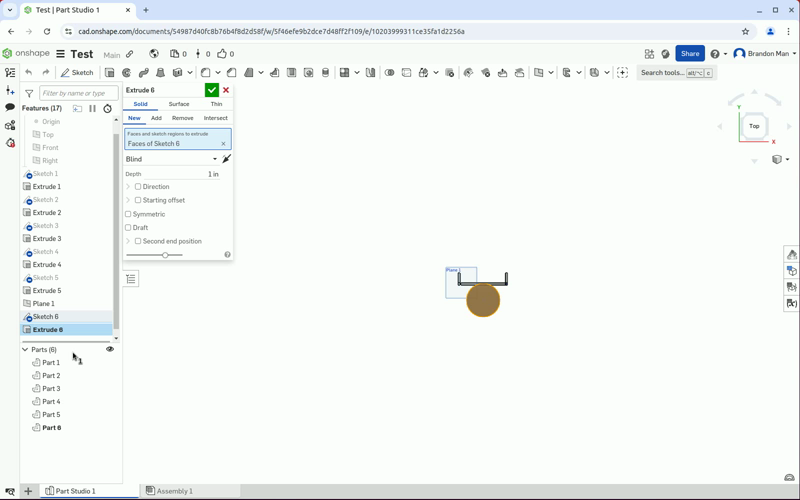
mouse_move(143, 106)
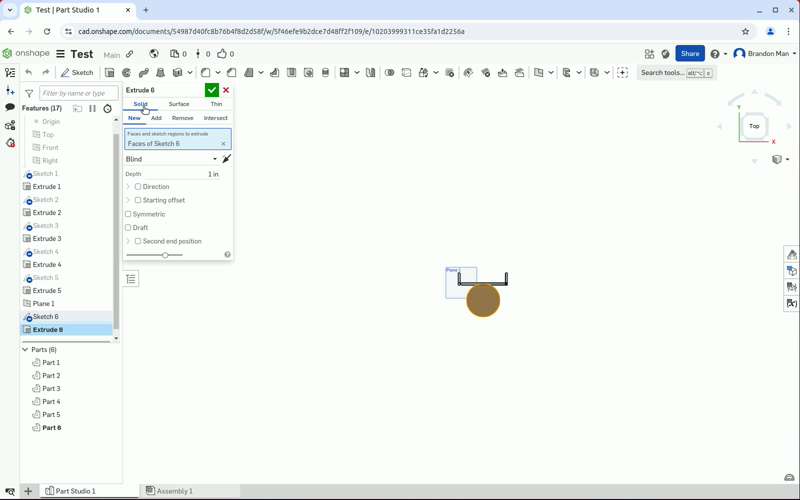
click(143, 106)
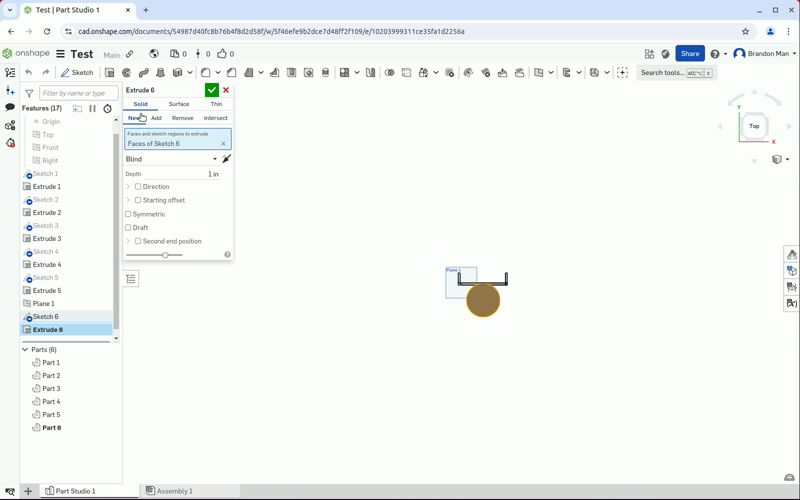
mouse_move(137, 120)
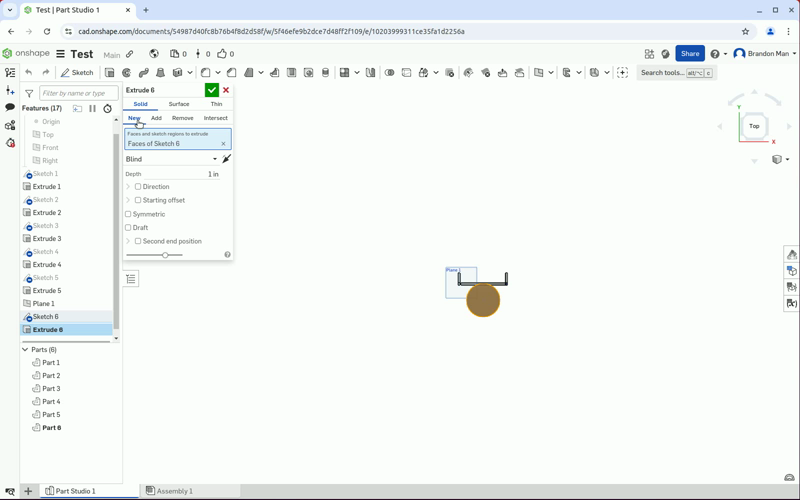
click(137, 120)
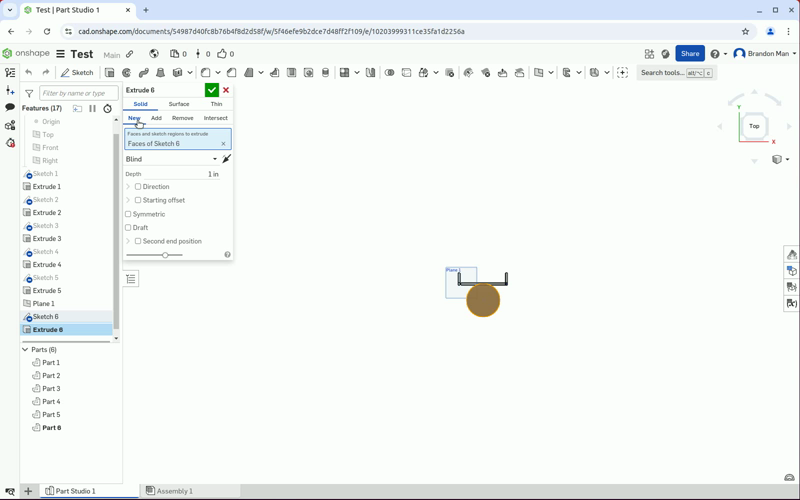
key(tab, 4)
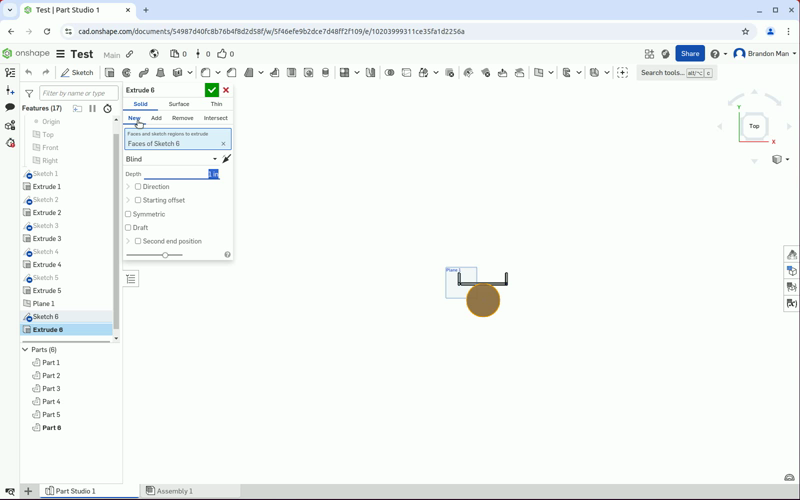
text(-7.703)
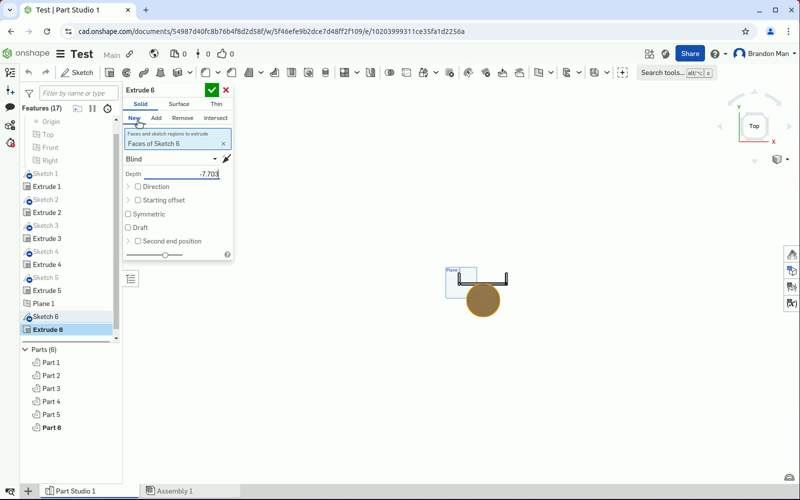
key(tab, 3)
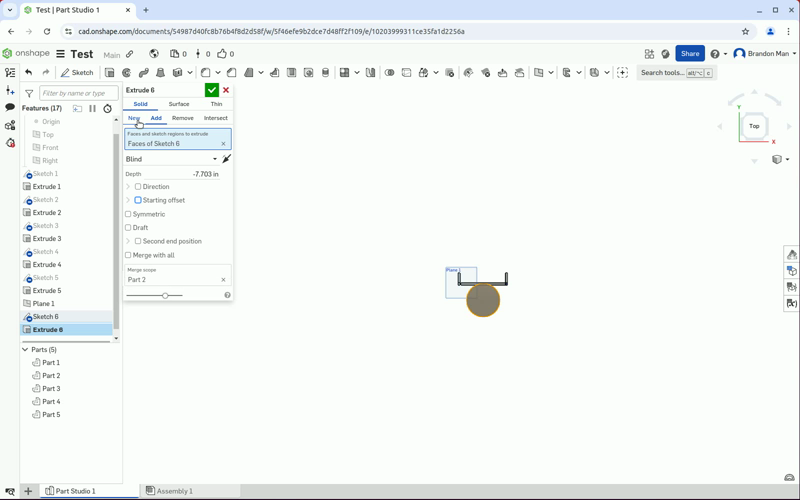
key(tab, 2)
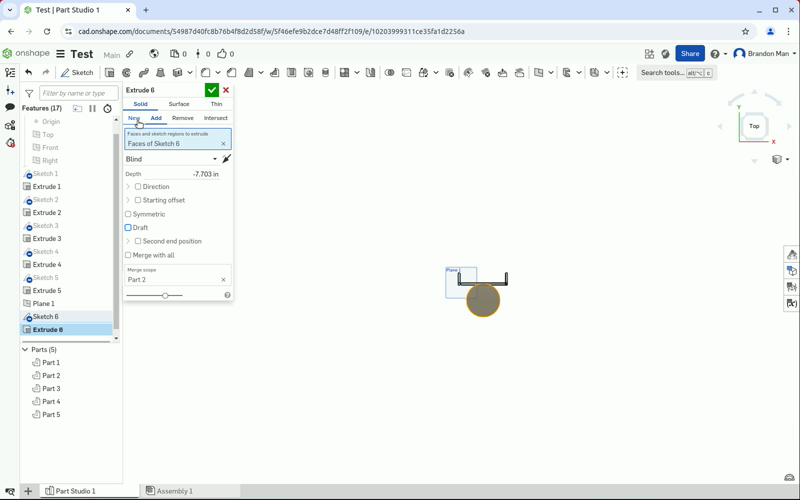
key(space)
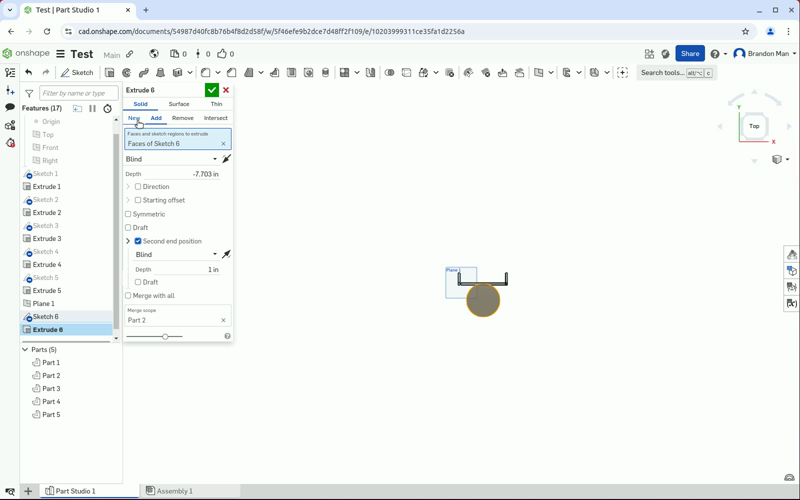
key(tab, 3)
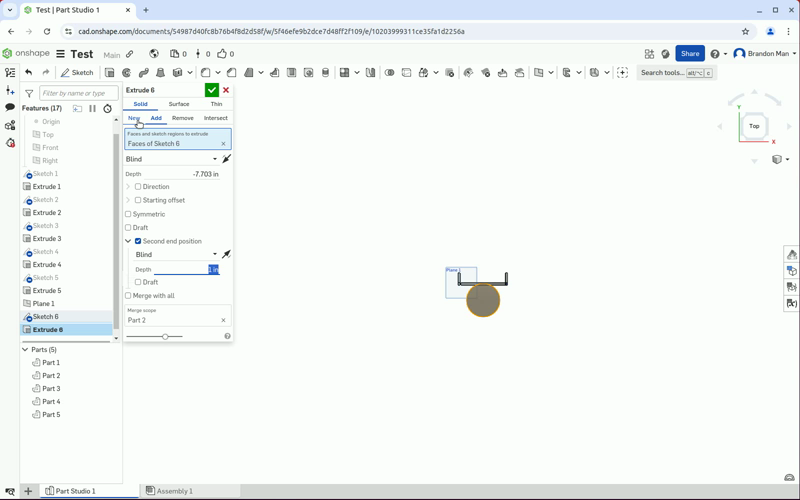
text(2.648)
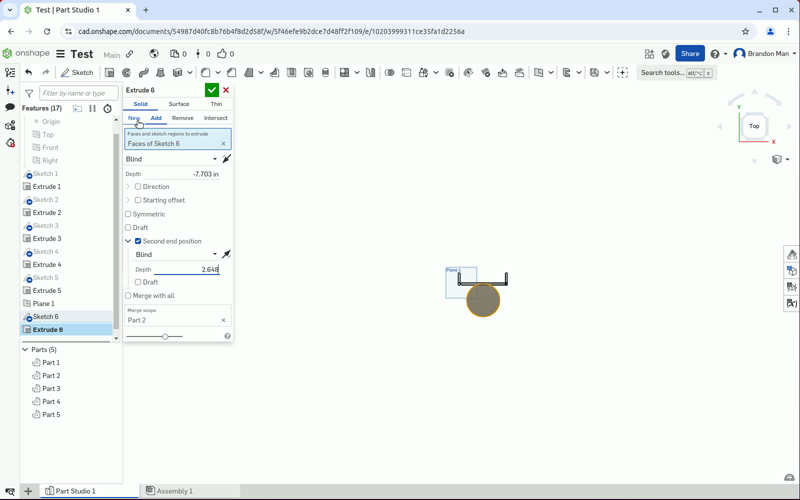
key(enter)
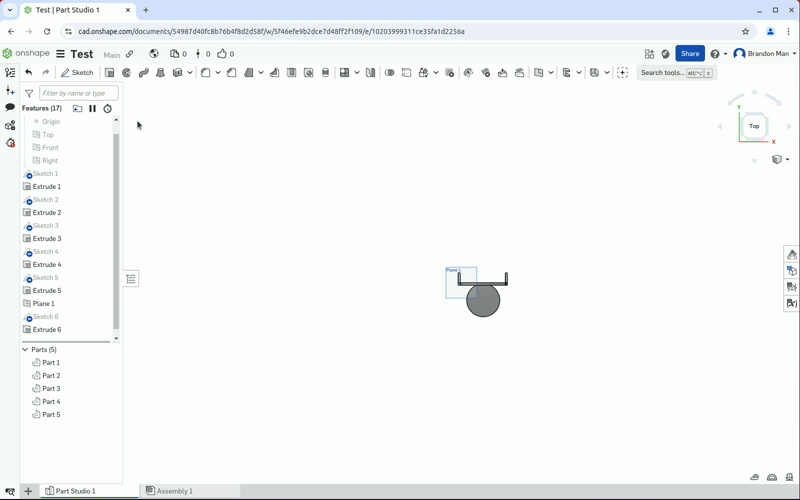
key(shift+h)
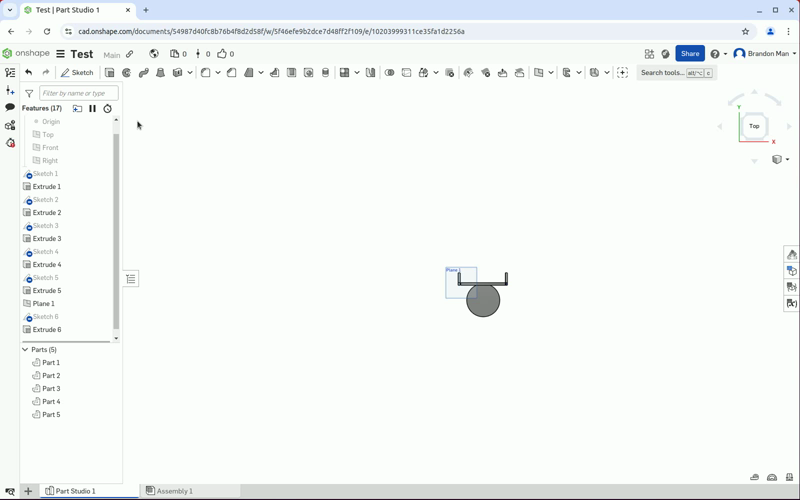
key(shift+h)
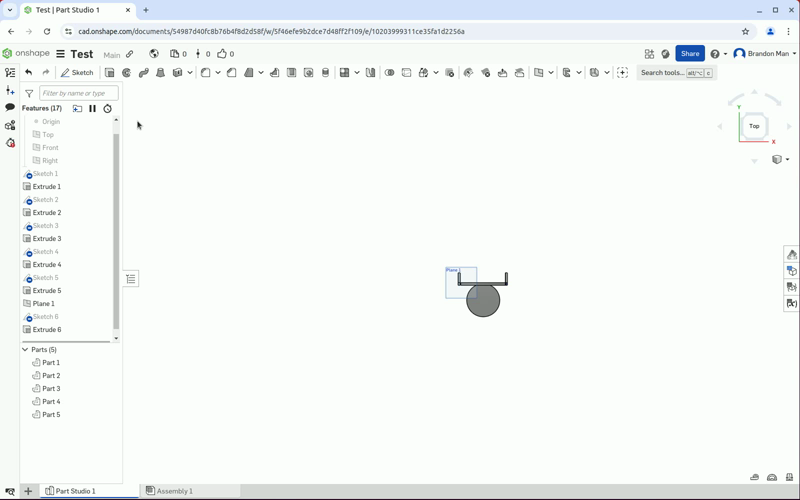
key(shift+7)
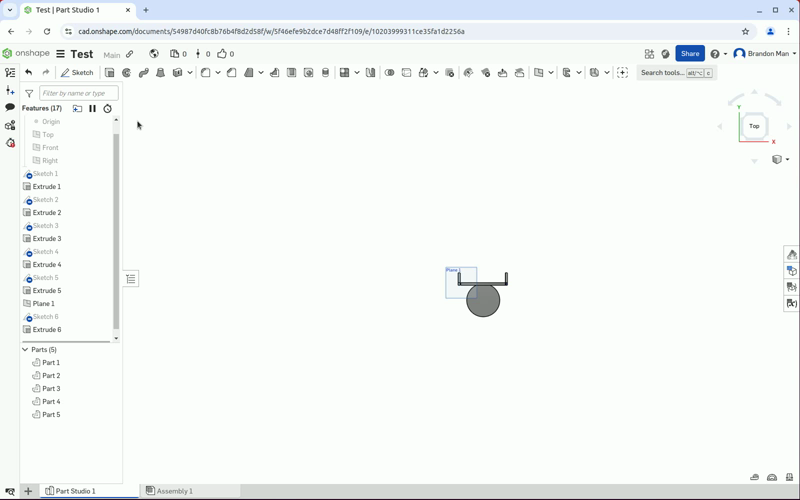
key(up, 3)
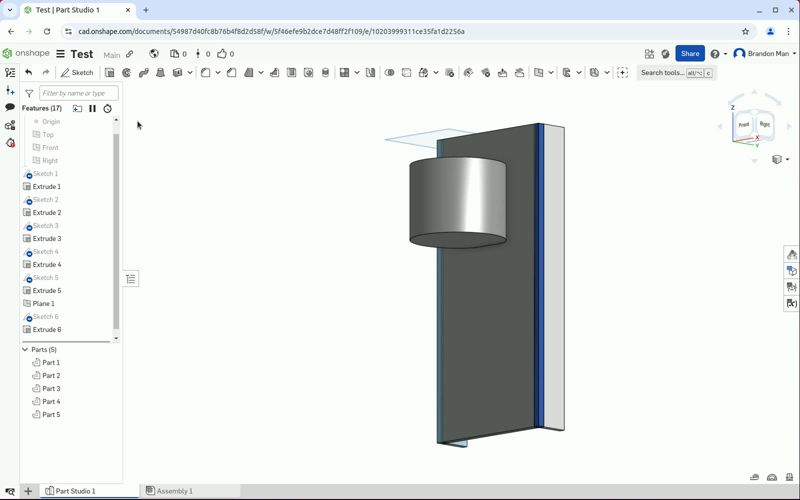
key(left, 3)
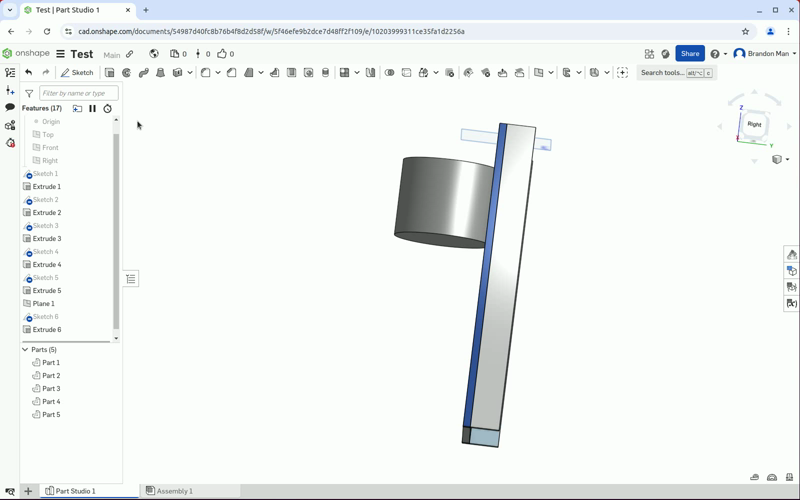
key(right, 3)
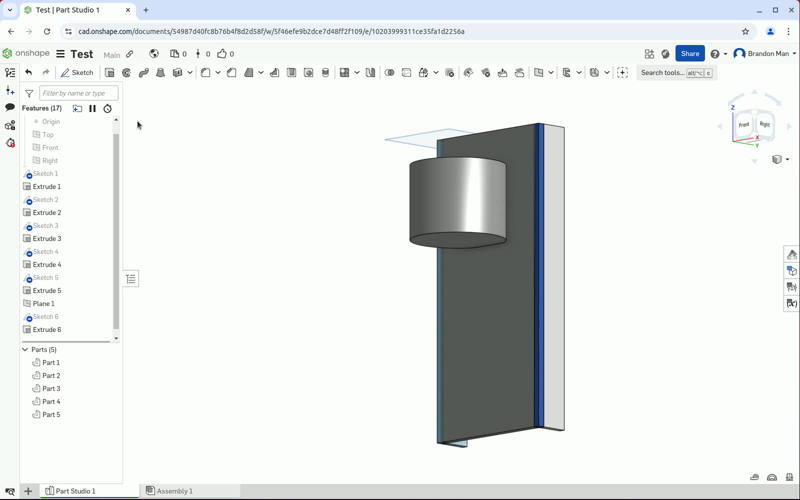
key(down, 3)
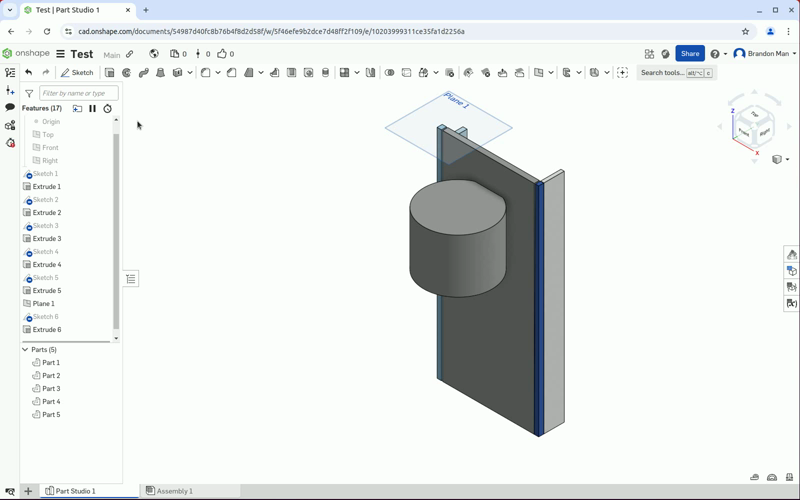
mouse_move(69, 176)
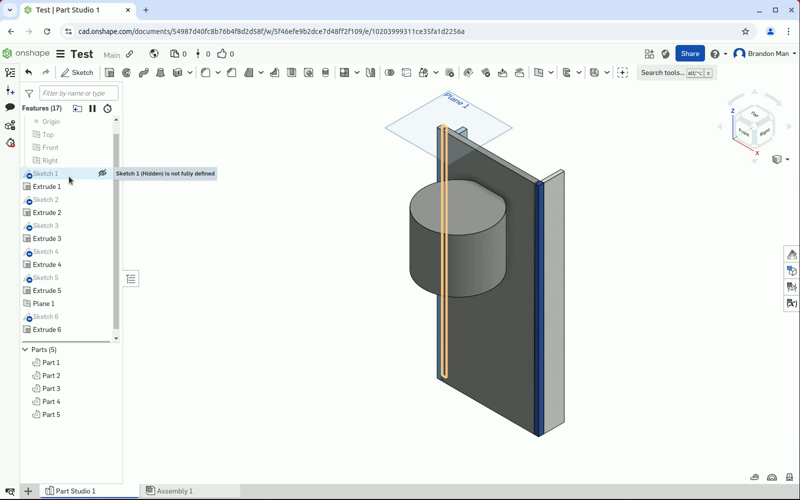
click(69, 176)